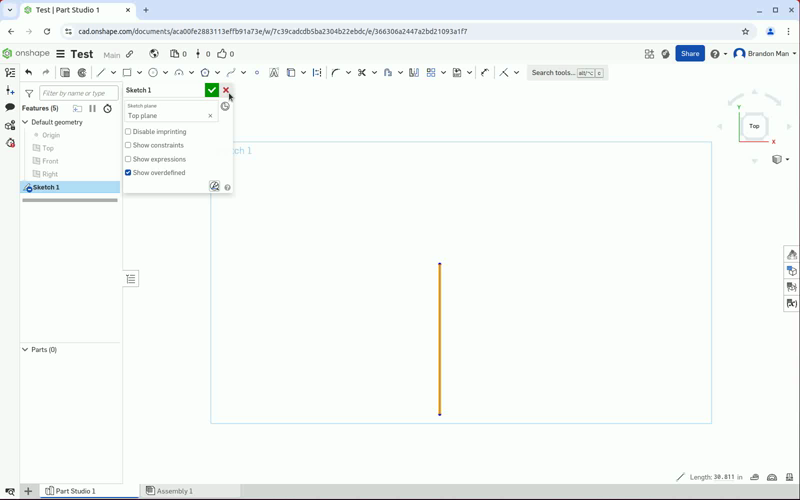
key(shift+h)
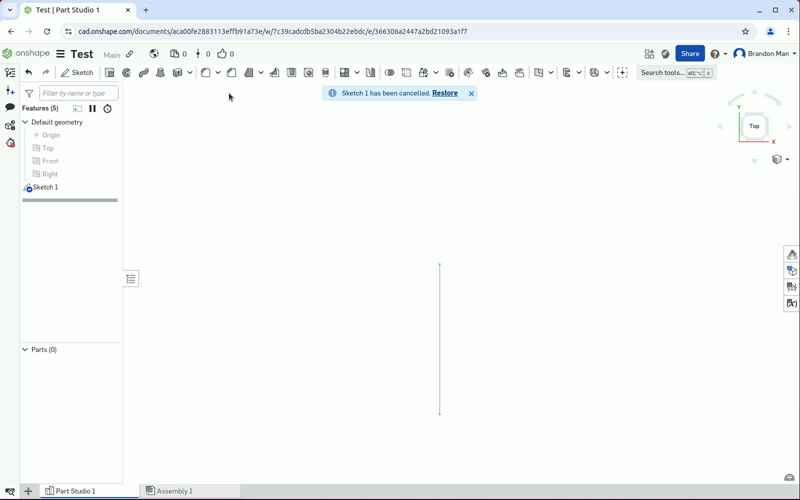
key(shift+s)
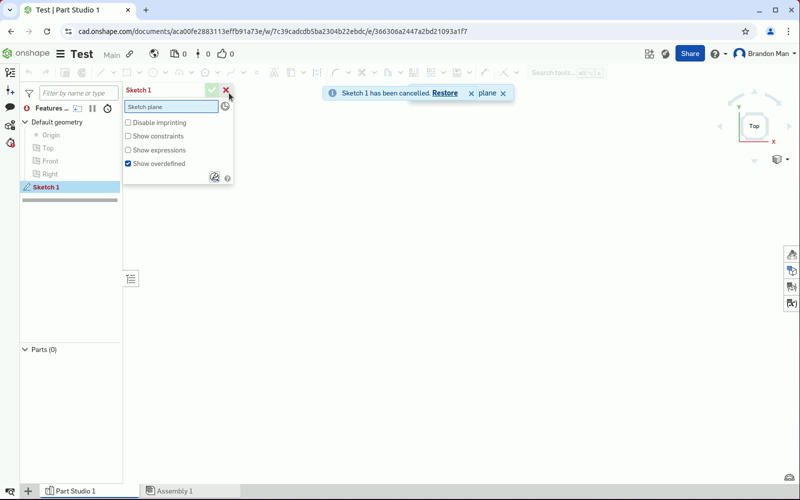
mouse_move(73, 150)
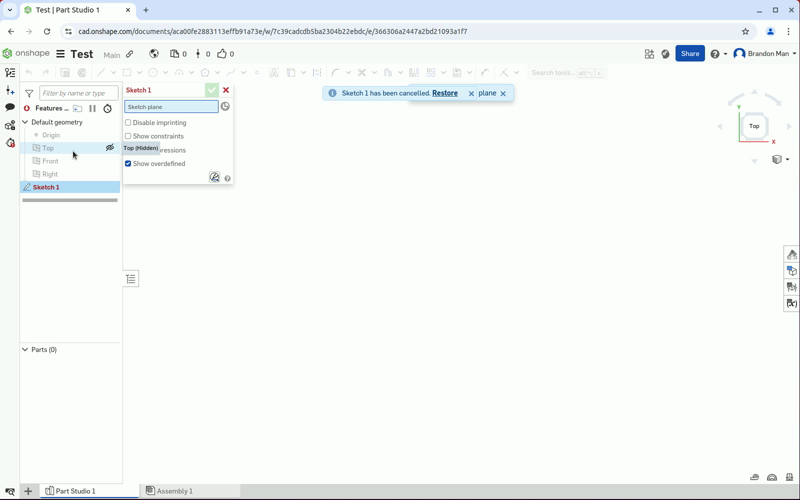
click(73, 150)
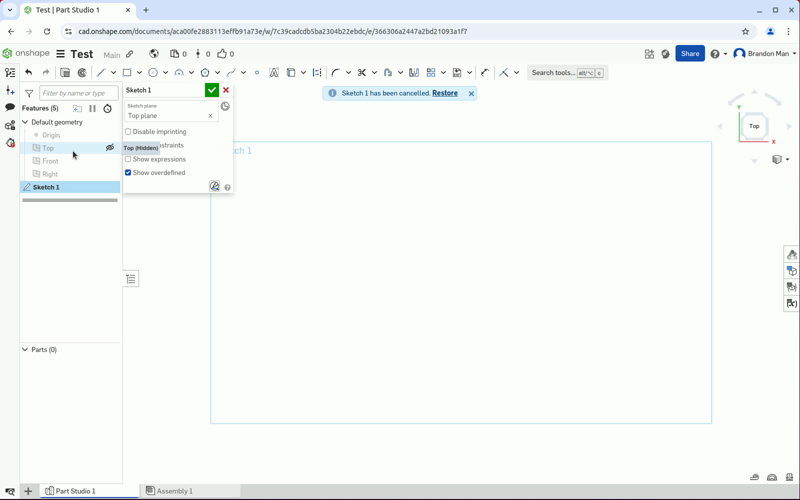
mouse_move(73, 352)
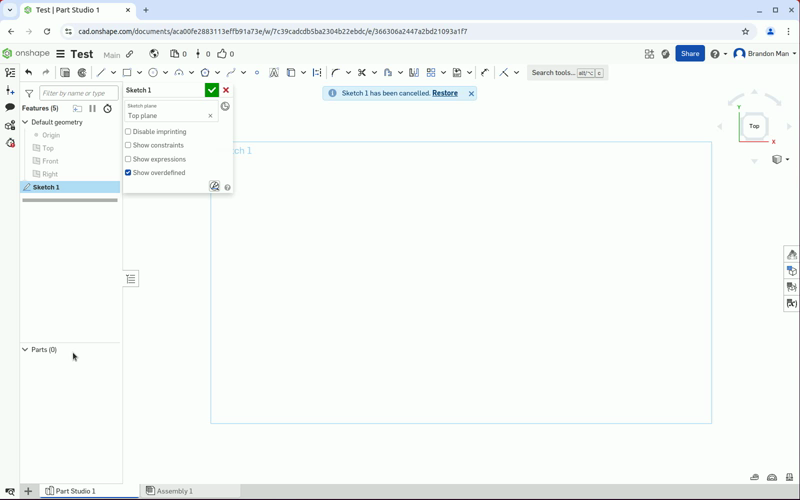
key(y)
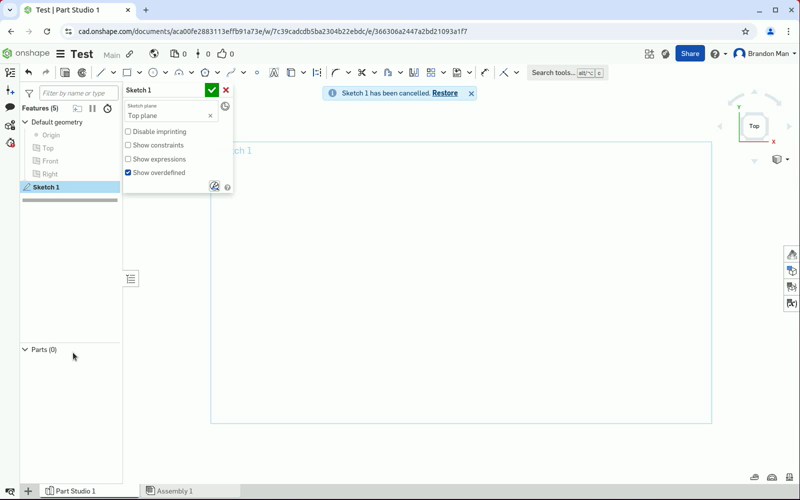
key(l)
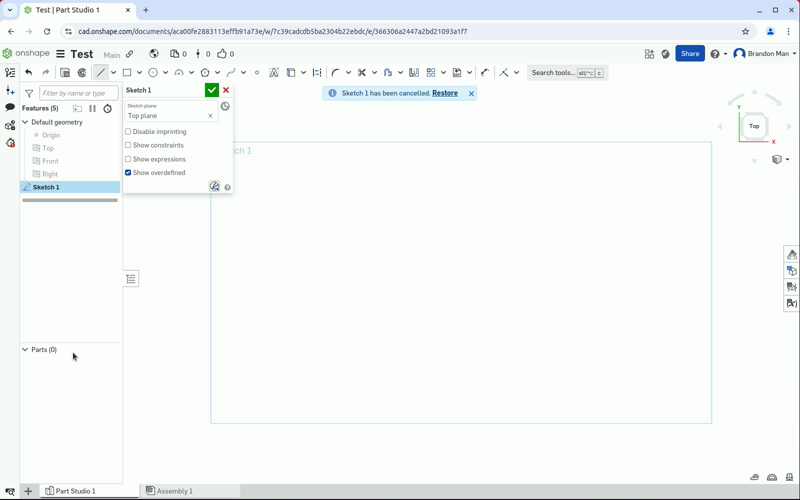
key_down(shift)
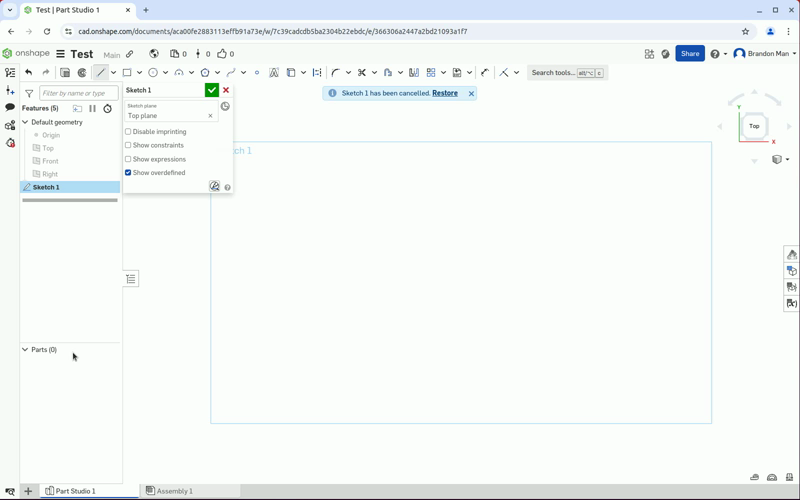
mouse_move(460, 282)
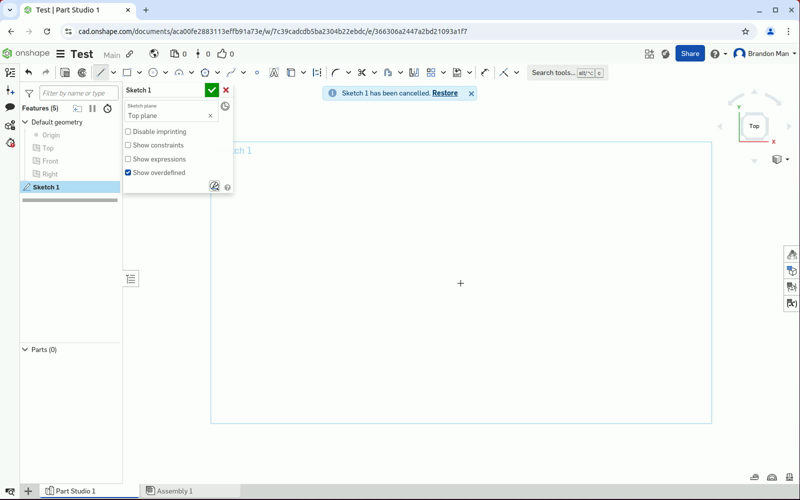
click(460, 282)
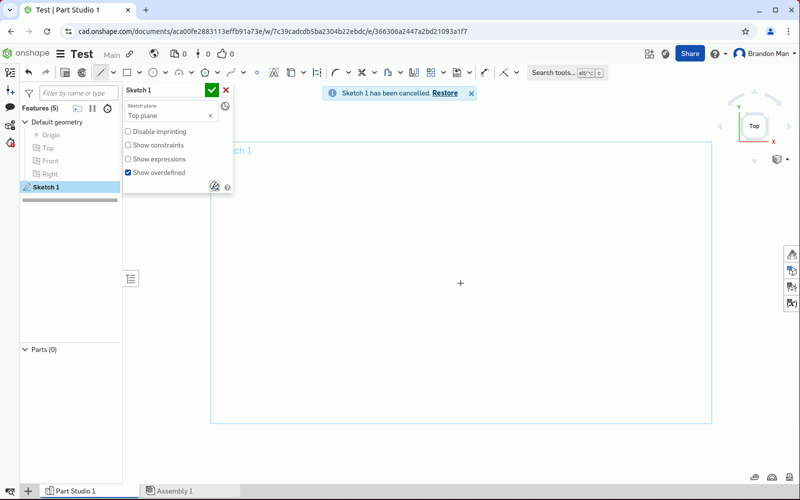
key_up(shift)
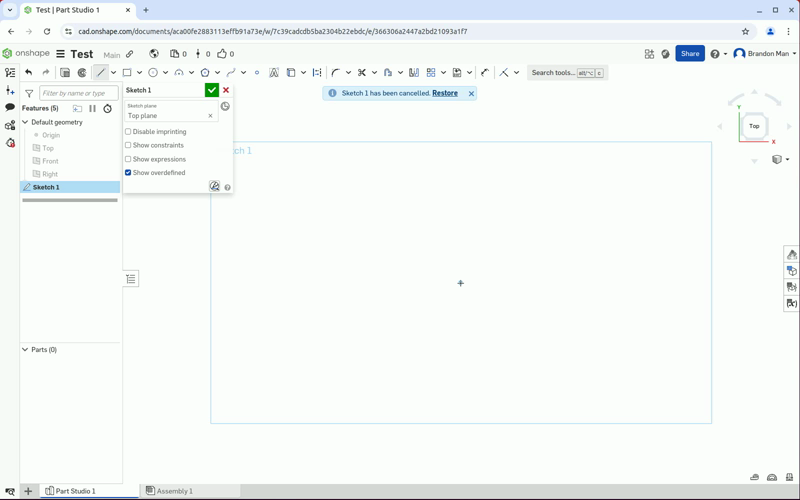
key_down(shift)
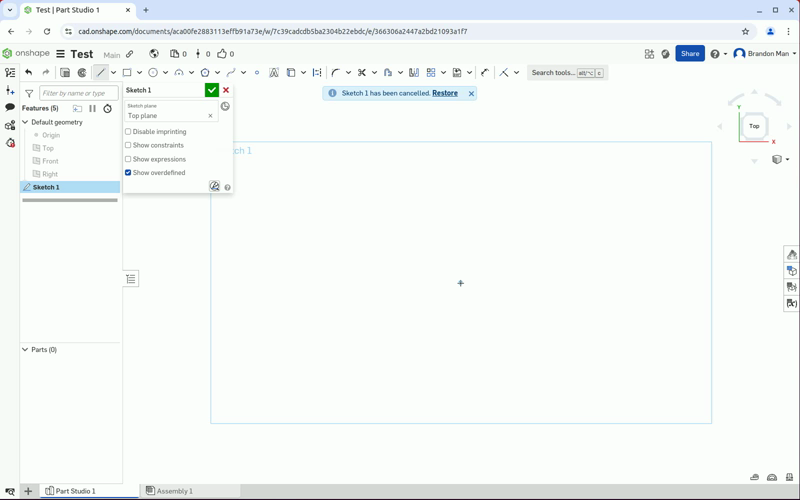
mouse_move(573, 282)
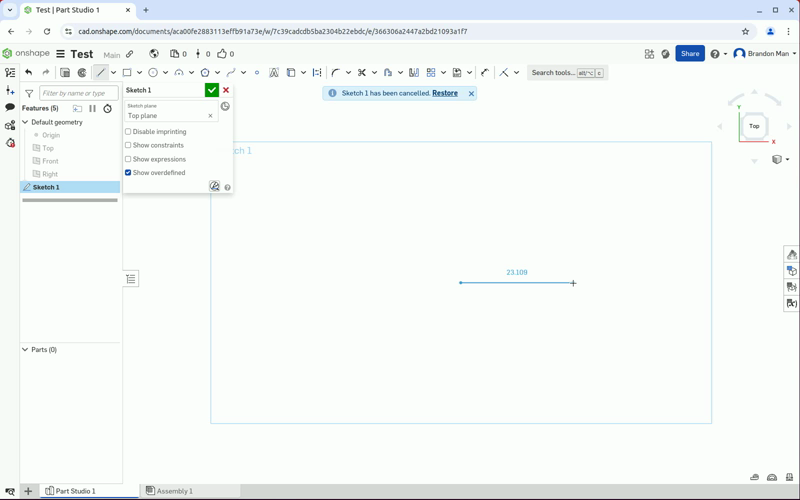
click(573, 282)
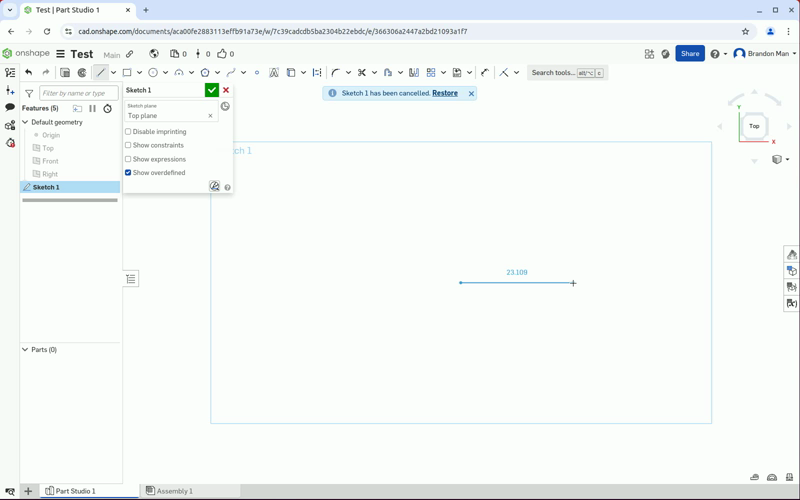
key_up(shift)
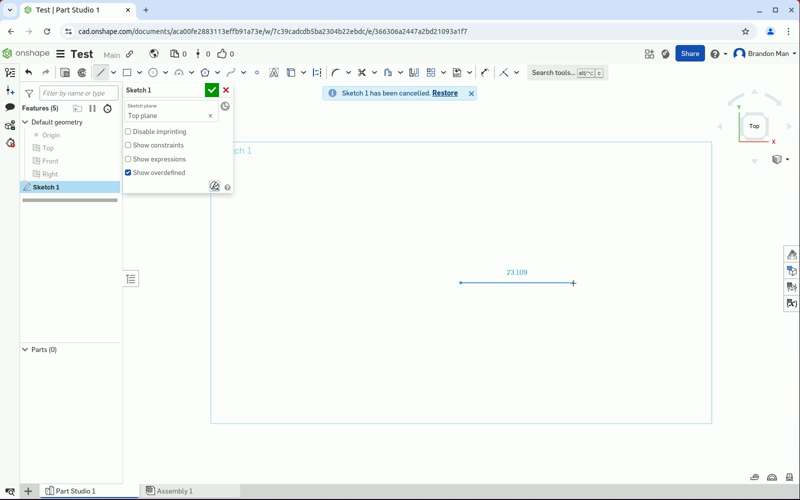
key_down(shift)
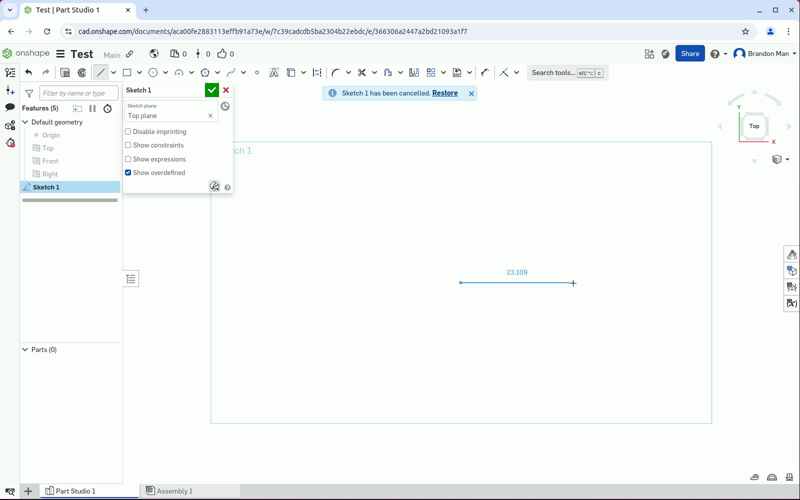
mouse_move(573, 213)
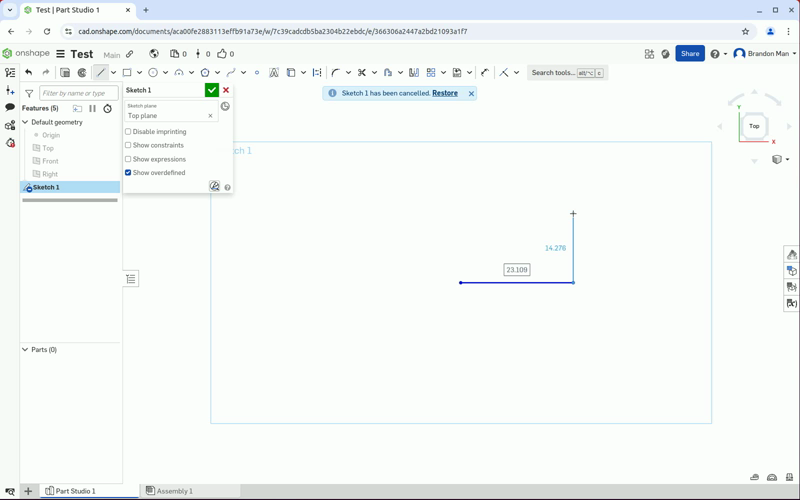
click(573, 213)
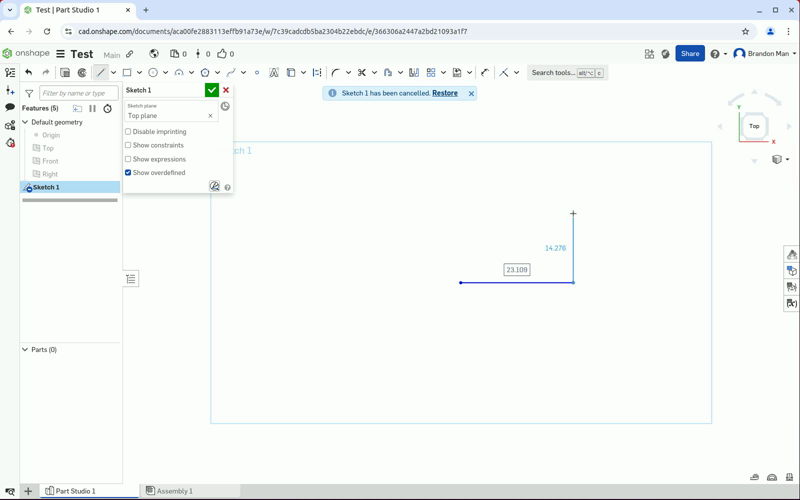
key_up(shift)
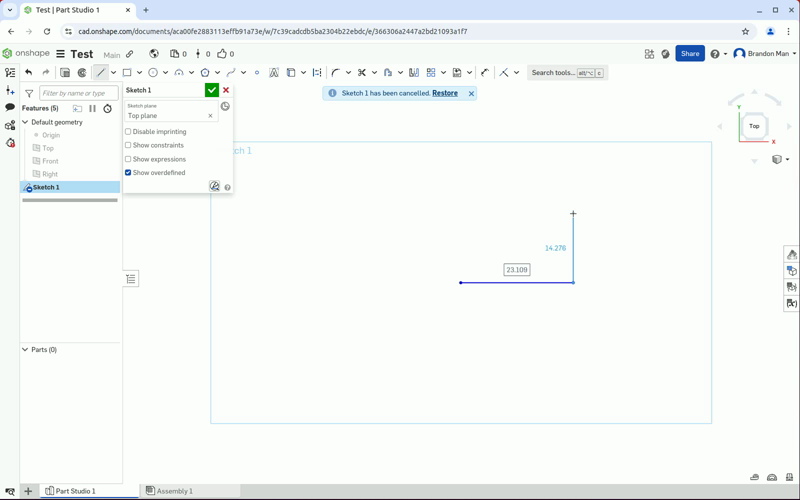
key_down(shift)
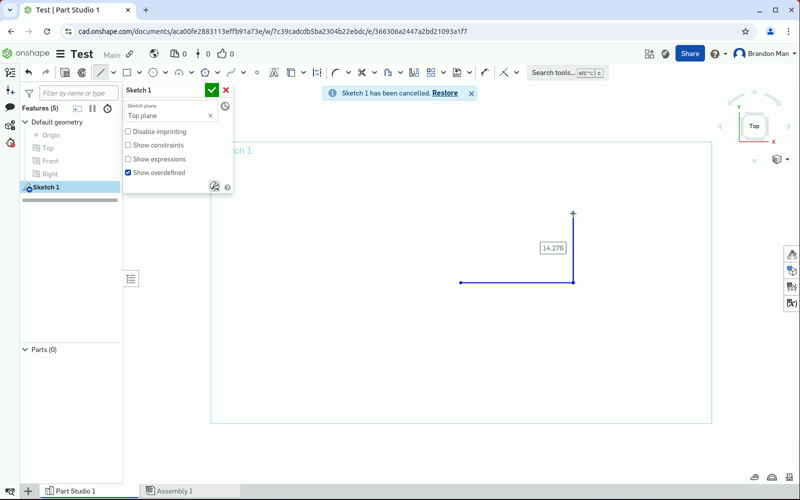
mouse_move(460, 213)
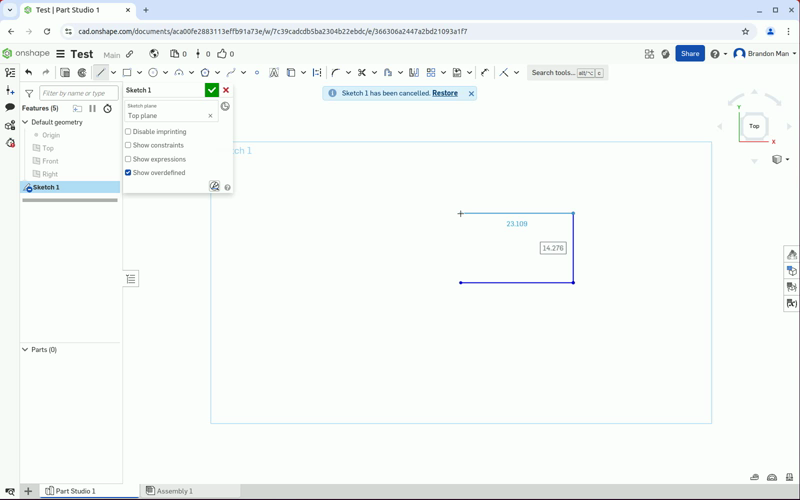
click(460, 213)
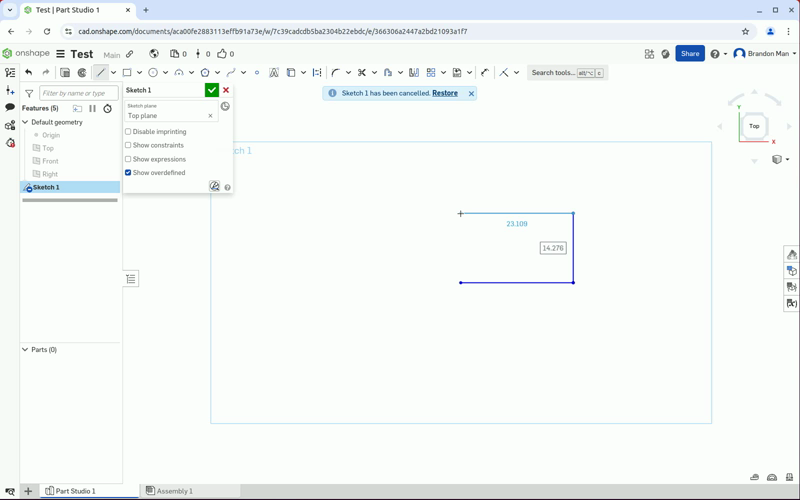
key_up(shift)
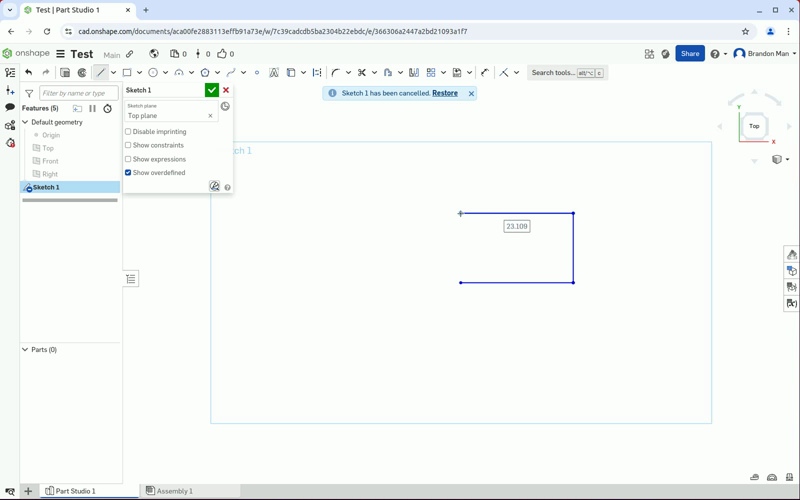
key_down(shift)
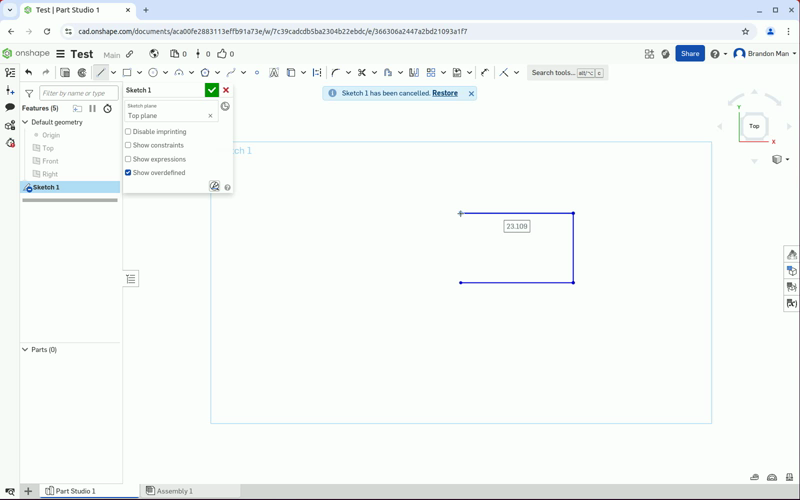
mouse_move(460, 282)
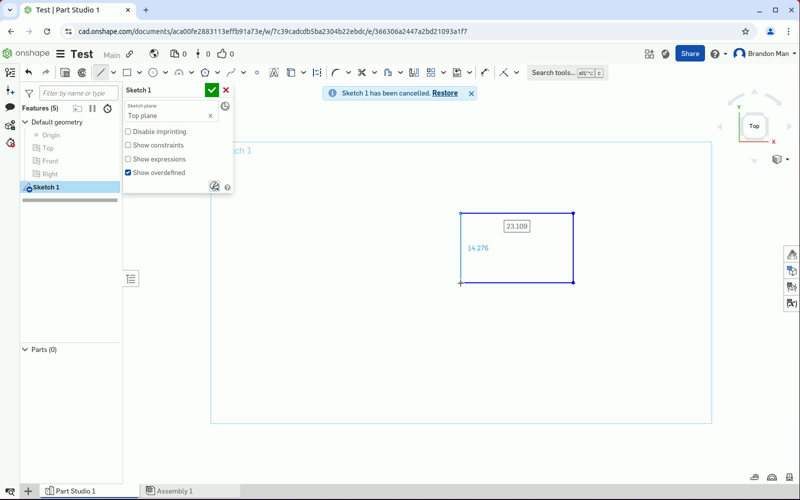
key_up(shift)
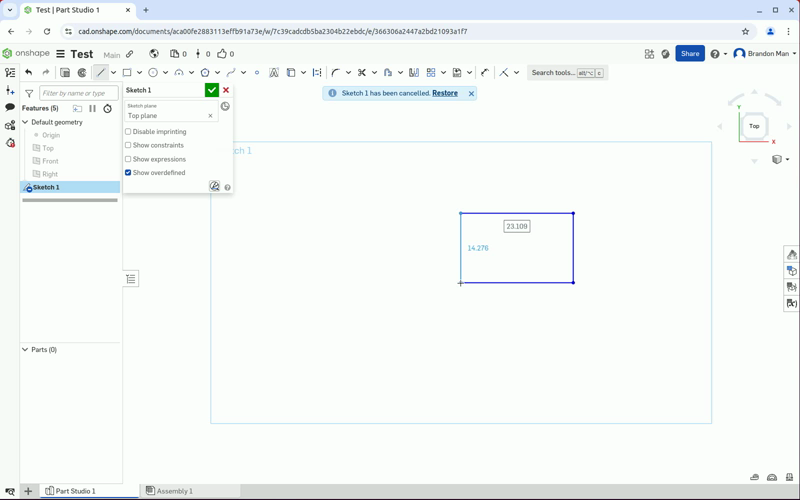
click(460, 282)
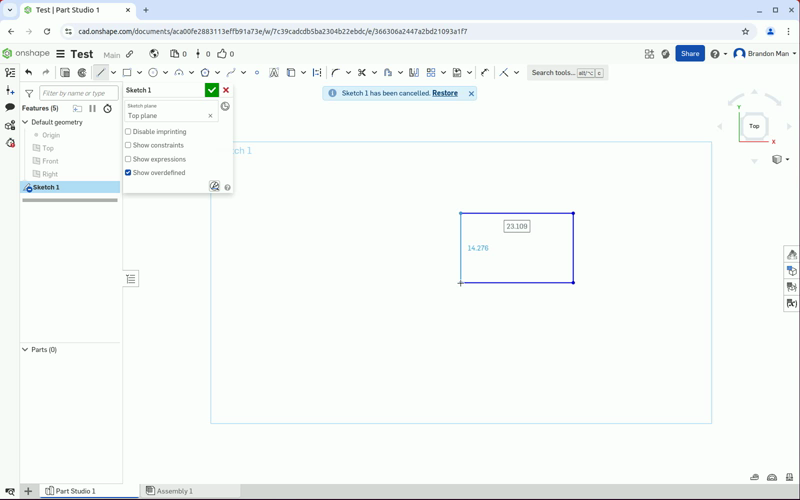
key(esc)
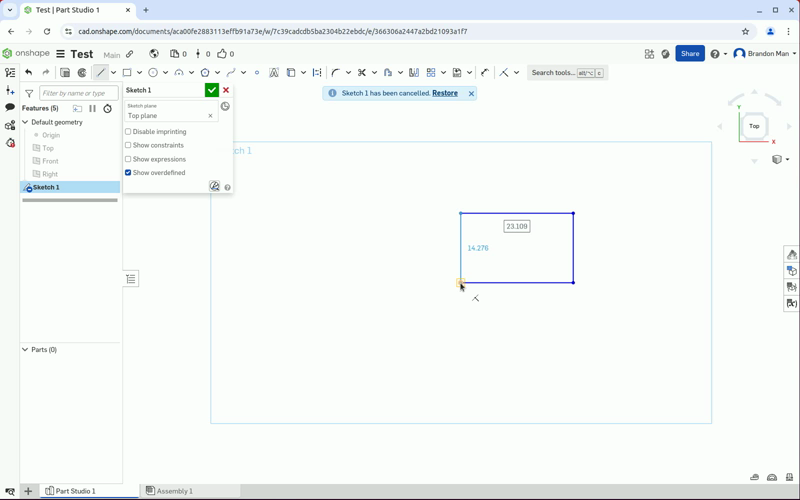
mouse_move(498, 271)
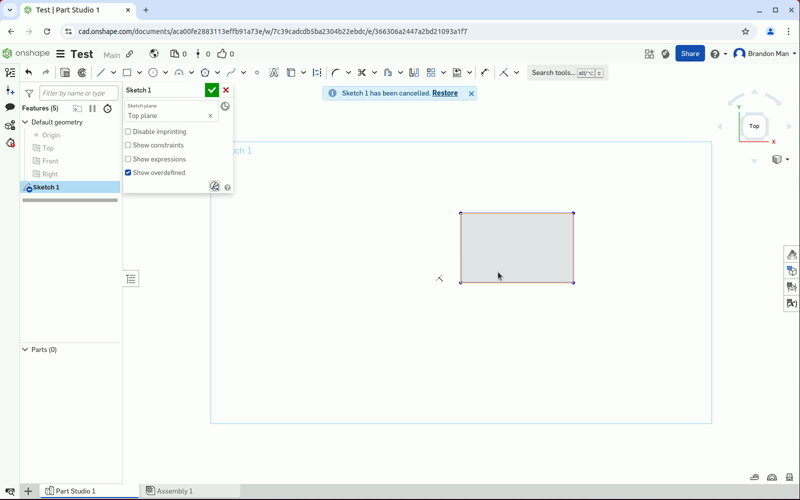
click(498, 271)
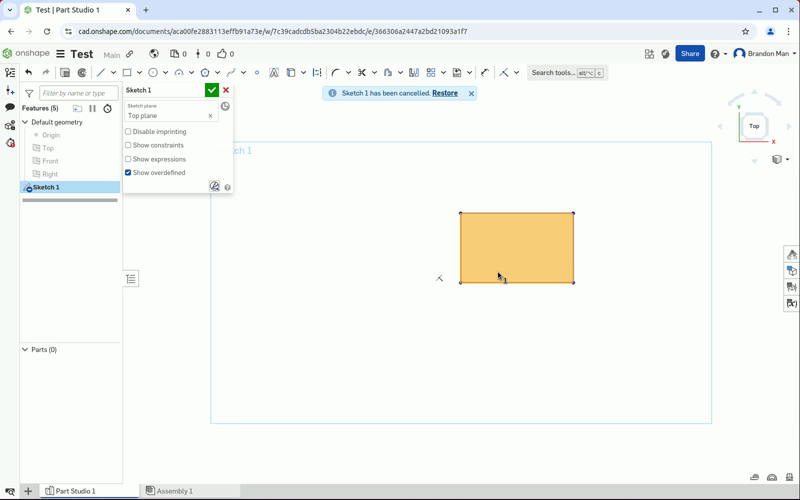
mouse_move(73, 352)
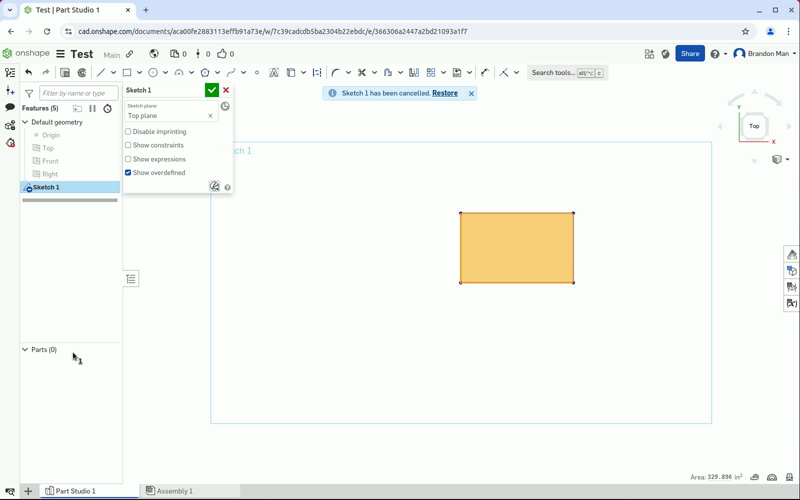
key(shift+y)
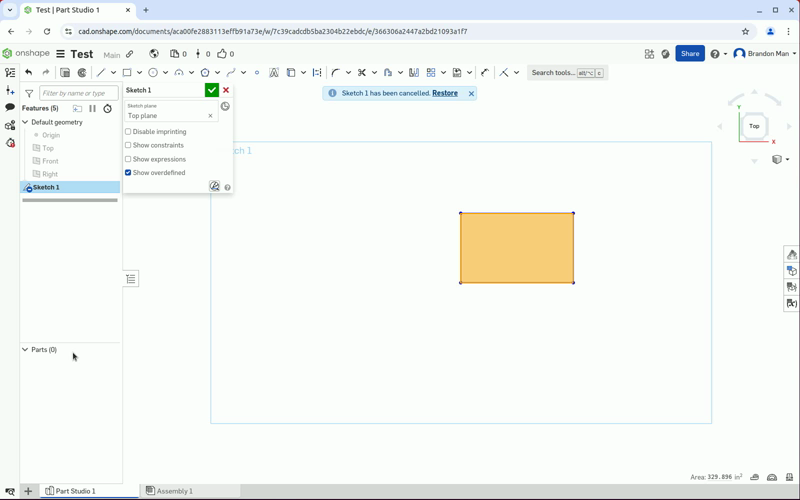
key(shift+e)
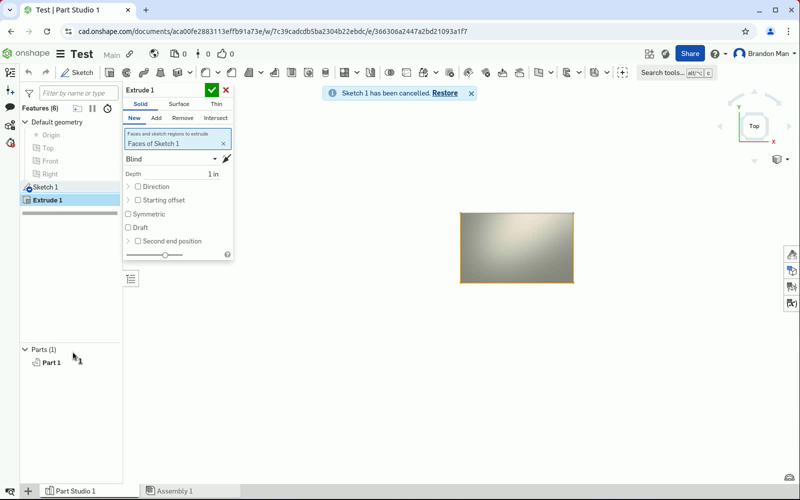
mouse_move(143, 106)
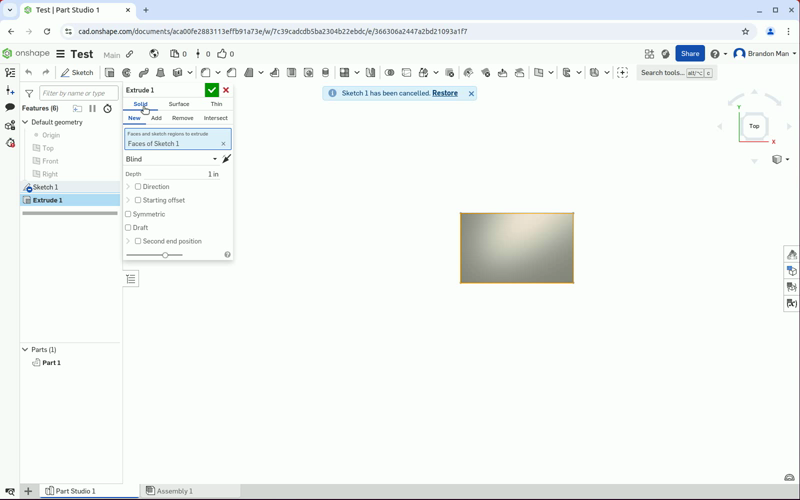
click(143, 106)
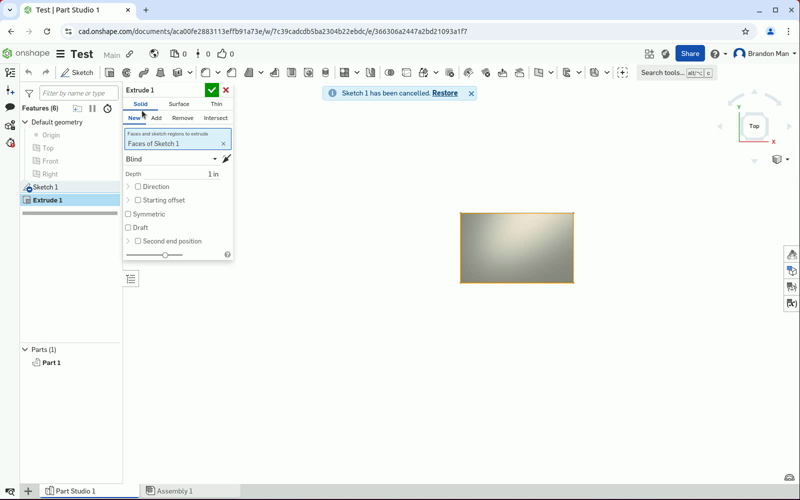
mouse_move(137, 120)
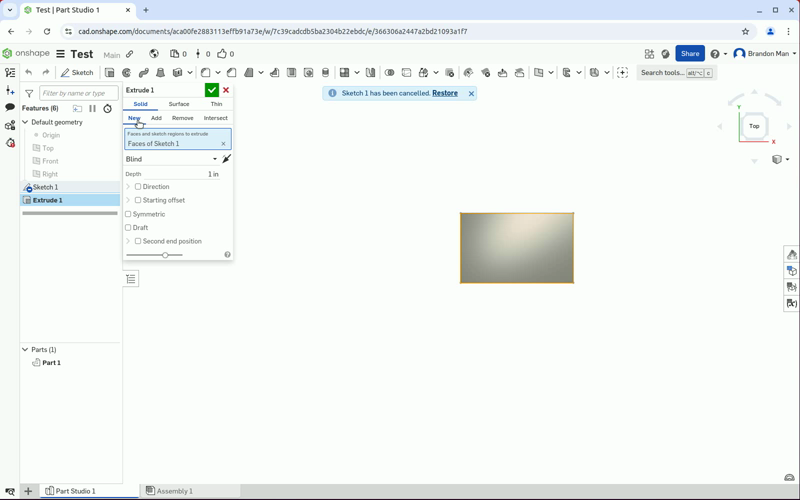
click(137, 120)
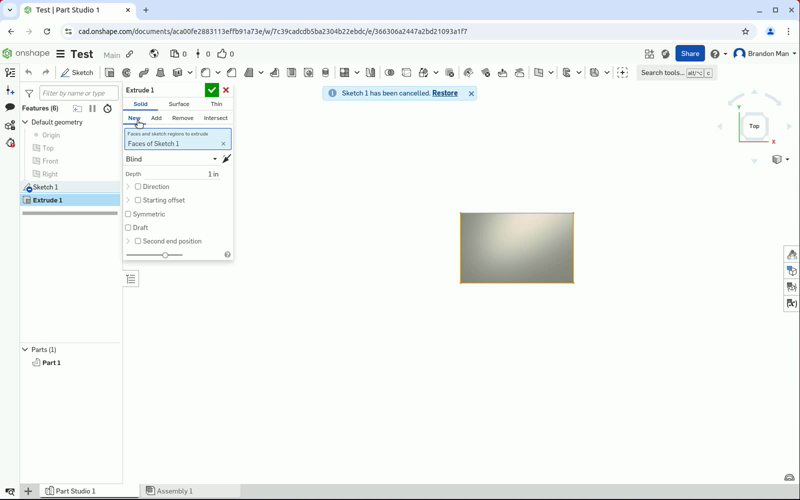
key(tab, 4)
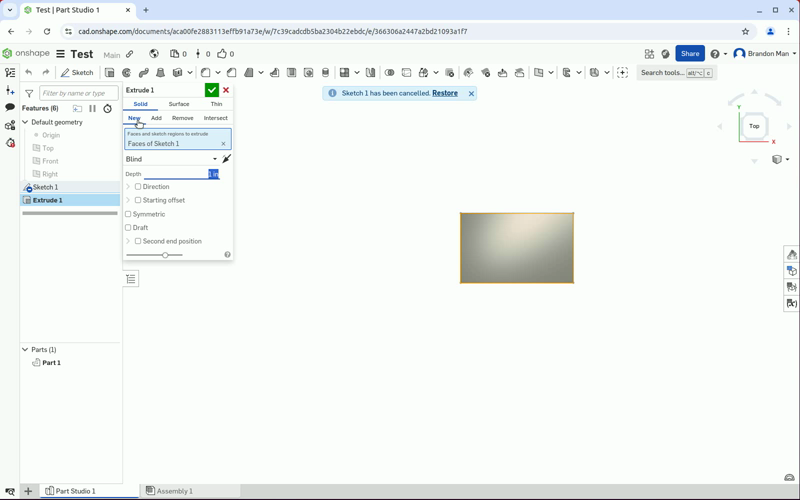
text(5.777)
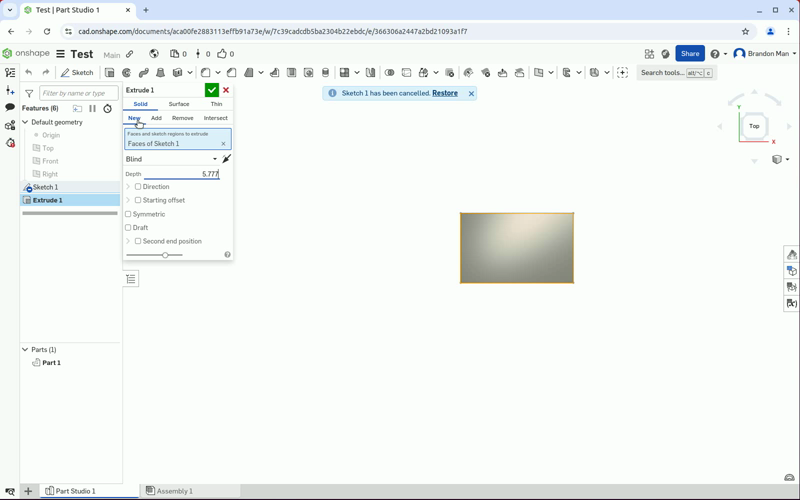
key(enter)
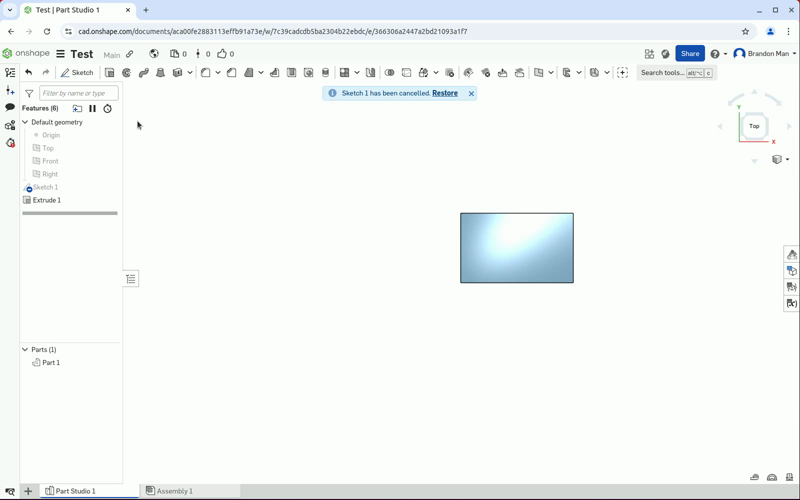
key(shift+h)
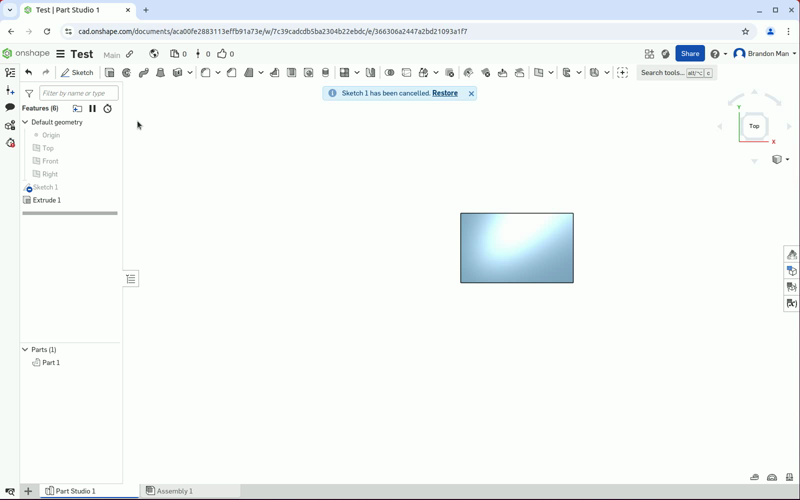
key(shift+h)
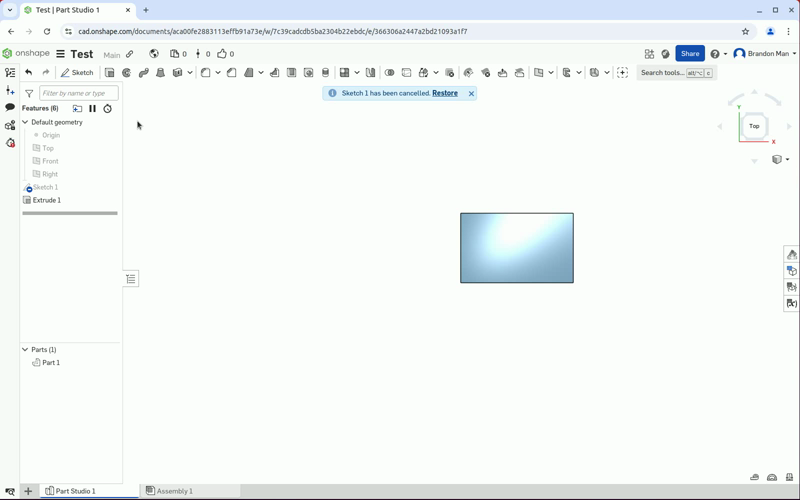
mouse_move(73, 189)
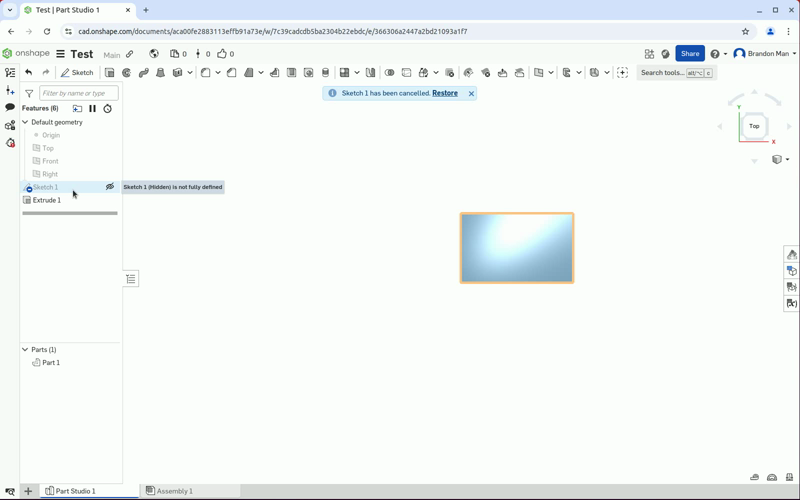
click(73, 189)
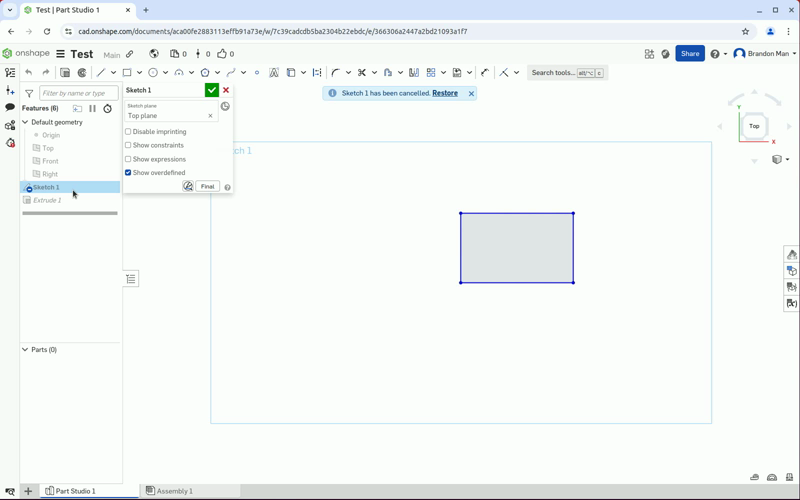
mouse_move(229, 92)
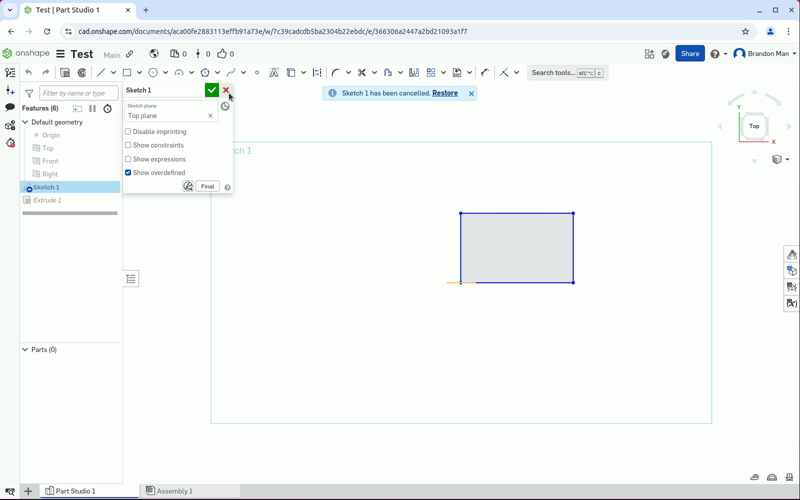
click(229, 92)
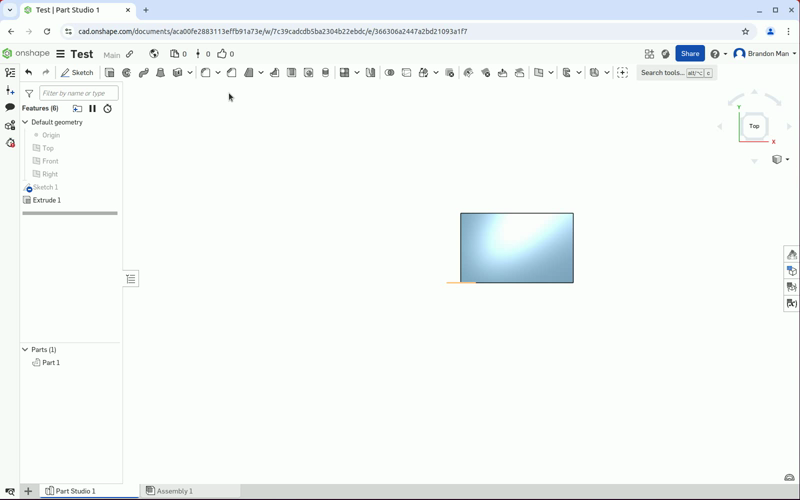
mouse_move(541, 75)
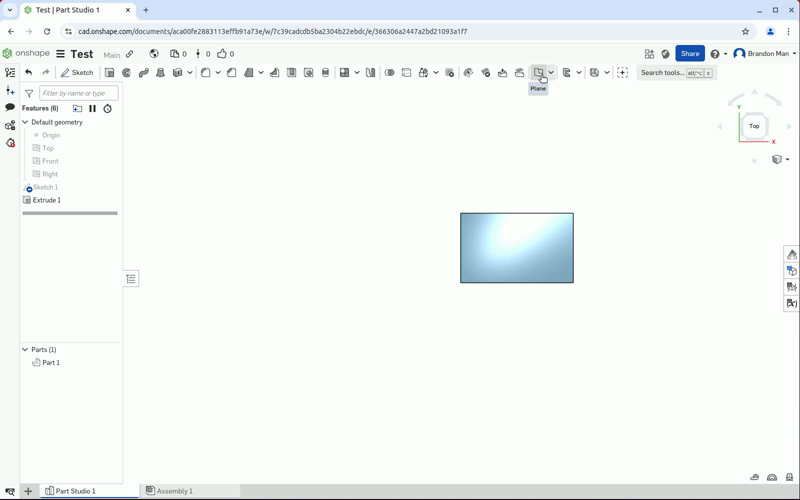
click(541, 75)
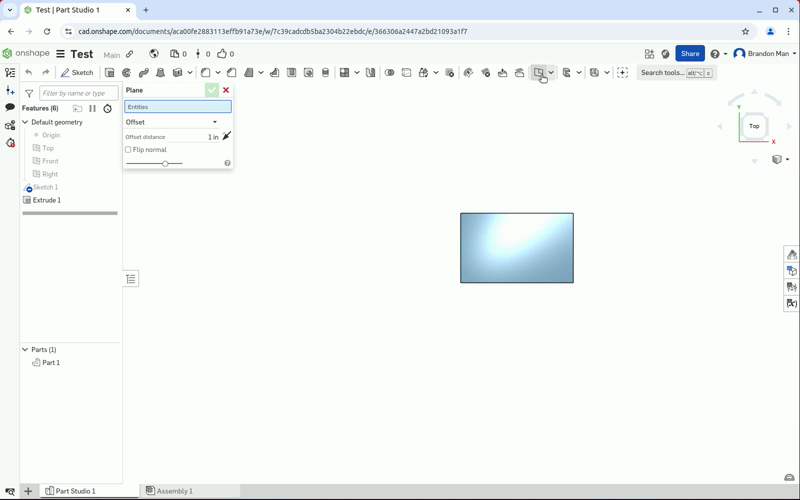
mouse_move(73, 150)
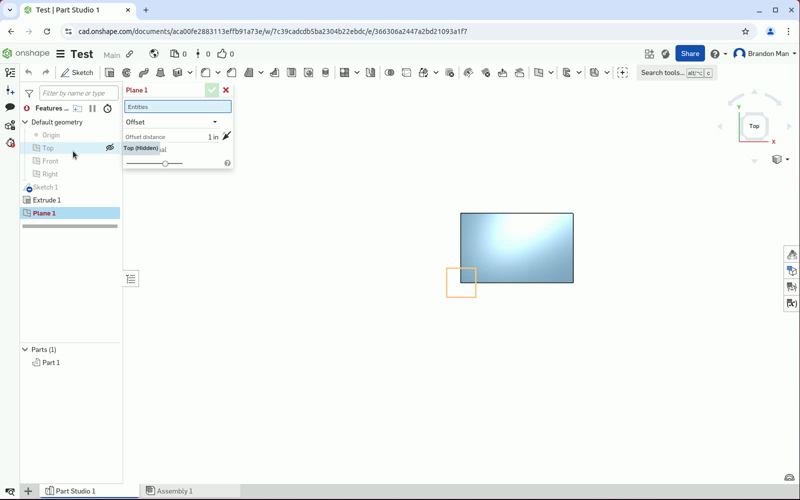
click(73, 150)
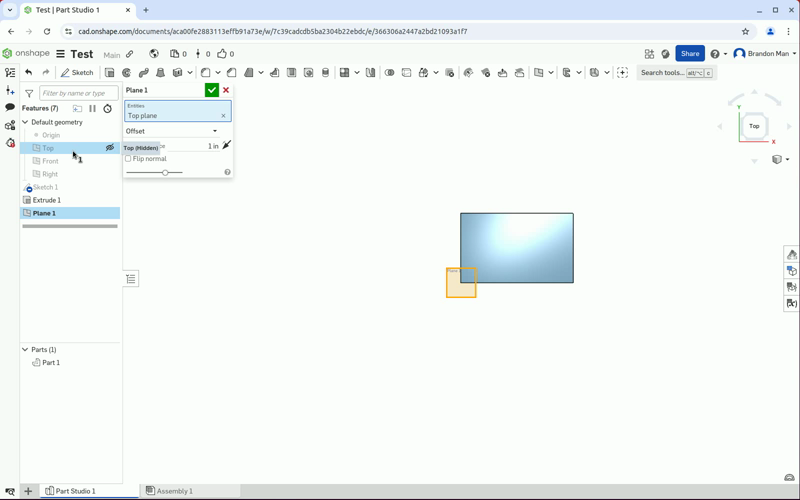
key(tab, 2)
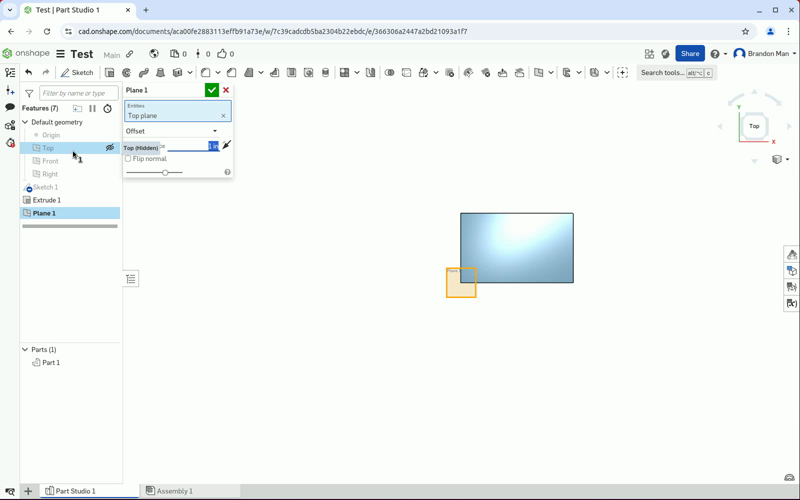
text(5.792)
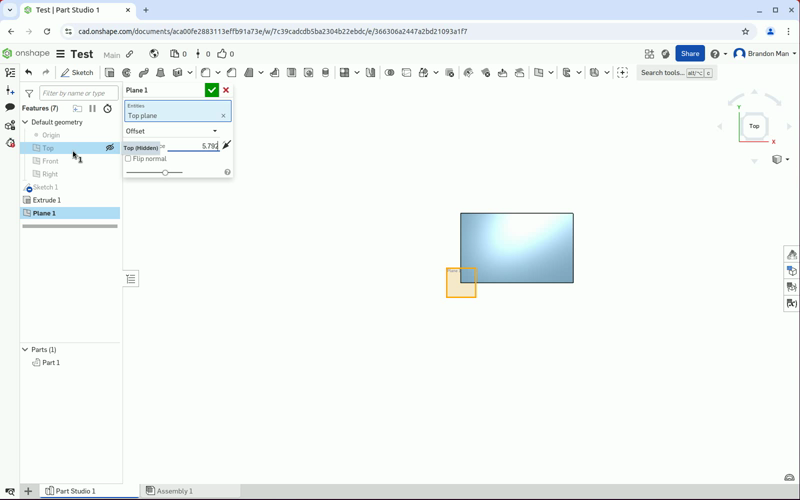
key(enter, 2)
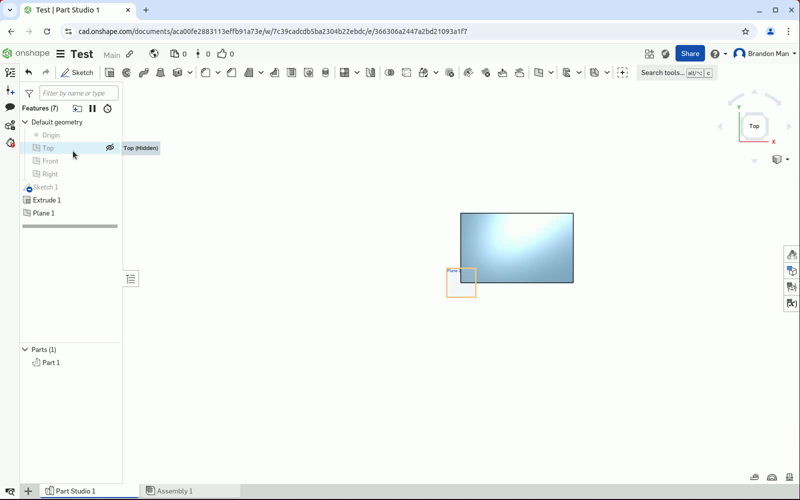
key(shift+s)
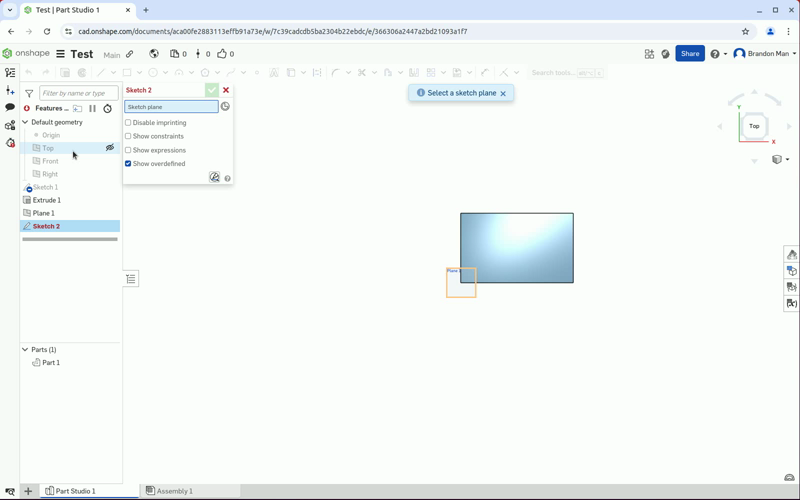
mouse_move(73, 215)
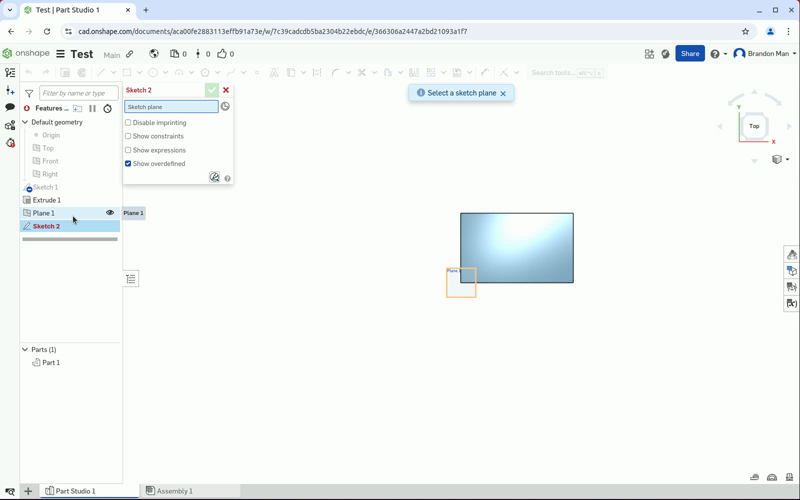
click(73, 215)
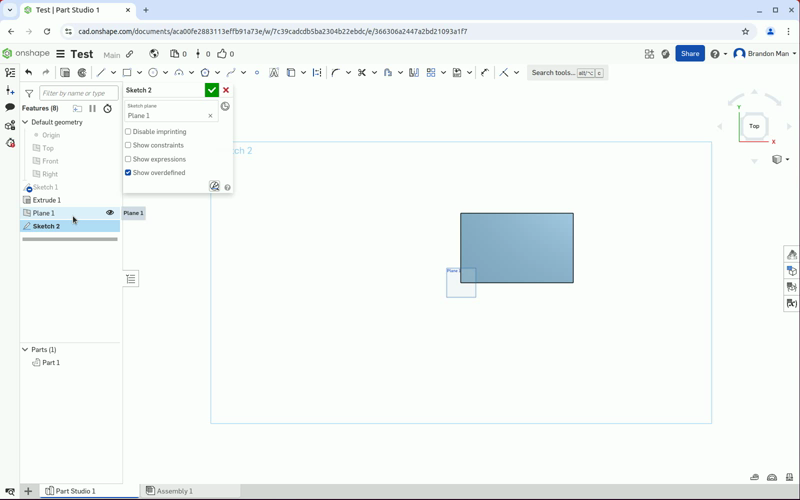
mouse_move(73, 352)
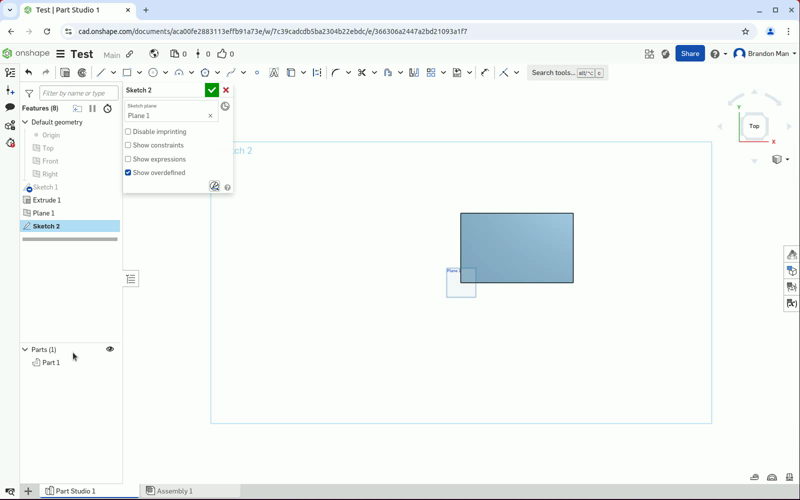
key(y)
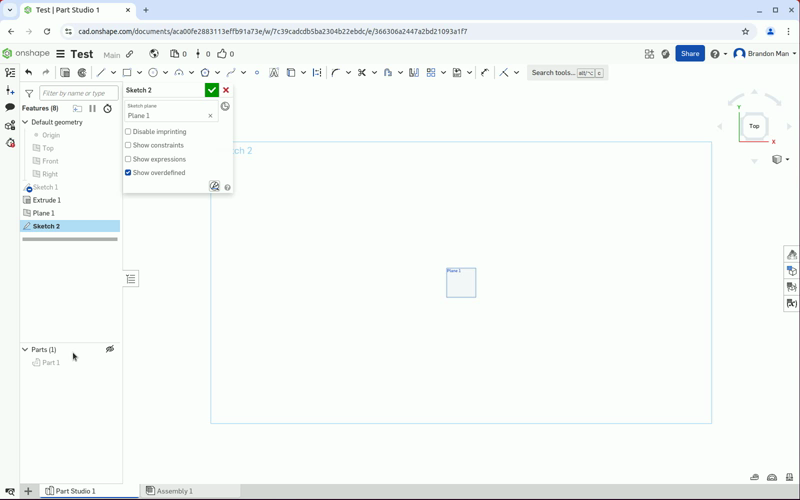
key(l)
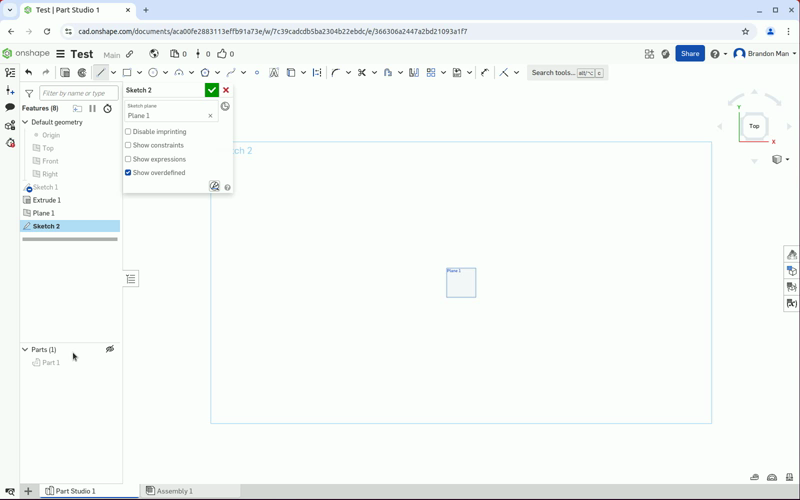
key_down(shift)
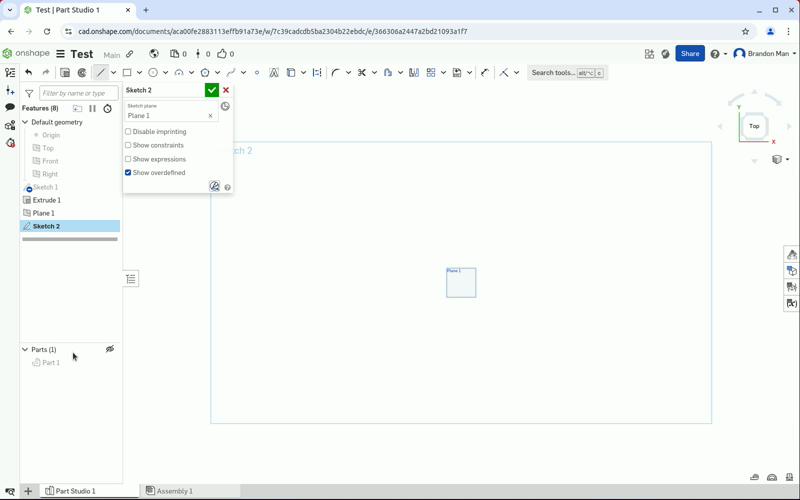
mouse_move(460, 241)
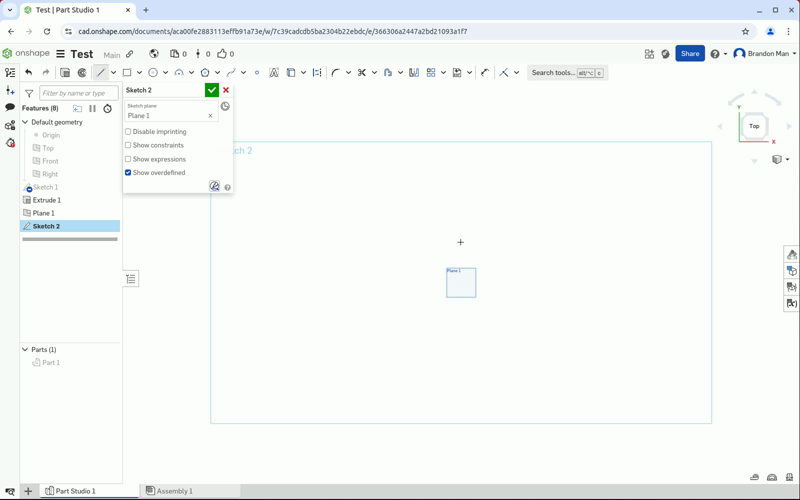
click(460, 241)
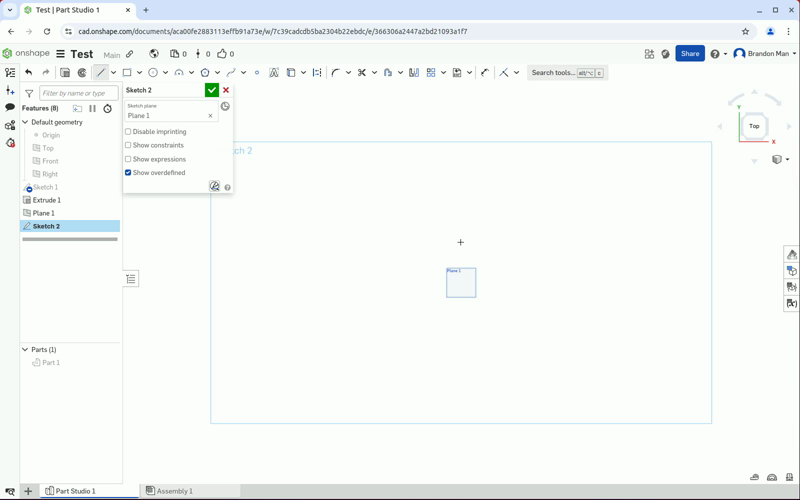
key_up(shift)
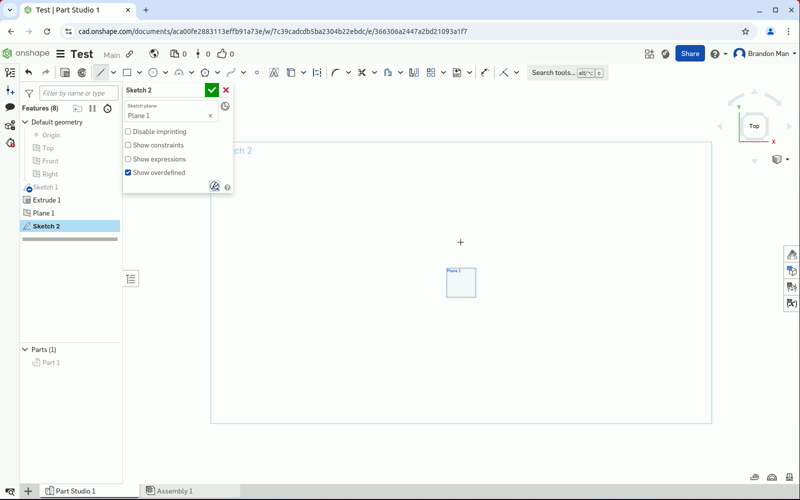
key_down(shift)
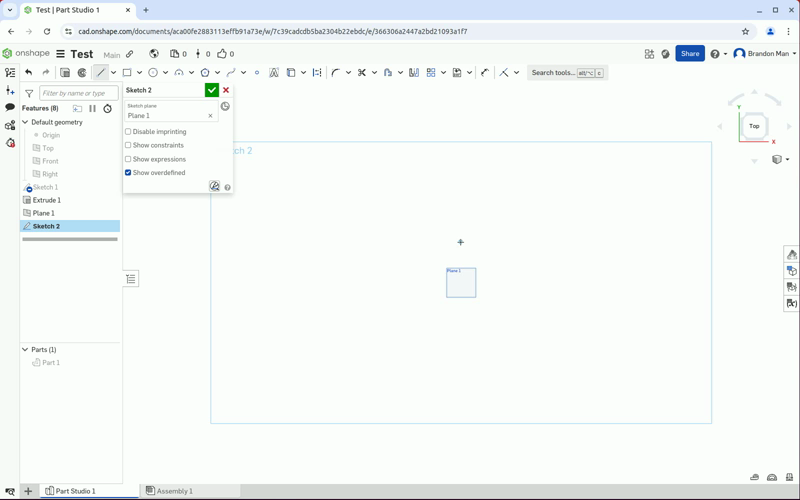
mouse_move(573, 241)
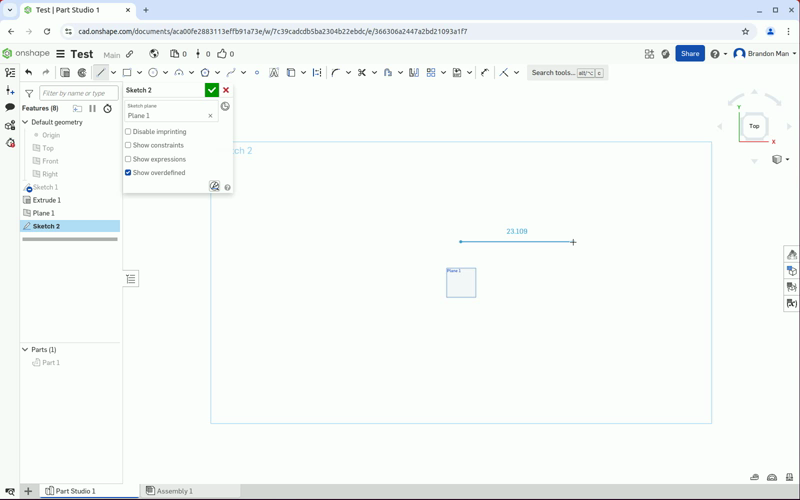
click(573, 241)
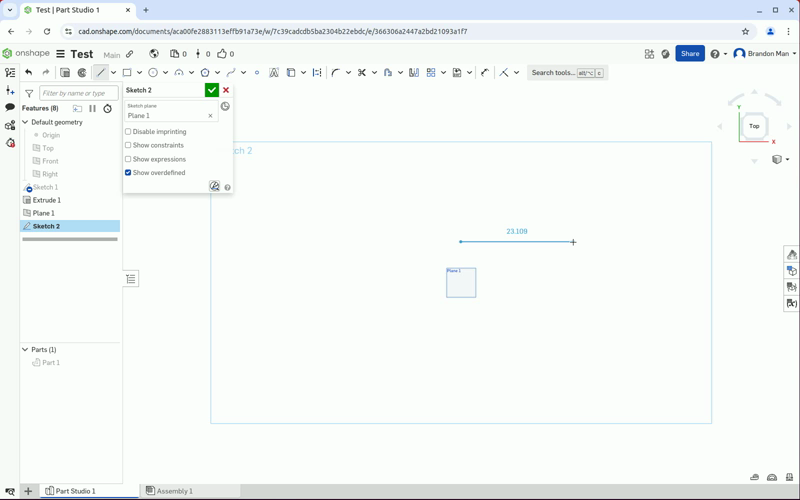
key_up(shift)
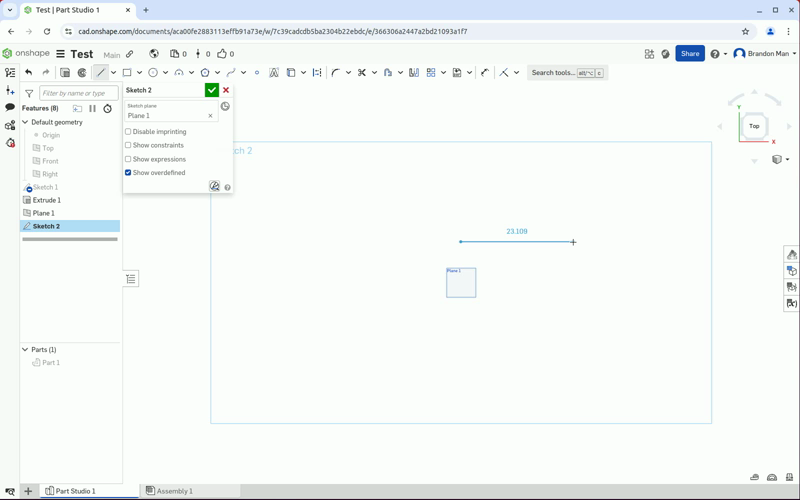
key_down(shift)
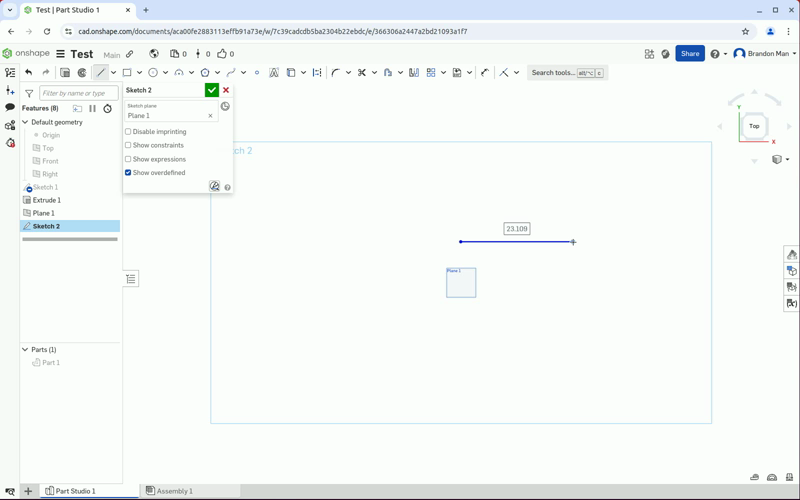
mouse_move(589, 241)
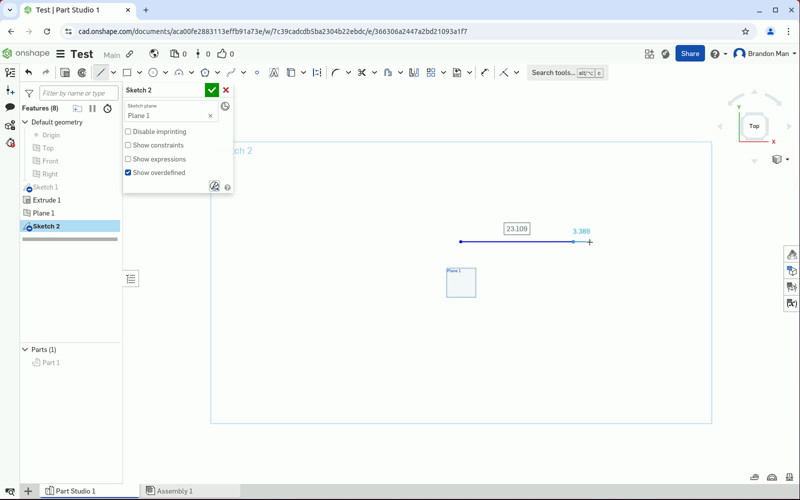
mouse_move(573, 212)
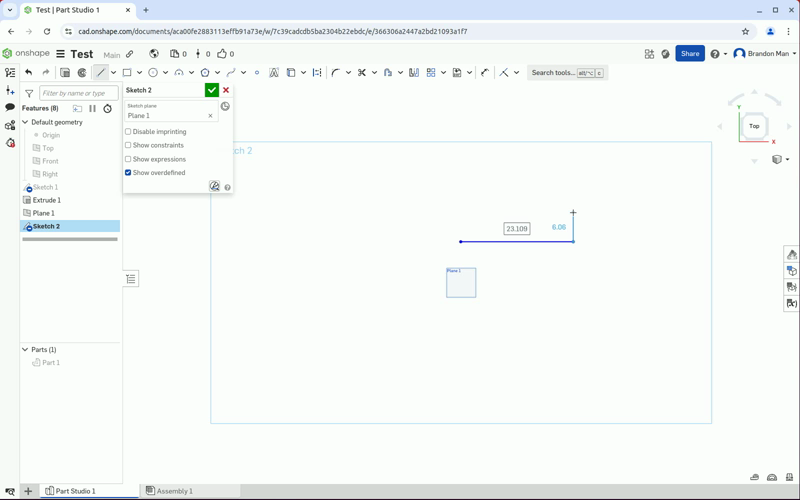
click(573, 212)
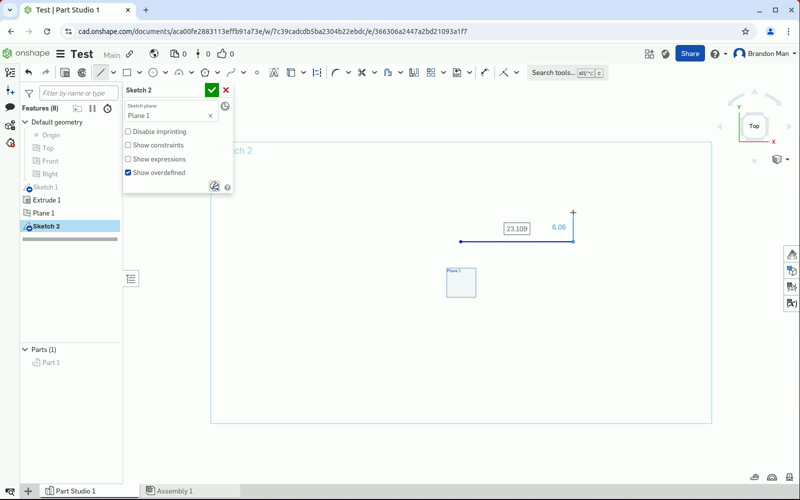
key_up(shift)
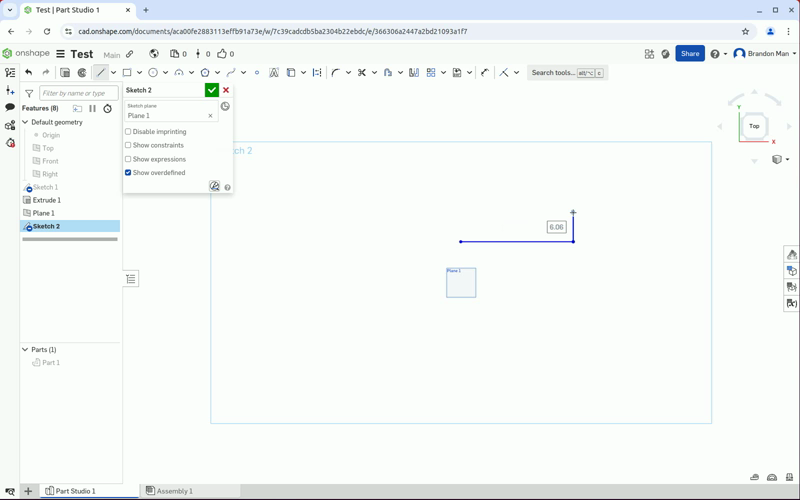
key_down(shift)
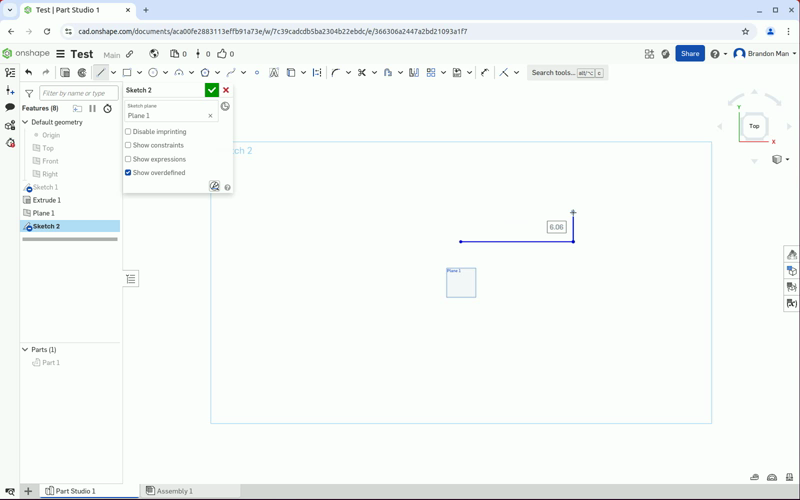
mouse_move(460, 212)
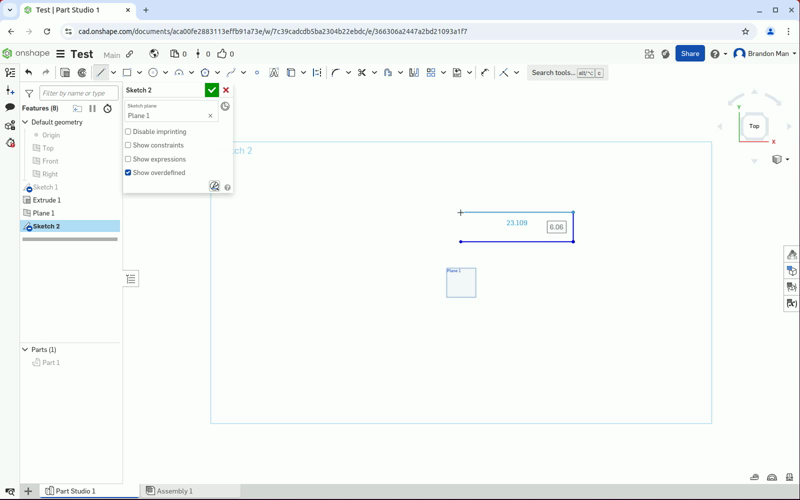
click(460, 212)
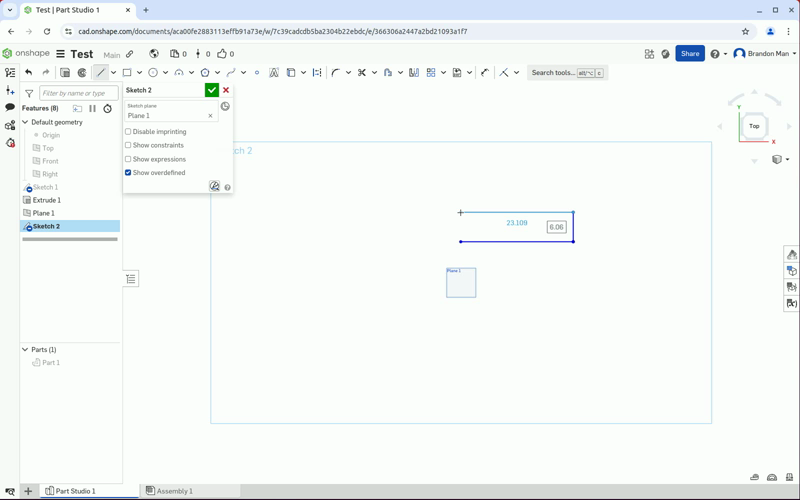
key_up(shift)
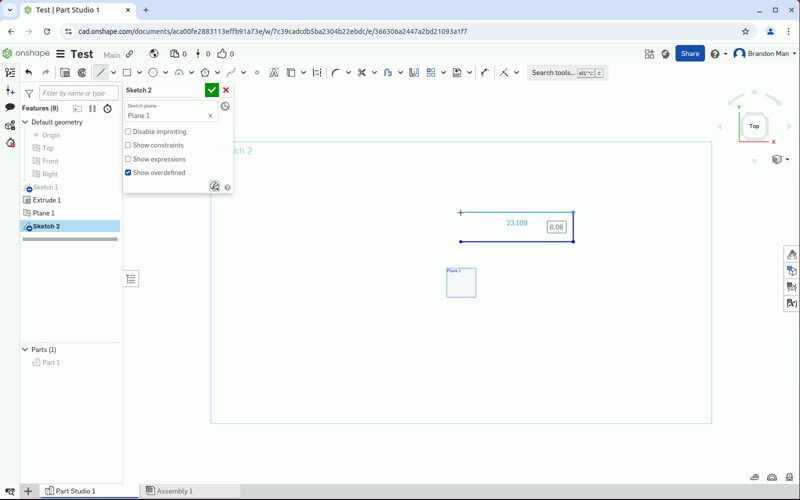
mouse_move(490, 212)
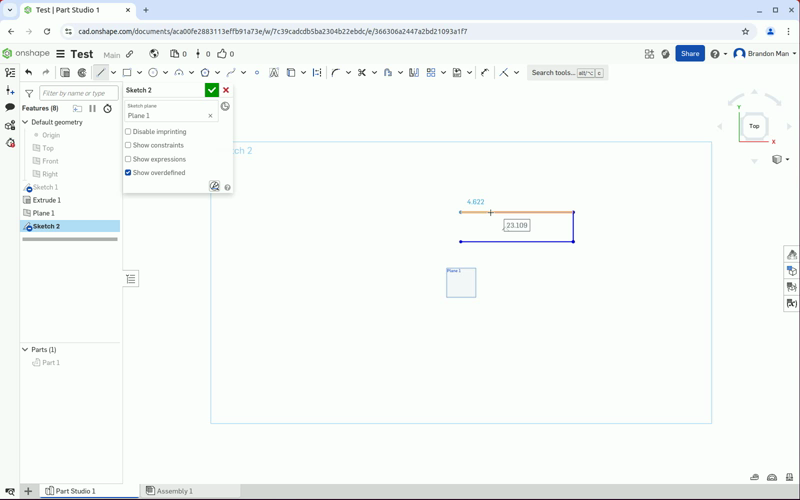
key_down(shift)
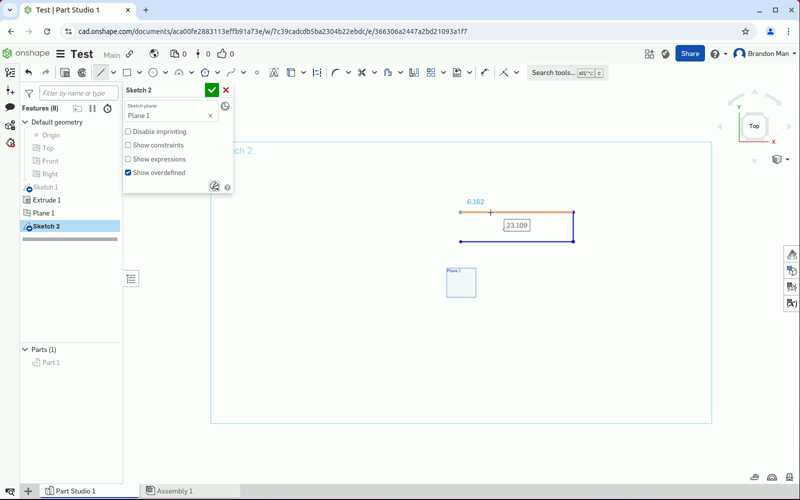
mouse_move(460, 241)
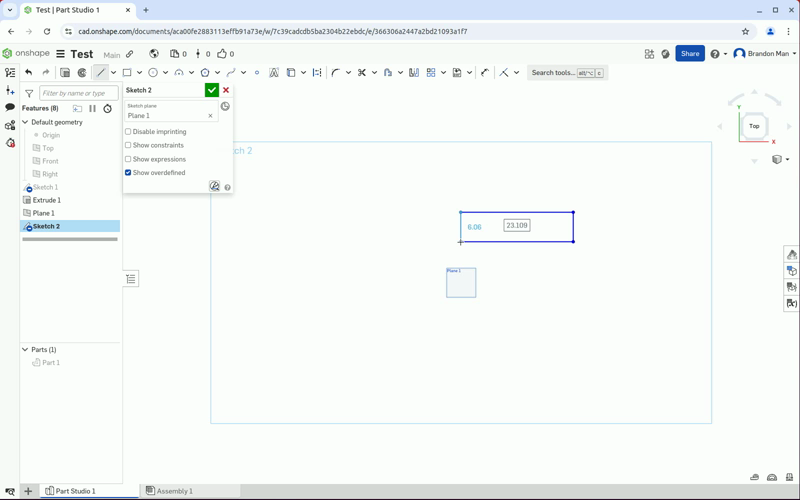
key_up(shift)
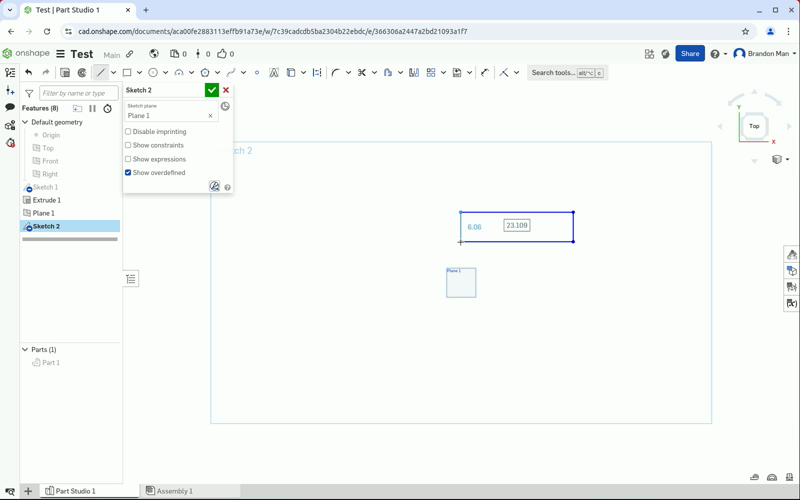
click(460, 241)
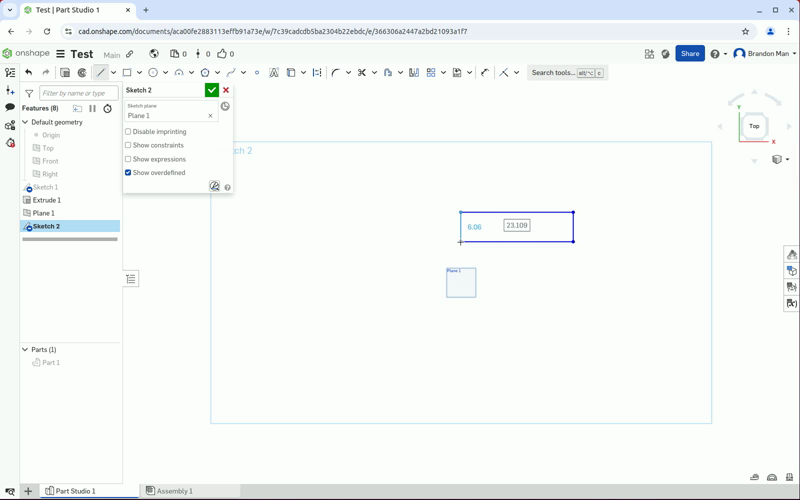
key(esc)
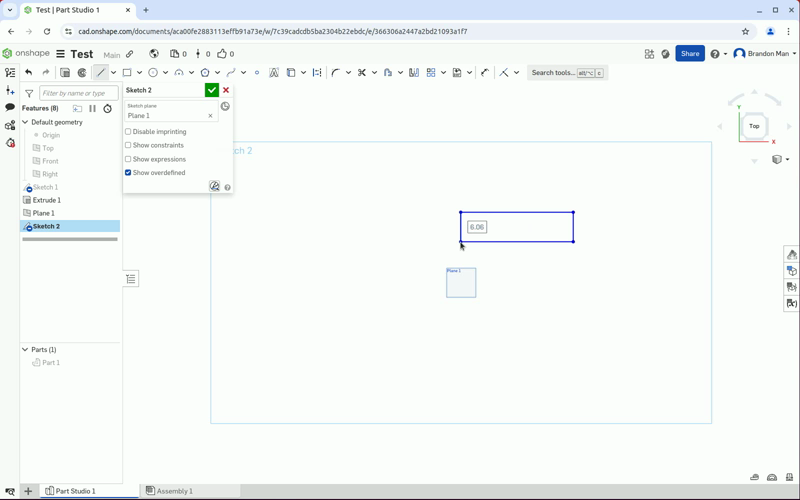
mouse_move(516, 237)
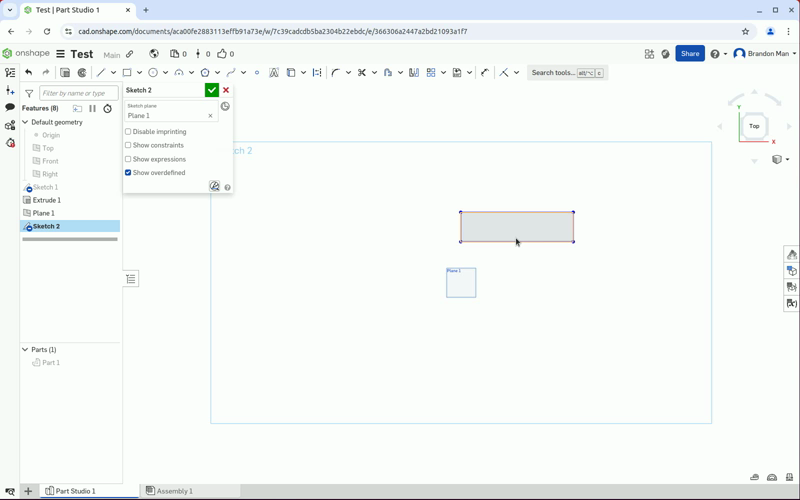
click(516, 237)
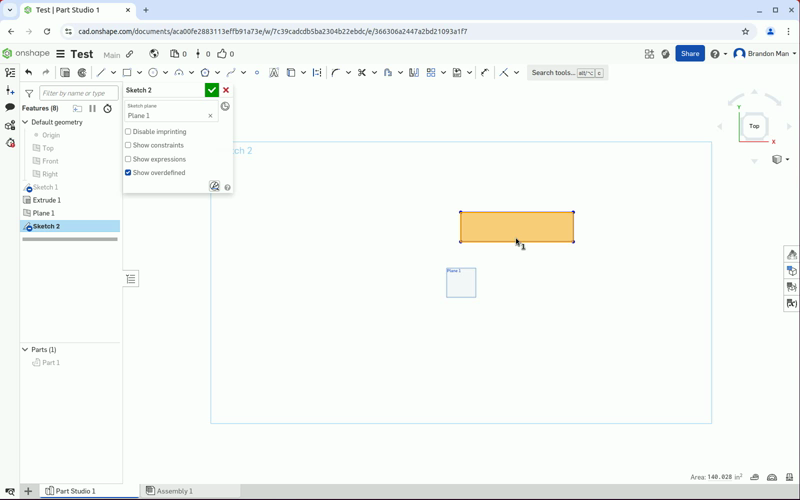
mouse_move(73, 352)
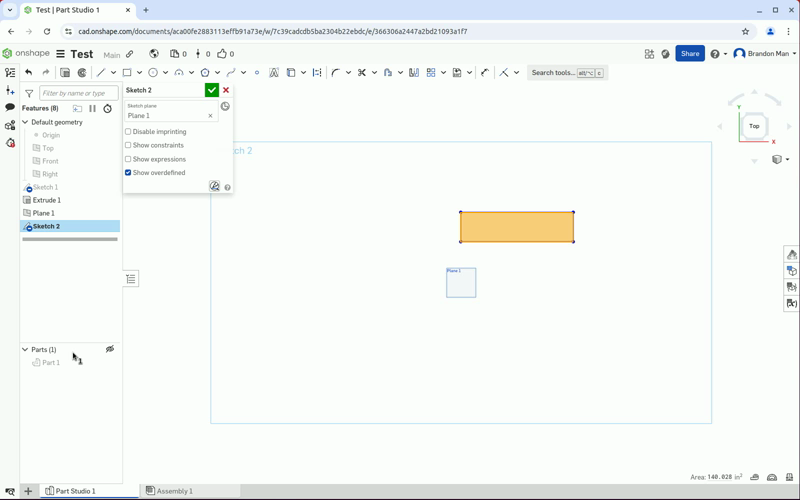
key(shift+y)
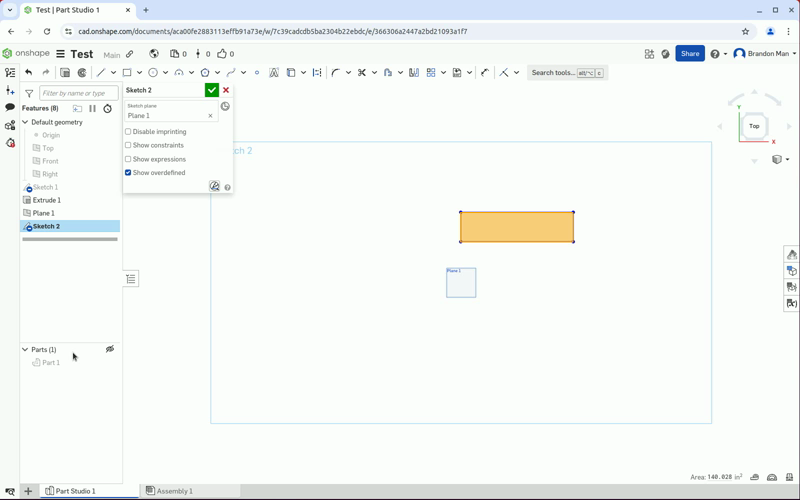
key(shift+e)
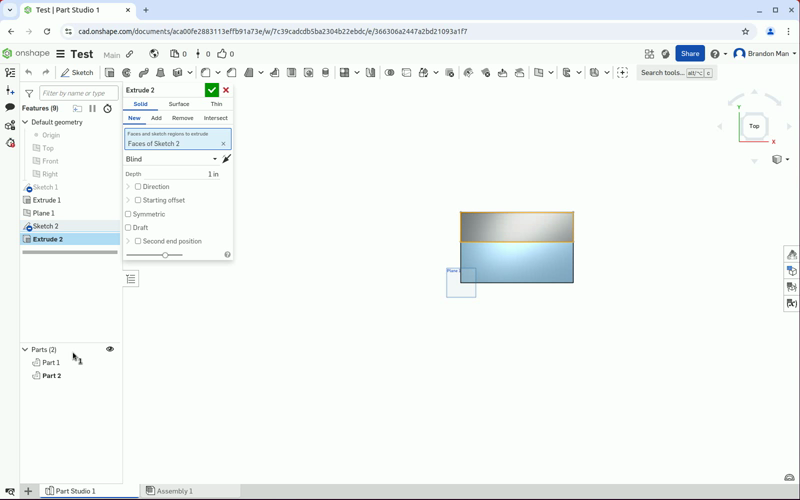
mouse_move(143, 106)
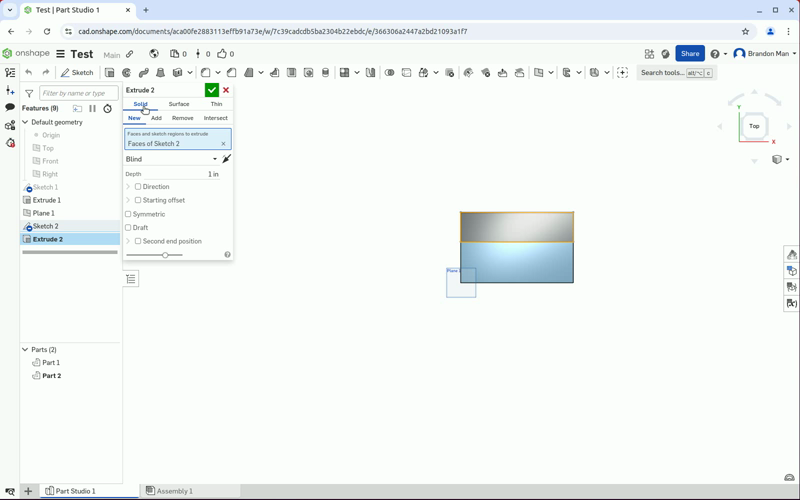
click(143, 106)
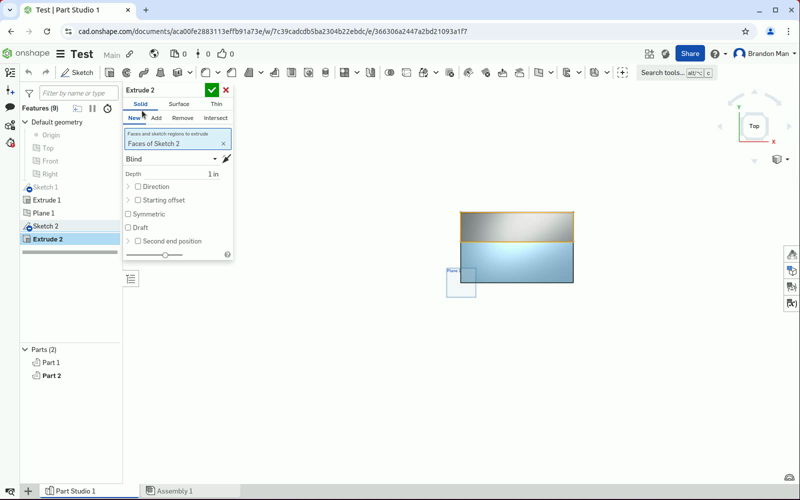
mouse_move(137, 120)
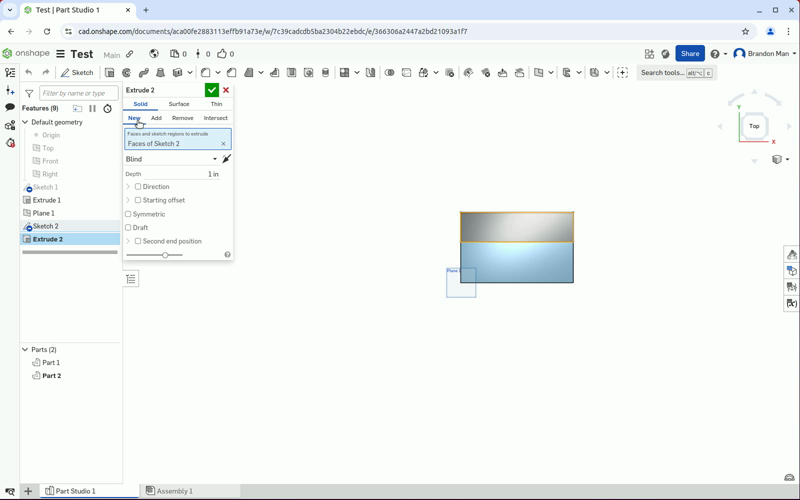
click(137, 120)
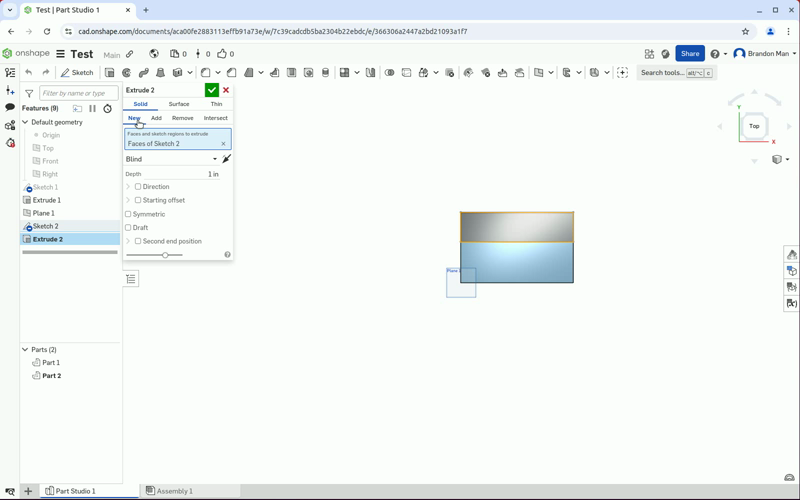
key(tab, 4)
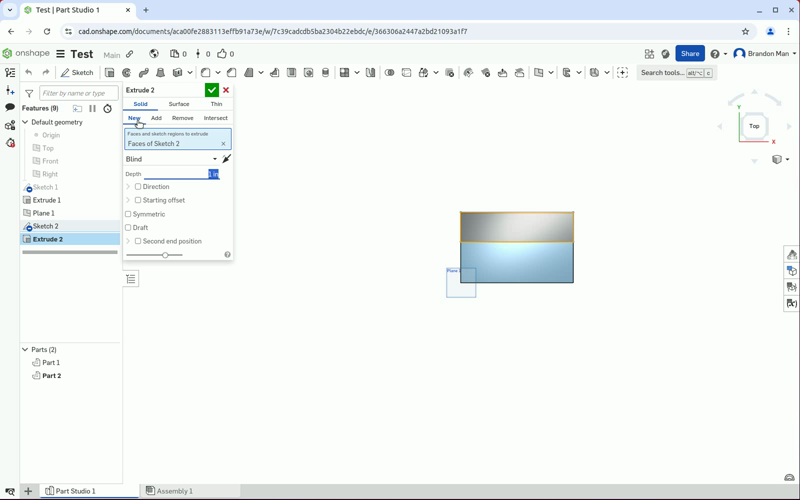
text(8.666)
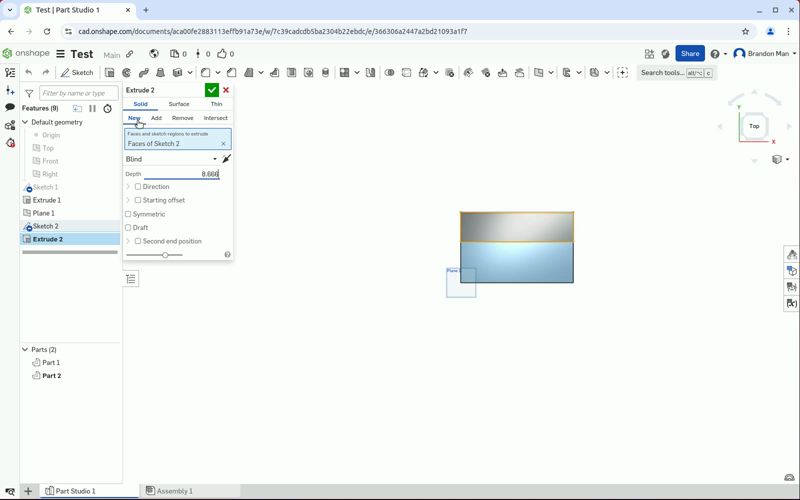
key(enter)
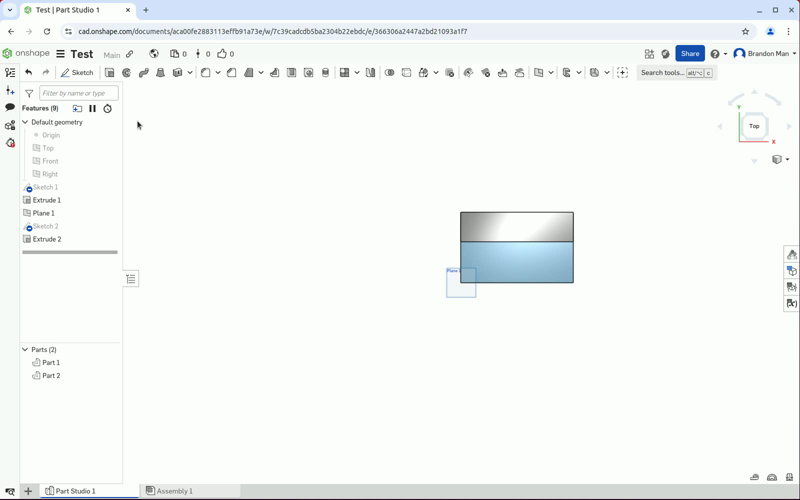
key(shift+h)
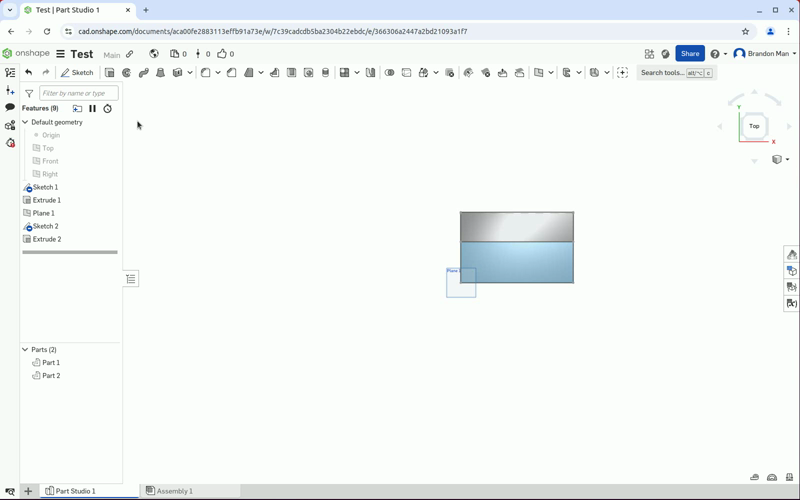
key(shift+h)
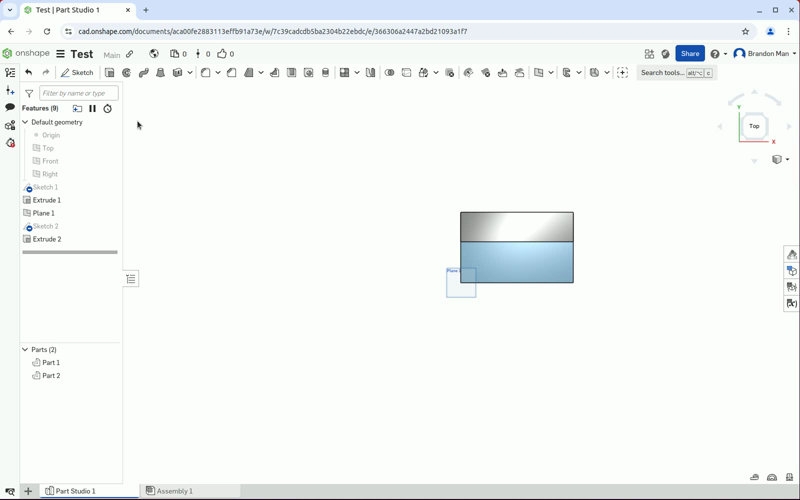
mouse_move(73, 189)
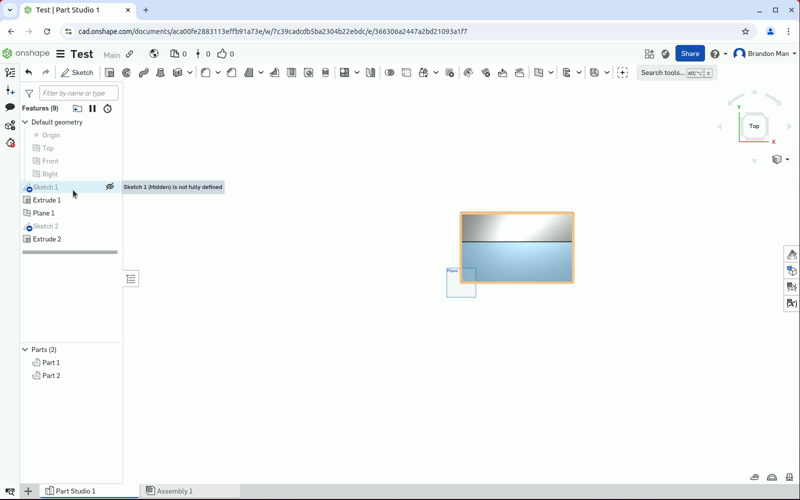
click(73, 189)
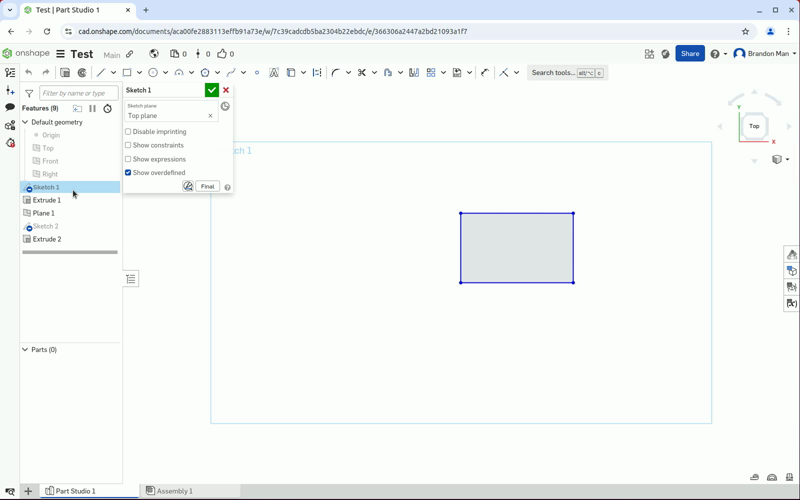
mouse_move(229, 92)
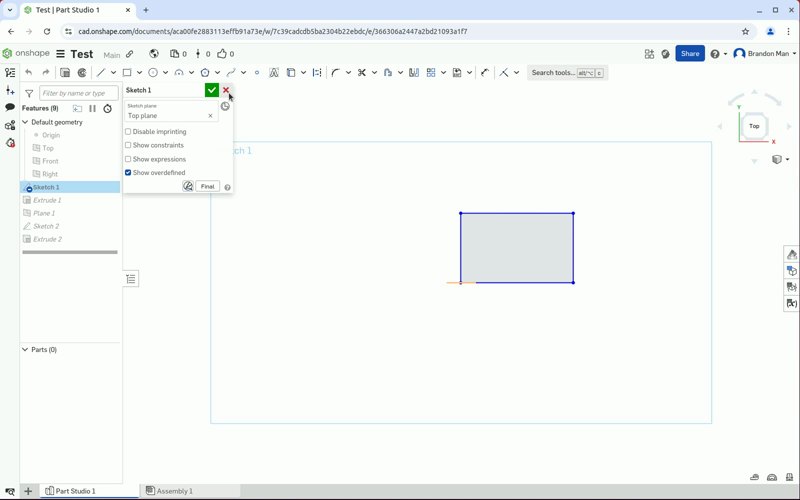
click(229, 92)
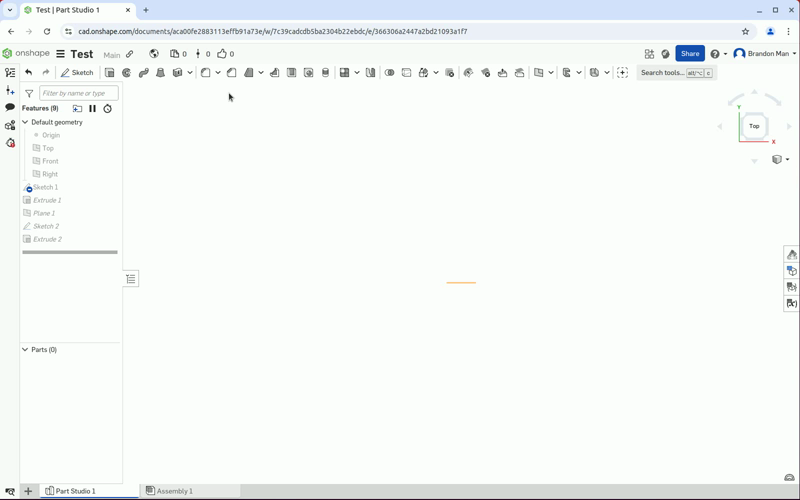
mouse_move(73, 352)
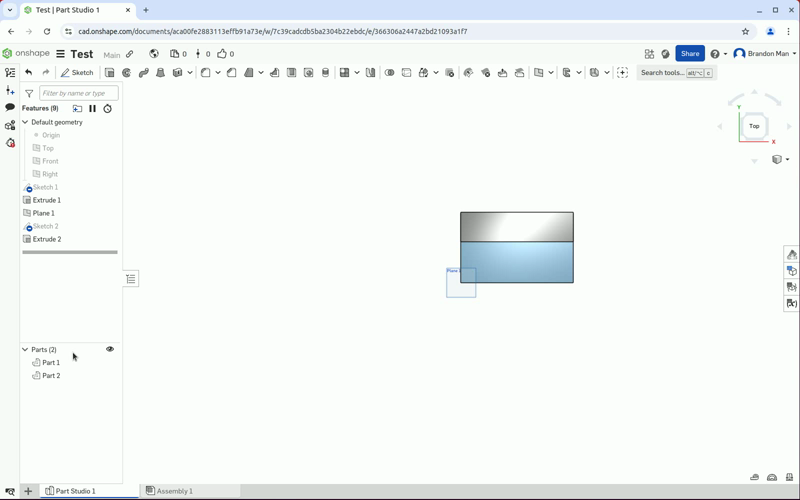
key(y)
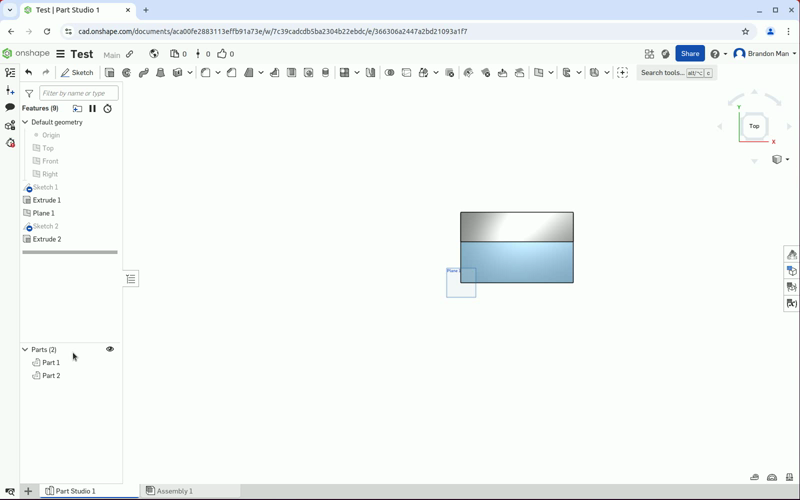
key(shift+p)
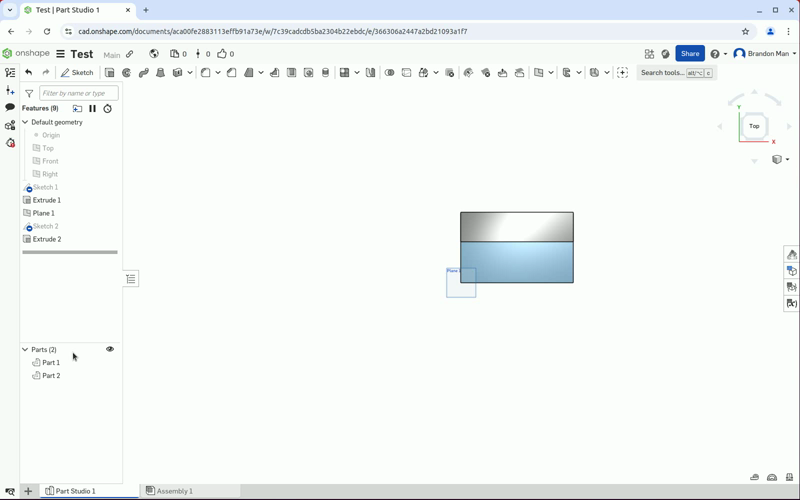
key(space)
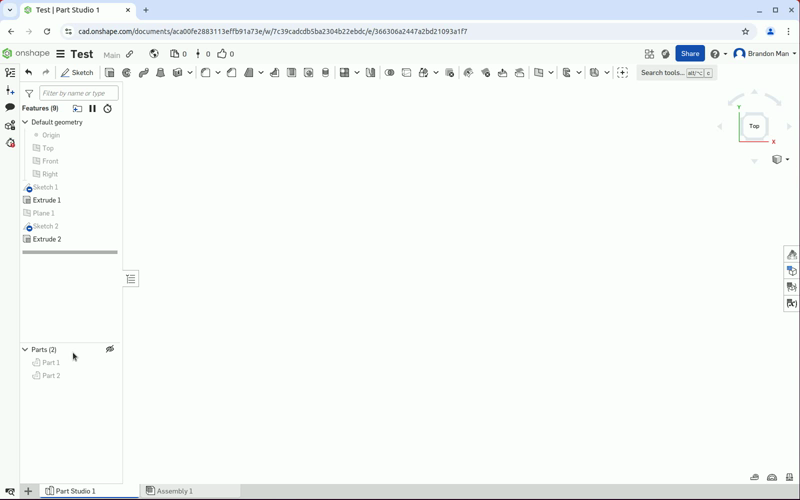
key_down(shift)
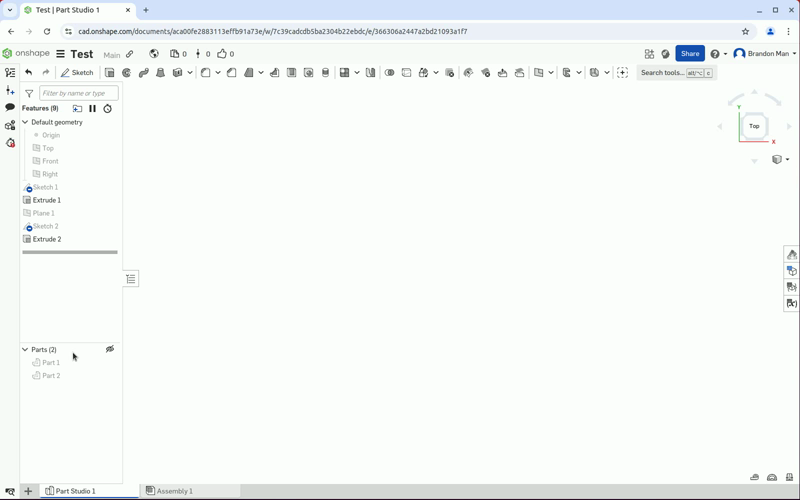
key(up)
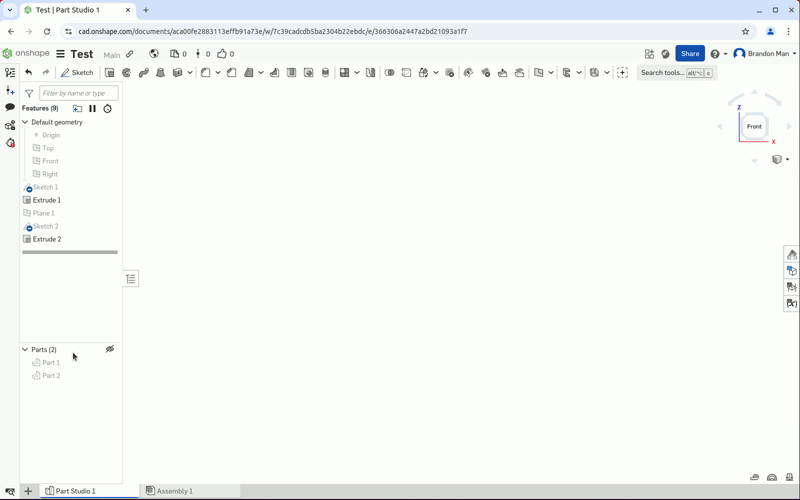
key_up(shift)
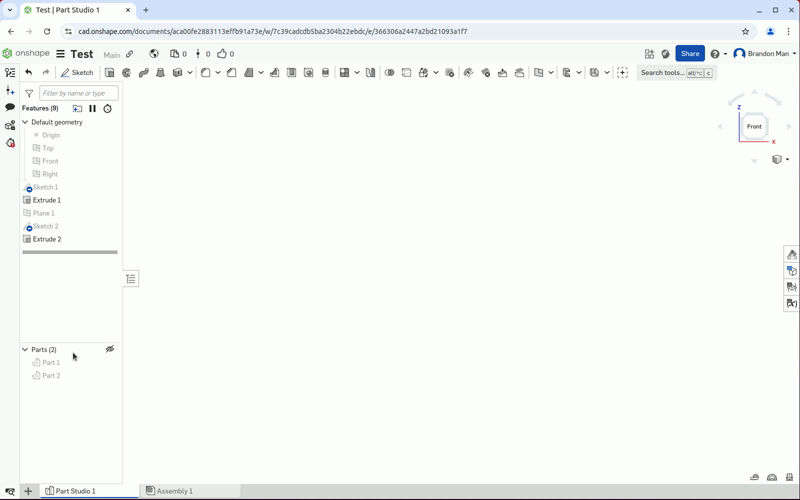
mouse_move(73, 352)
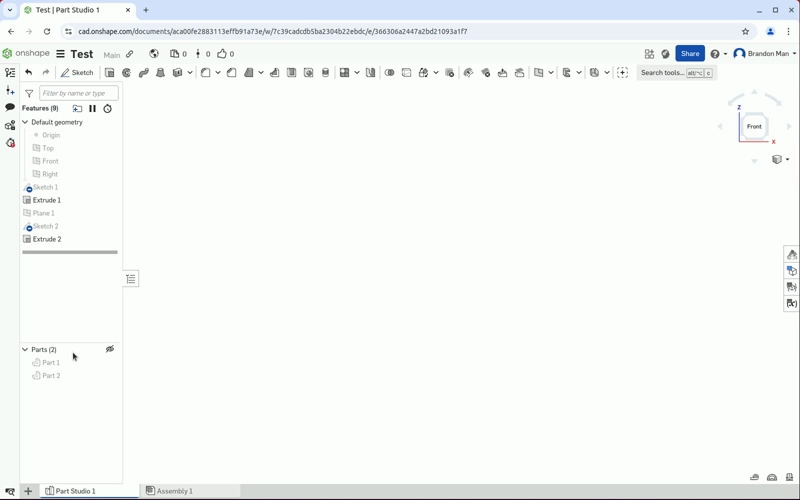
key(shift+y)
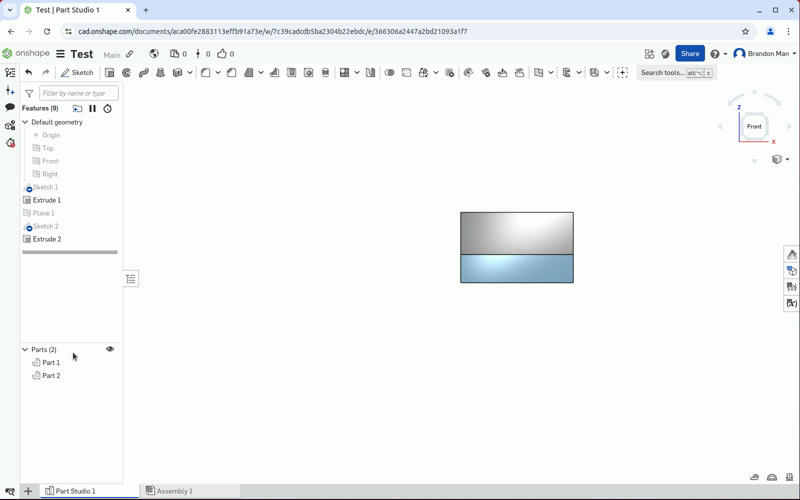
mouse_move(541, 75)
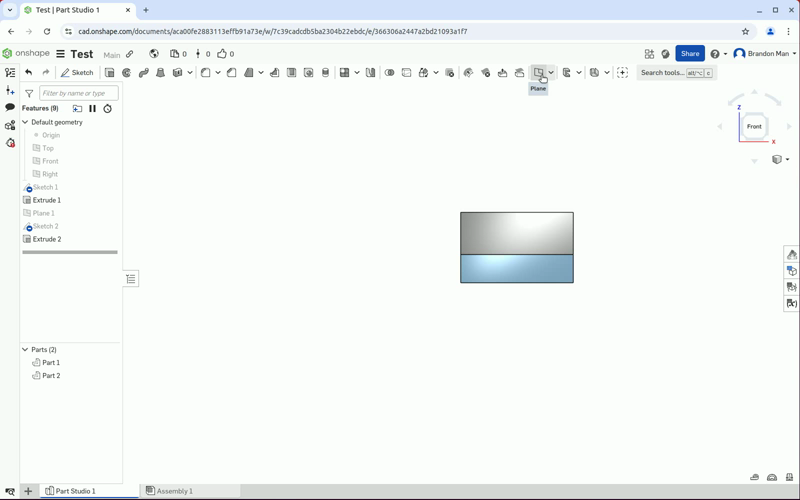
click(541, 75)
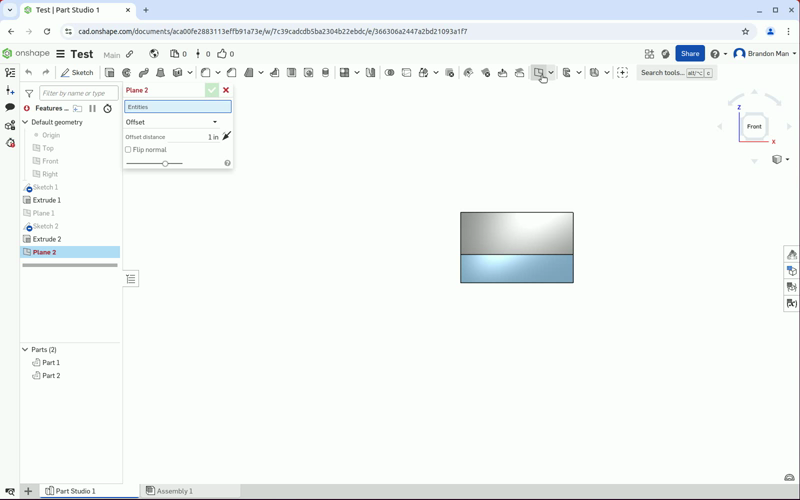
mouse_move(73, 163)
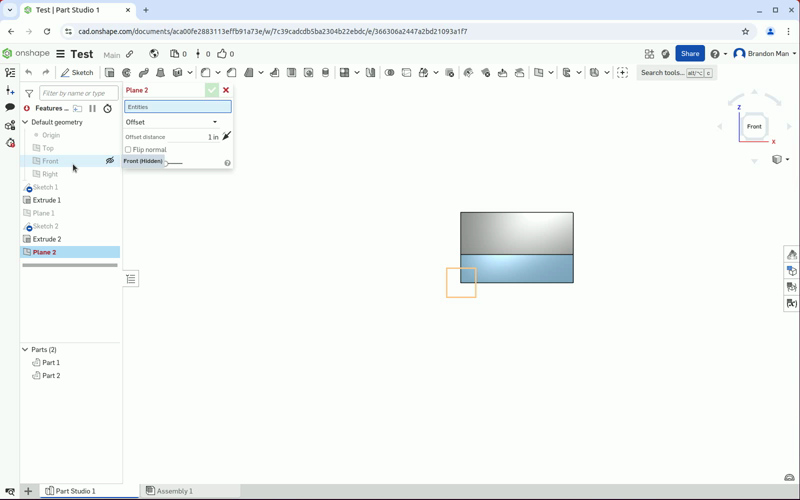
click(73, 163)
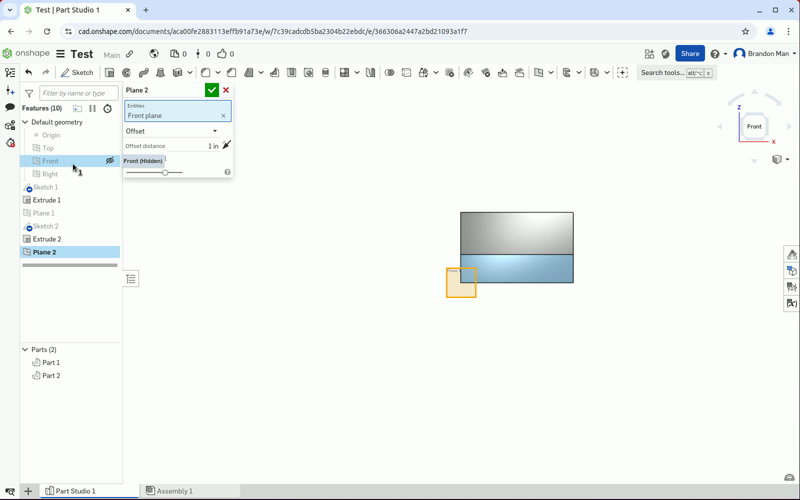
key(tab, 2)
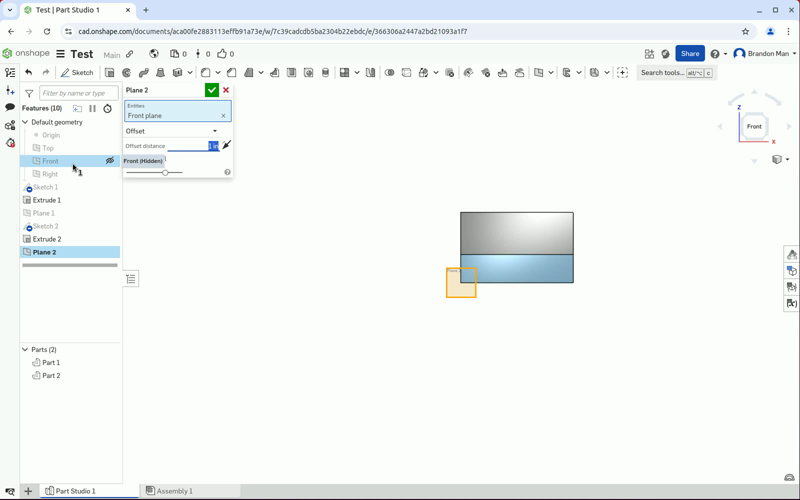
text(8.411)
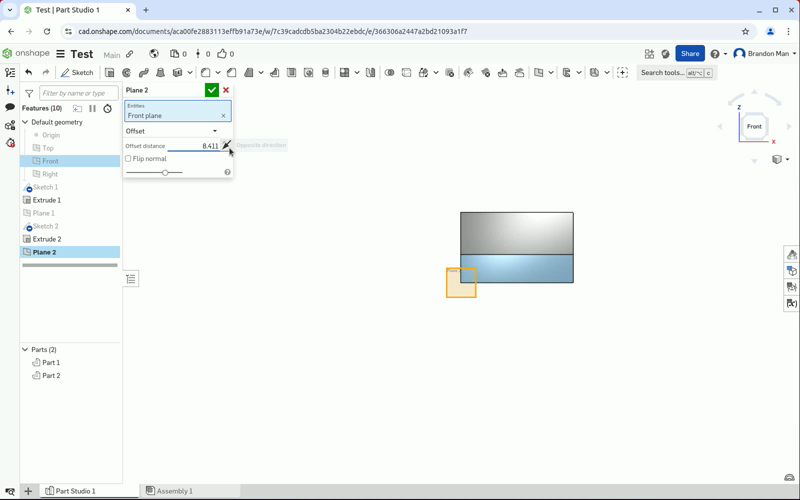
mouse_move(229, 147)
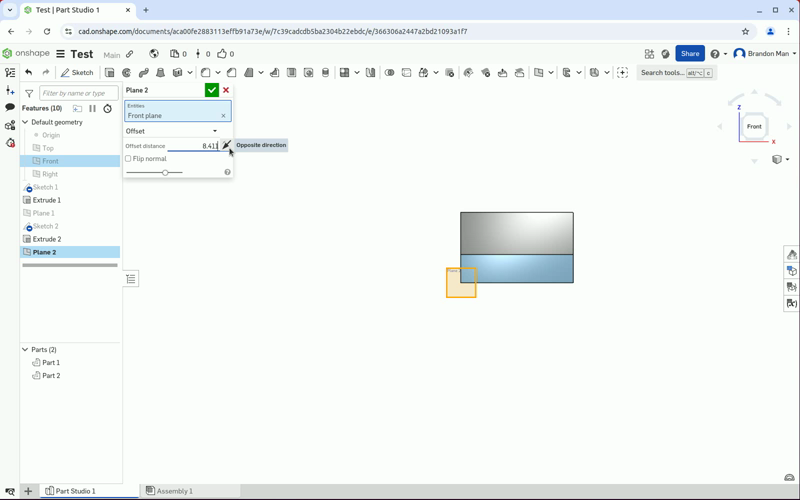
click(229, 147)
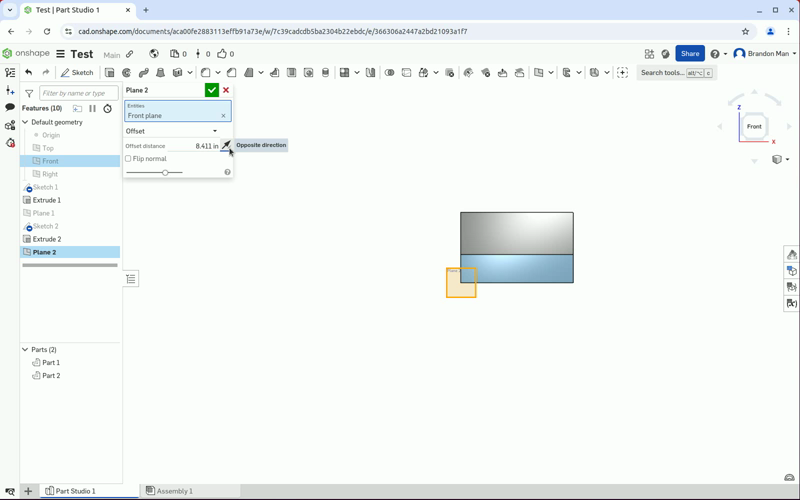
key(enter, 2)
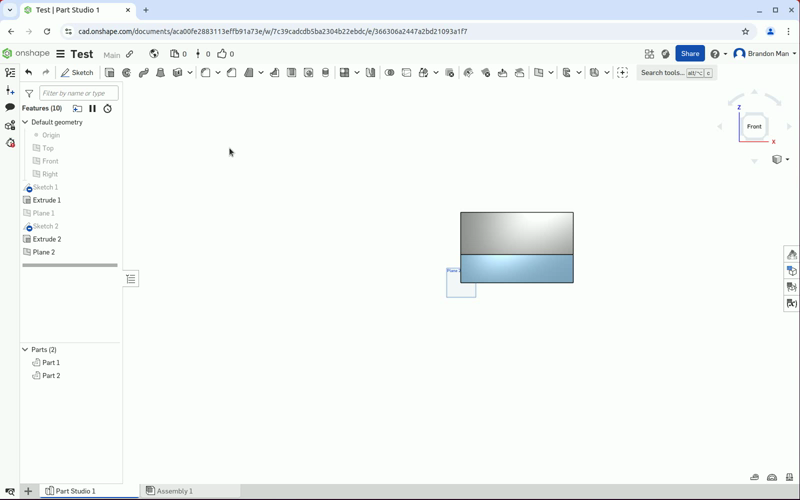
key(shift+s)
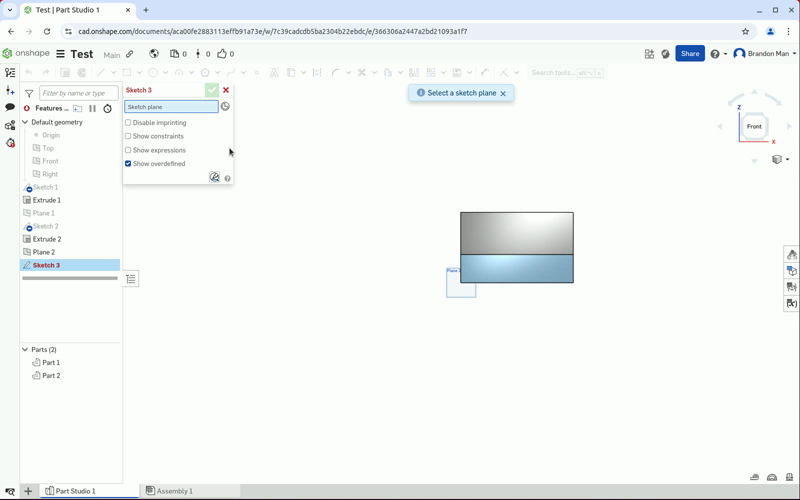
mouse_move(73, 254)
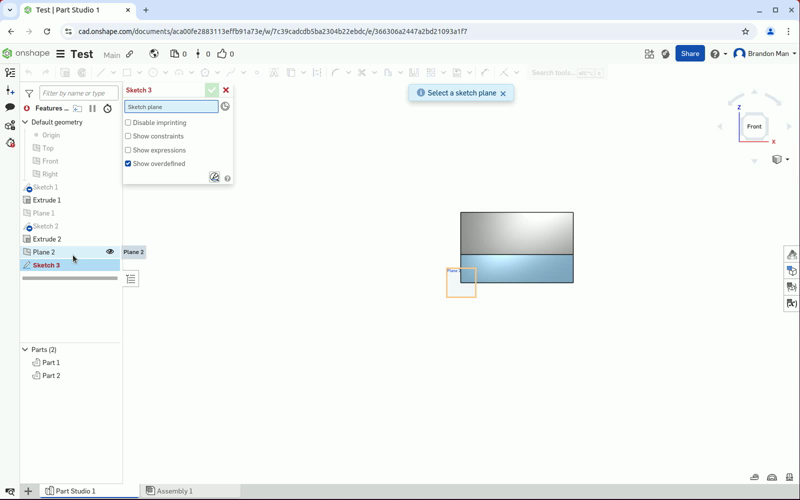
click(73, 254)
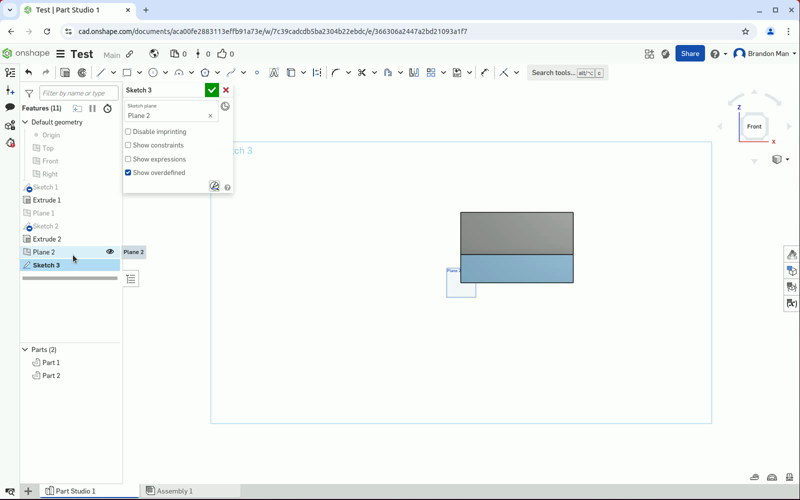
mouse_move(73, 352)
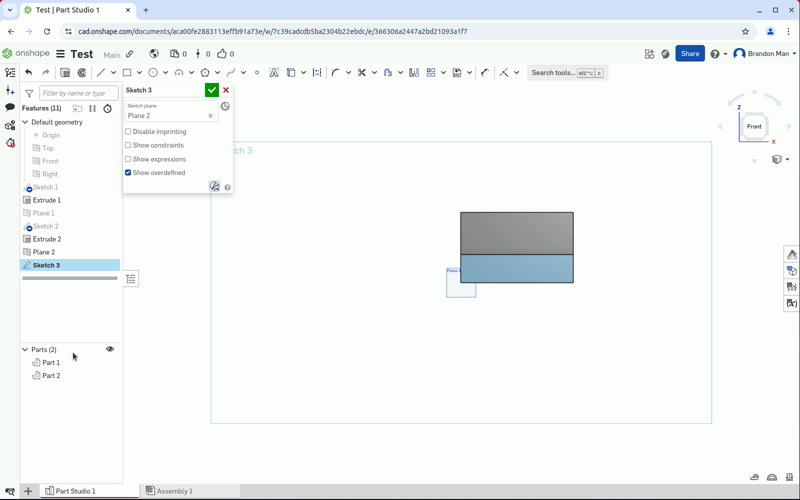
key(y)
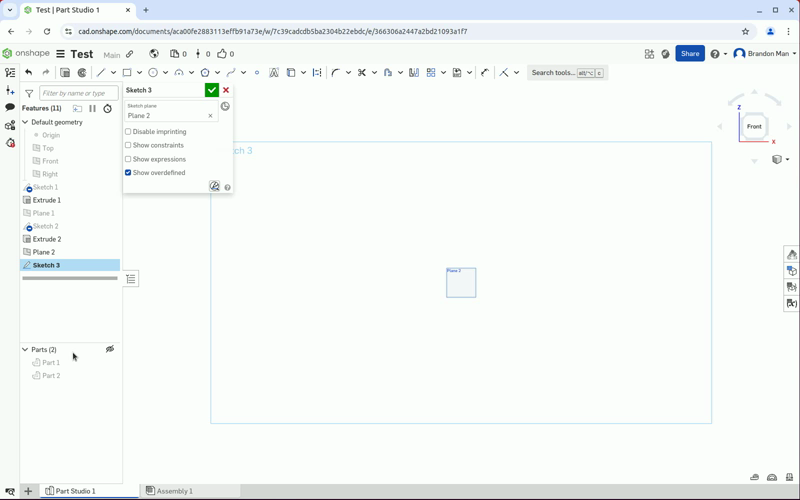
key(l)
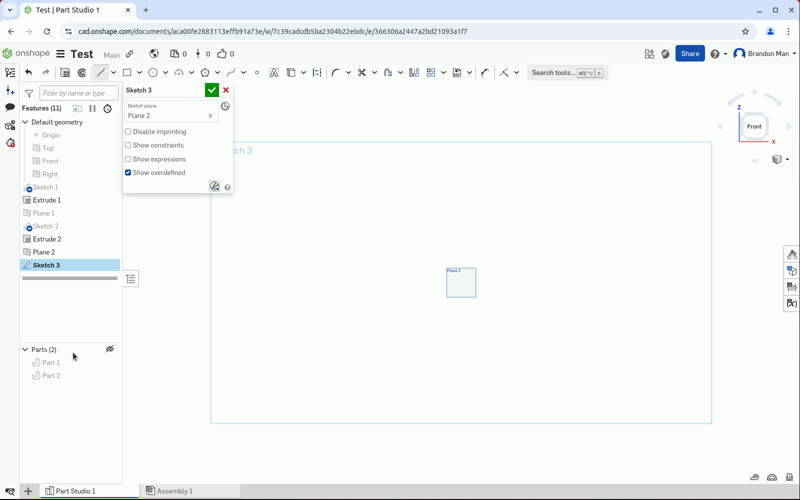
key_down(shift)
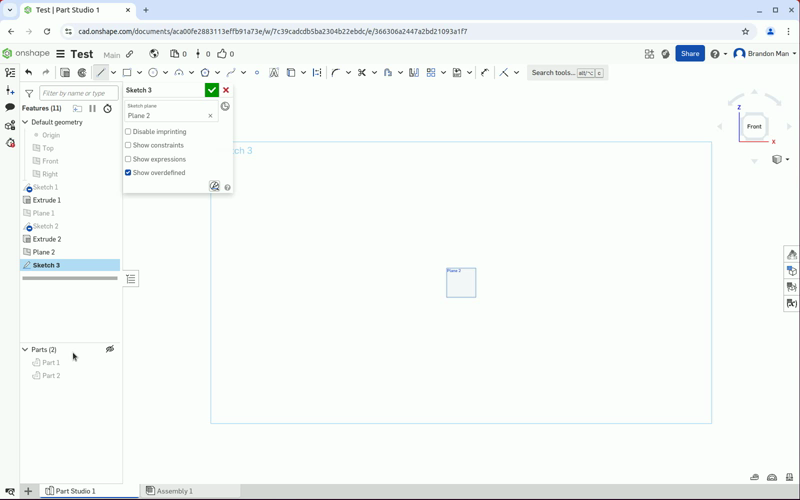
mouse_move(545, 212)
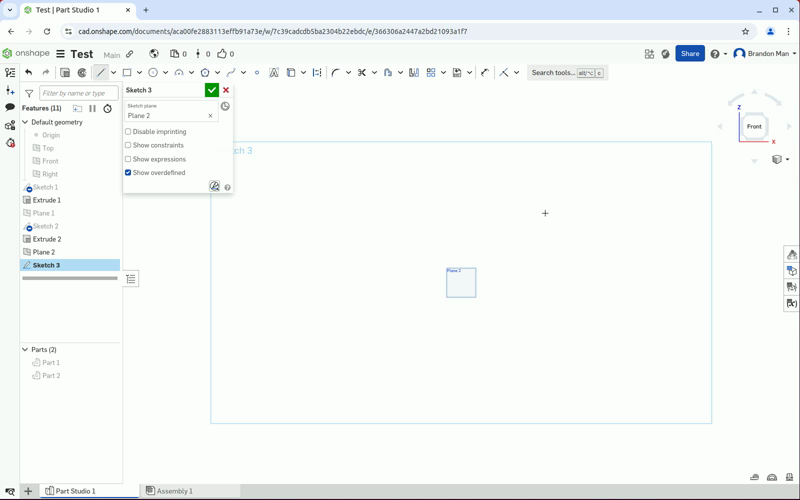
click(545, 212)
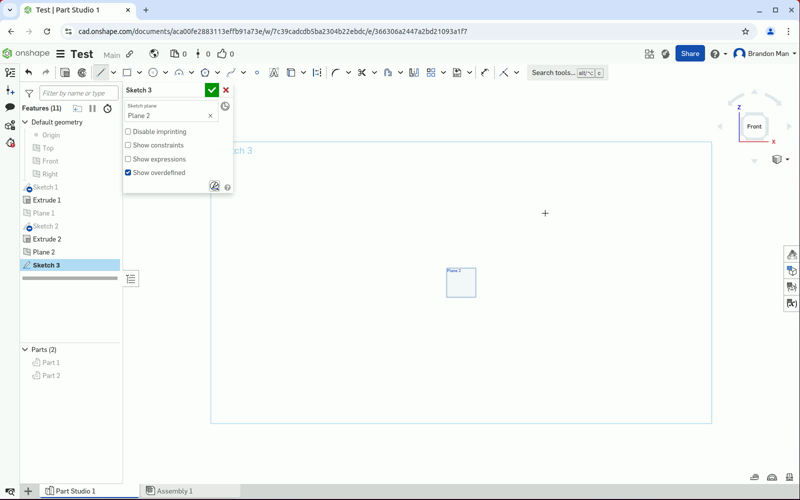
key_up(shift)
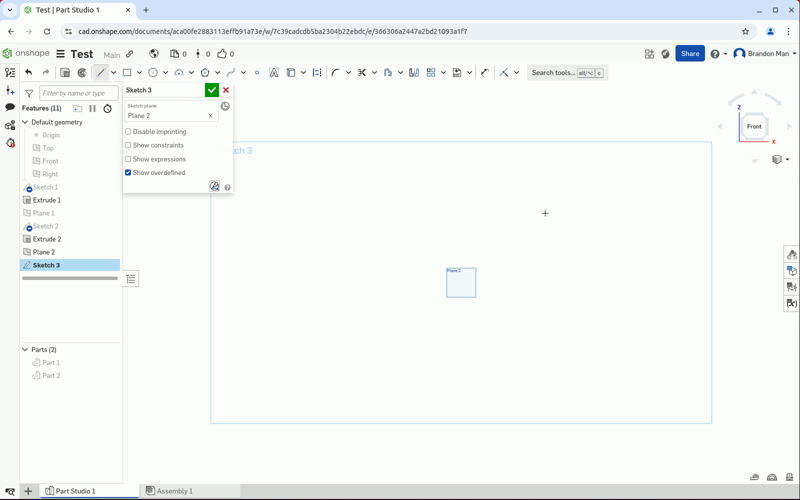
key_down(shift)
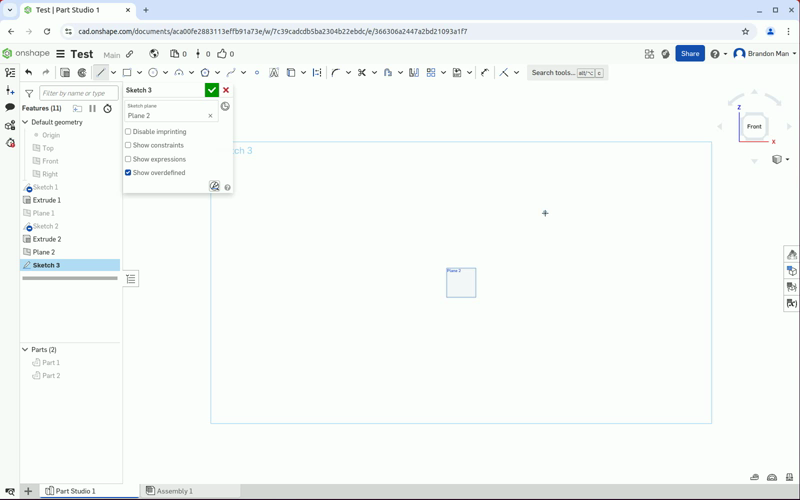
mouse_move(575, 212)
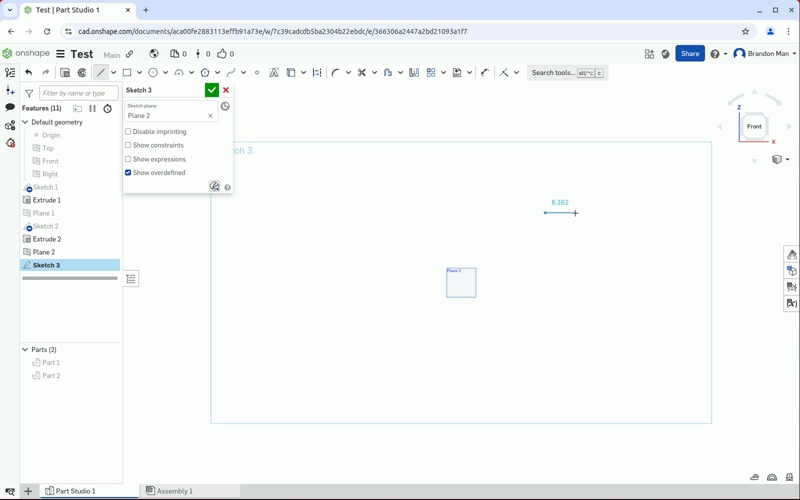
mouse_move(573, 255)
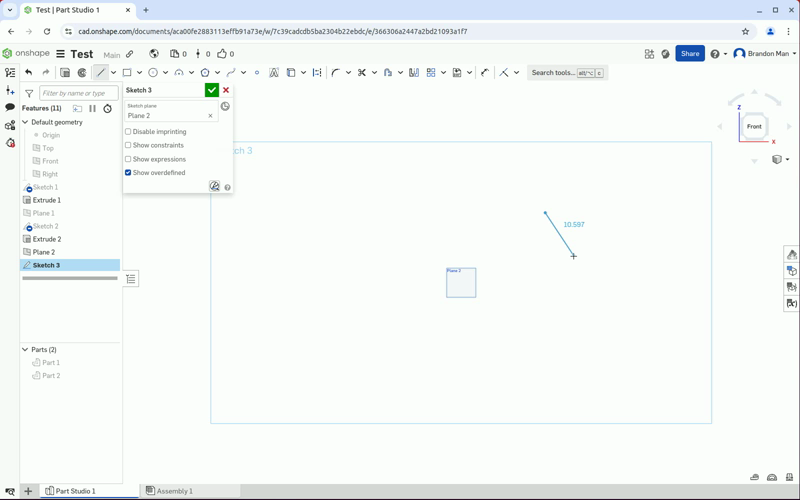
click(573, 255)
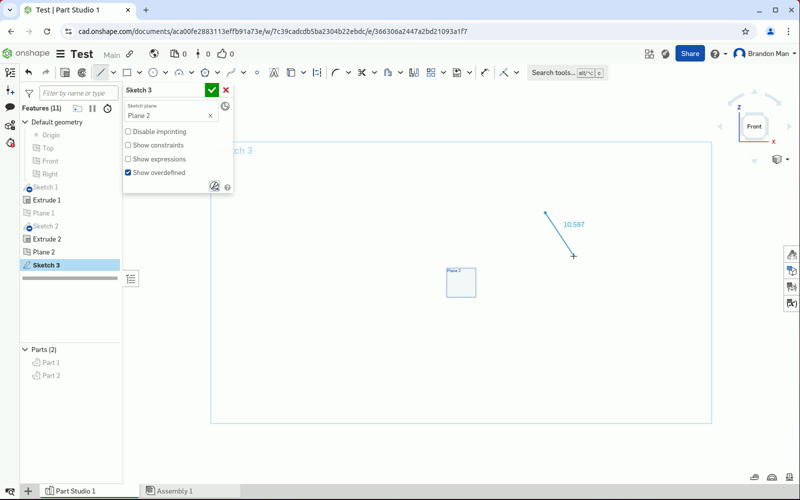
key_up(shift)
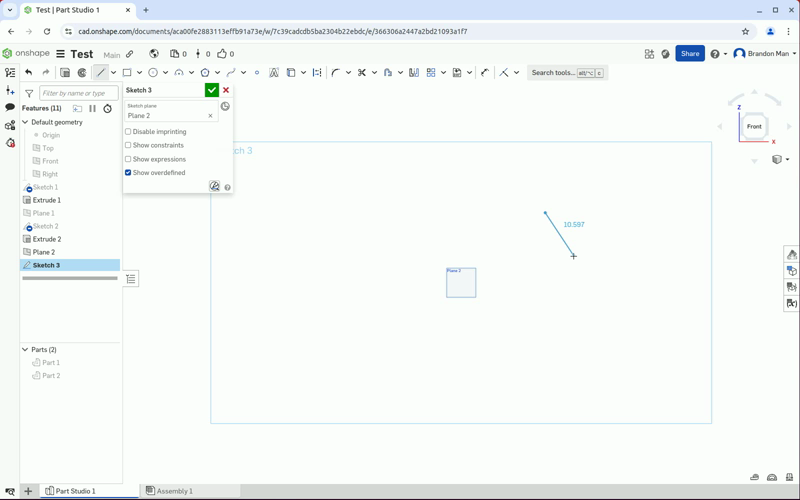
key_down(shift)
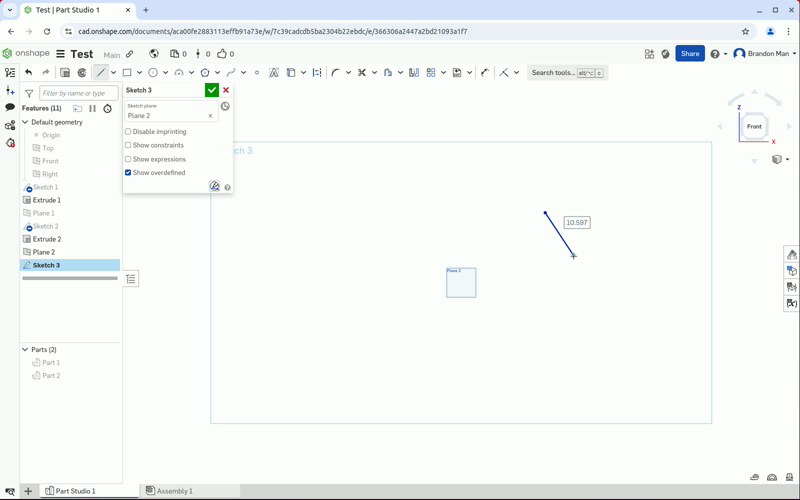
mouse_move(589, 255)
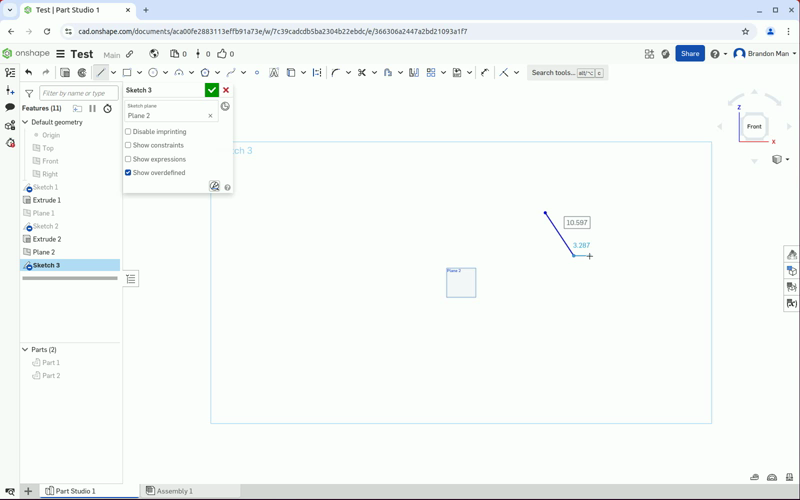
mouse_move(573, 212)
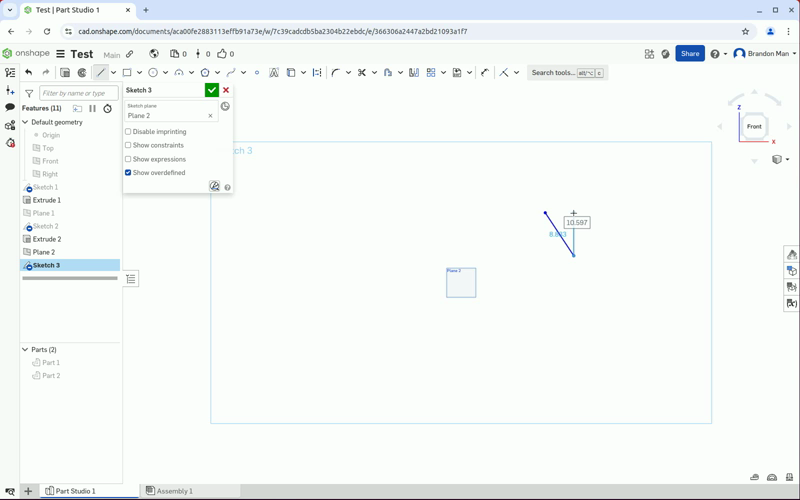
click(573, 212)
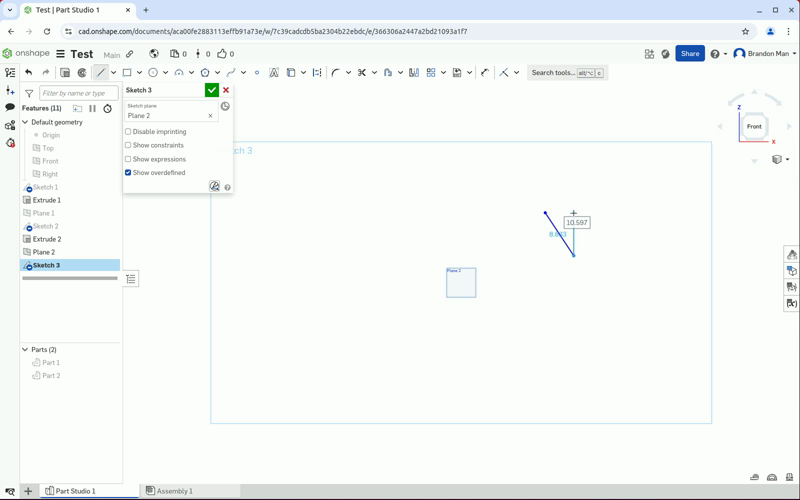
key_up(shift)
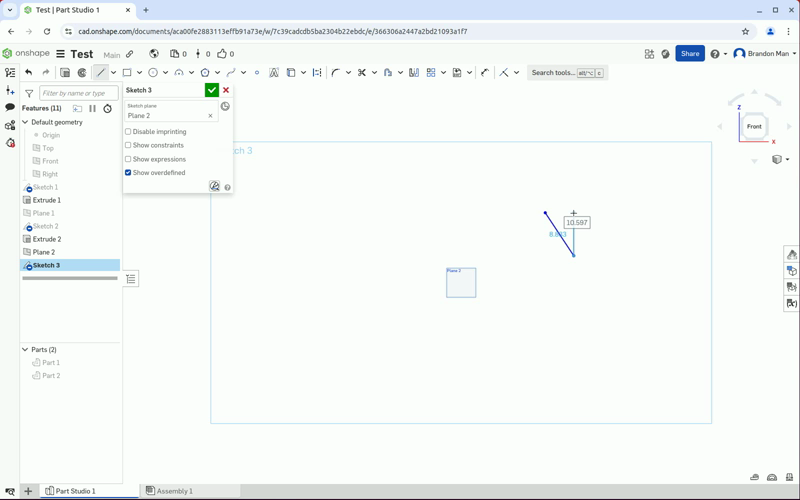
mouse_move(589, 212)
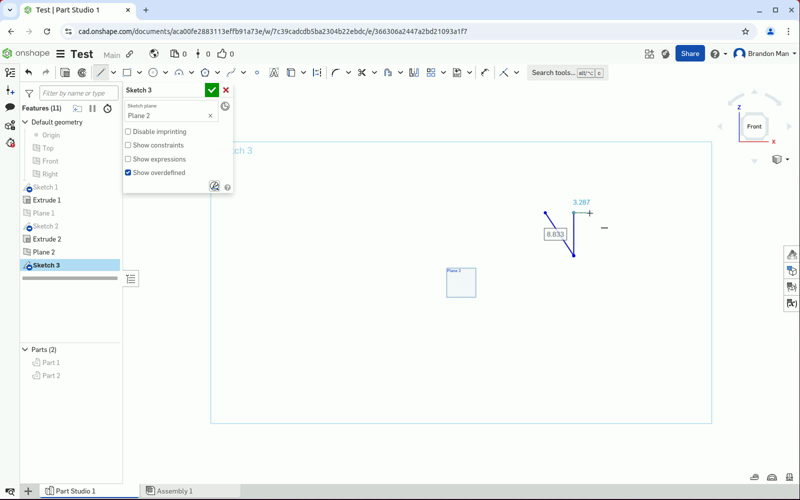
key_down(shift)
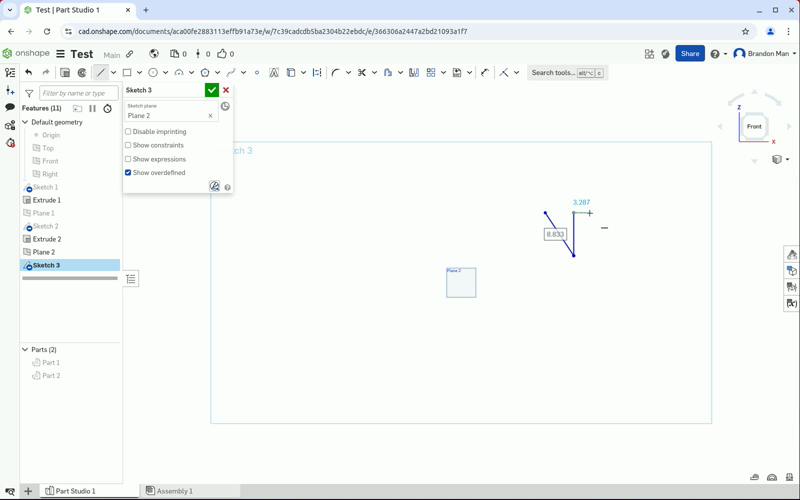
mouse_move(545, 212)
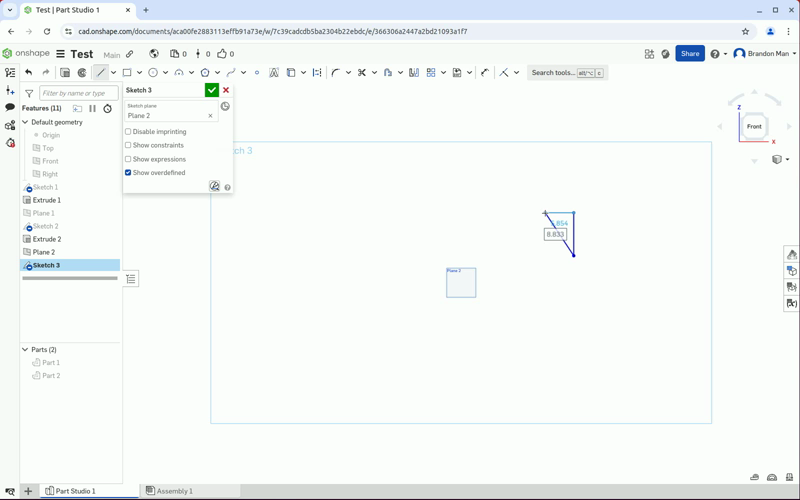
key_up(shift)
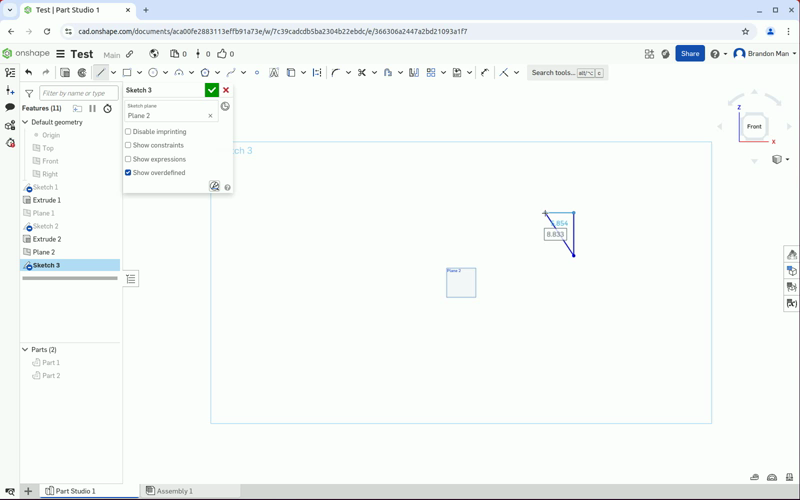
click(545, 212)
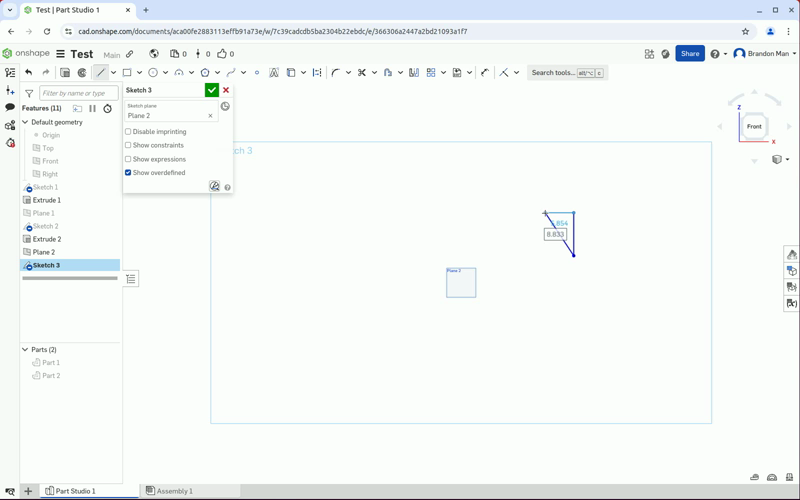
key(esc)
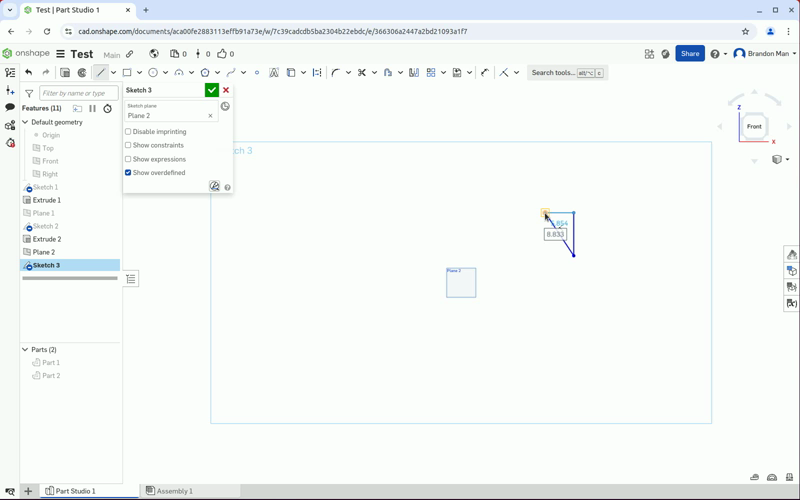
mouse_move(573, 234)
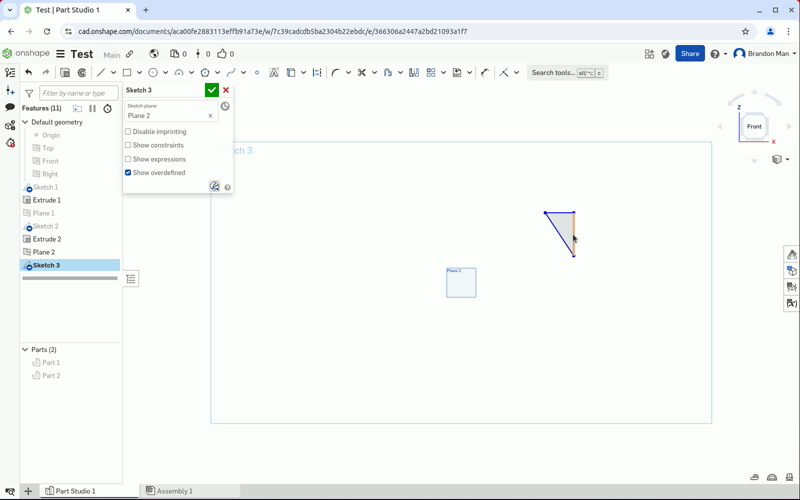
scroll(6)
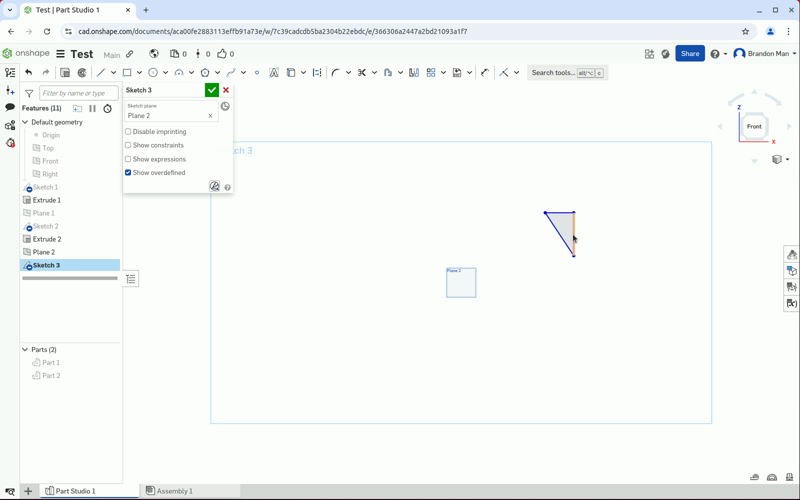
scroll(6)
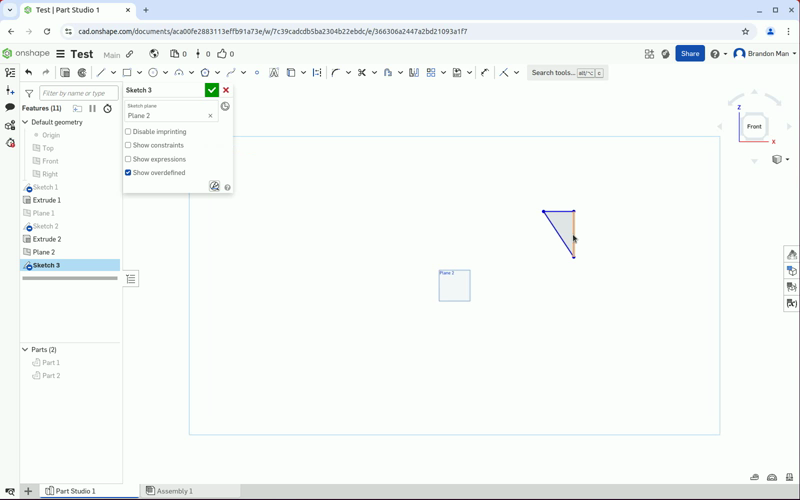
scroll(6)
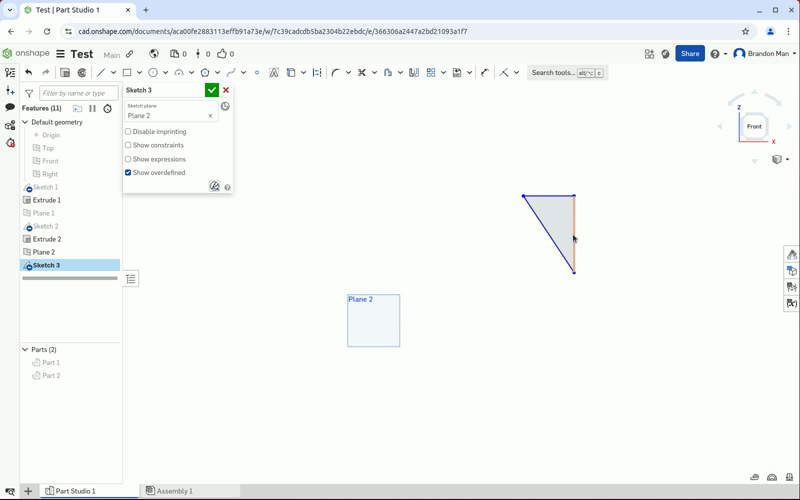
scroll(6)
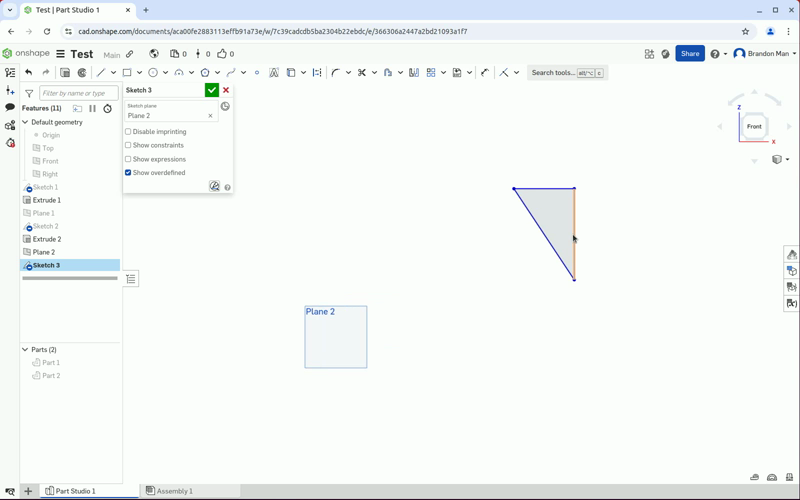
scroll(6)
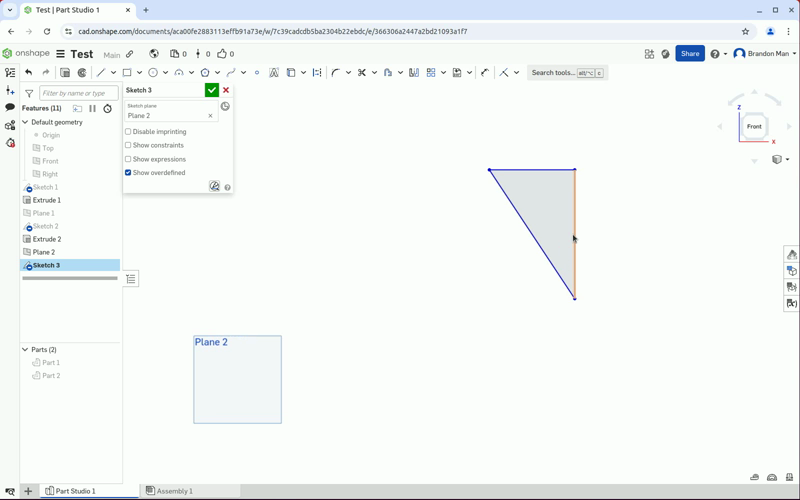
scroll(6)
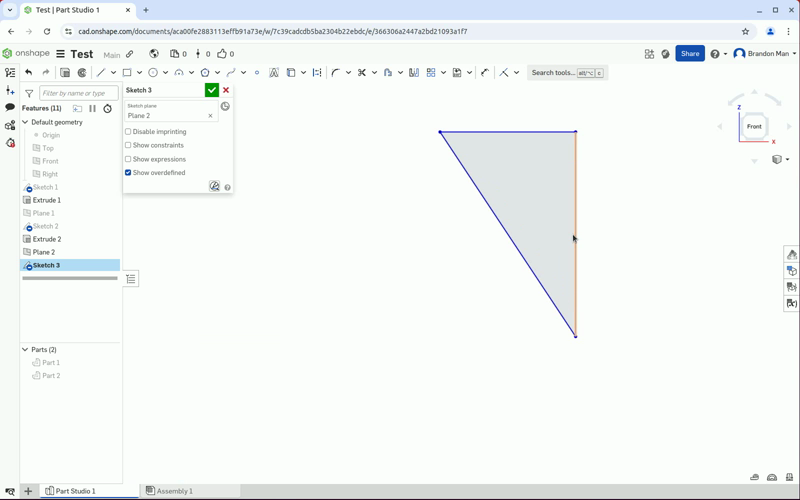
scroll(6)
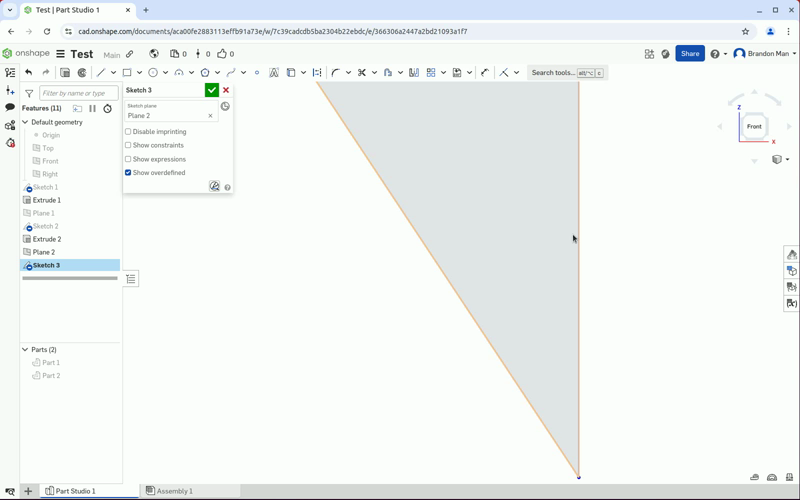
click(573, 234)
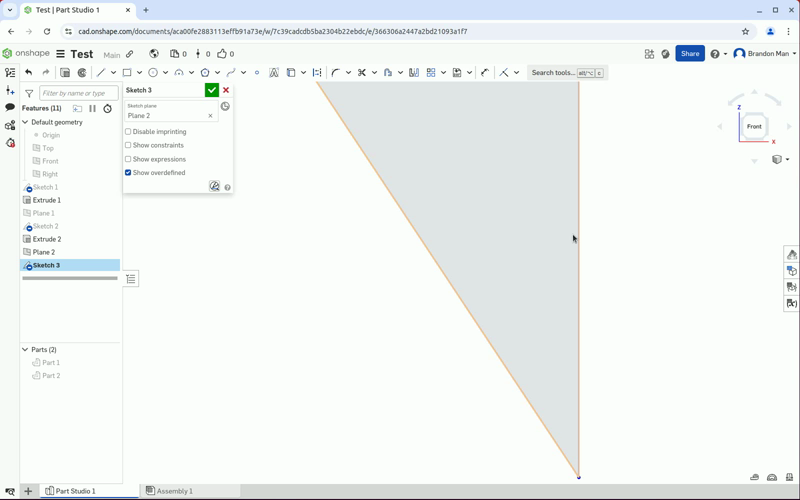
scroll(-6)
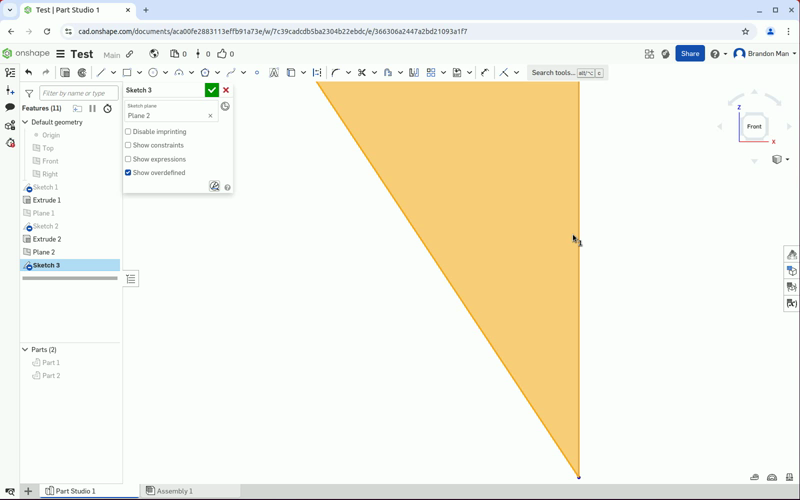
scroll(-6)
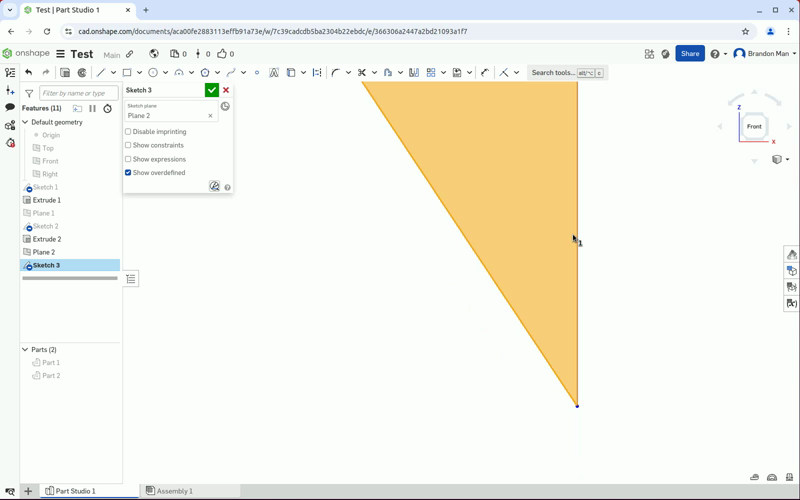
scroll(-6)
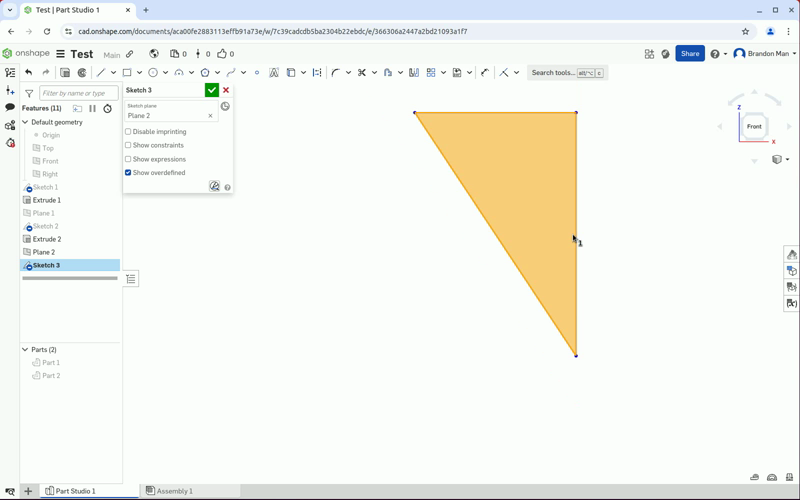
scroll(-6)
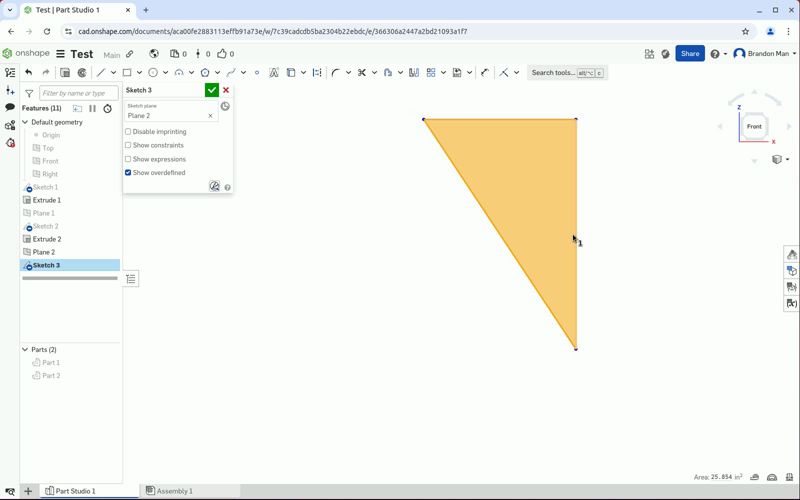
scroll(-6)
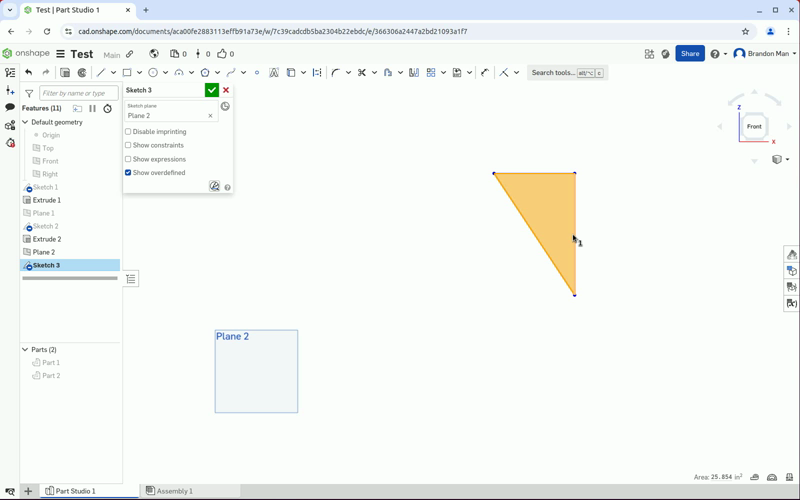
scroll(-6)
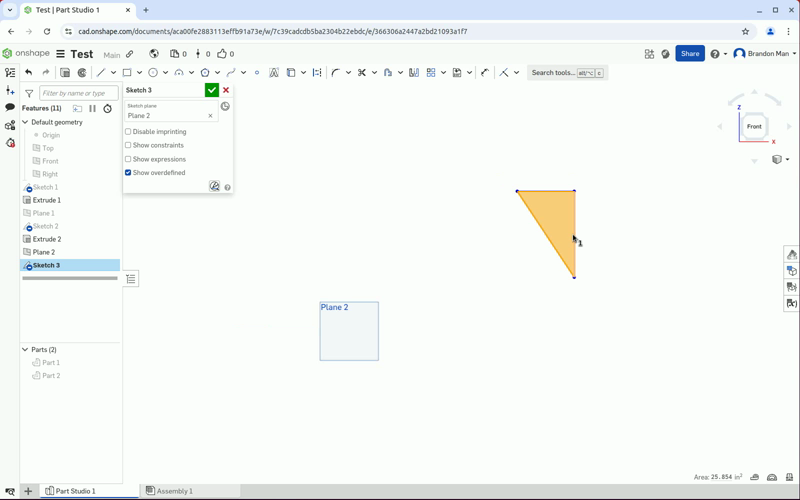
scroll(-6)
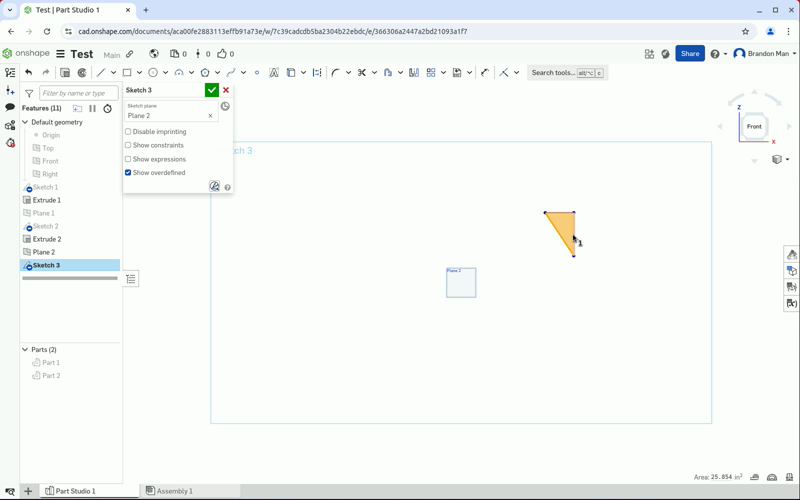
mouse_move(73, 352)
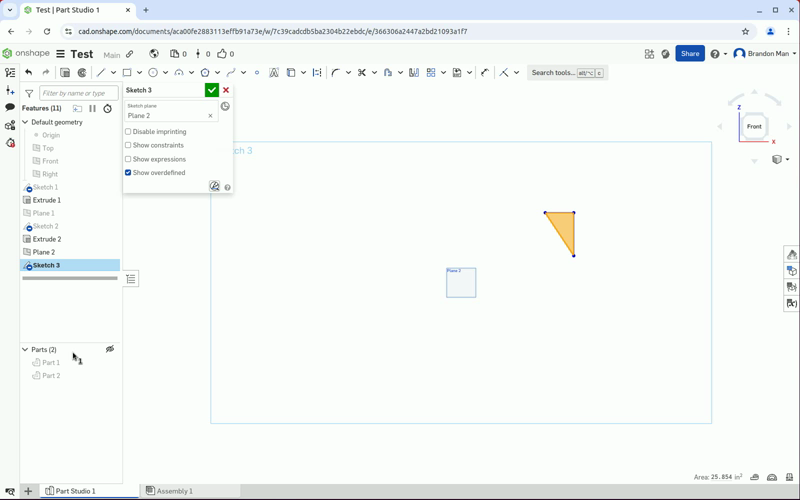
key(shift+y)
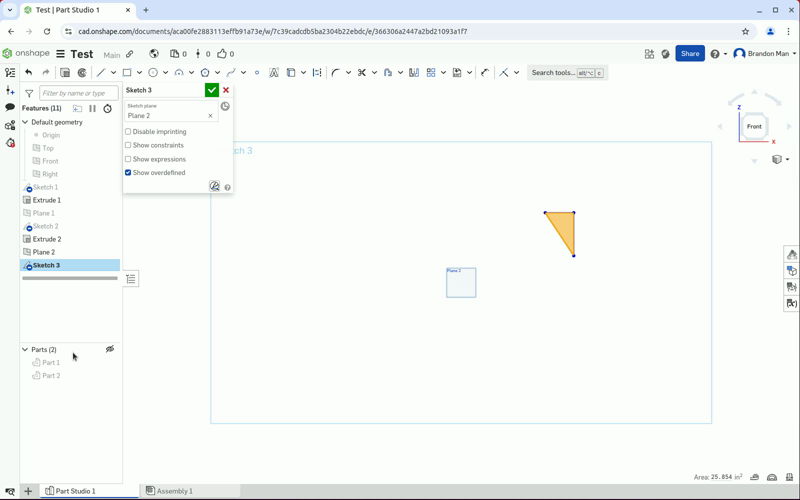
key(shift+e)
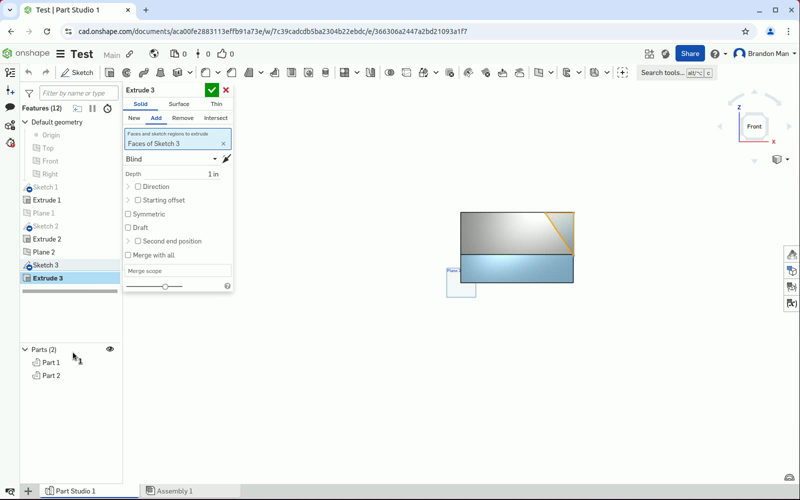
mouse_move(143, 106)
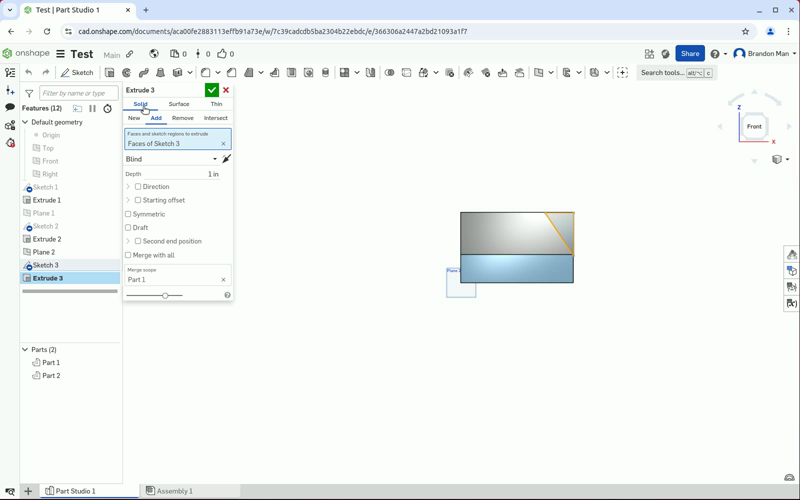
click(143, 106)
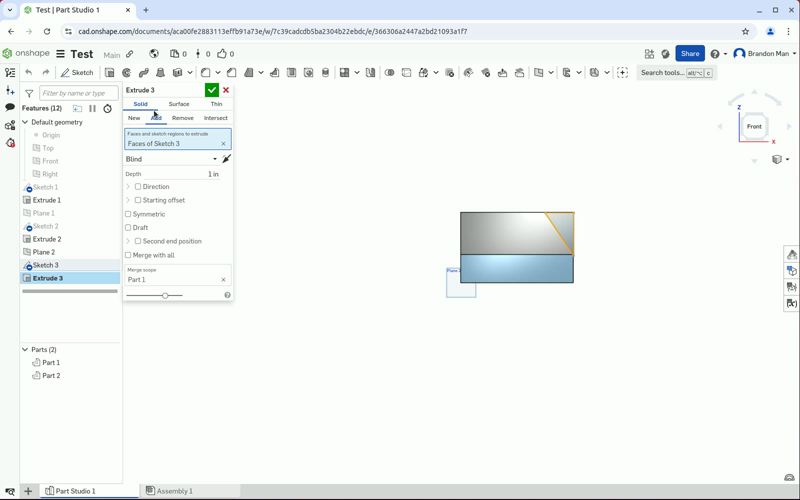
mouse_move(186, 120)
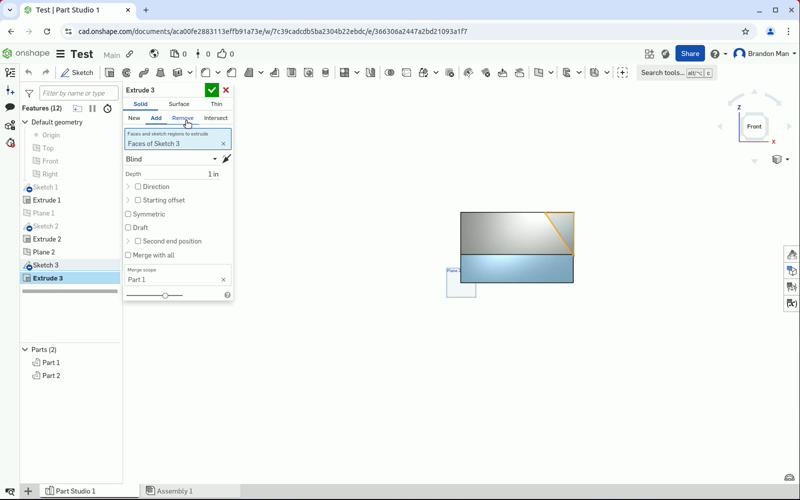
click(186, 120)
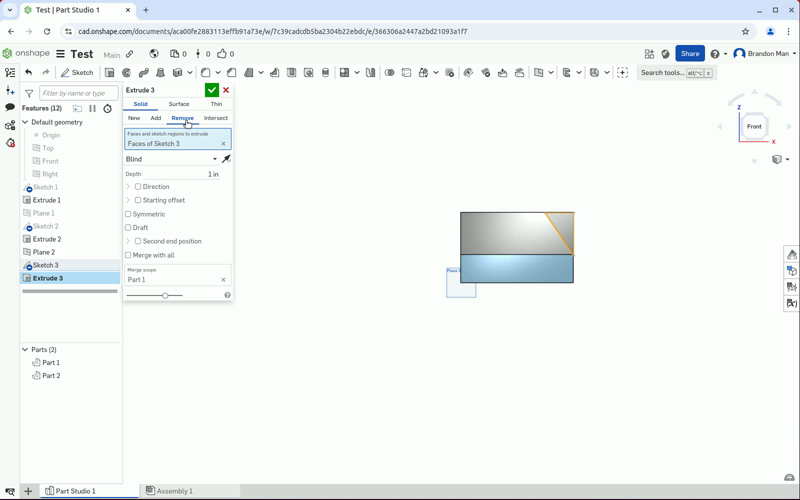
key(tab, 4)
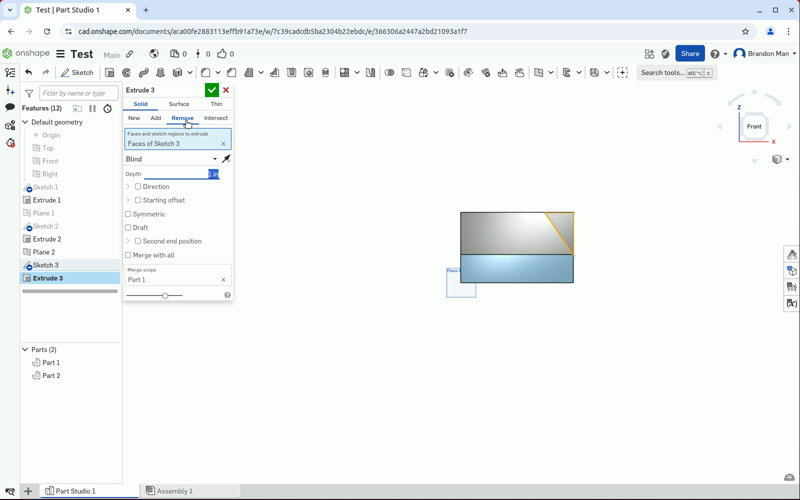
text(11.554)
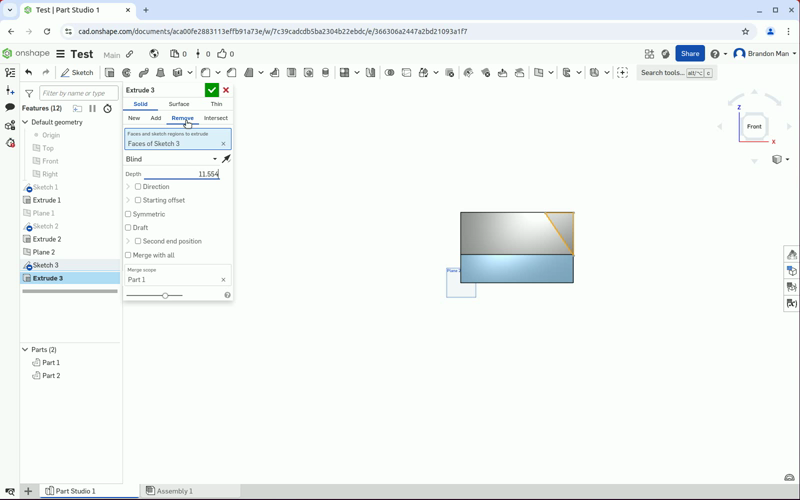
key(tab, 6)
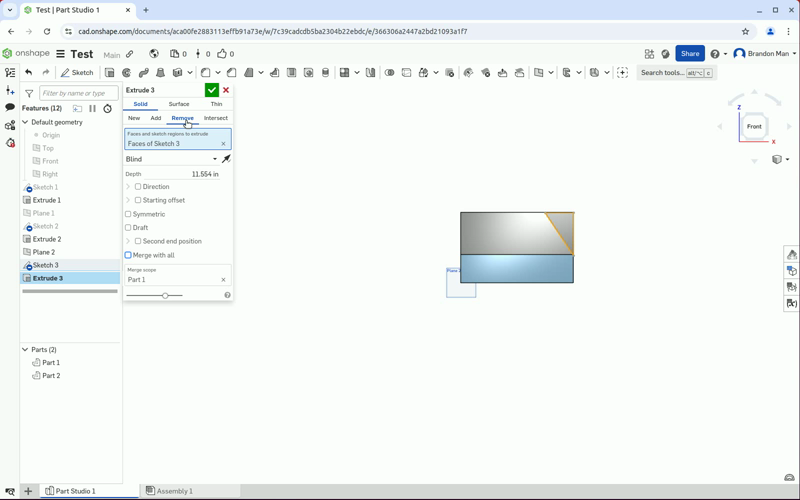
key(space)
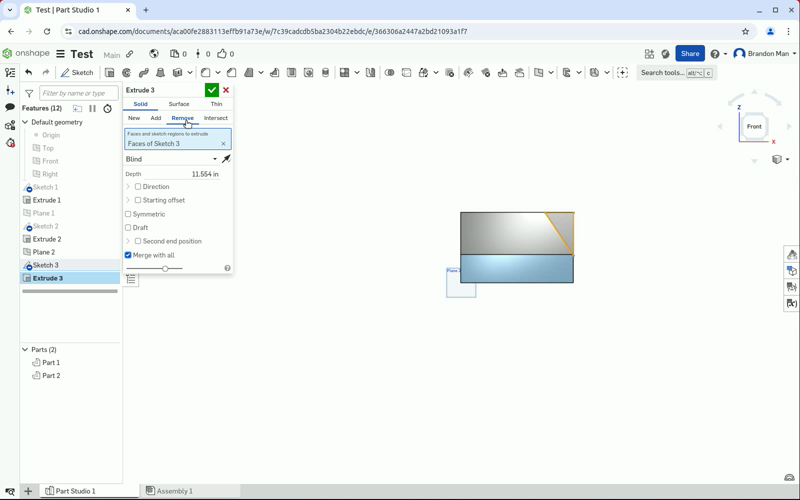
key(enter)
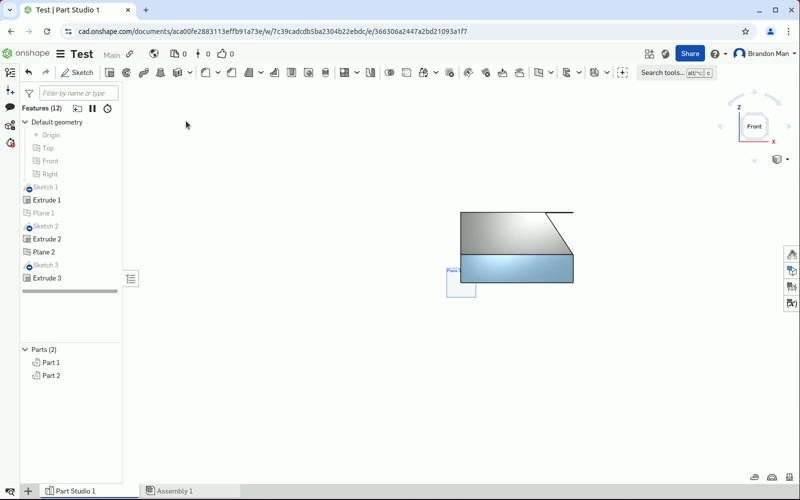
key(shift+h)
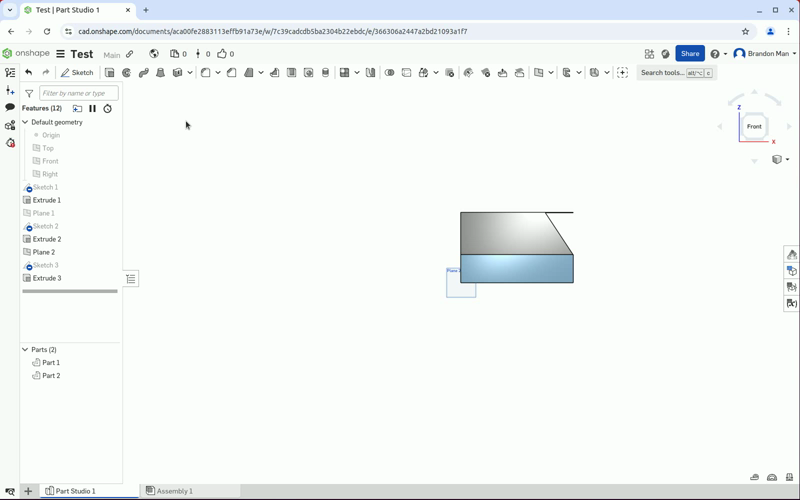
key(shift+h)
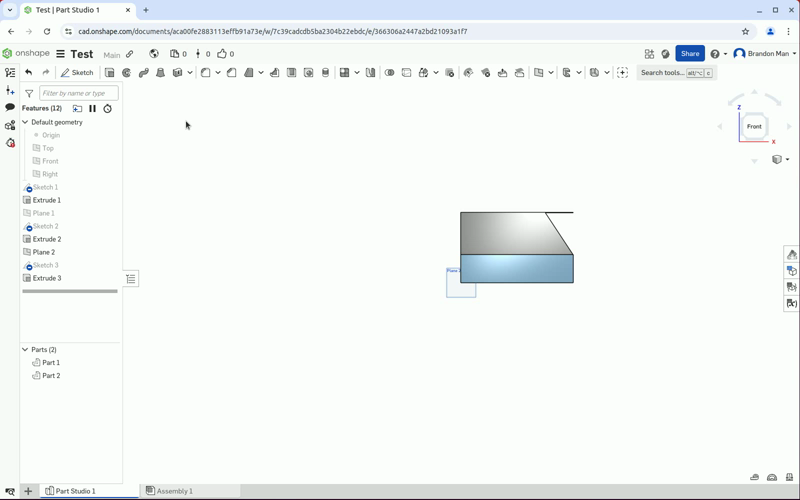
mouse_move(73, 189)
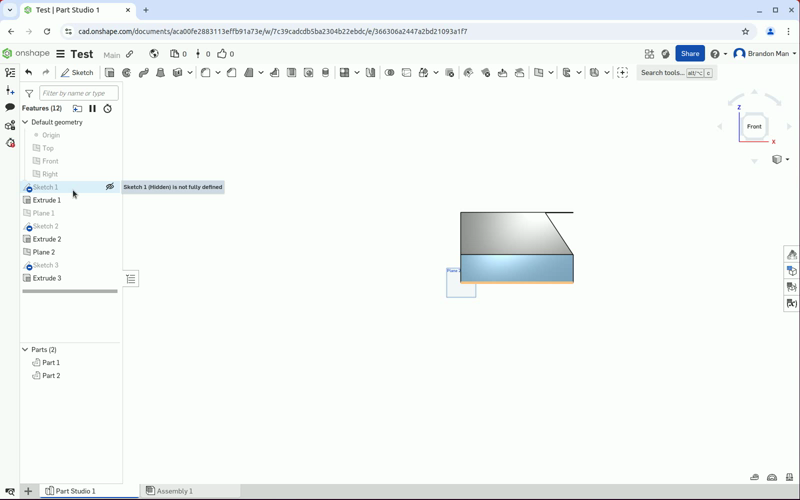
click(73, 189)
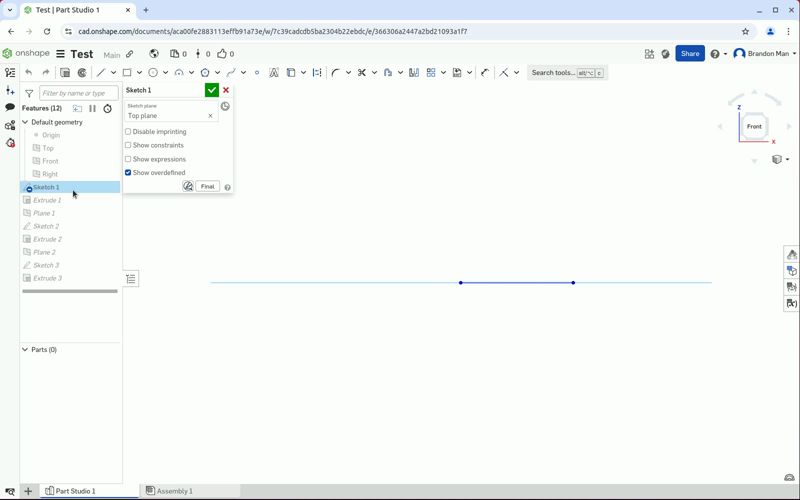
mouse_move(229, 92)
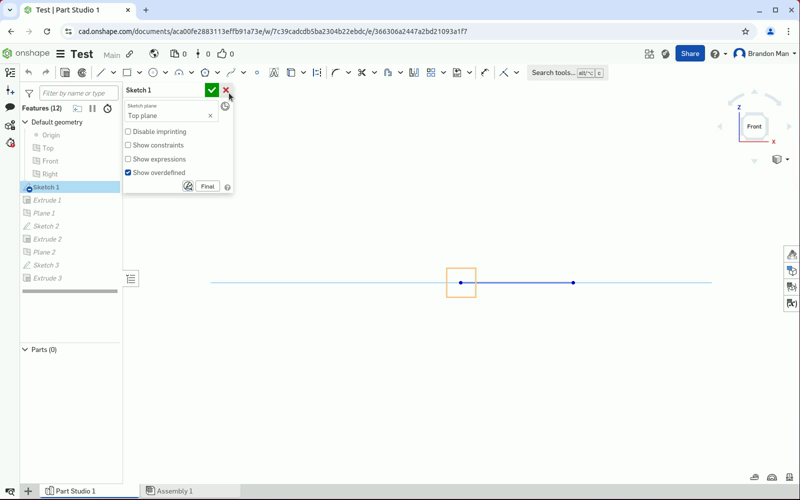
click(229, 92)
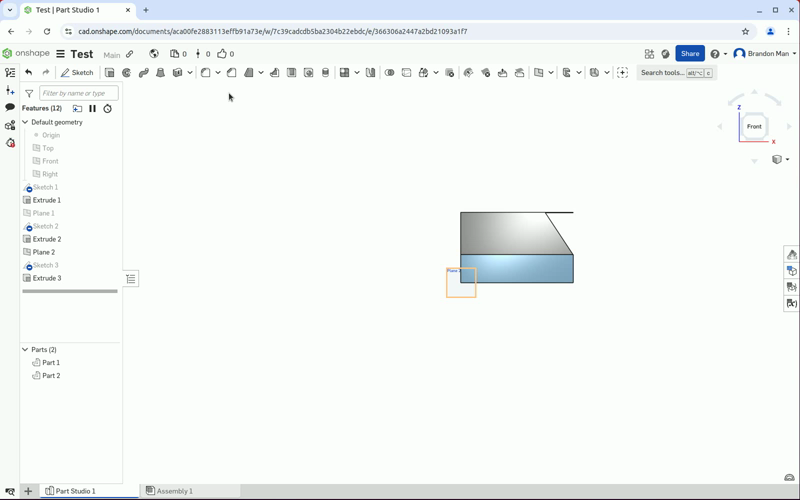
mouse_move(73, 352)
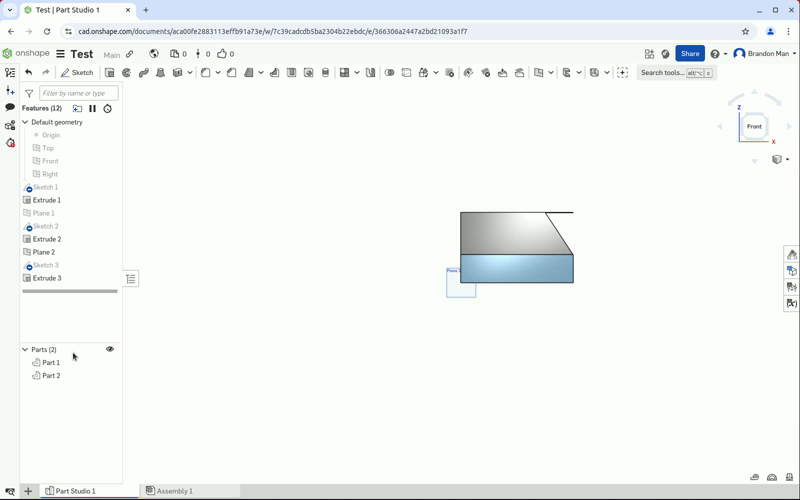
key(y)
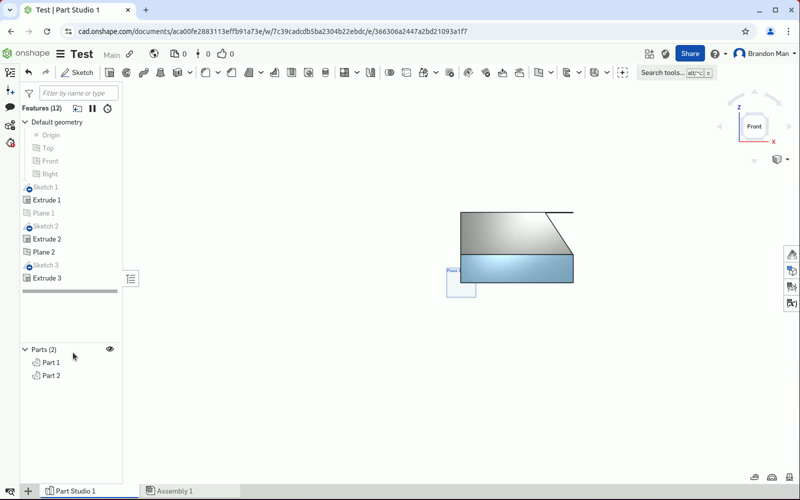
key(shift+p)
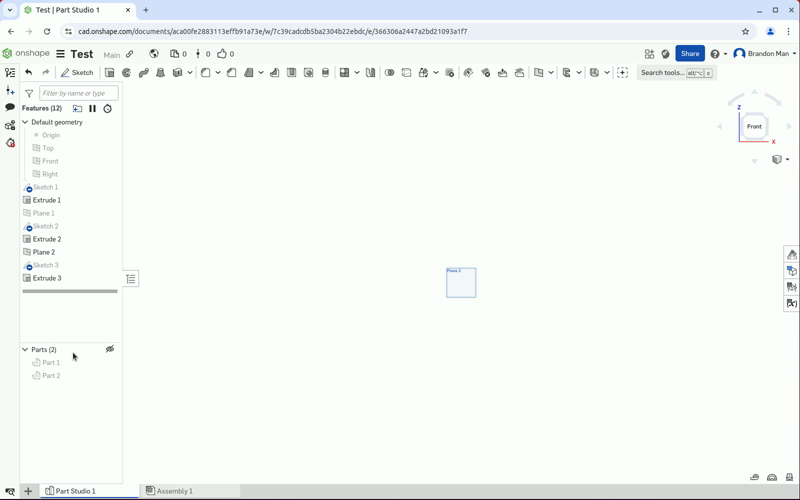
key(space)
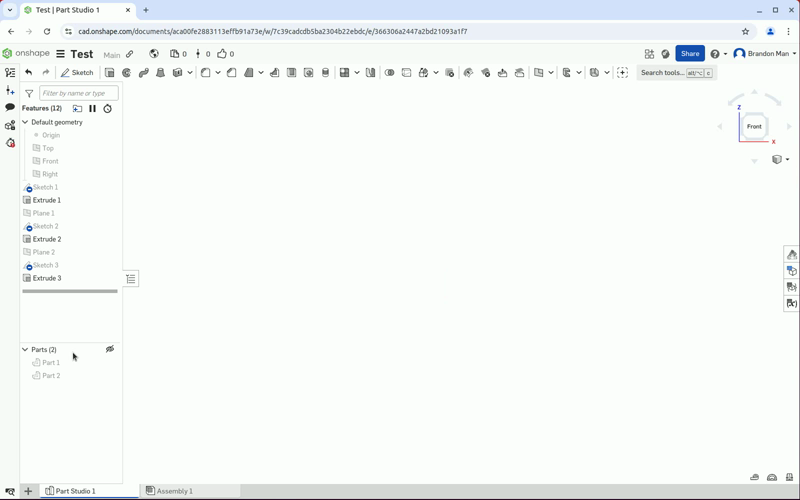
key_down(shift)
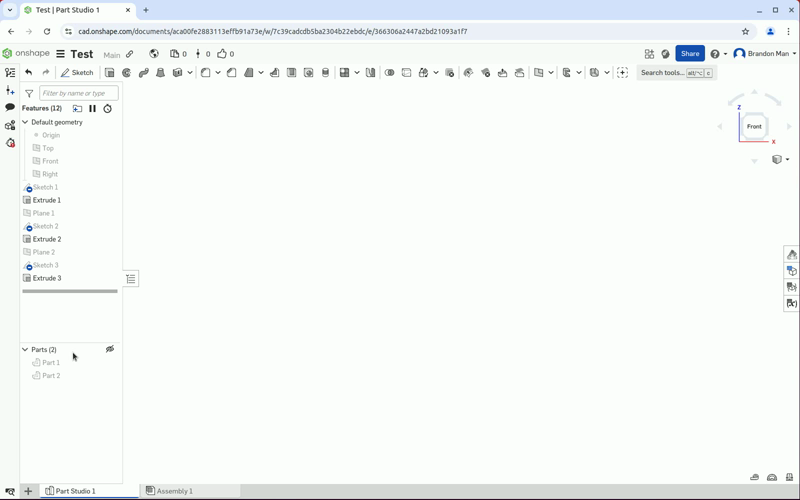
key(down)
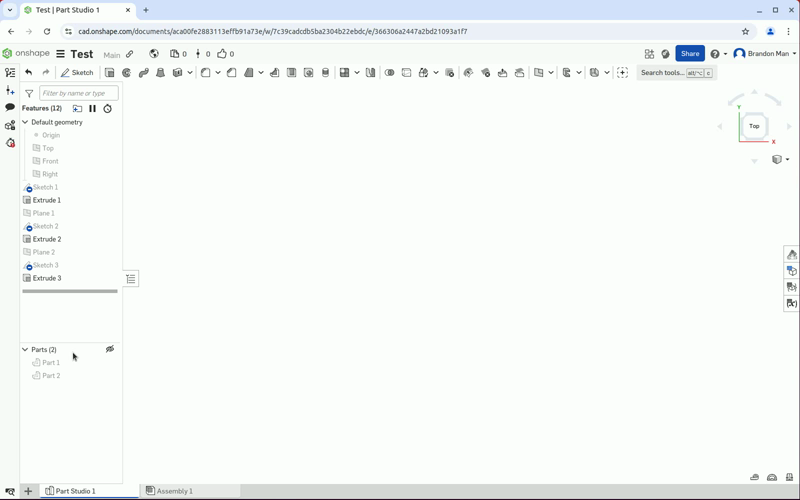
key_up(shift)
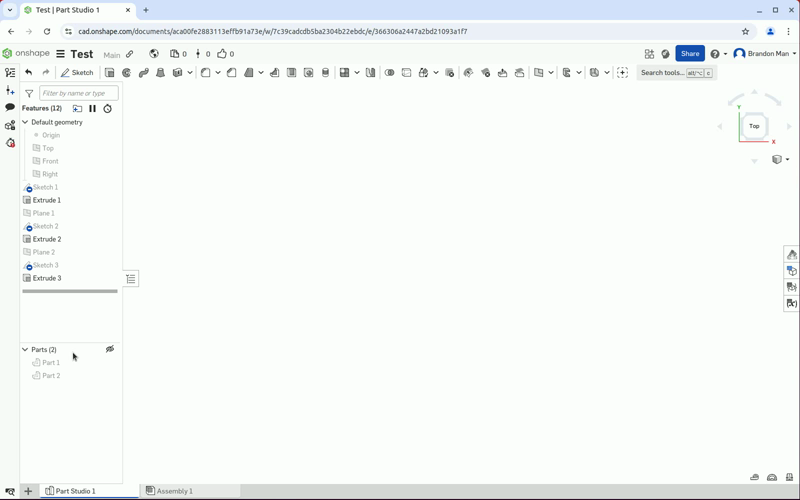
mouse_move(73, 352)
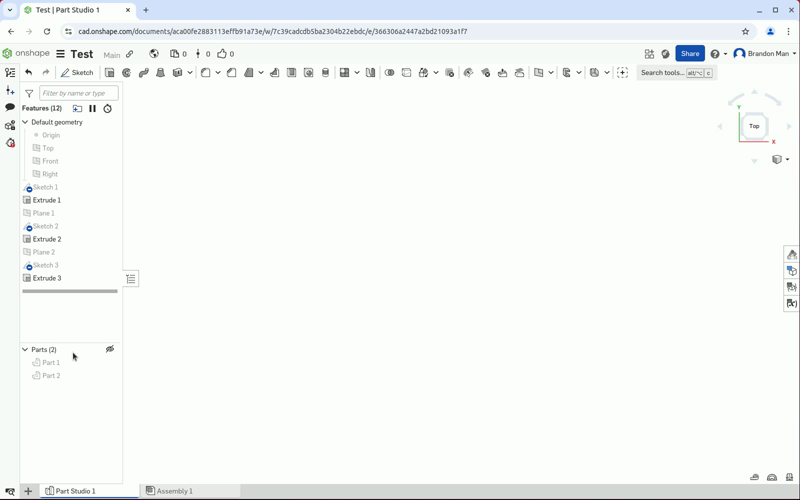
key(shift+y)
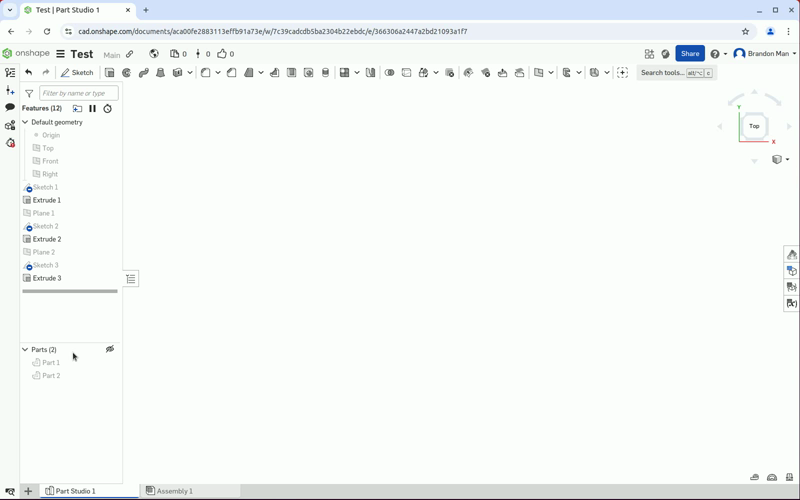
key(shift+s)
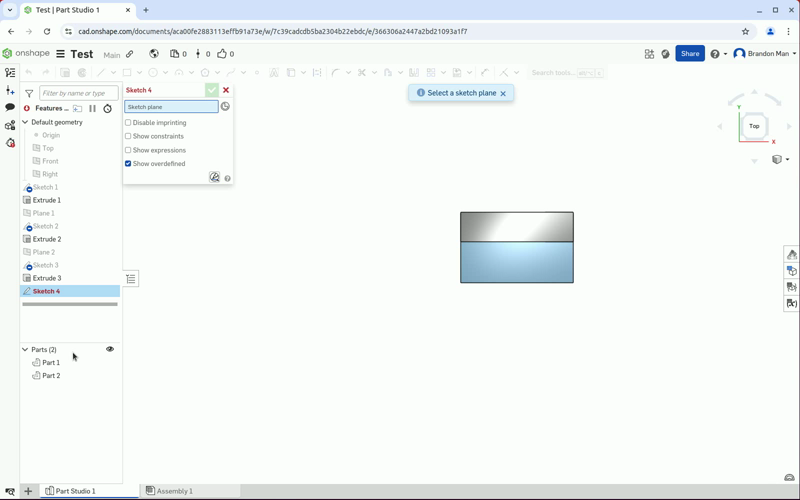
mouse_move(73, 215)
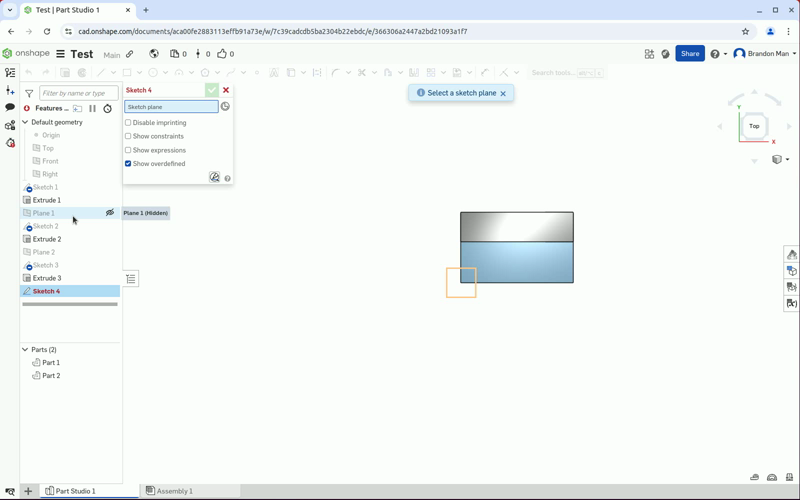
click(73, 215)
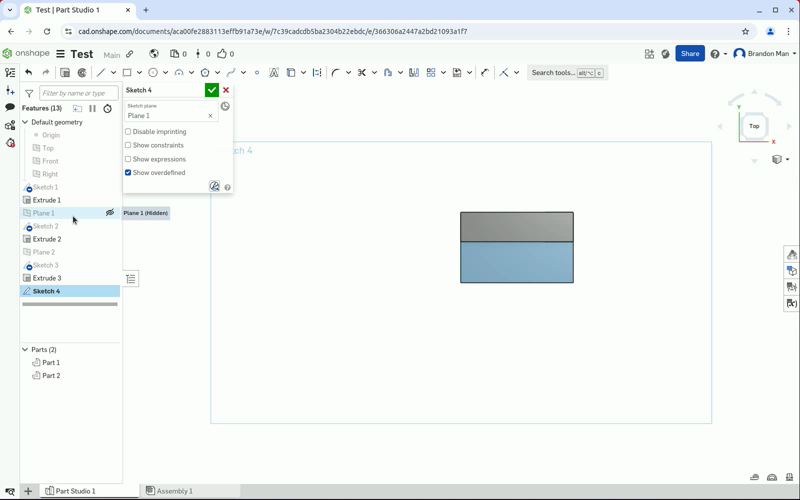
mouse_move(73, 352)
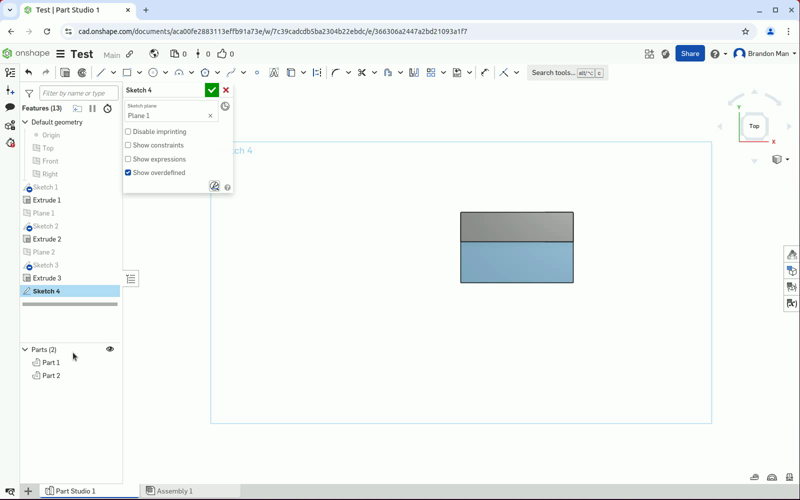
key(y)
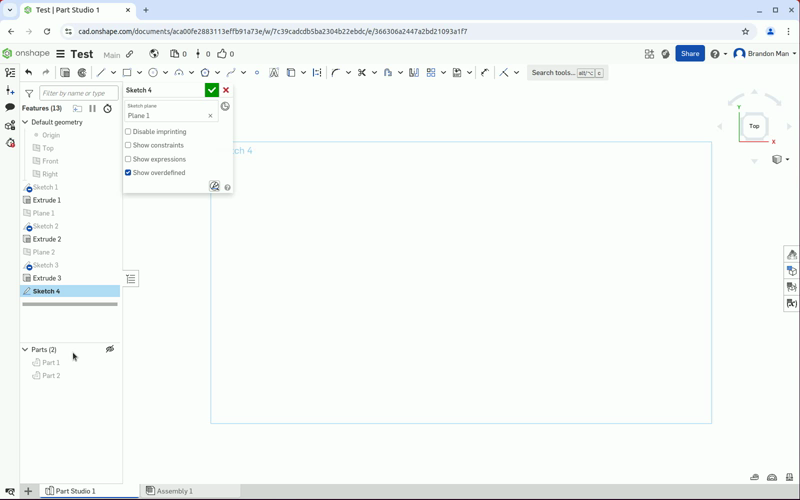
key(l)
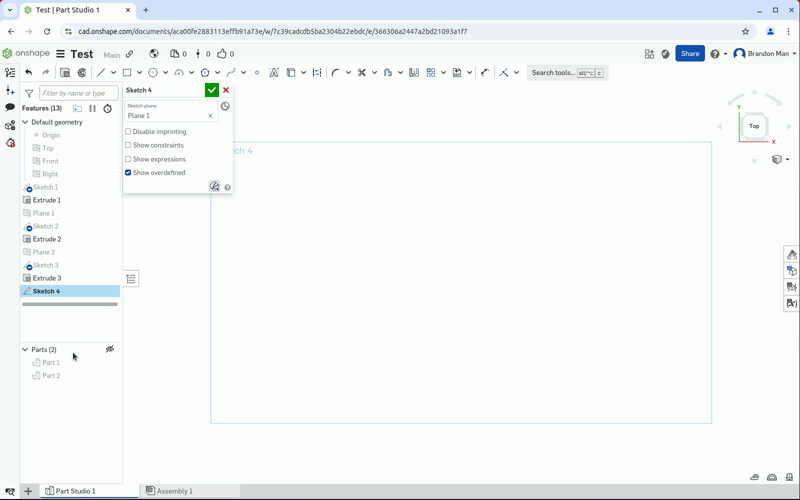
key_down(shift)
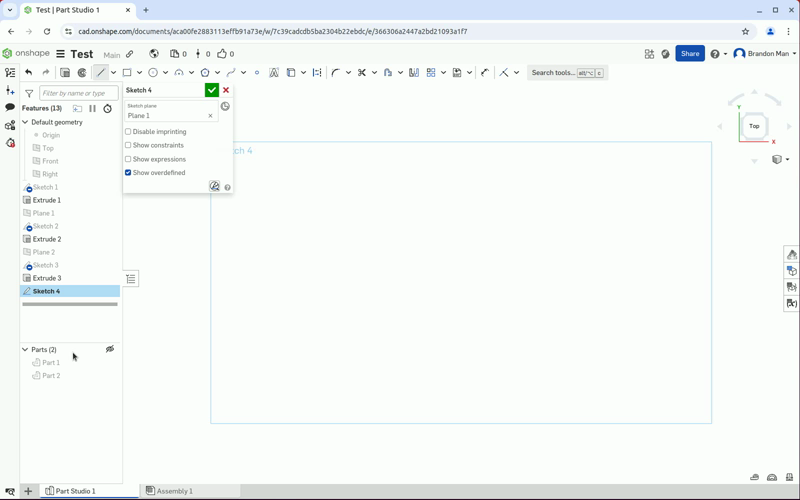
mouse_move(502, 241)
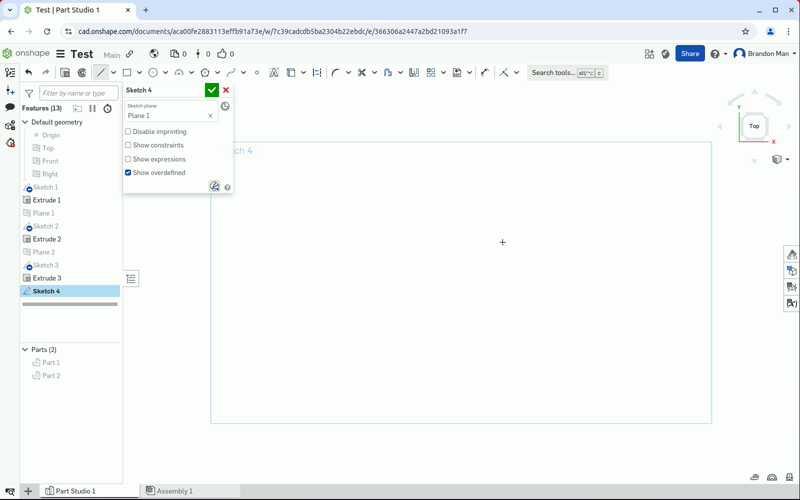
click(502, 241)
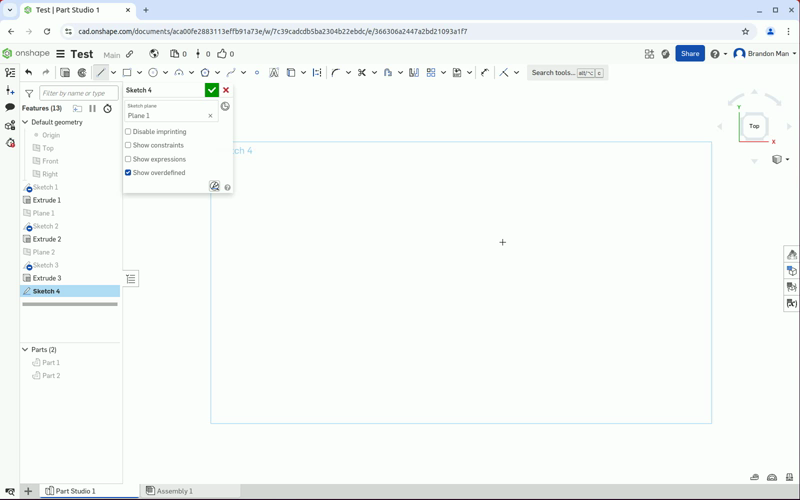
key_up(shift)
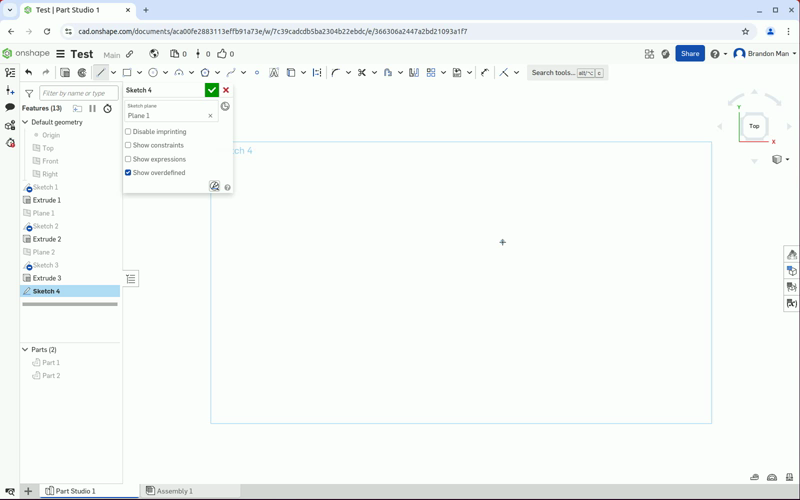
key_down(shift)
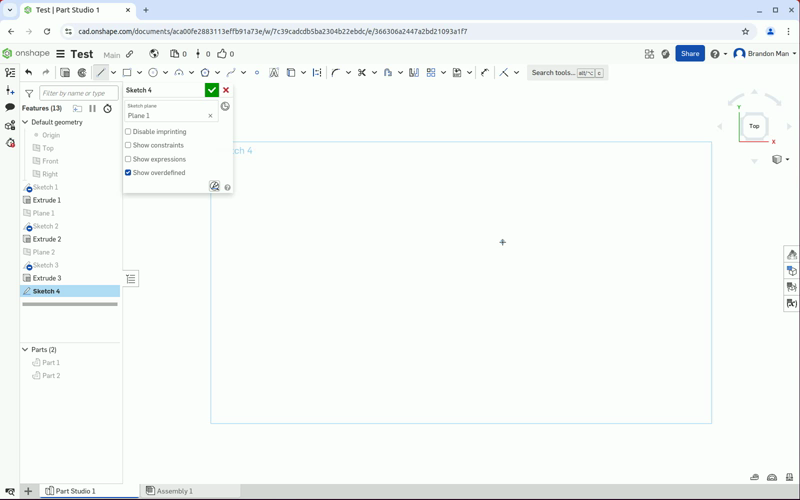
mouse_move(532, 241)
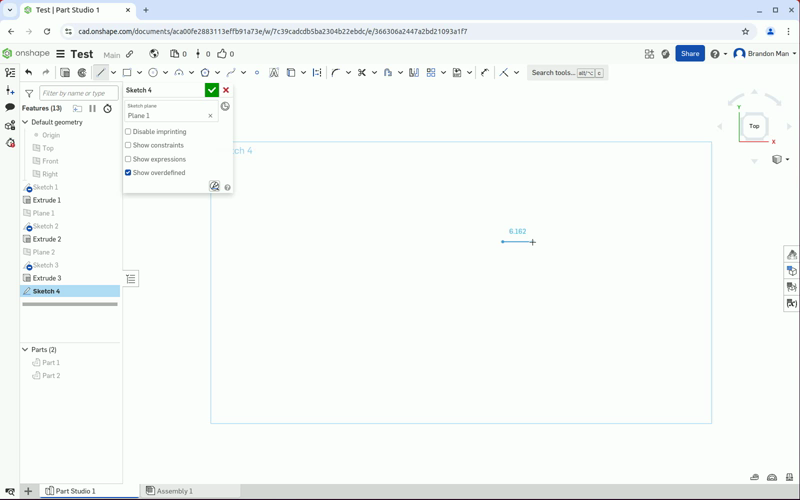
mouse_move(531, 241)
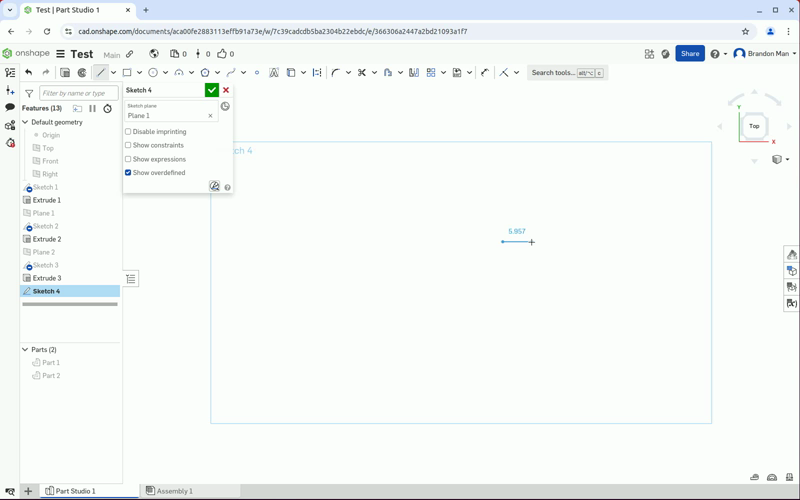
click(531, 241)
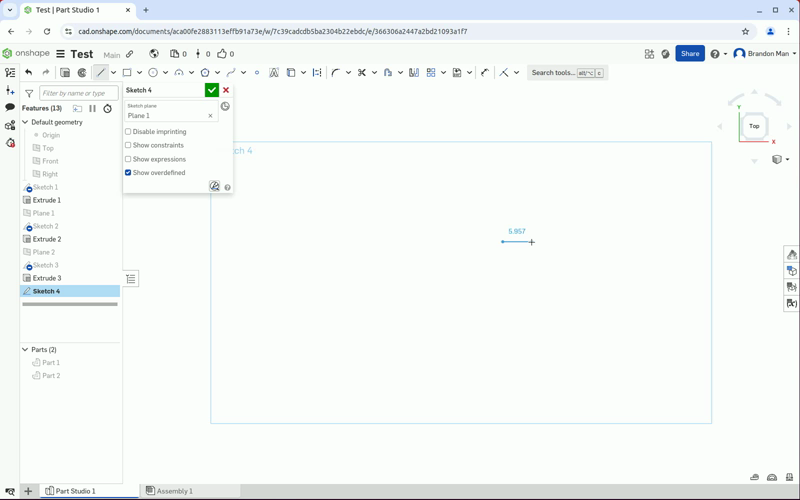
key_up(shift)
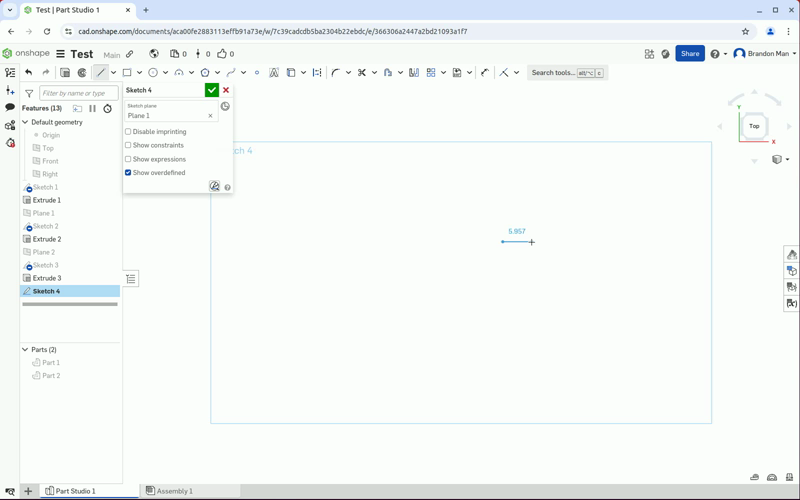
key_down(shift)
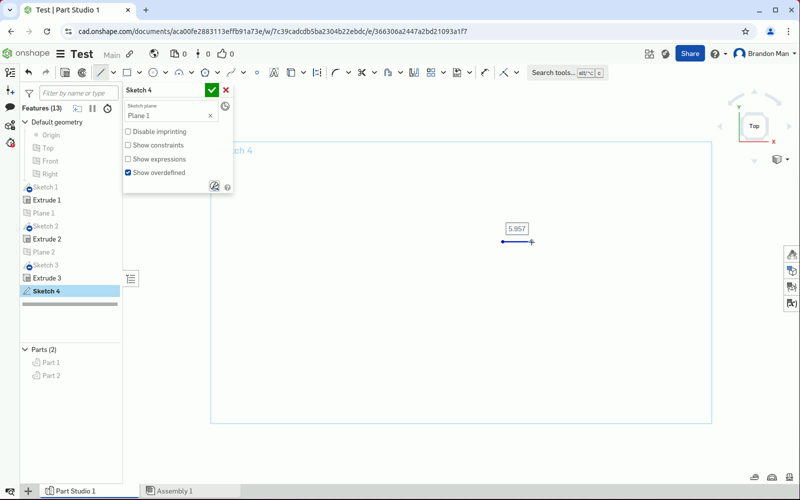
mouse_move(561, 241)
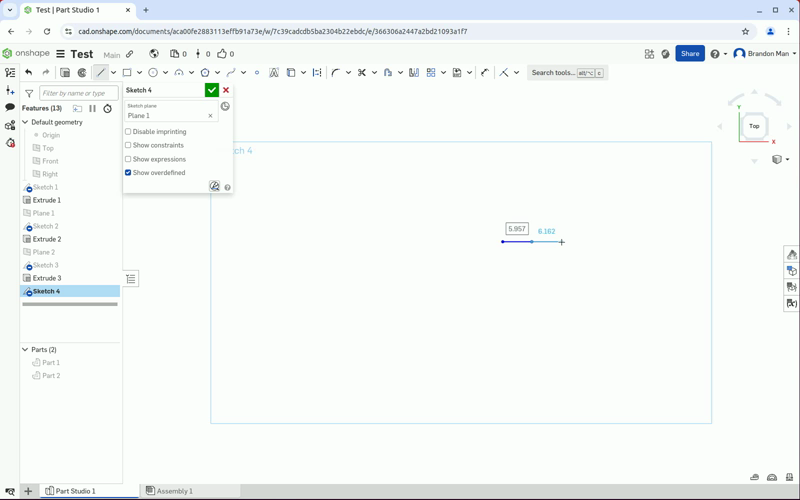
mouse_move(531, 240)
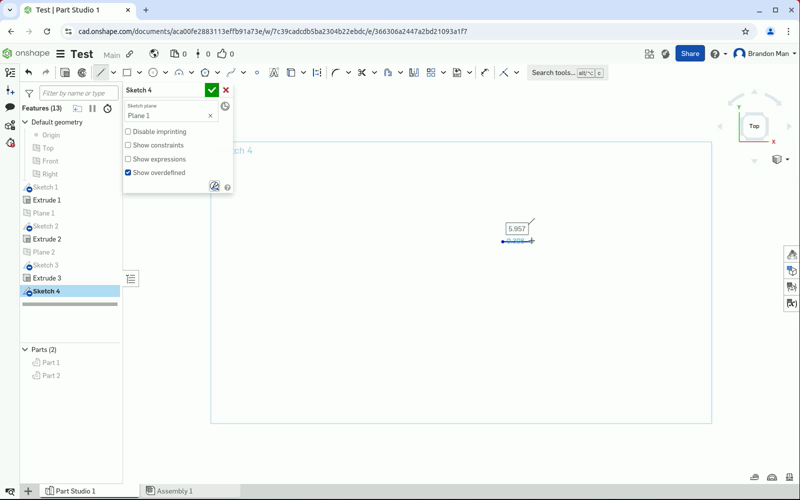
scroll(6)
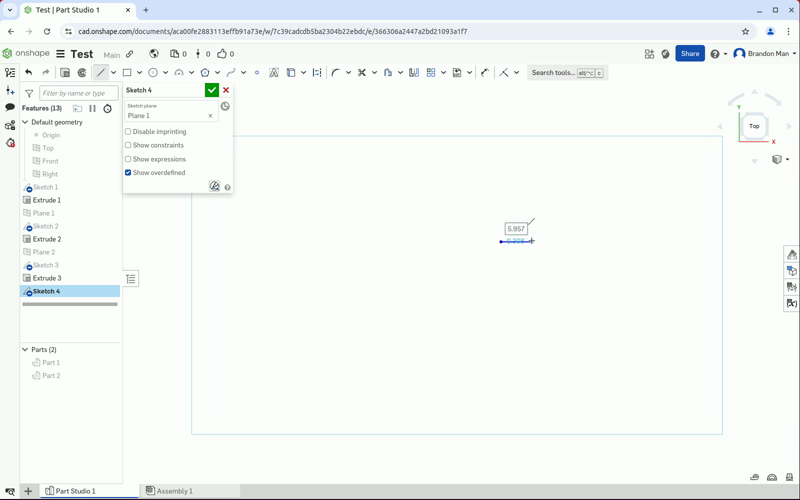
scroll(6)
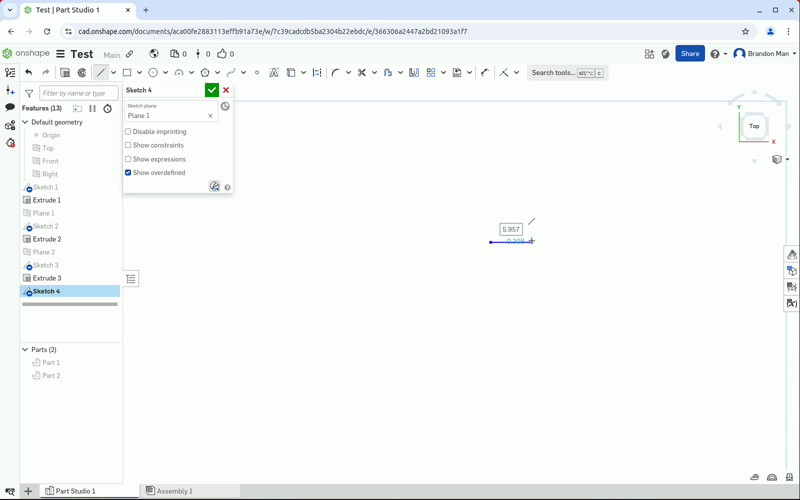
scroll(6)
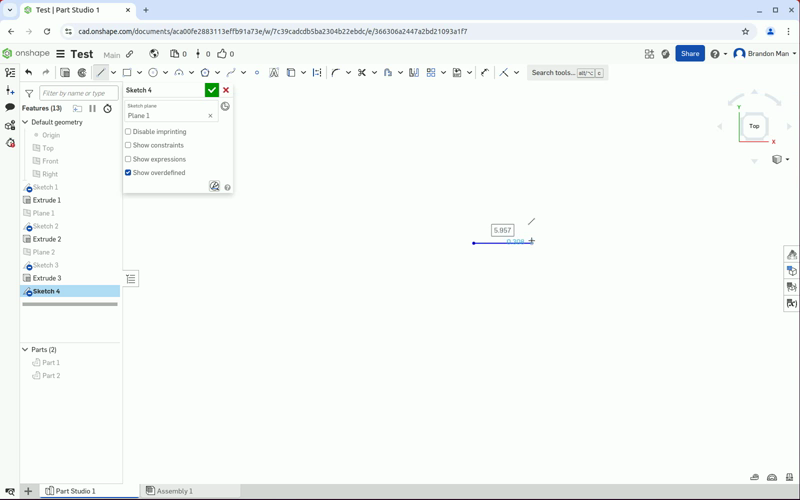
scroll(6)
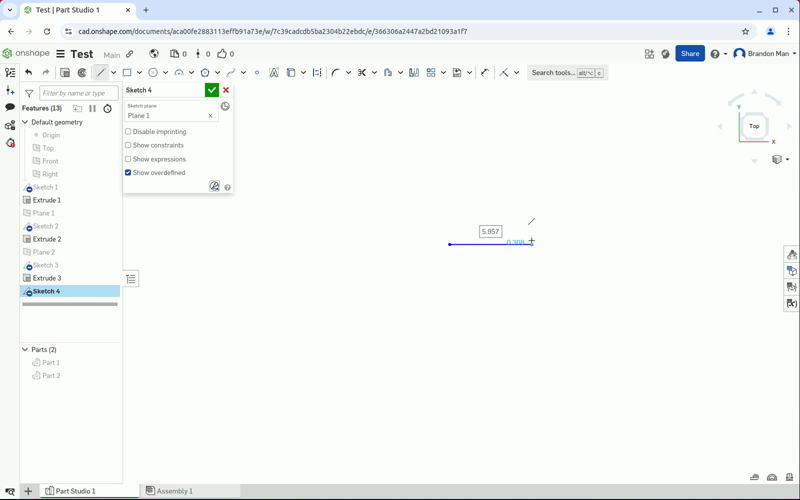
scroll(6)
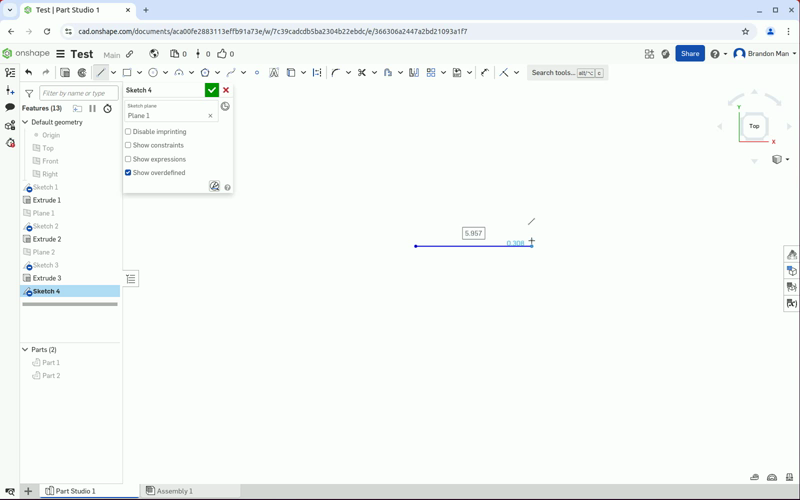
scroll(6)
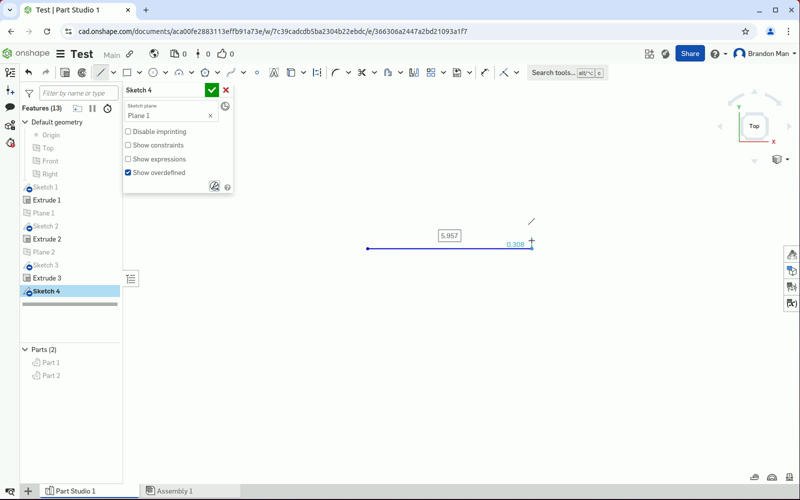
scroll(6)
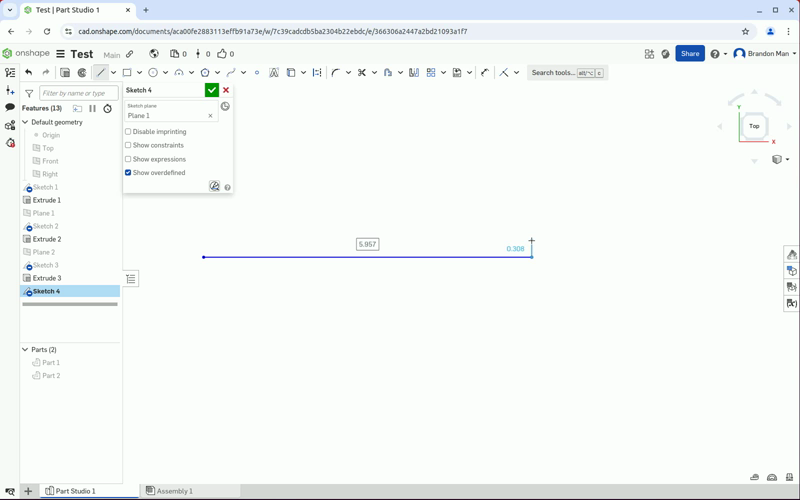
click(531, 240)
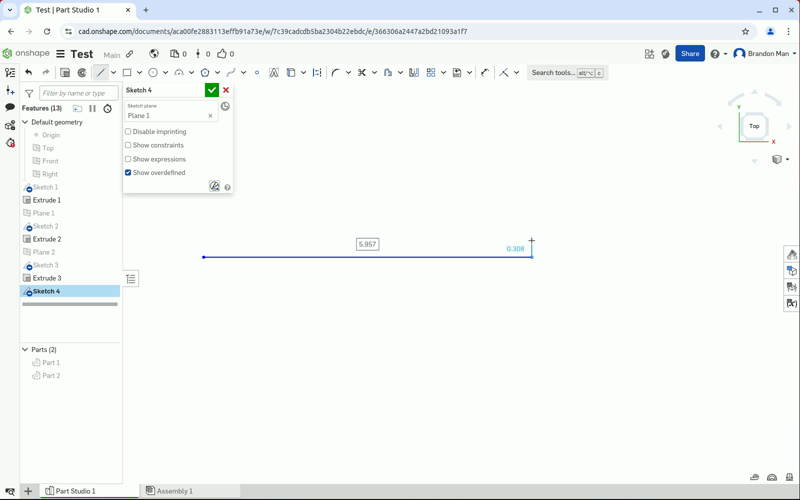
scroll(-6)
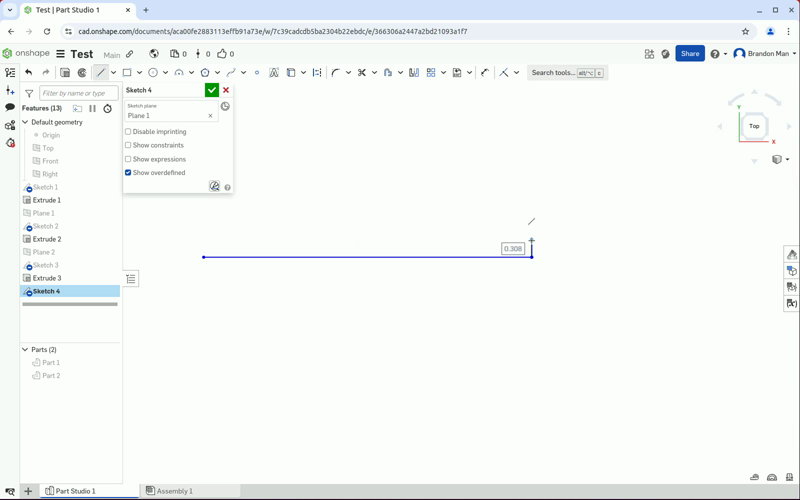
scroll(-6)
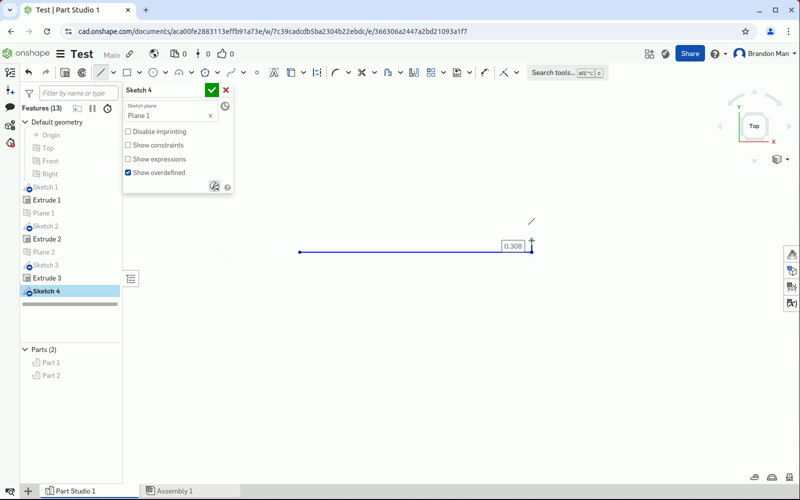
scroll(-6)
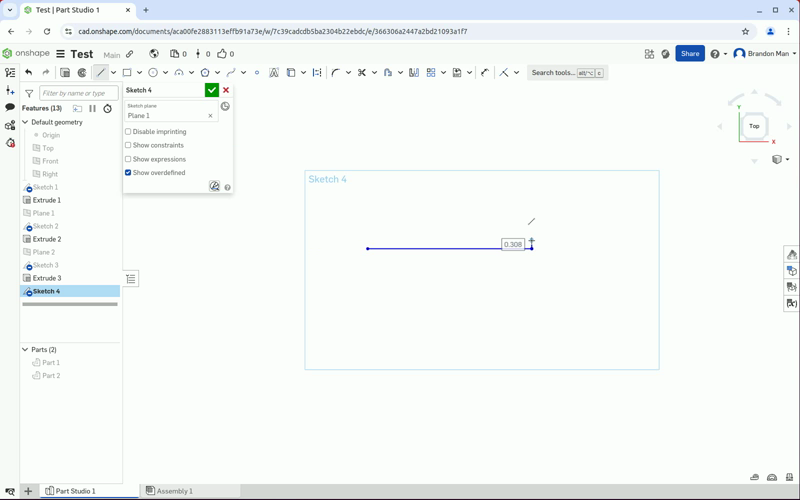
scroll(-6)
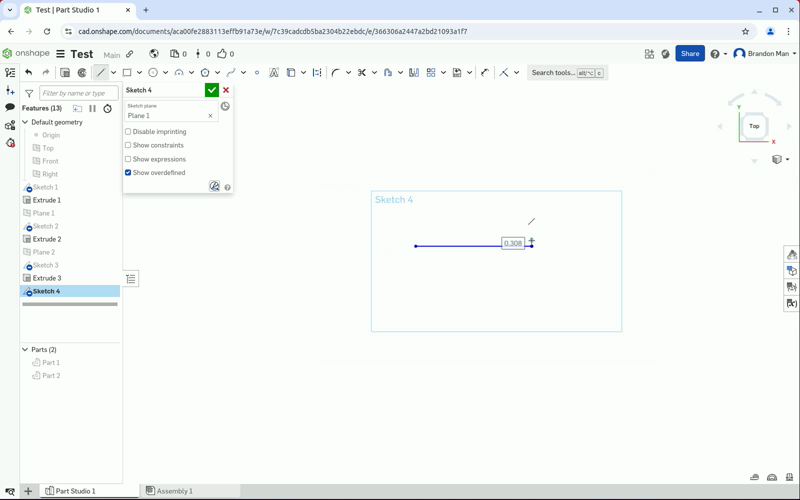
scroll(-6)
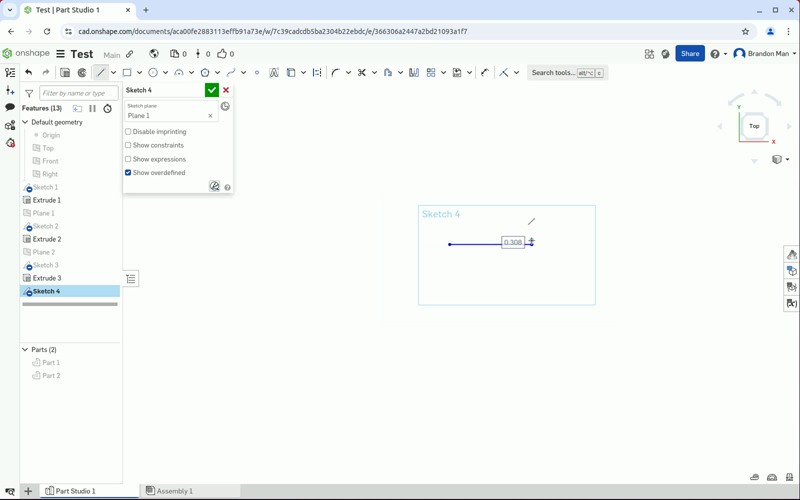
scroll(-6)
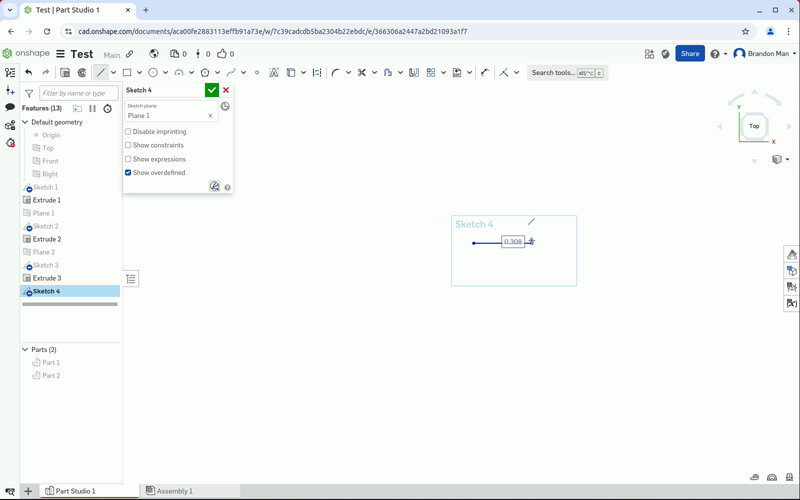
scroll(-6)
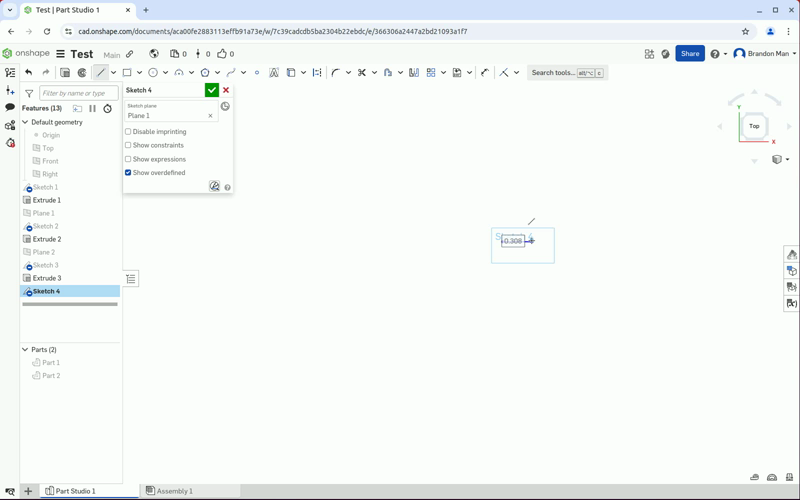
key_up(shift)
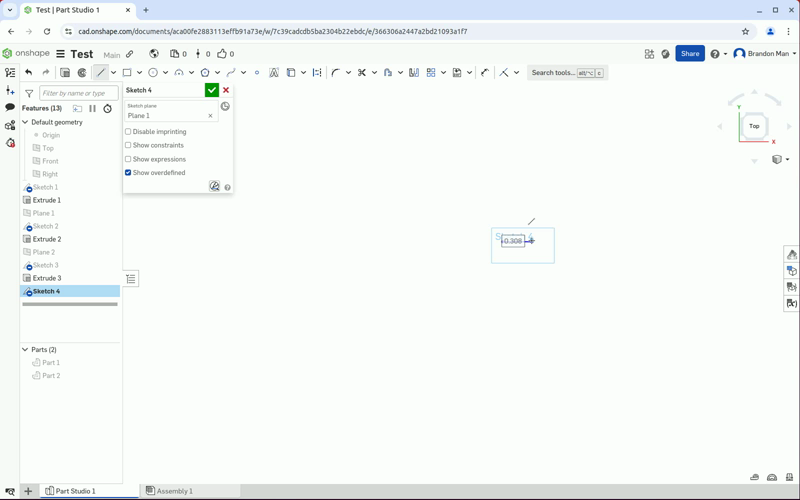
key_down(shift)
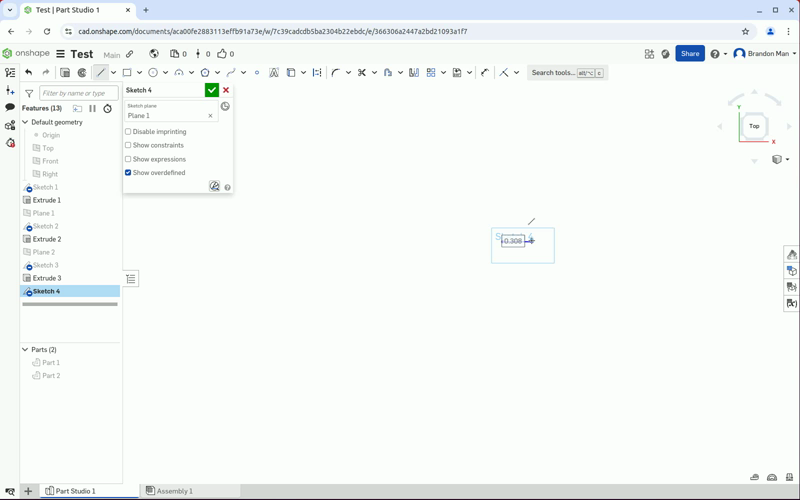
mouse_move(561, 240)
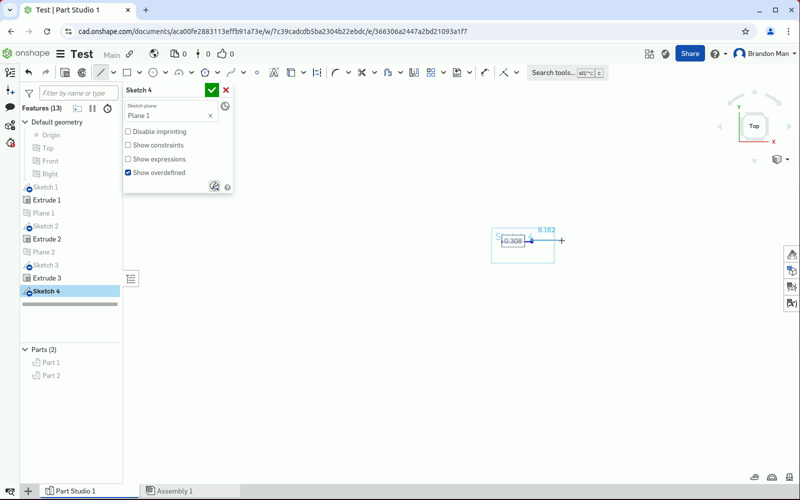
mouse_move(502, 240)
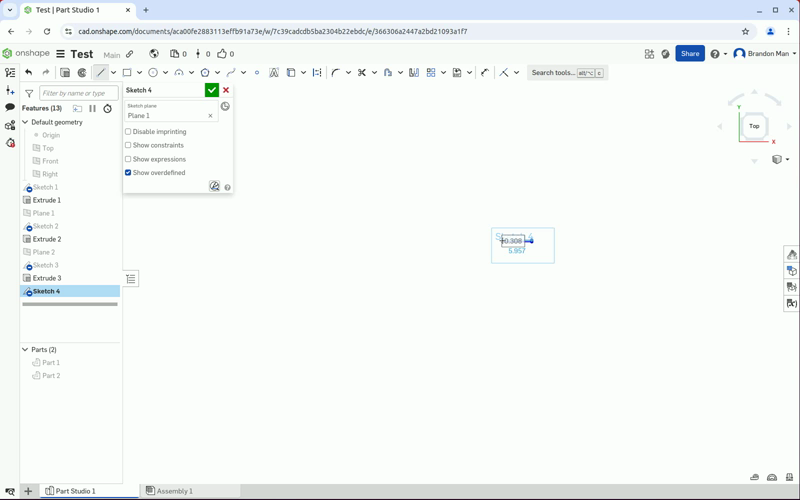
scroll(6)
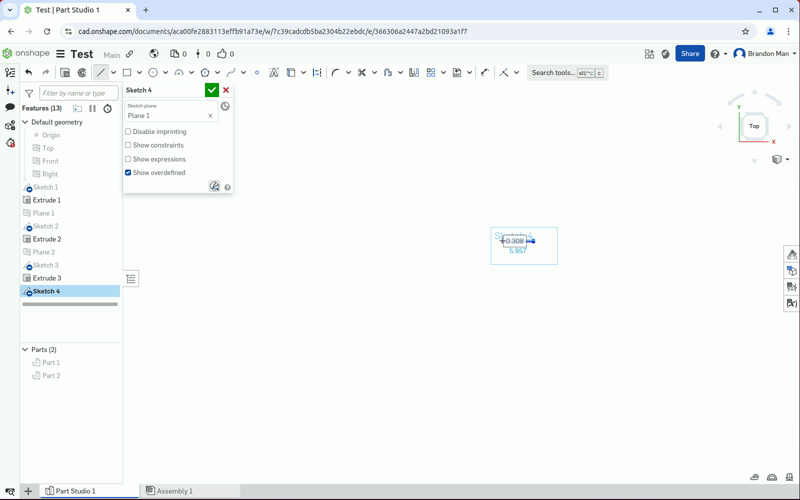
scroll(6)
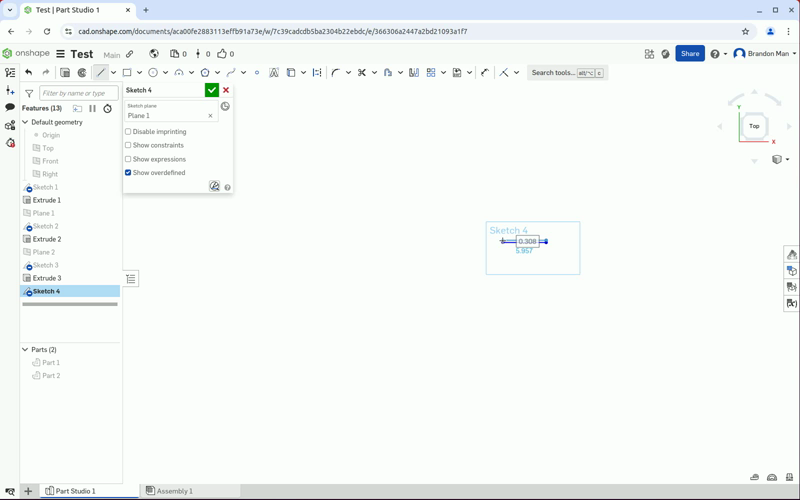
scroll(6)
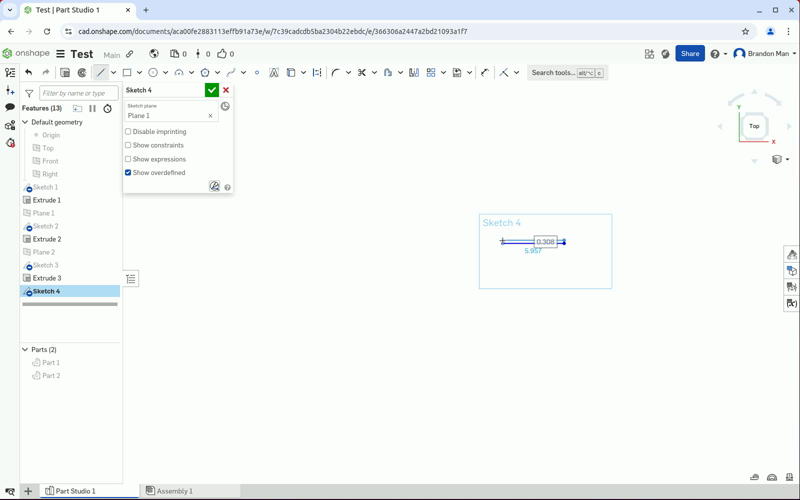
scroll(6)
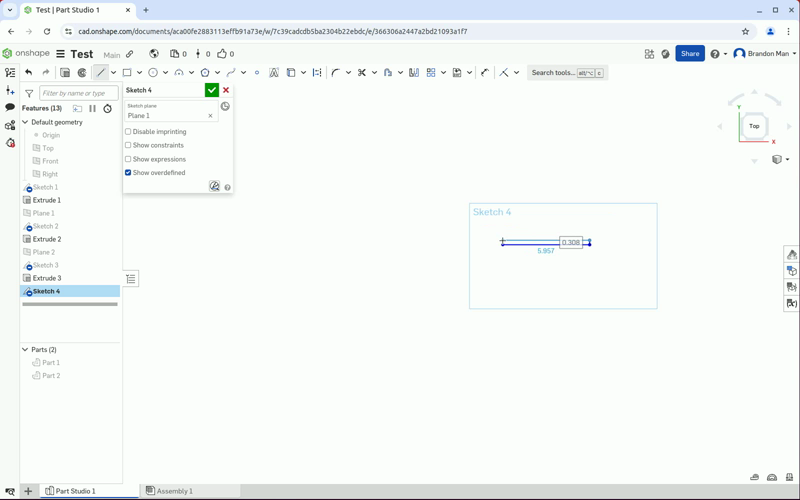
scroll(6)
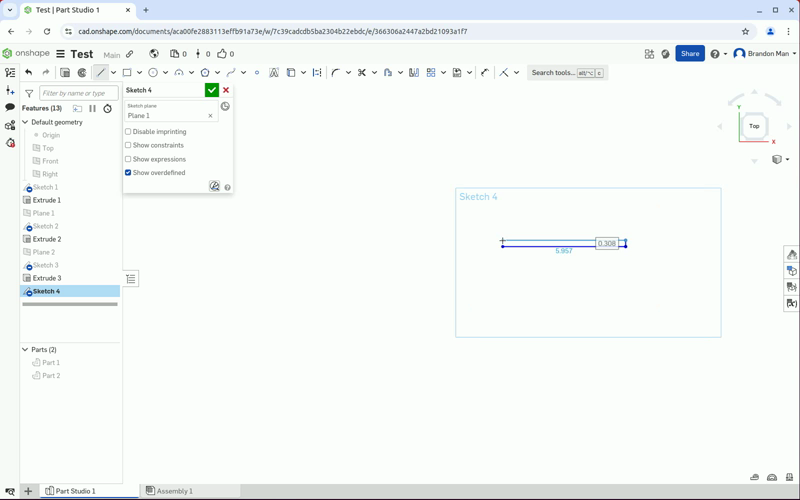
scroll(6)
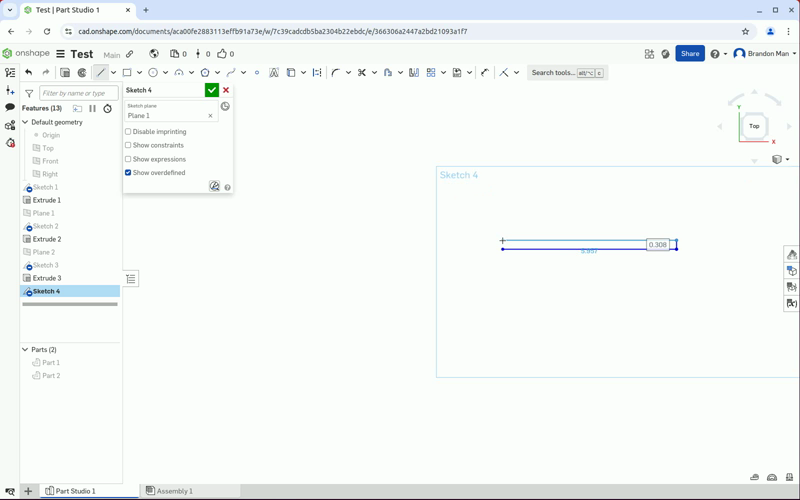
scroll(6)
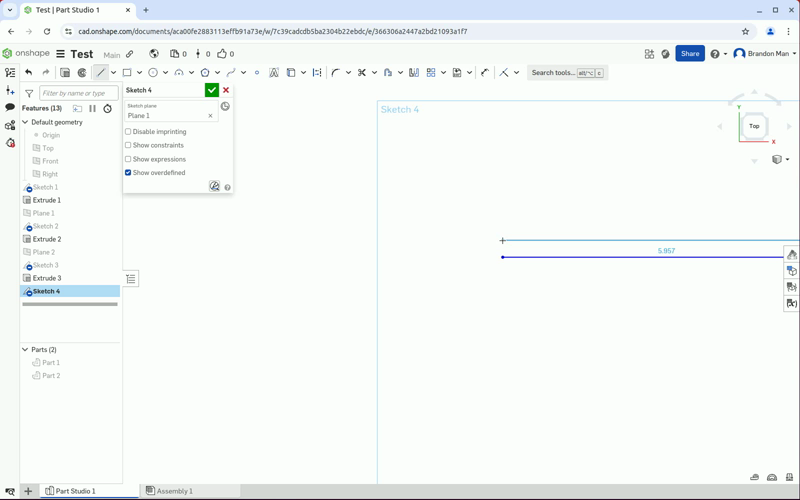
click(502, 240)
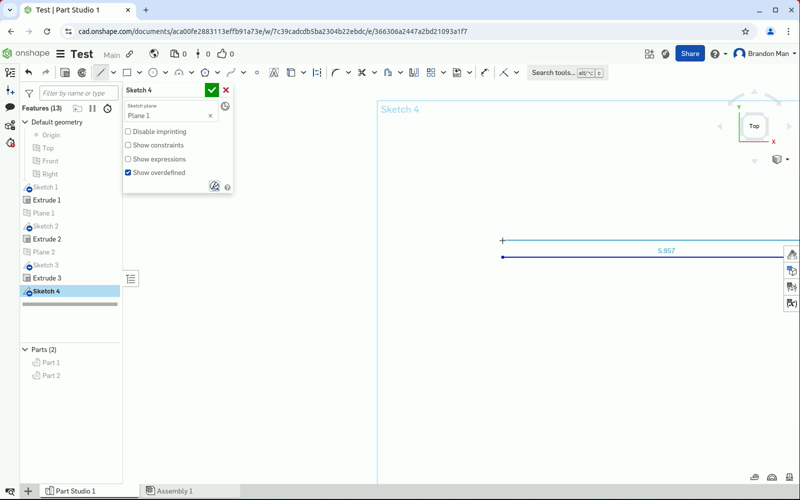
scroll(-6)
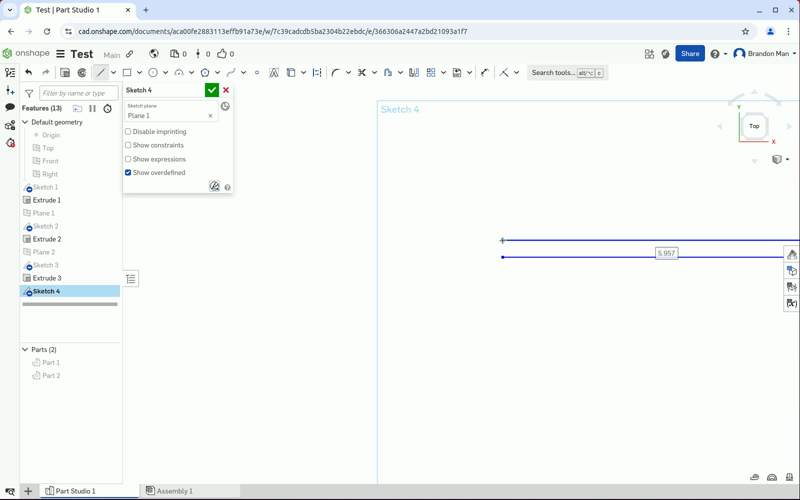
scroll(-6)
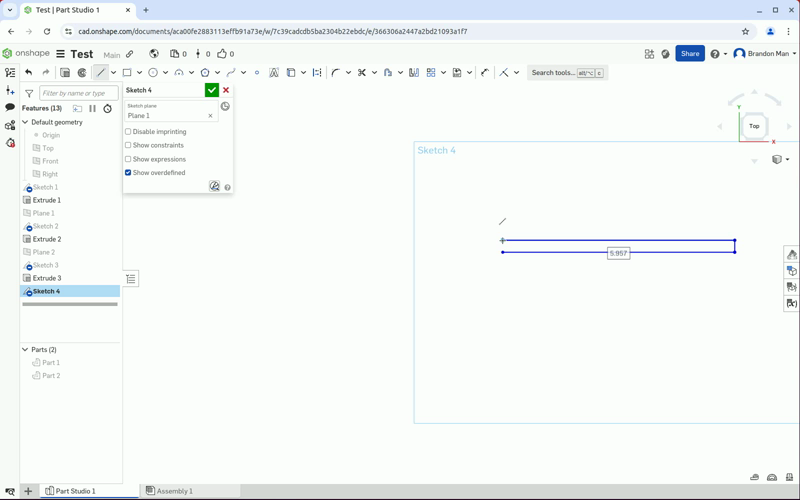
scroll(-6)
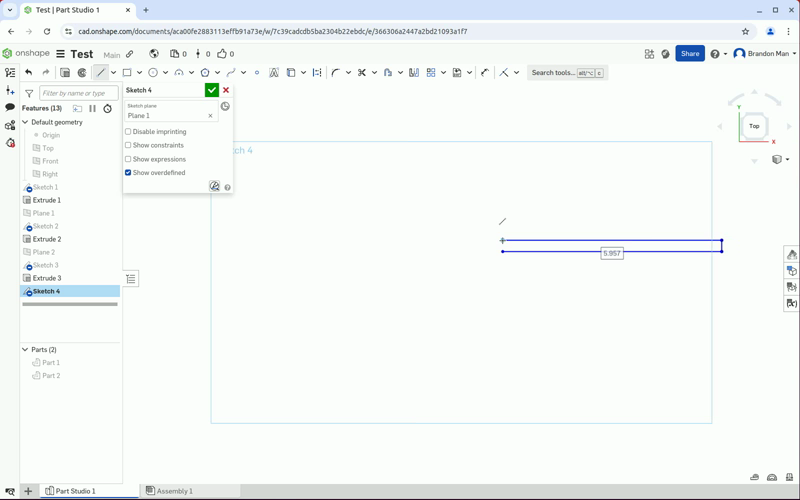
scroll(-6)
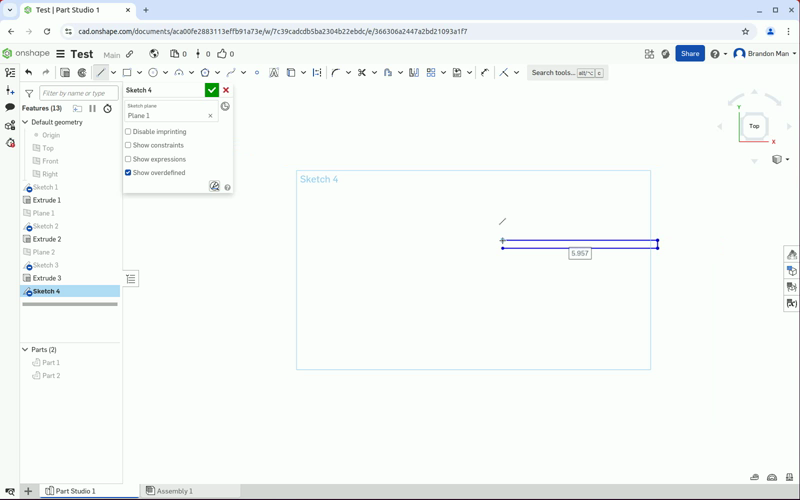
scroll(-6)
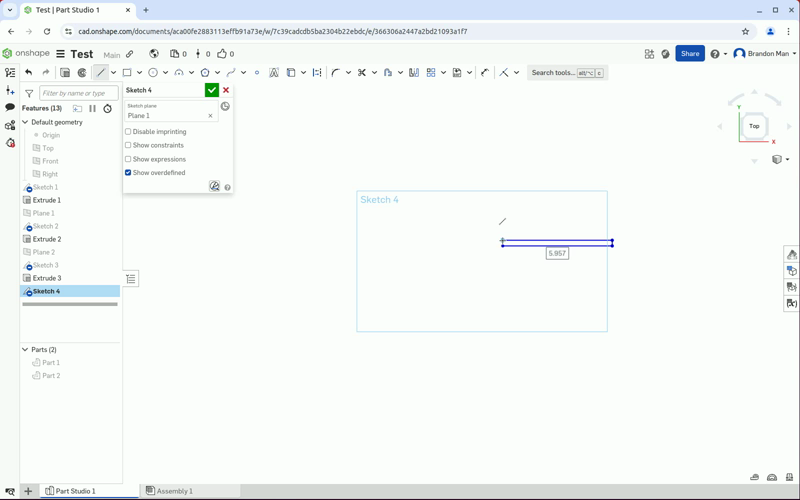
scroll(-6)
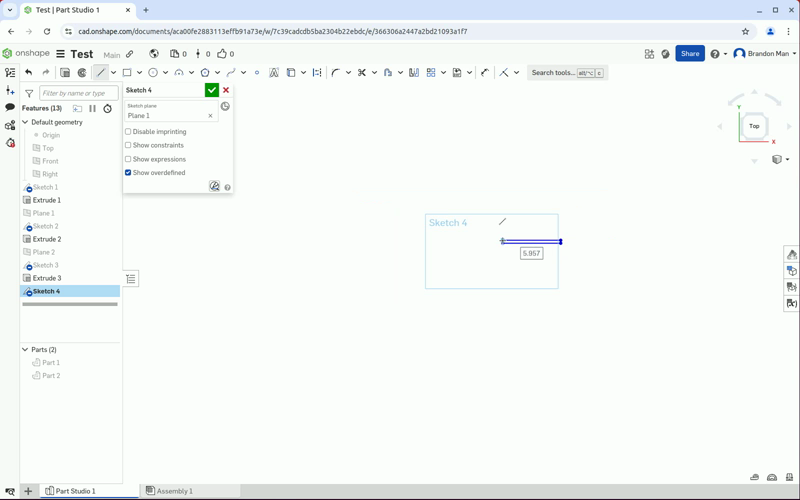
scroll(-6)
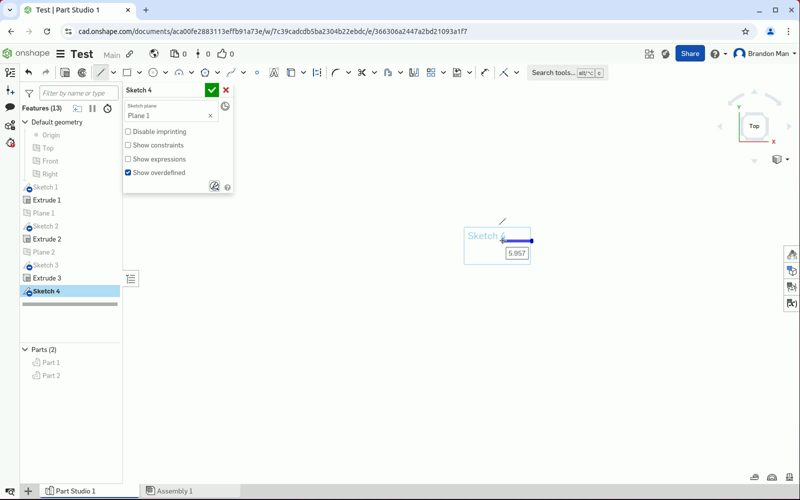
key_up(shift)
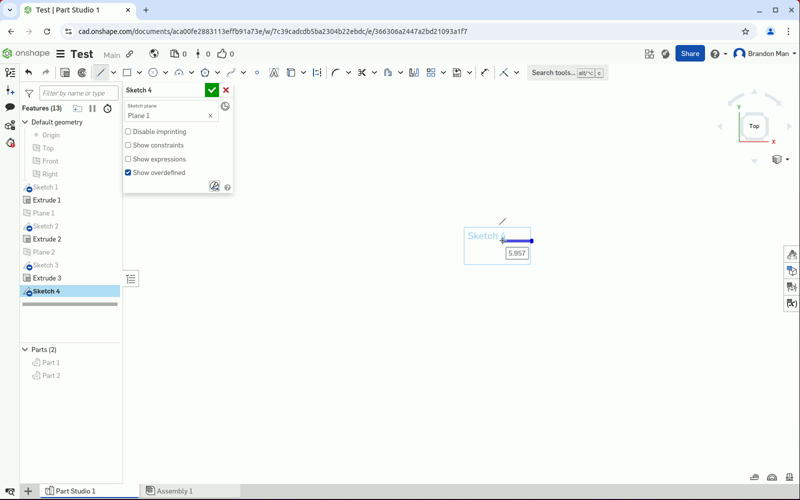
mouse_move(532, 240)
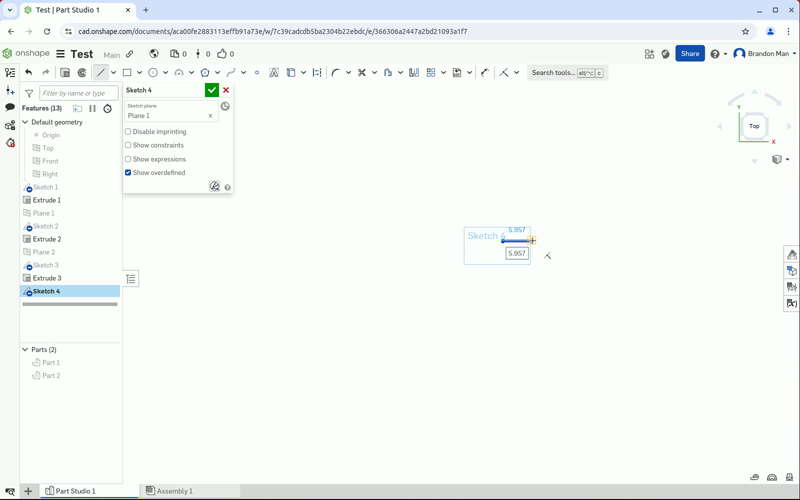
key_down(shift)
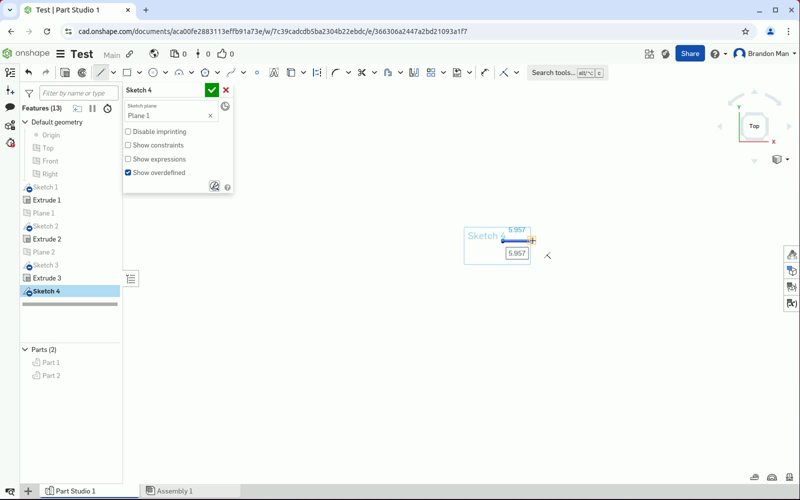
mouse_move(502, 241)
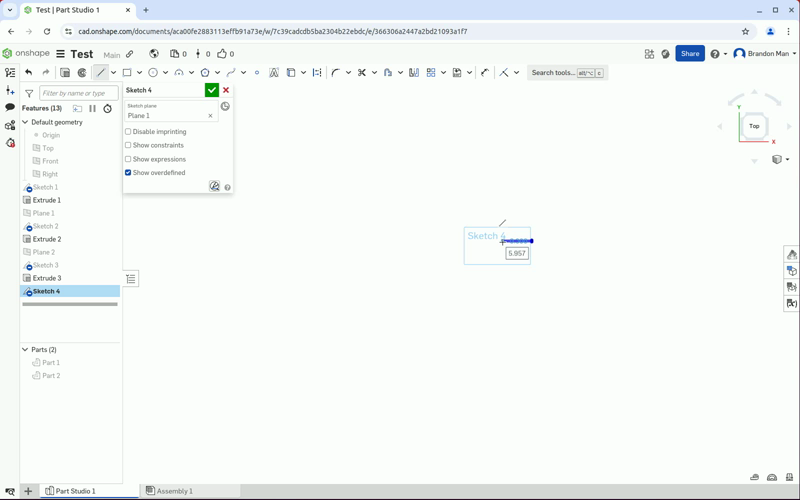
scroll(6)
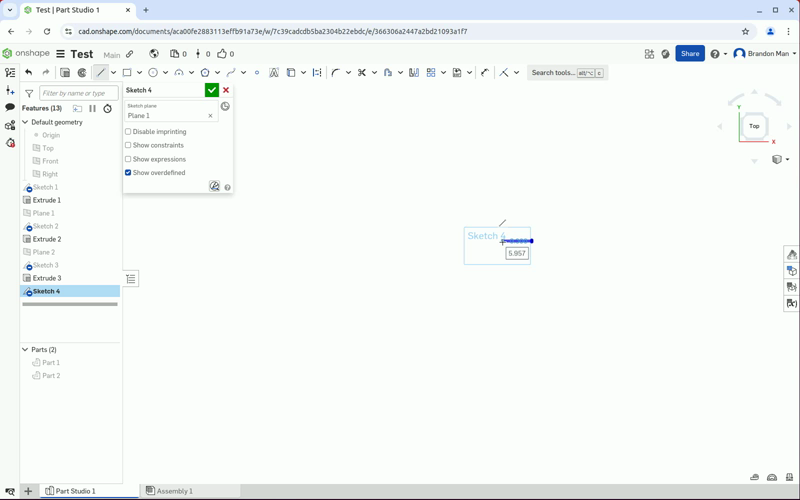
scroll(6)
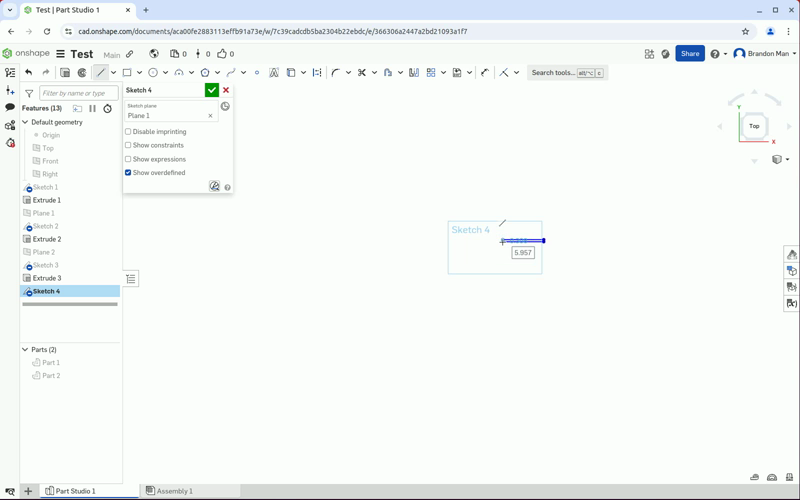
scroll(6)
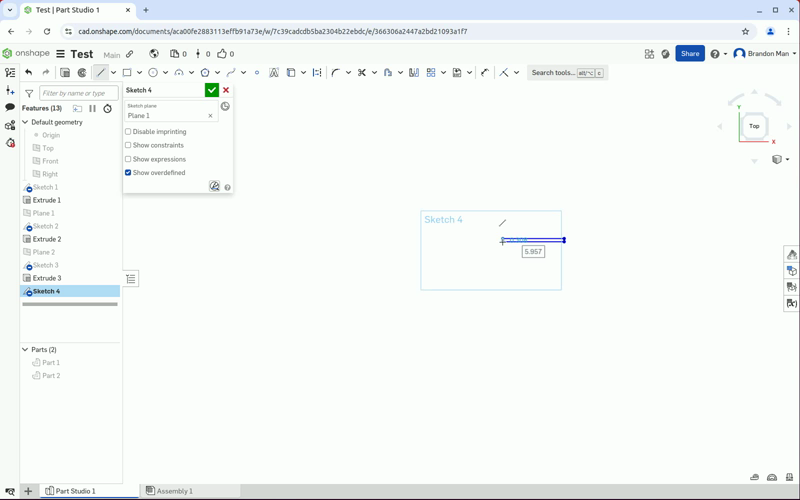
scroll(6)
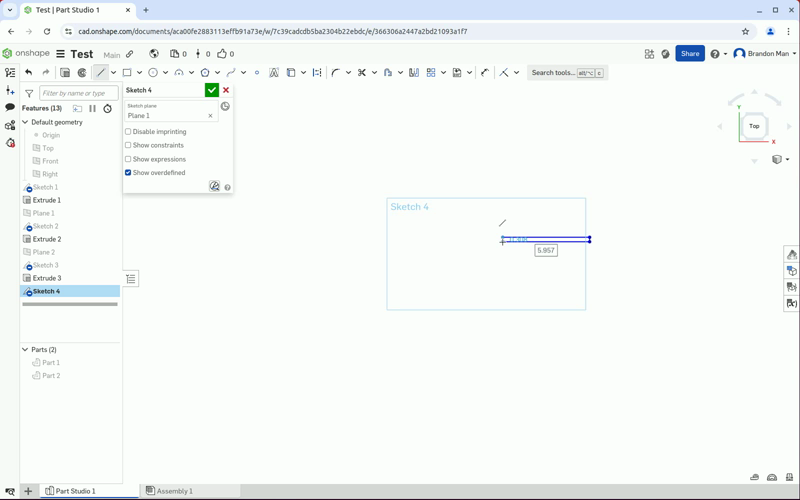
scroll(6)
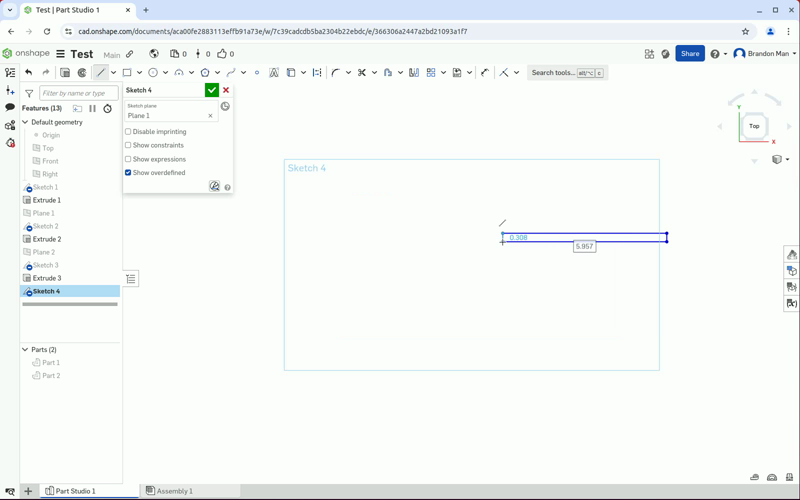
scroll(6)
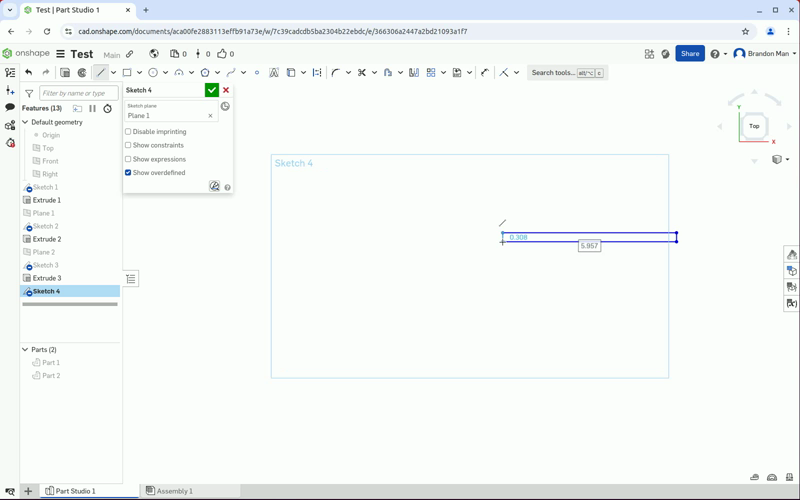
scroll(6)
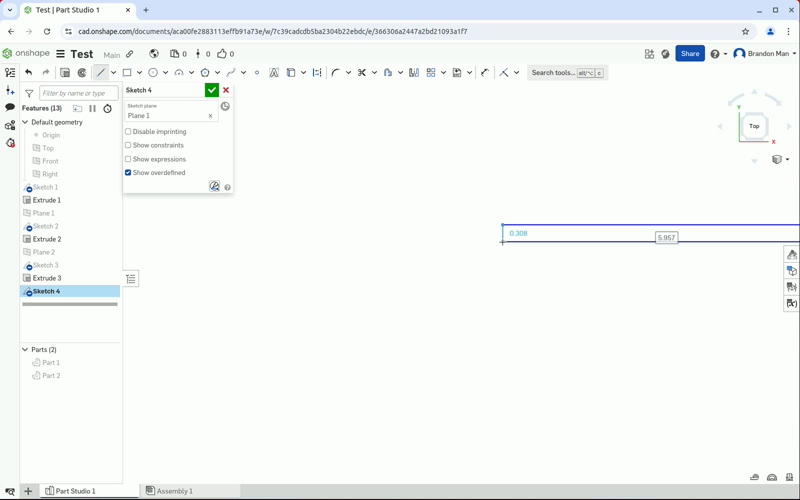
key_up(shift)
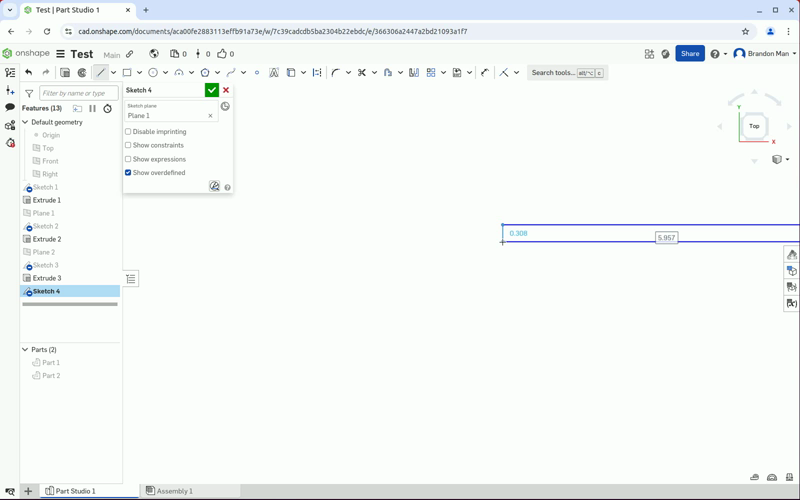
click(502, 241)
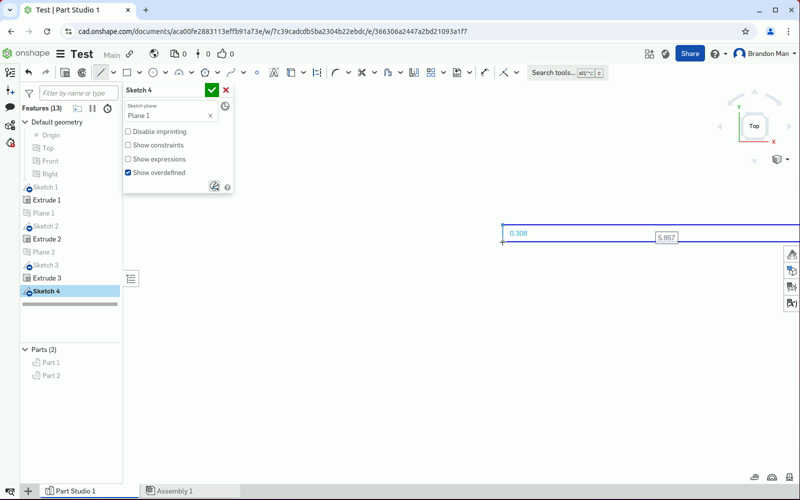
scroll(-6)
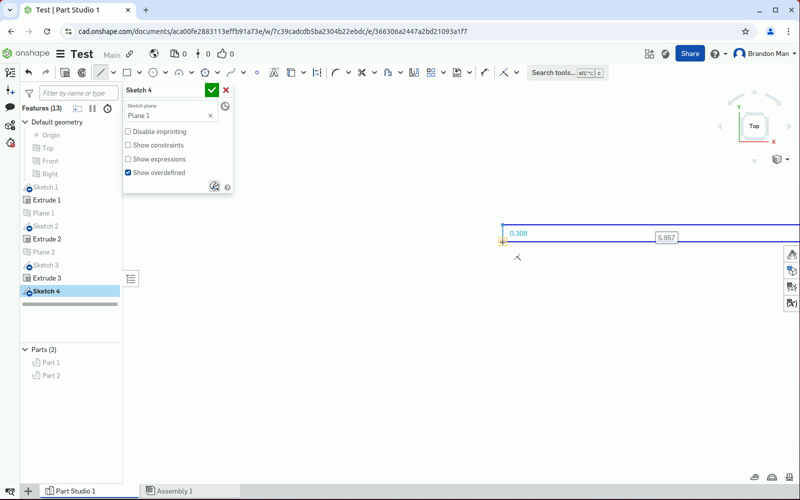
scroll(-6)
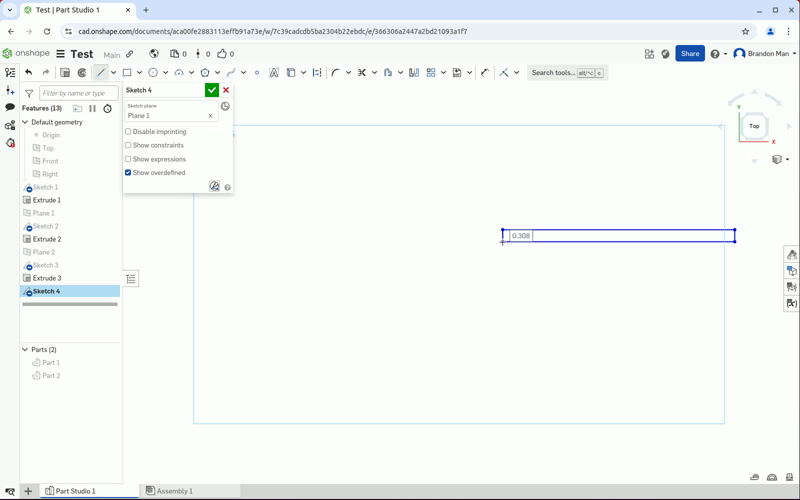
scroll(-6)
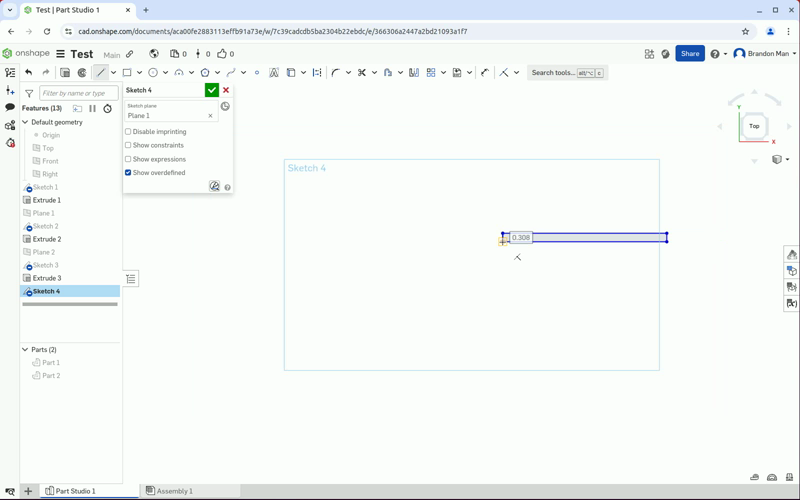
scroll(-6)
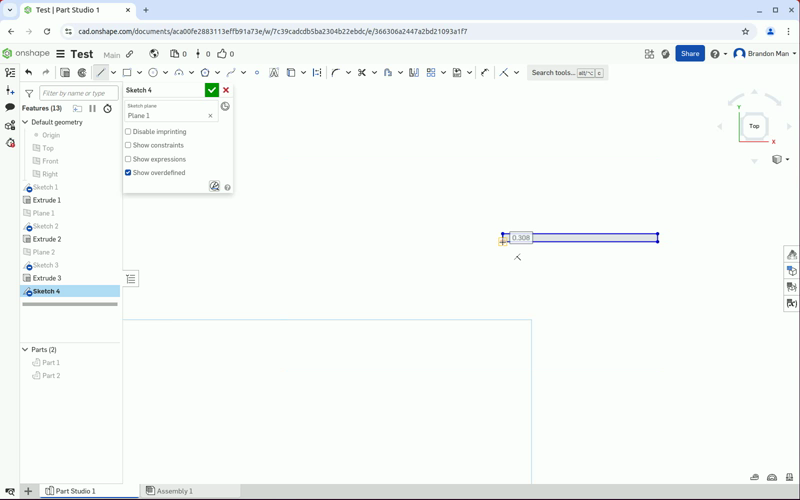
scroll(-6)
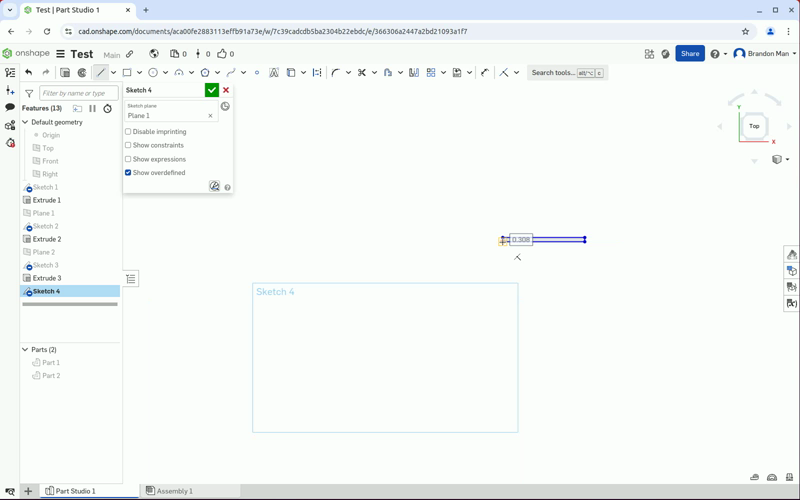
scroll(-6)
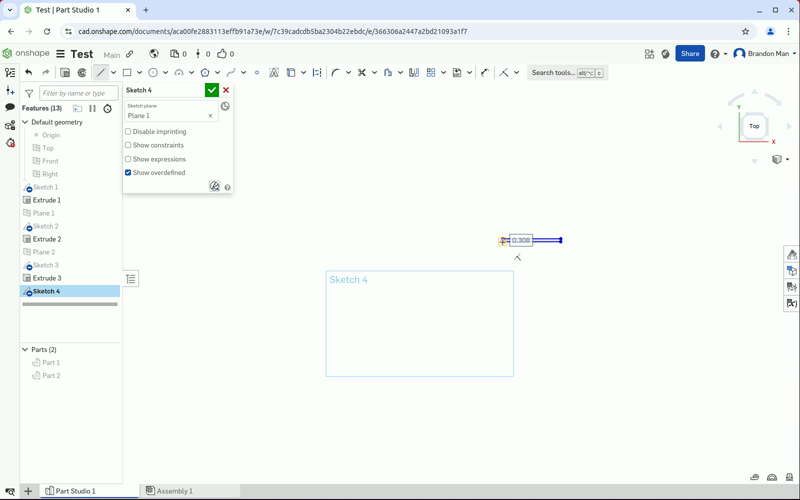
scroll(-6)
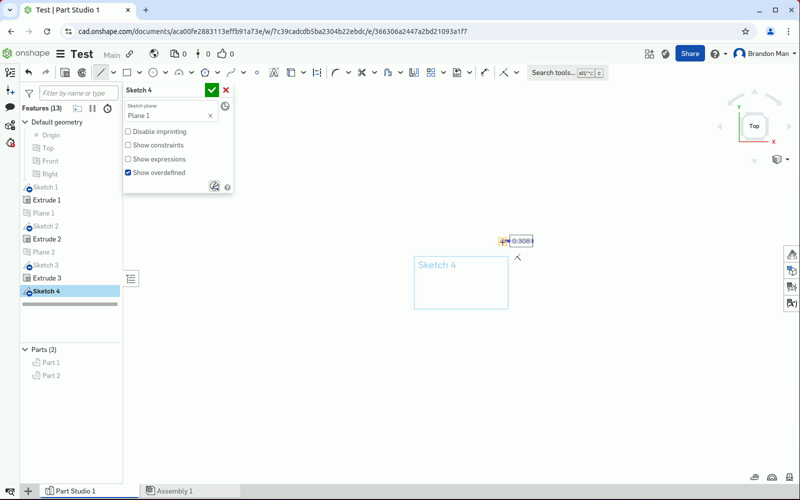
key(esc)
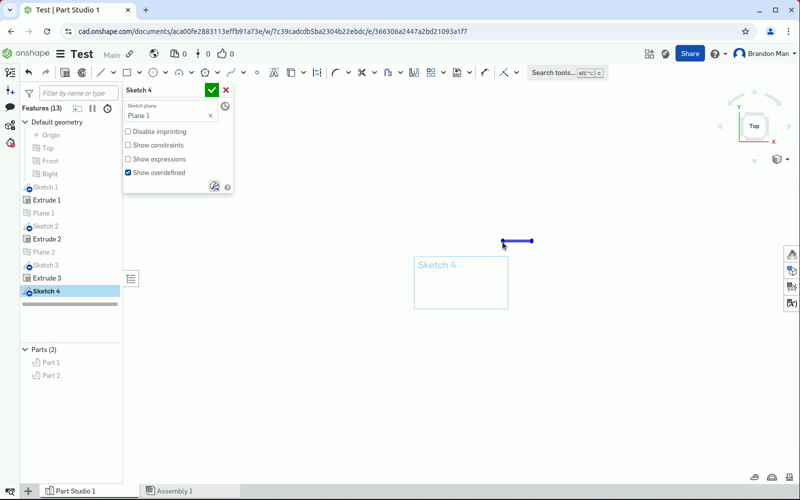
mouse_move(525, 241)
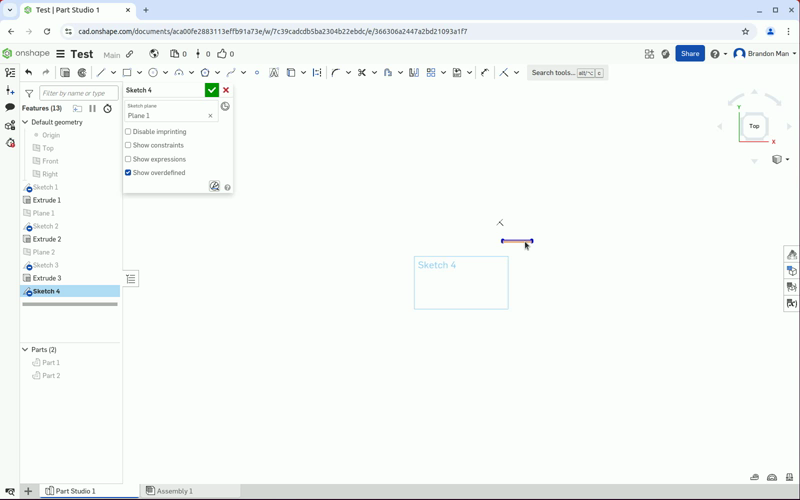
scroll(6)
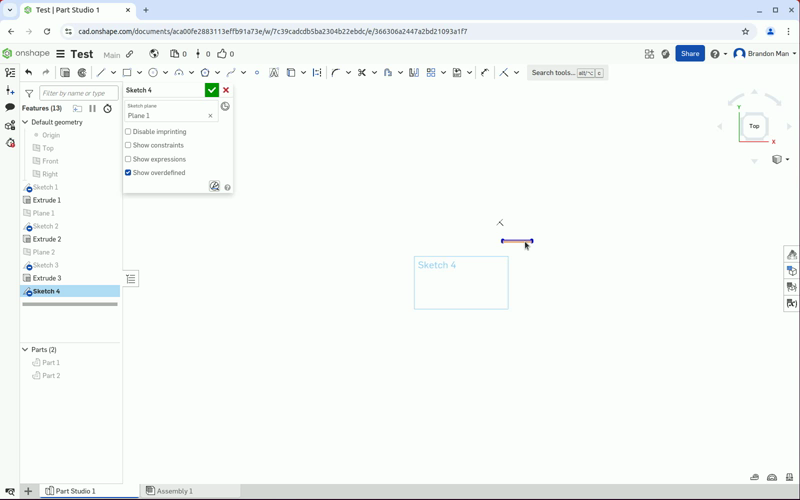
scroll(6)
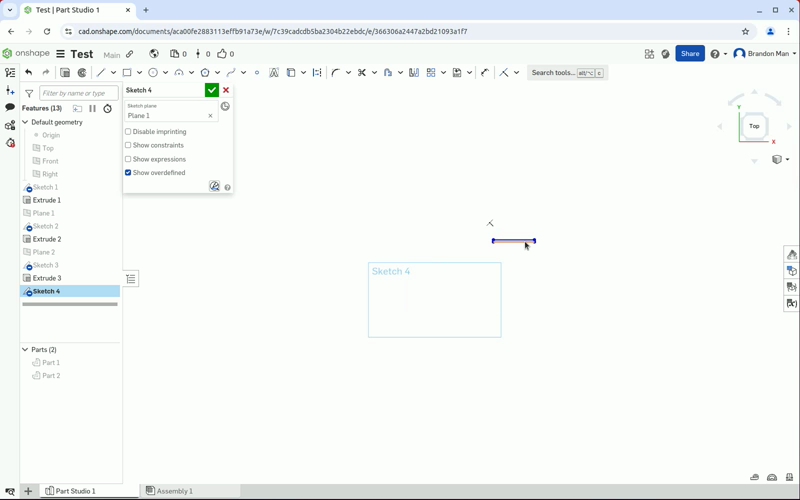
scroll(6)
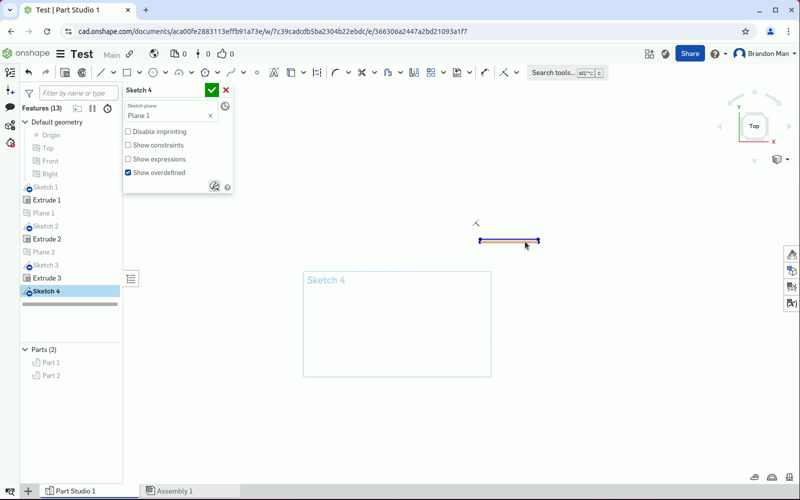
scroll(6)
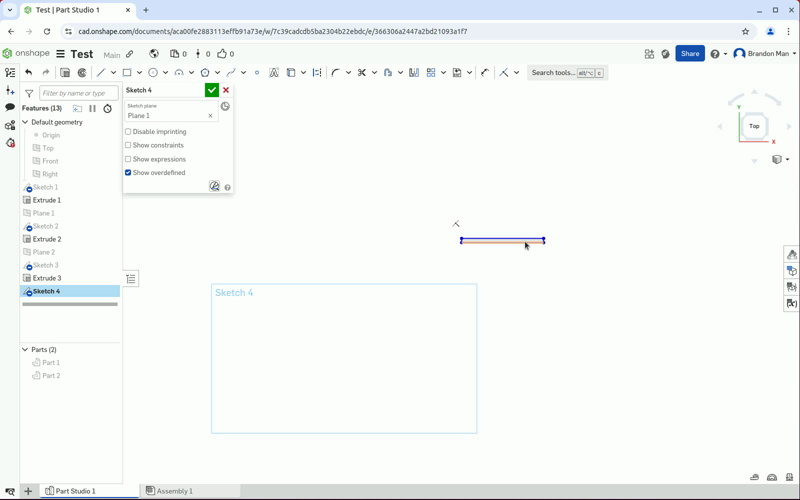
scroll(6)
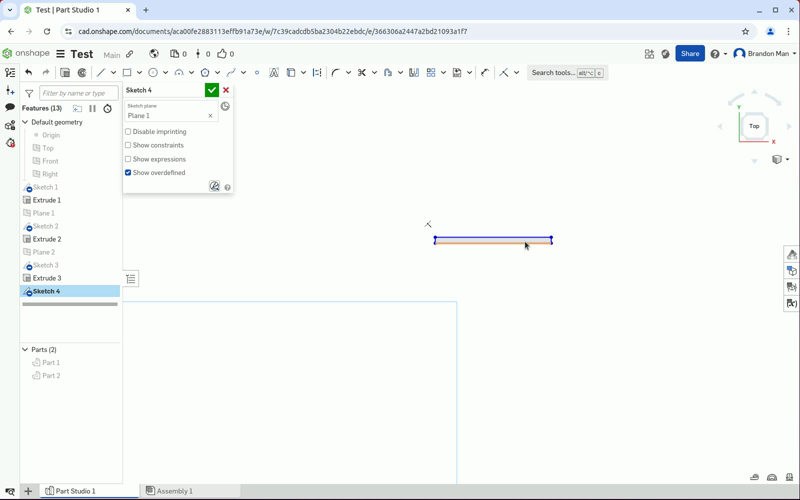
scroll(6)
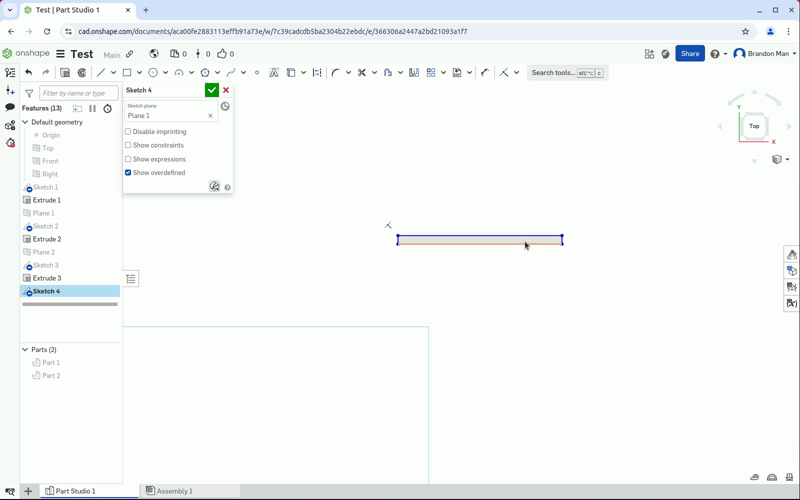
scroll(6)
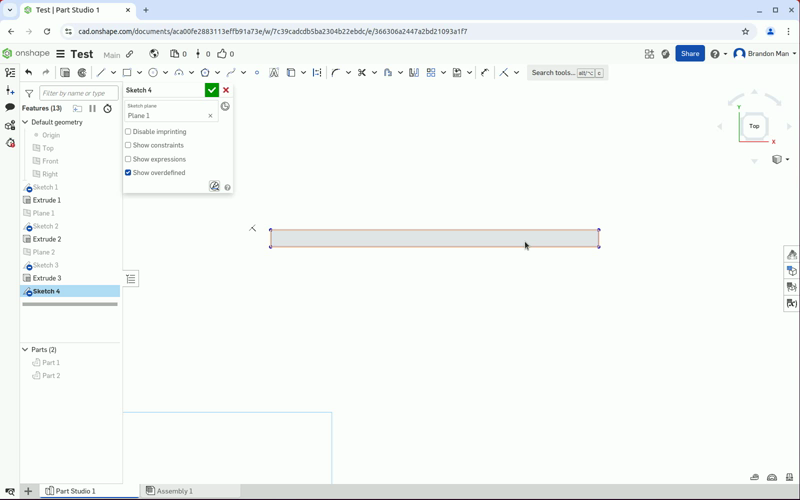
click(525, 241)
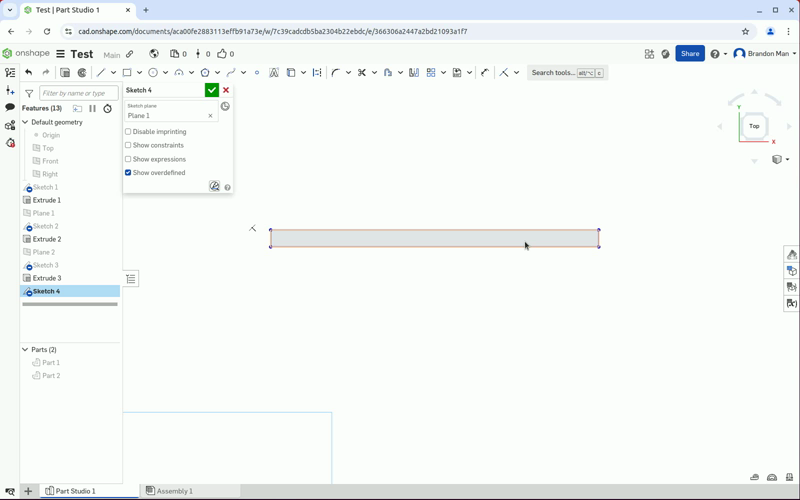
scroll(-6)
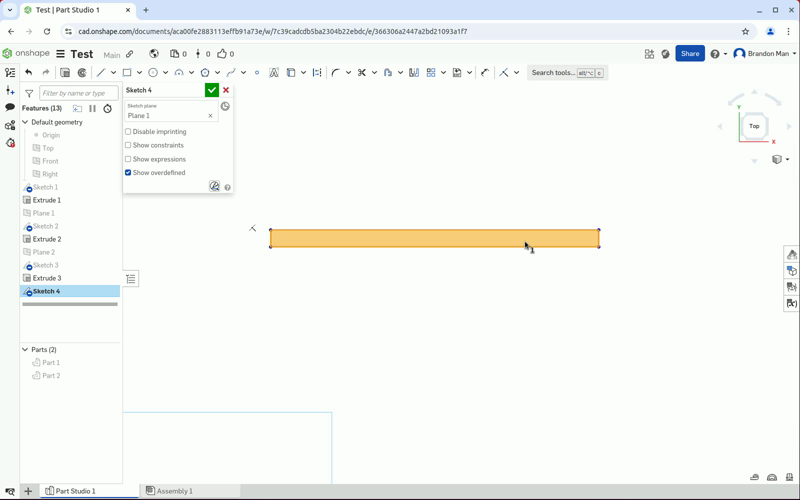
scroll(-6)
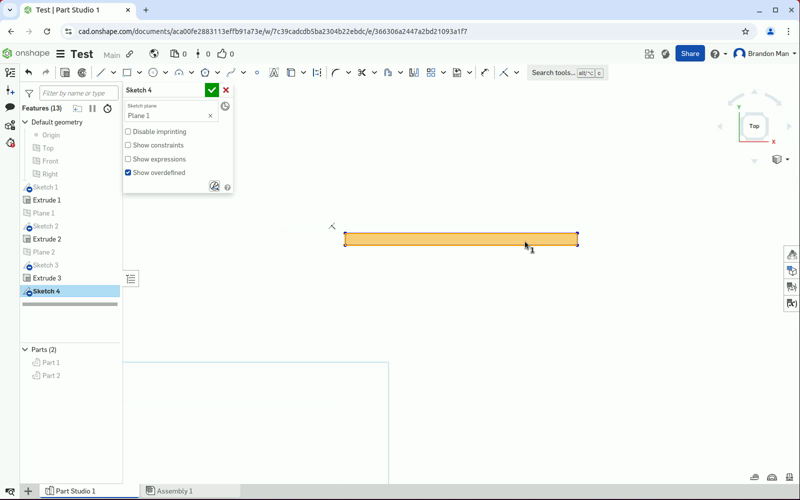
scroll(-6)
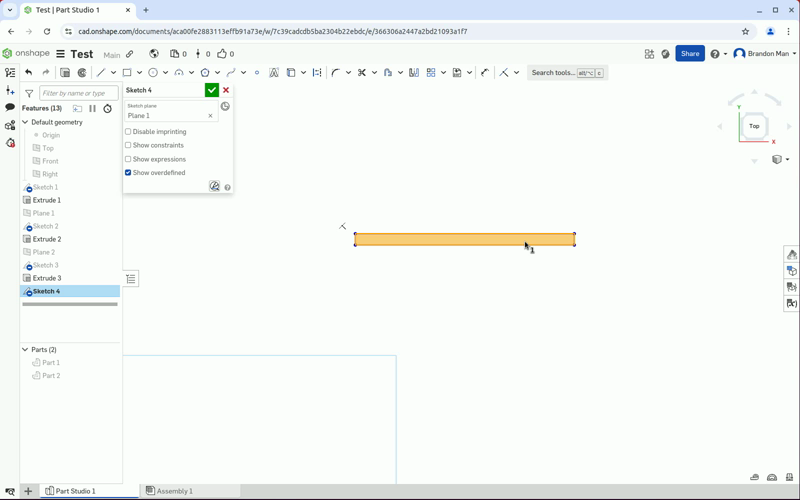
scroll(-6)
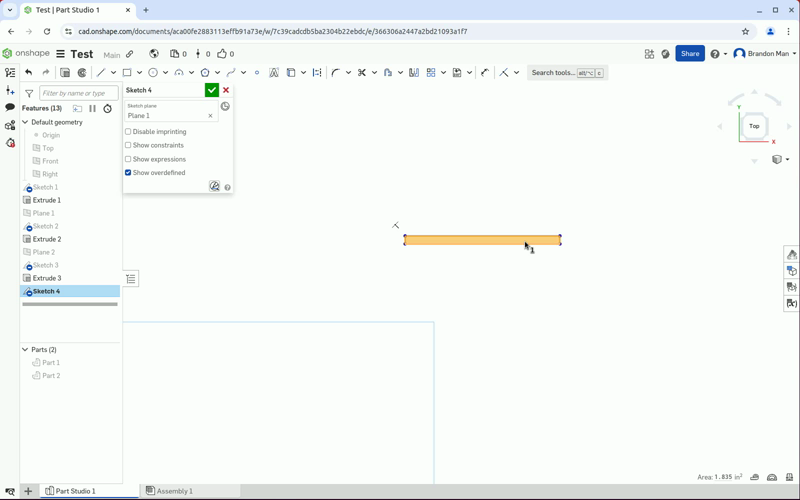
scroll(-6)
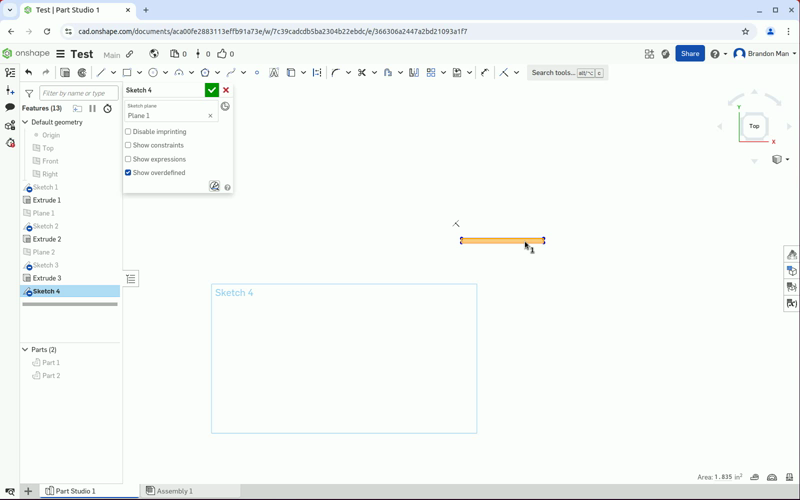
scroll(-6)
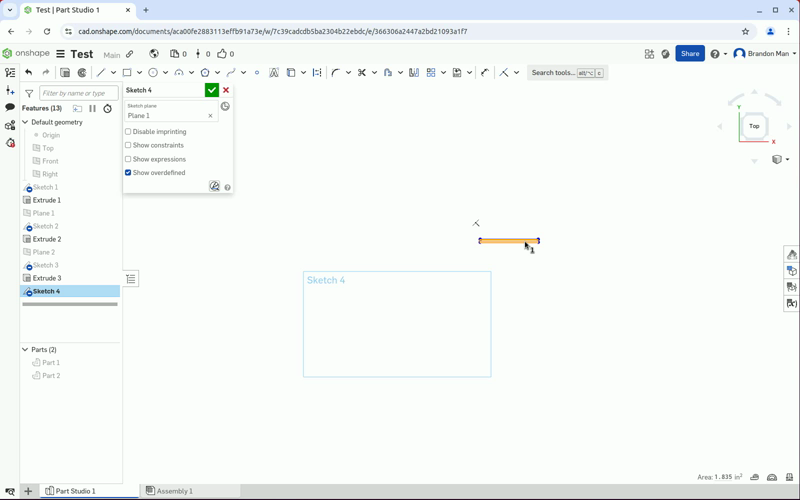
scroll(-6)
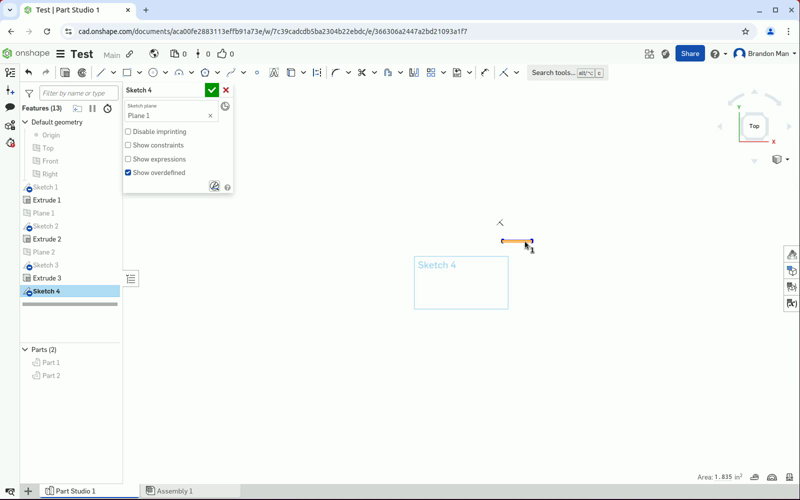
mouse_move(73, 352)
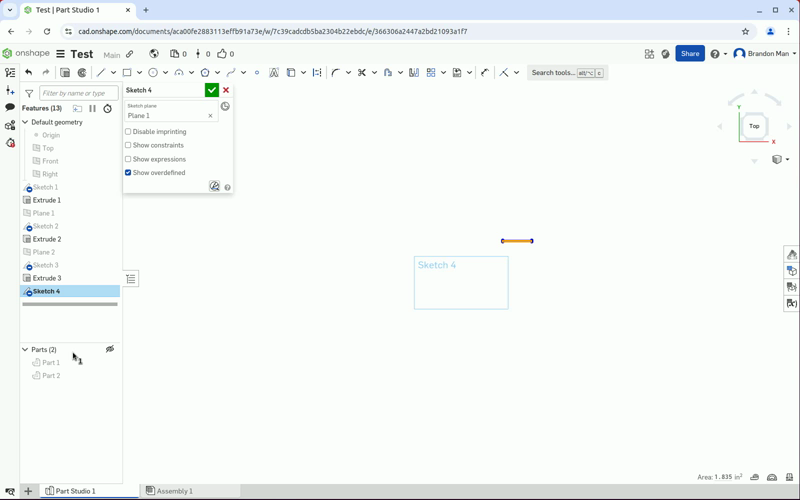
key(shift+y)
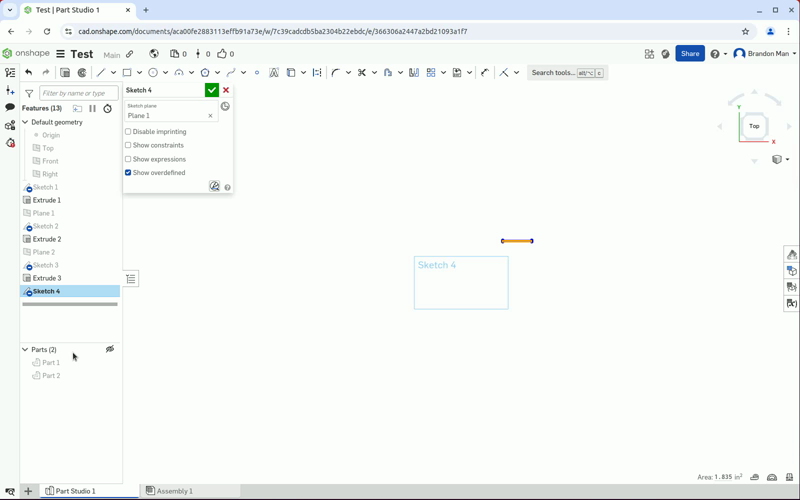
key(shift+e)
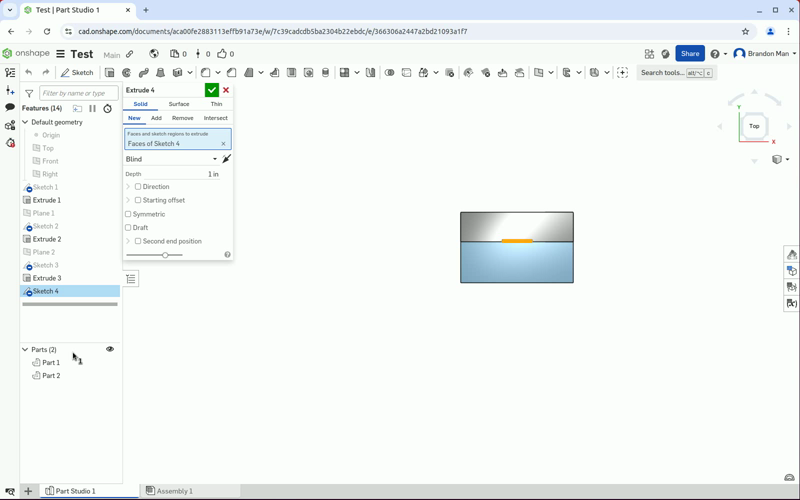
mouse_move(143, 106)
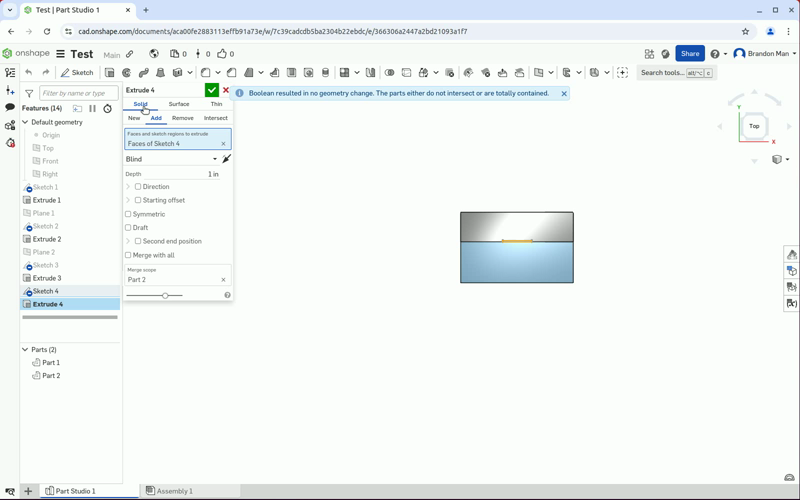
click(143, 106)
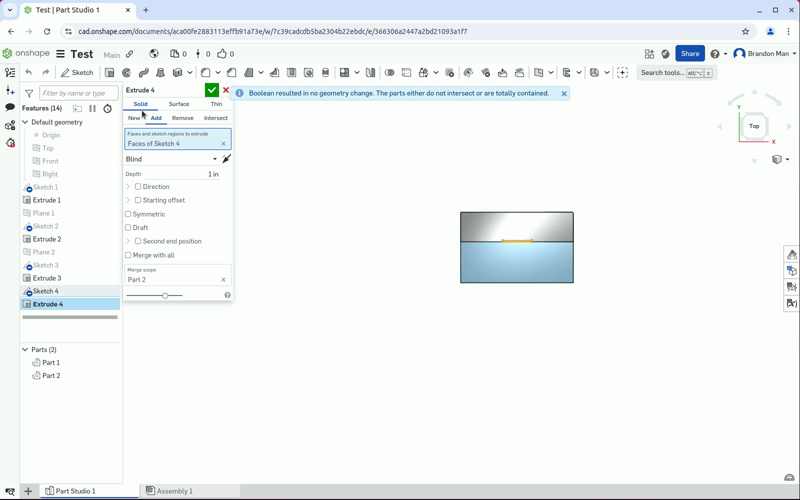
mouse_move(137, 120)
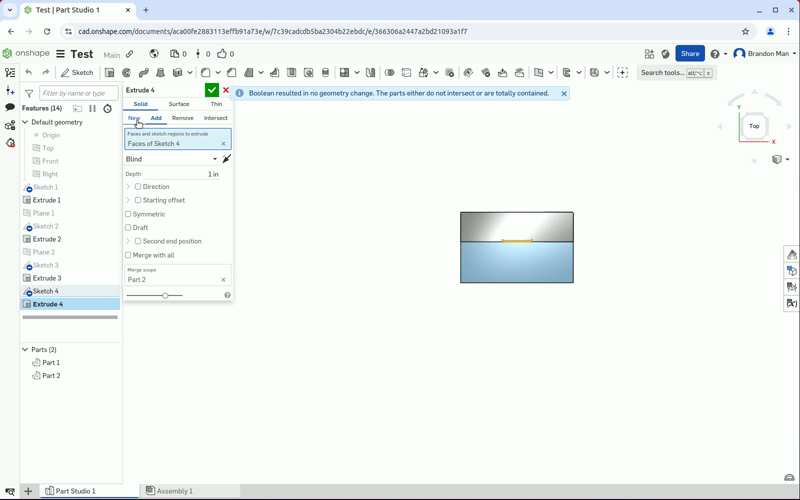
click(137, 120)
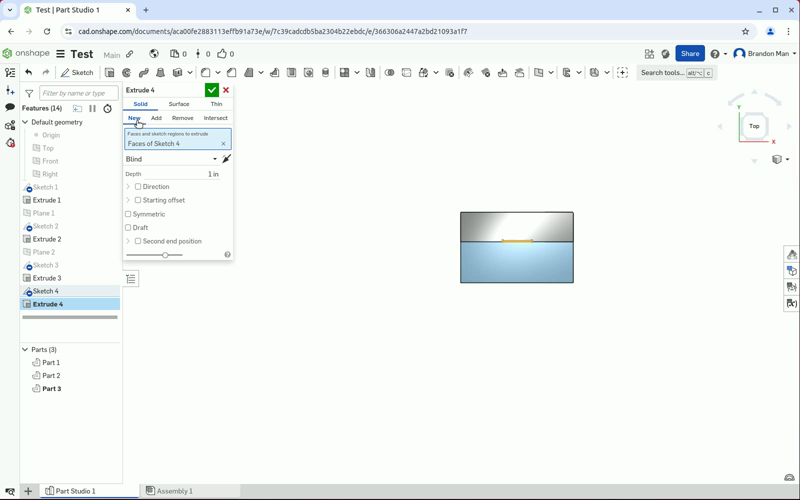
key(tab, 4)
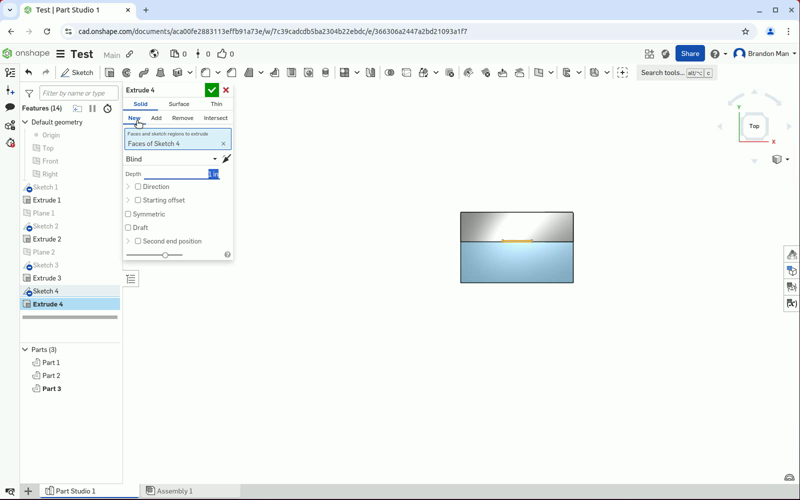
text(8.666)
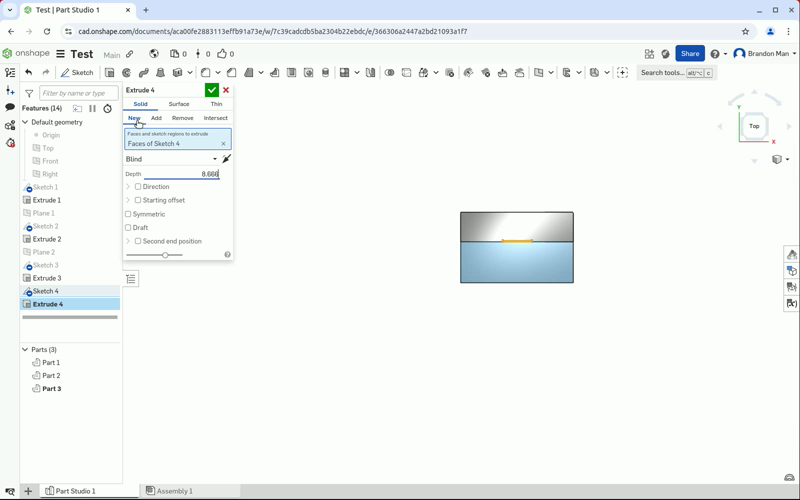
key(enter)
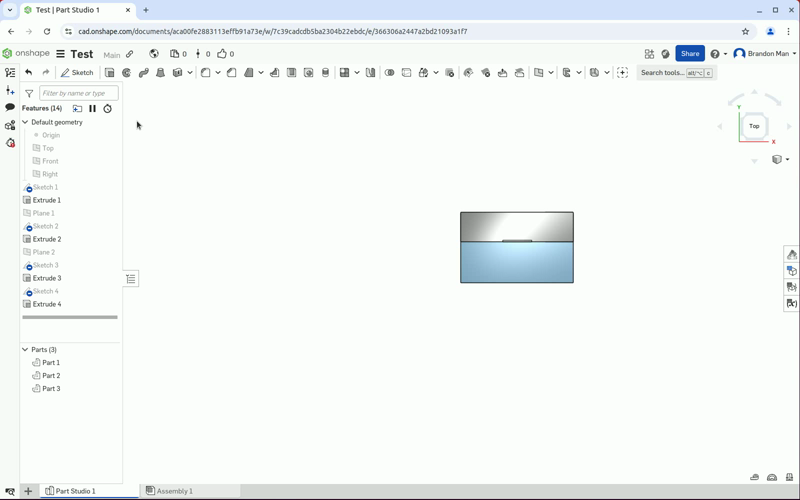
key(shift+h)
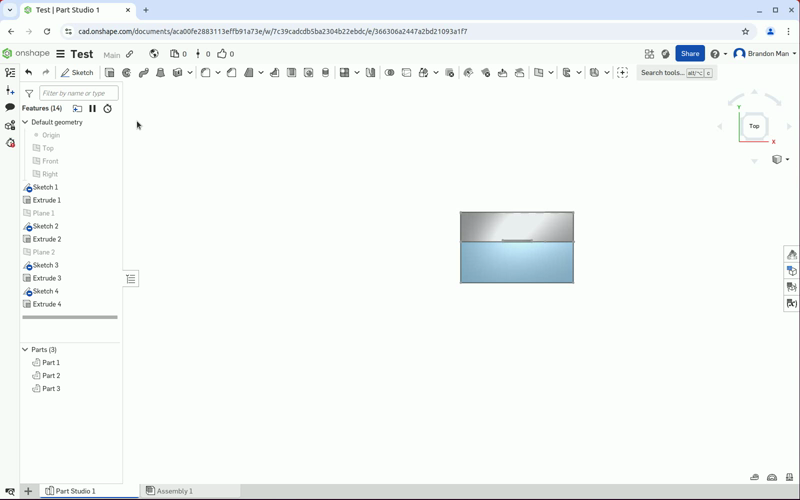
key(shift+h)
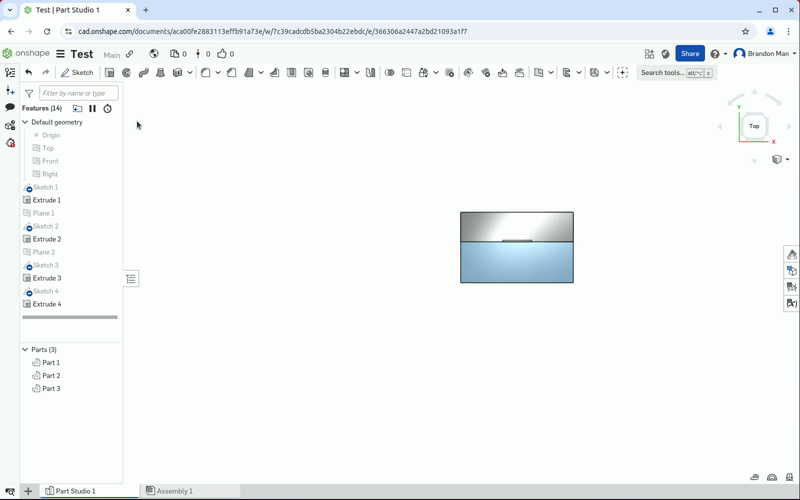
mouse_move(73, 189)
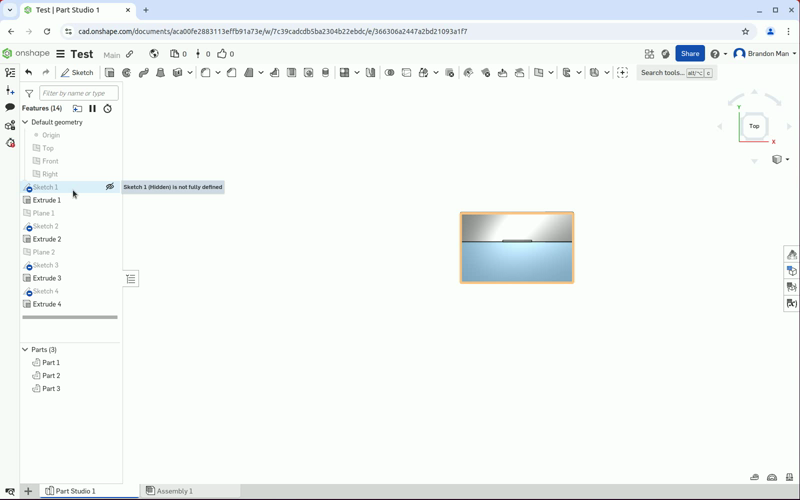
click(73, 189)
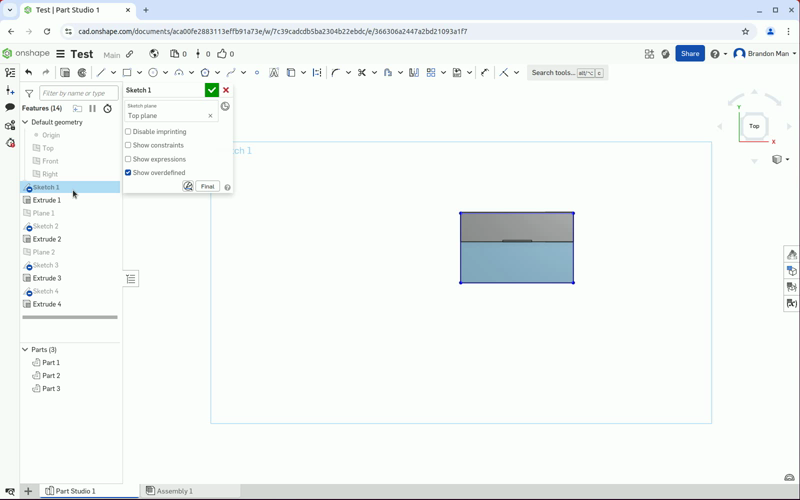
mouse_move(229, 92)
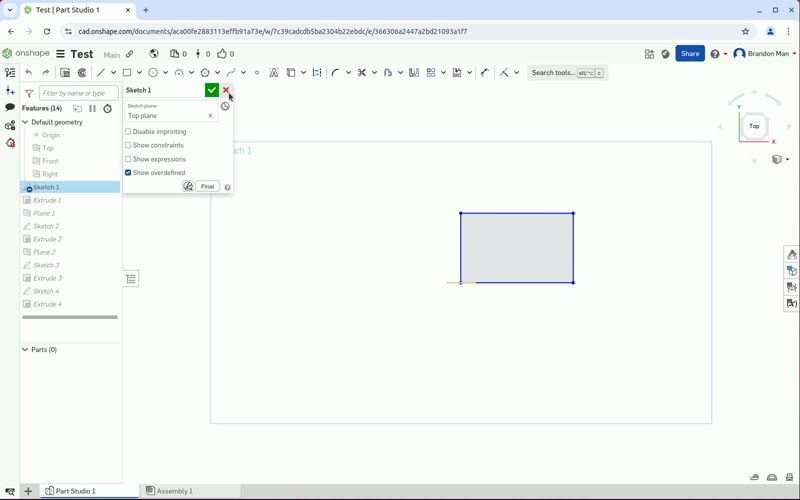
click(229, 92)
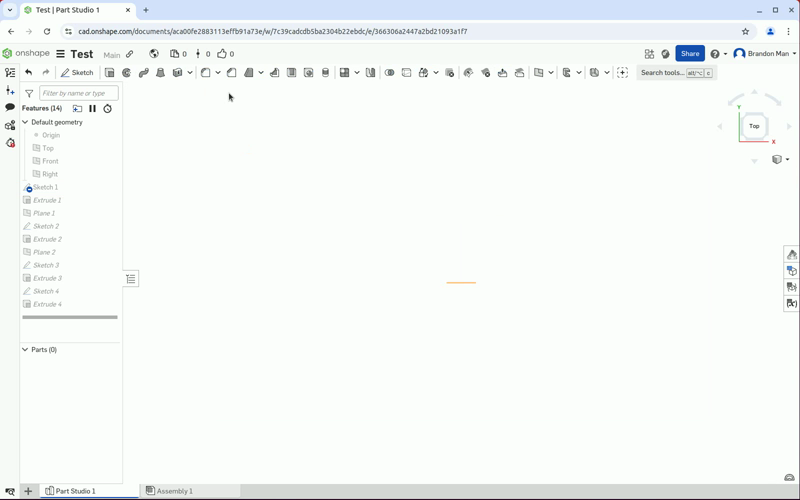
key(shift+s)
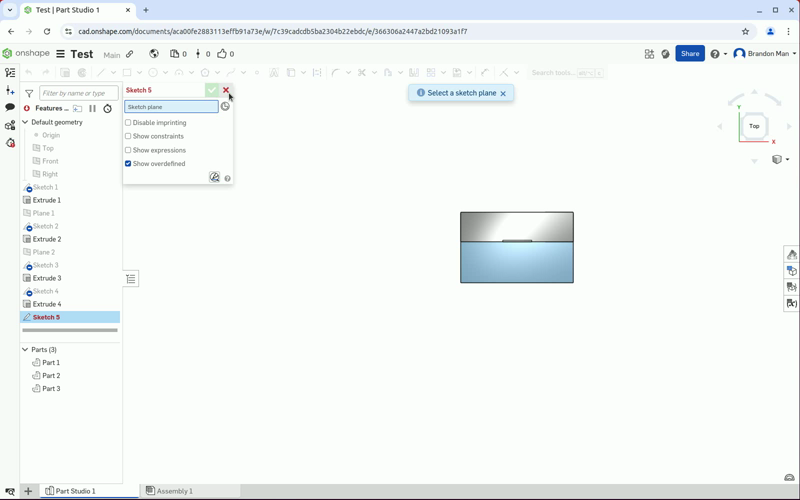
mouse_move(73, 215)
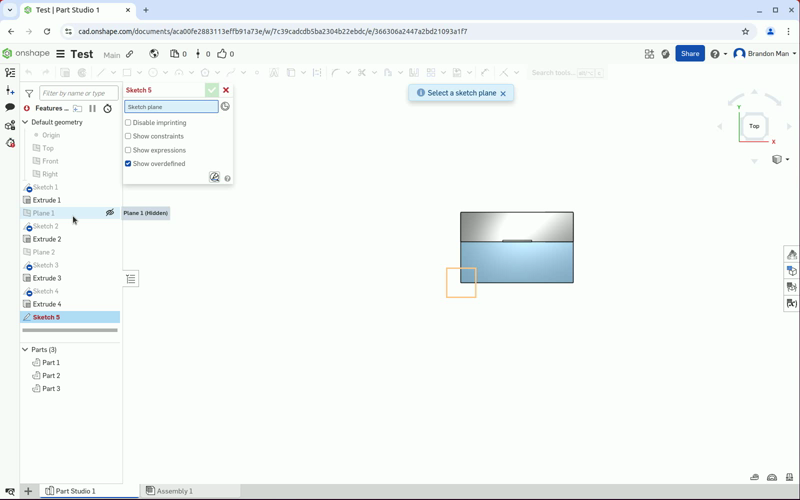
click(73, 215)
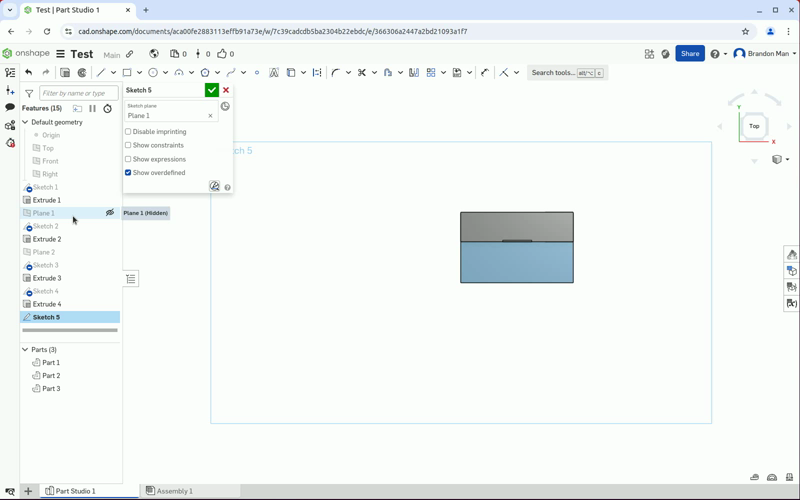
mouse_move(73, 352)
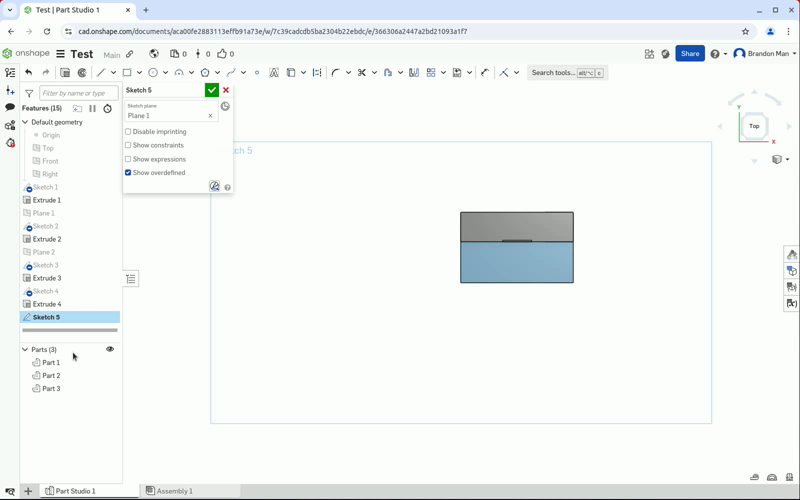
key(y)
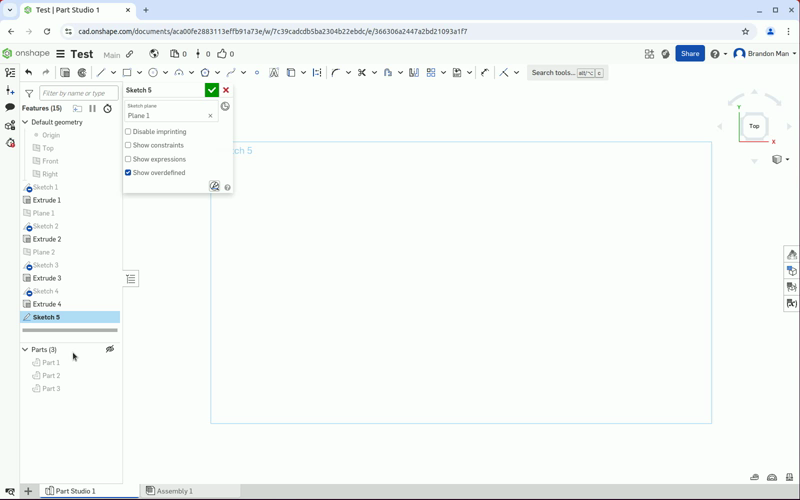
key(l)
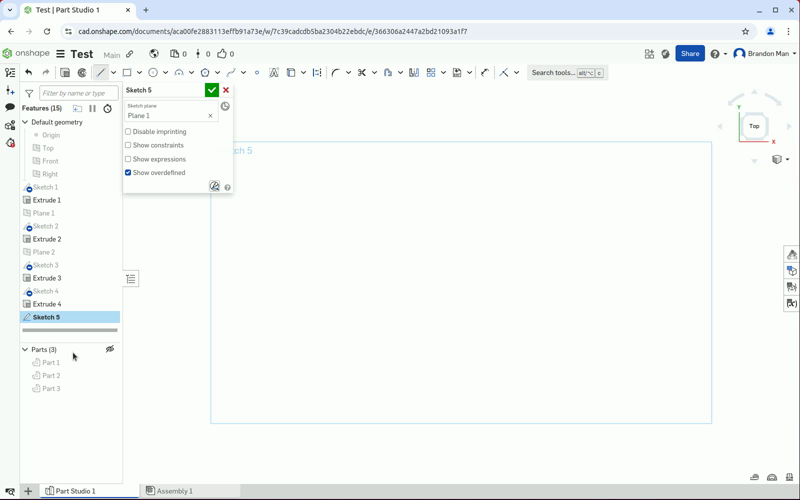
key_down(shift)
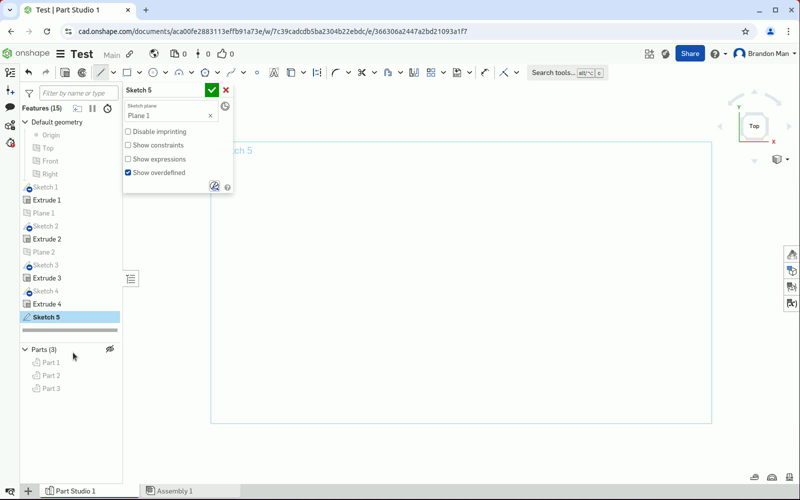
mouse_move(502, 282)
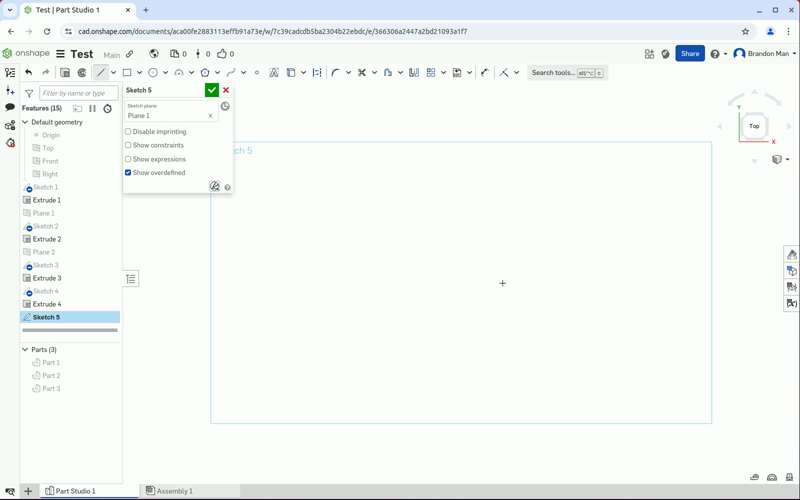
click(502, 282)
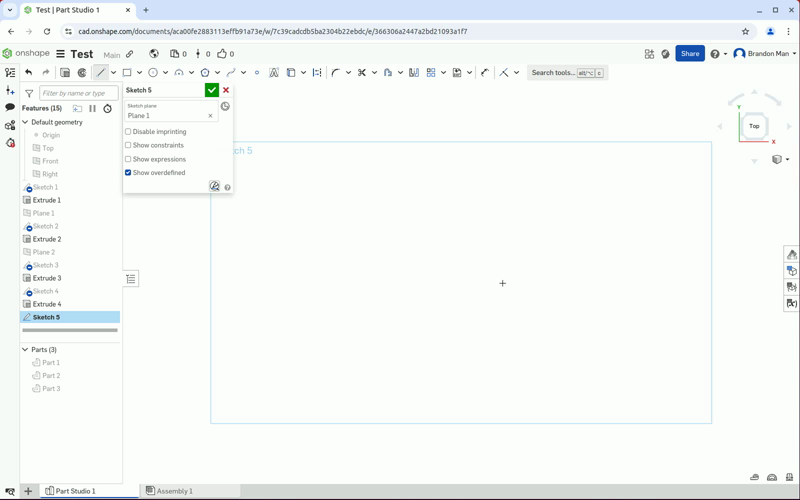
key_up(shift)
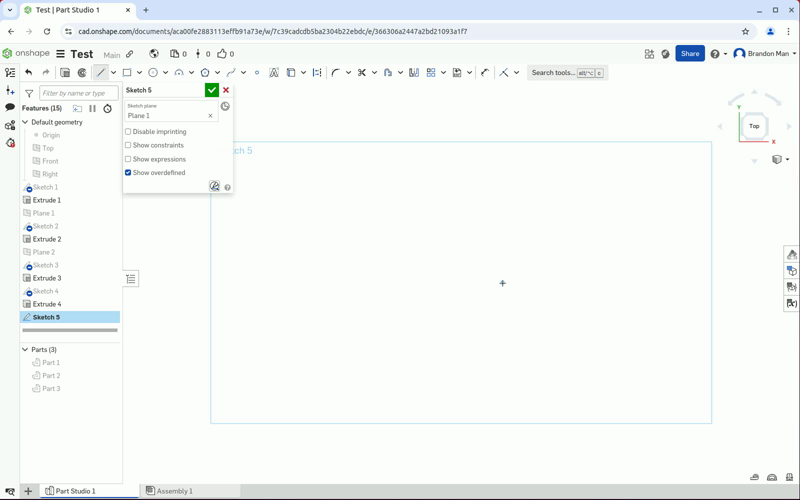
key_down(shift)
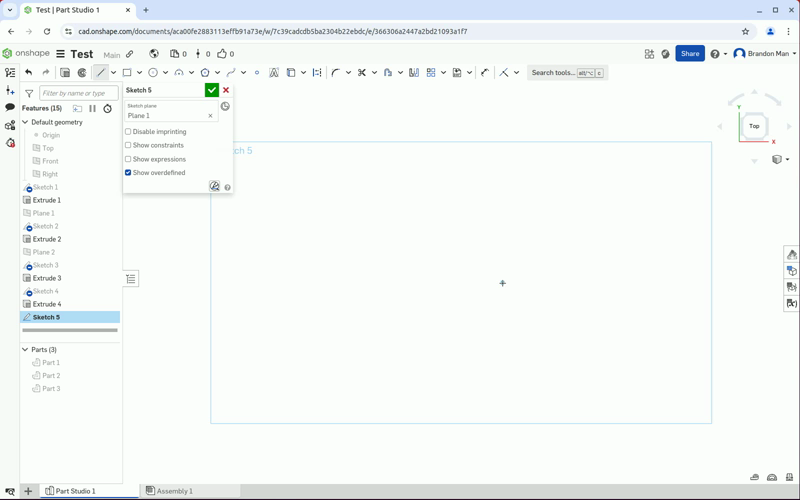
mouse_move(532, 282)
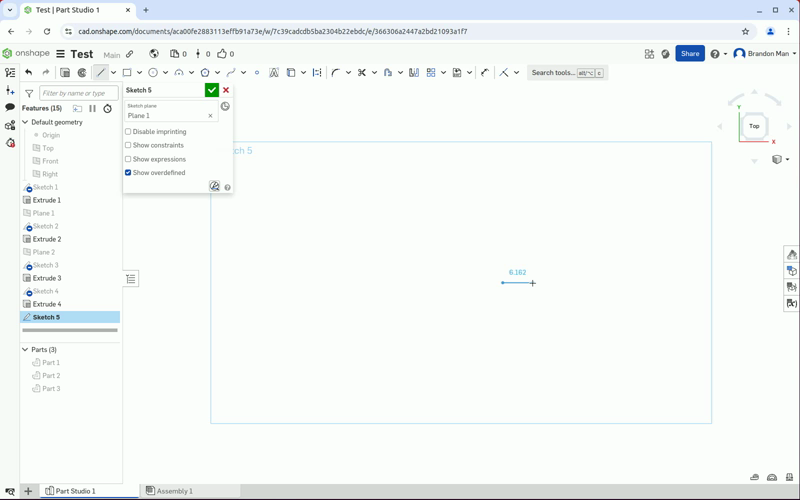
mouse_move(531, 282)
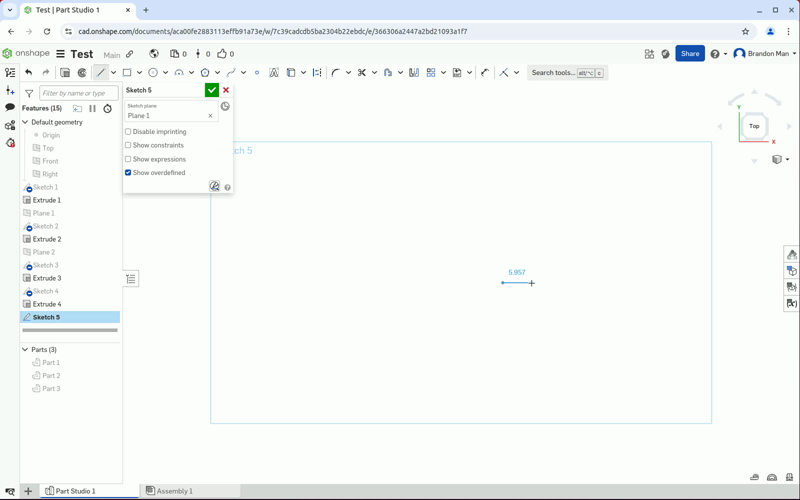
click(531, 282)
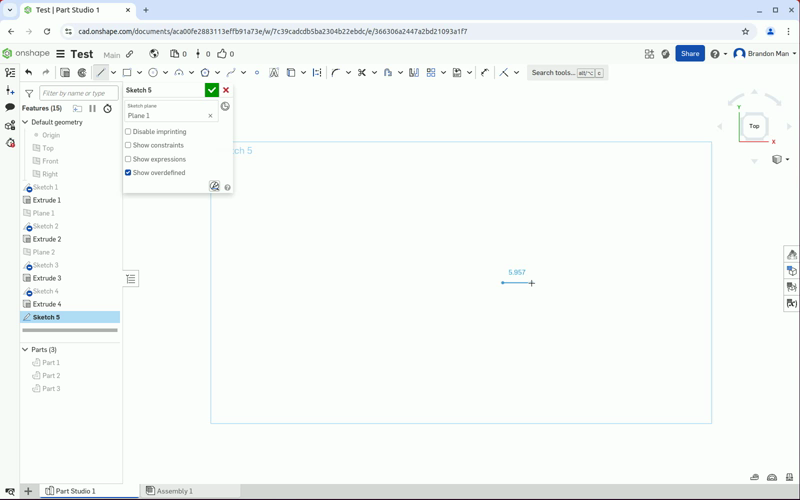
key_up(shift)
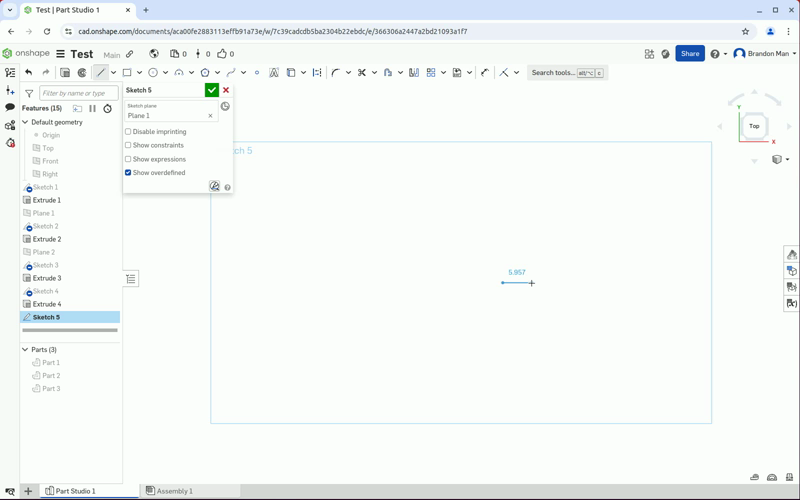
key_down(shift)
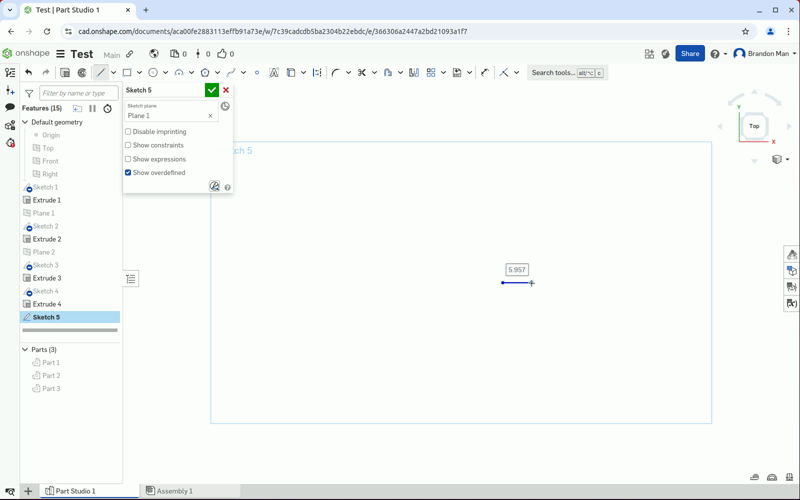
mouse_move(561, 282)
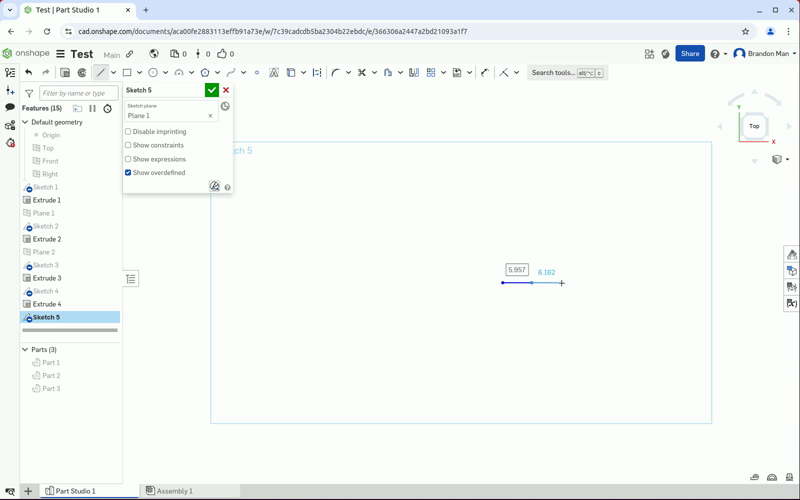
mouse_move(531, 241)
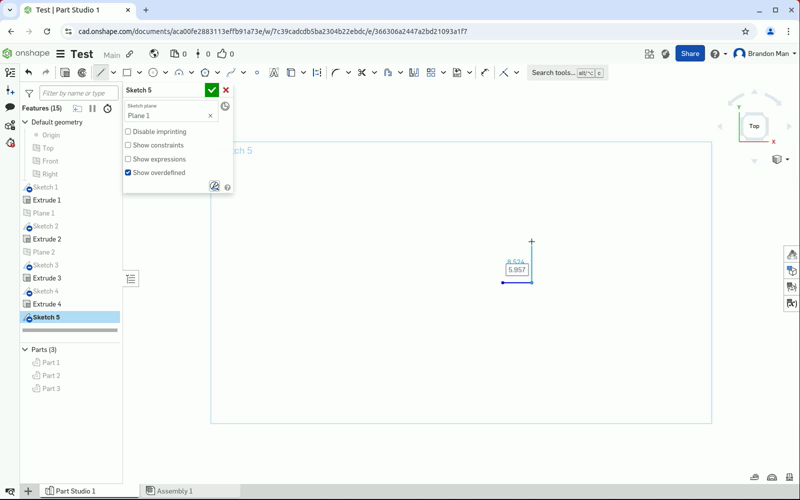
click(531, 241)
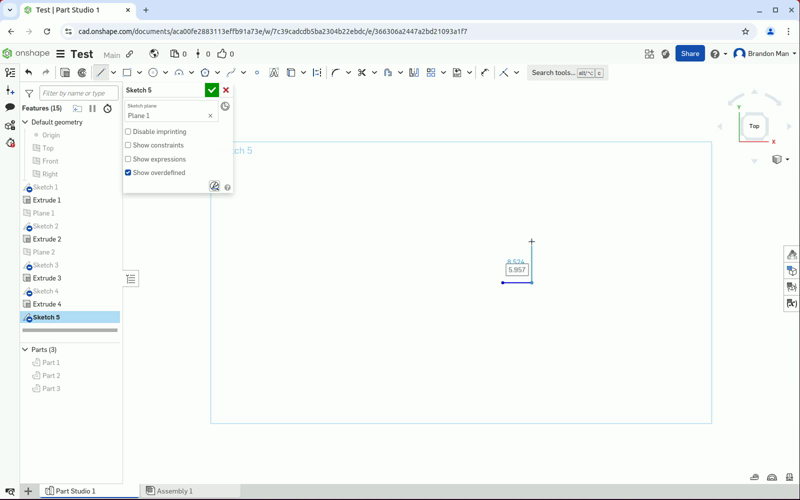
key_up(shift)
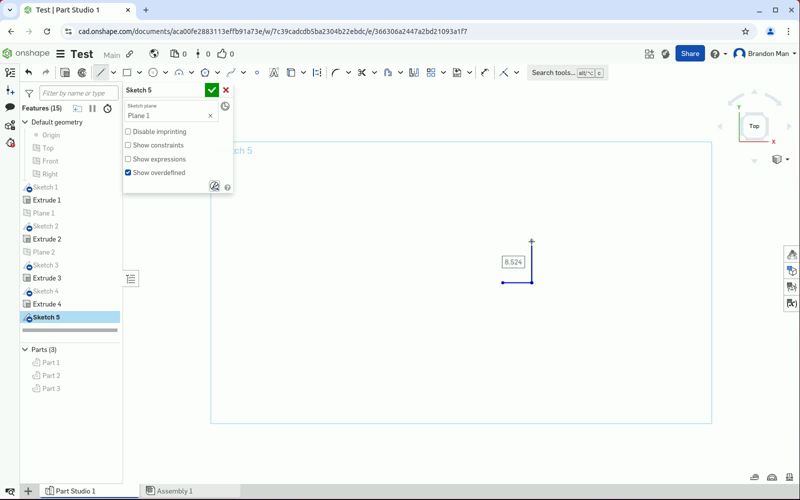
key_down(shift)
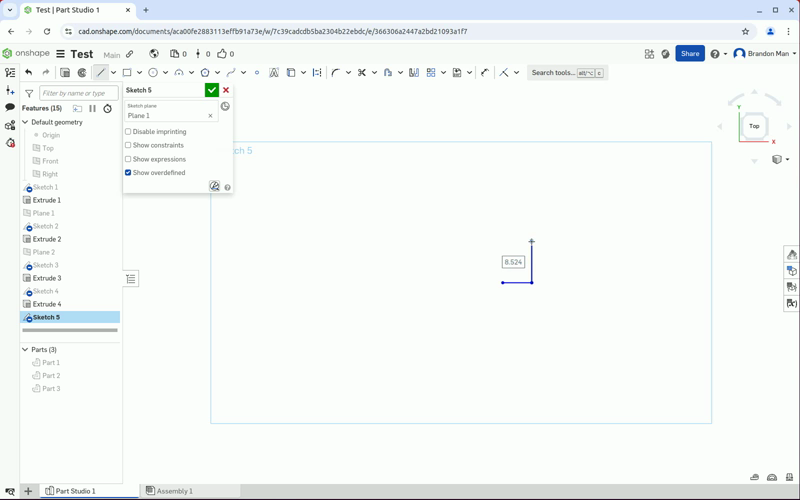
mouse_move(561, 241)
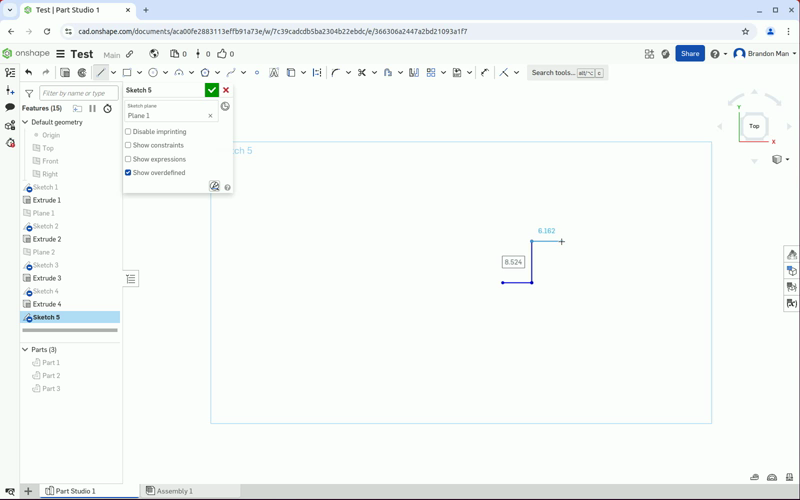
mouse_move(502, 241)
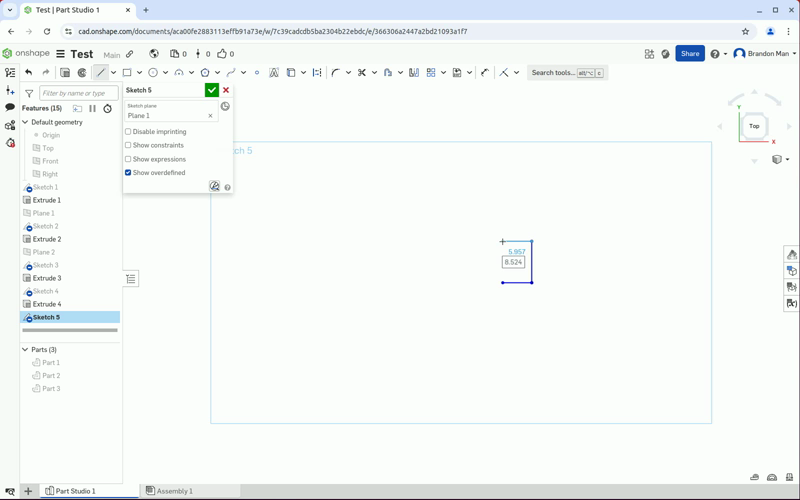
click(502, 241)
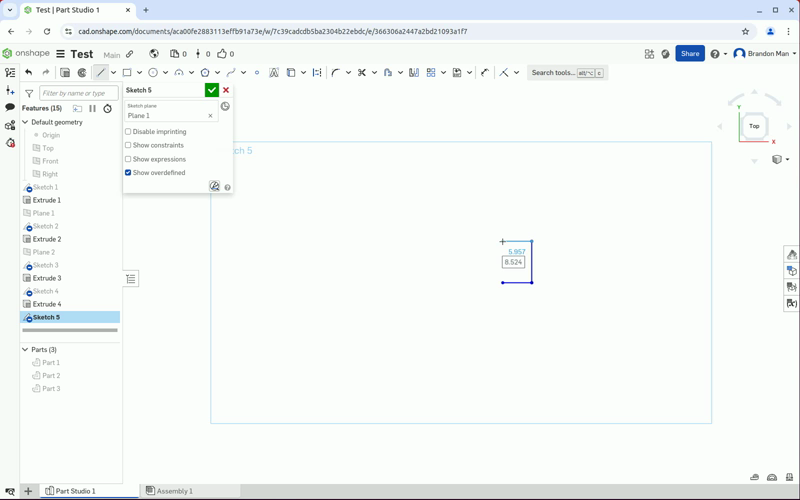
key_up(shift)
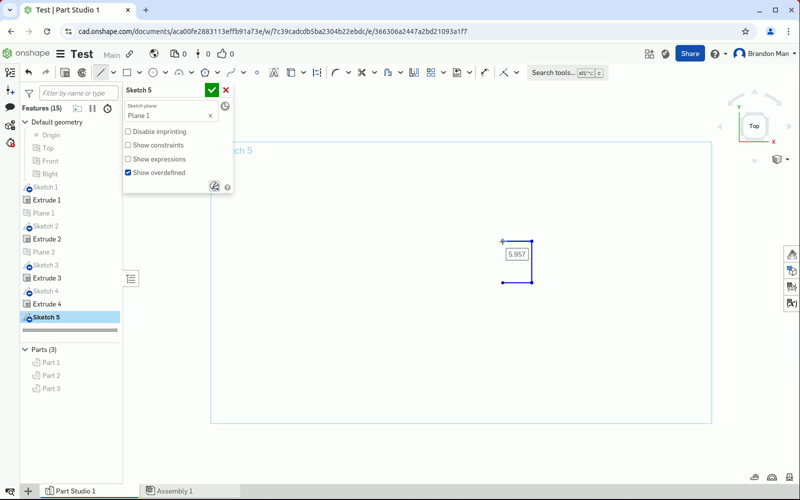
mouse_move(532, 241)
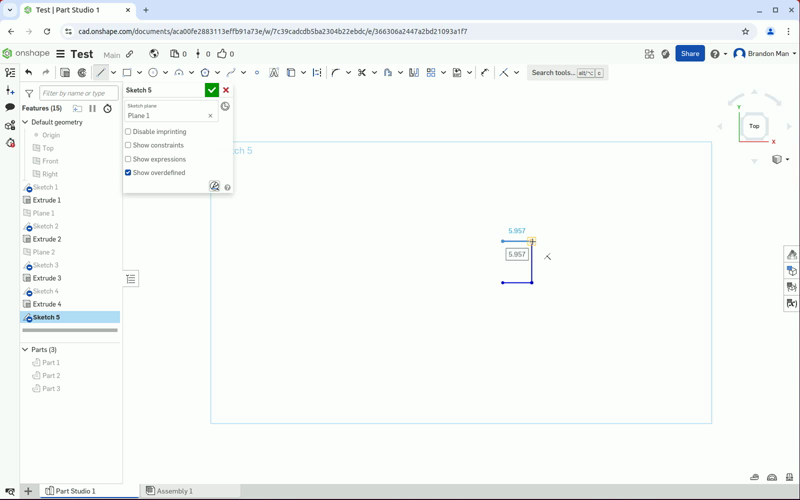
key_down(shift)
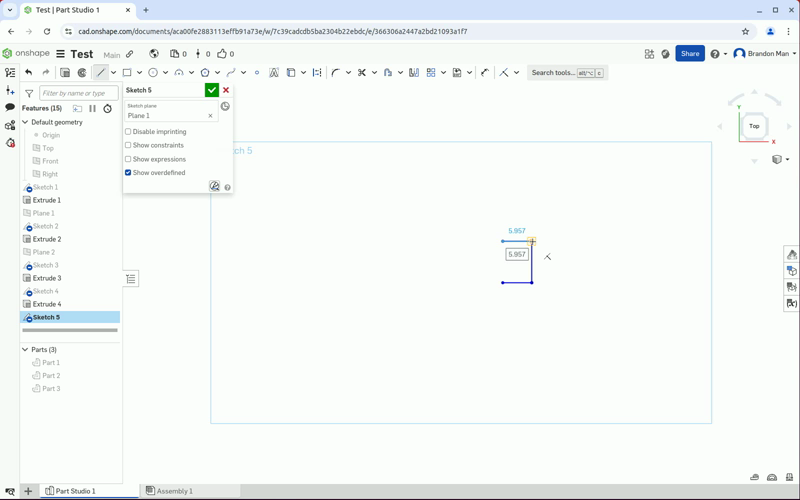
mouse_move(502, 282)
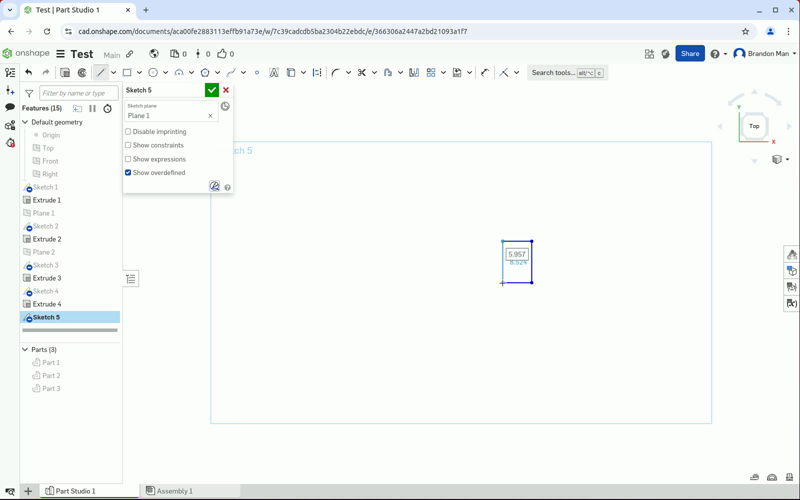
key_up(shift)
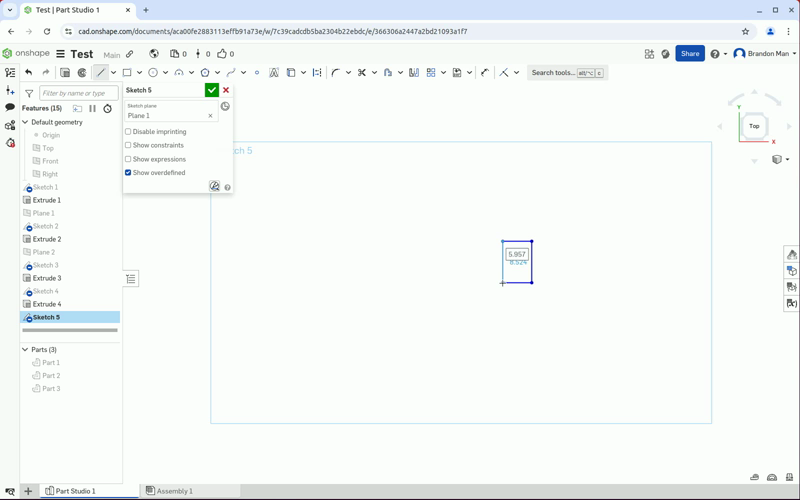
click(502, 282)
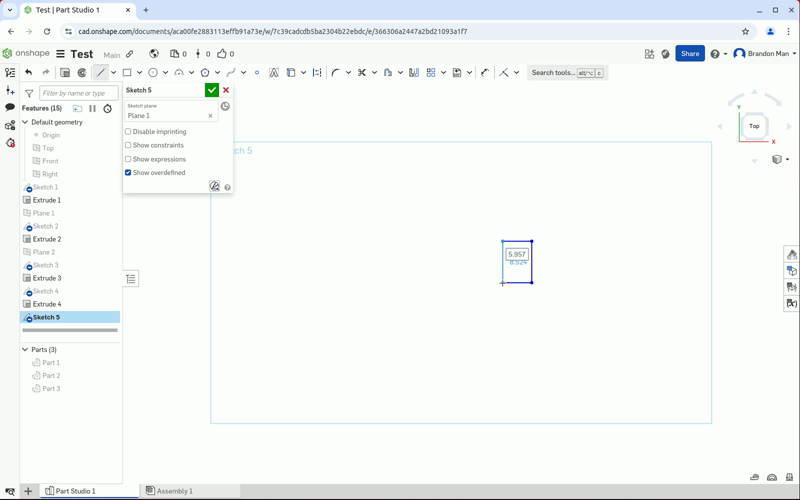
key(esc)
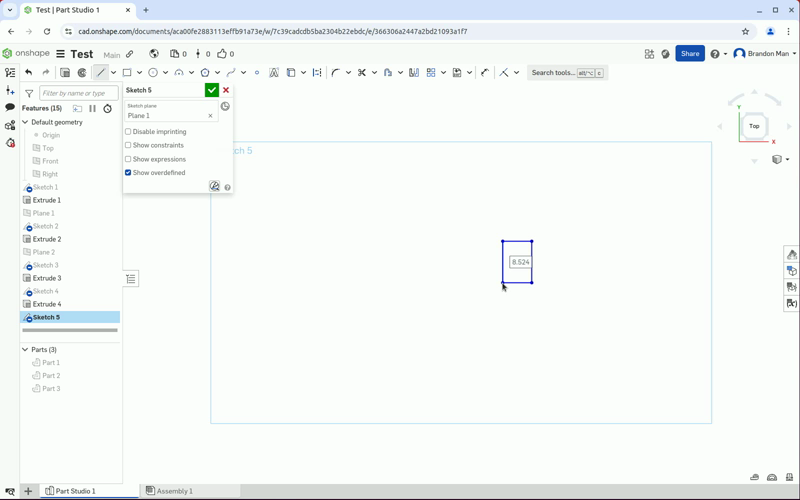
mouse_move(516, 270)
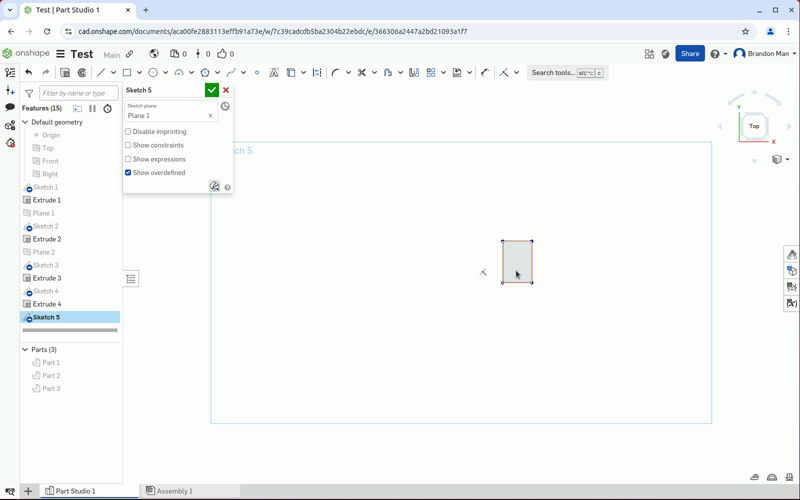
scroll(6)
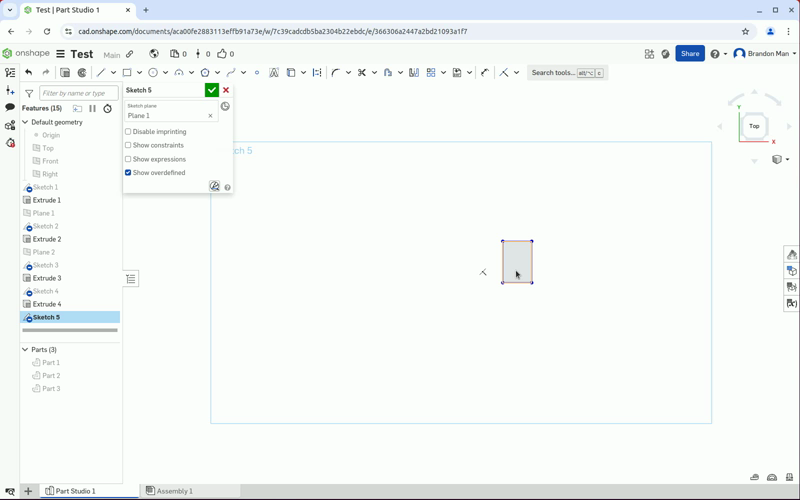
scroll(6)
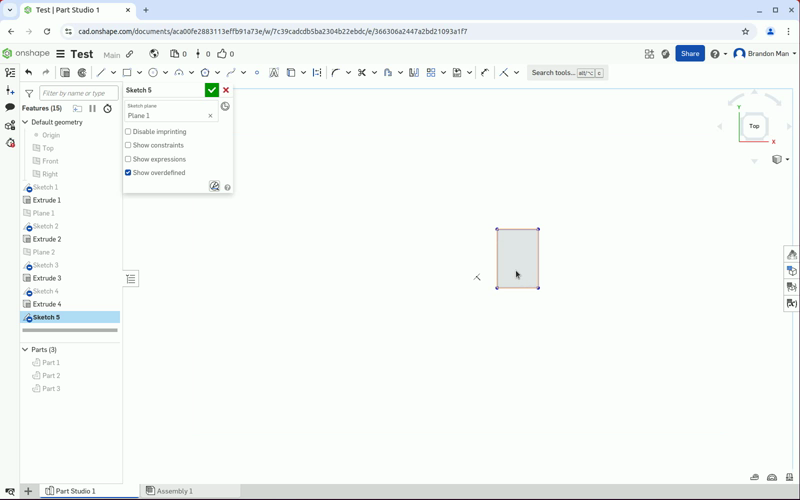
scroll(6)
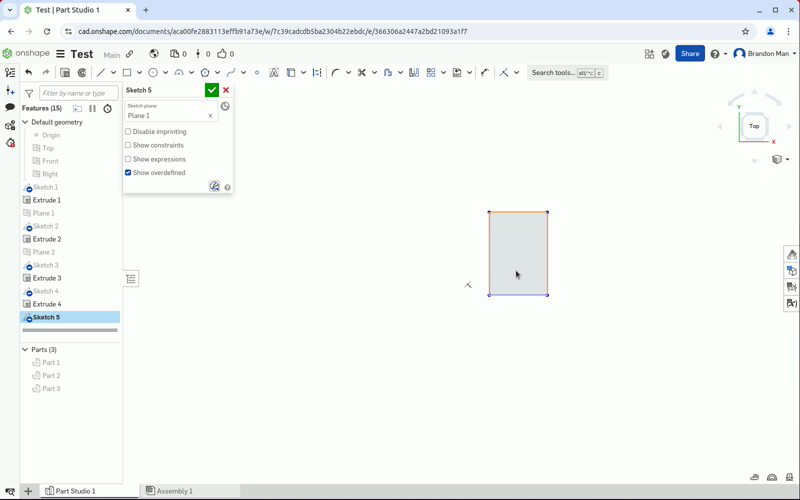
scroll(6)
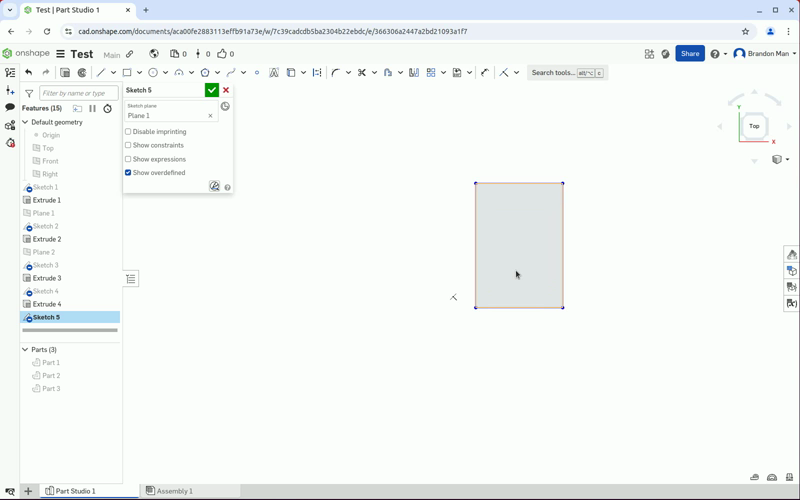
scroll(6)
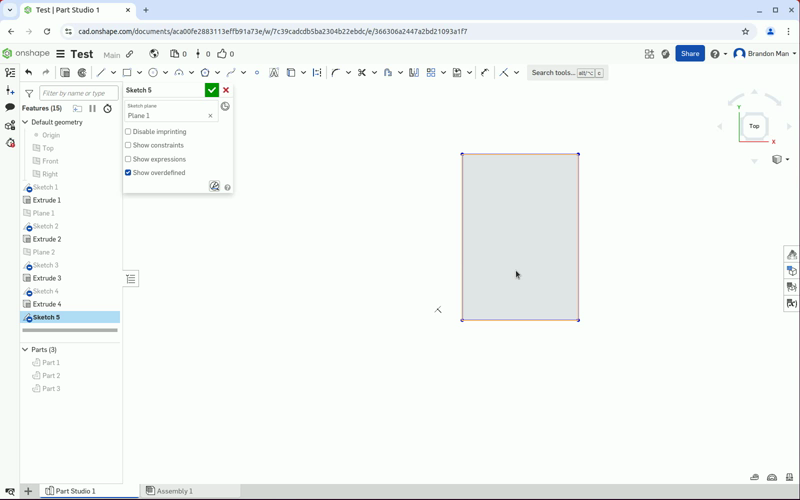
scroll(6)
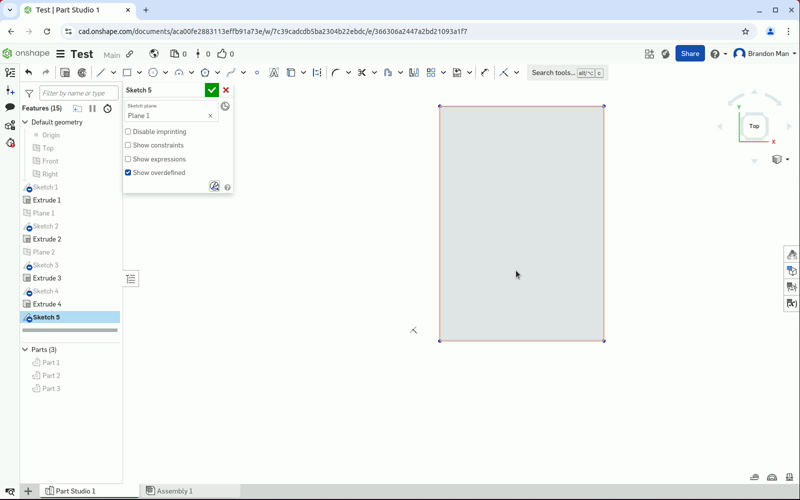
scroll(6)
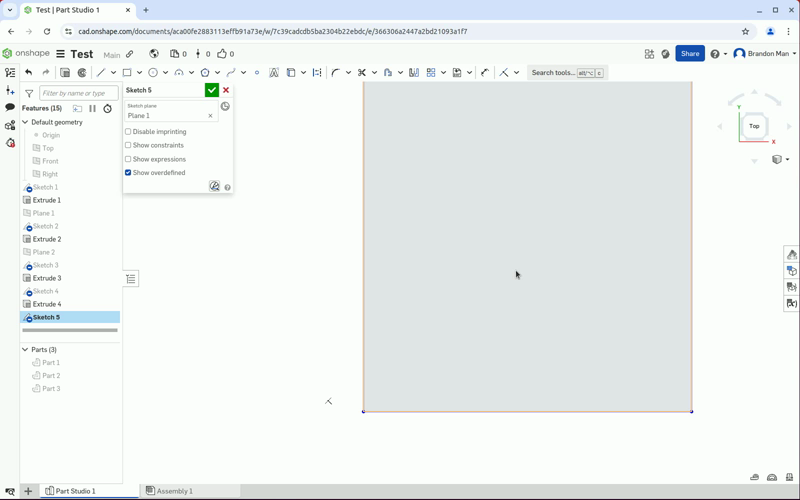
click(516, 270)
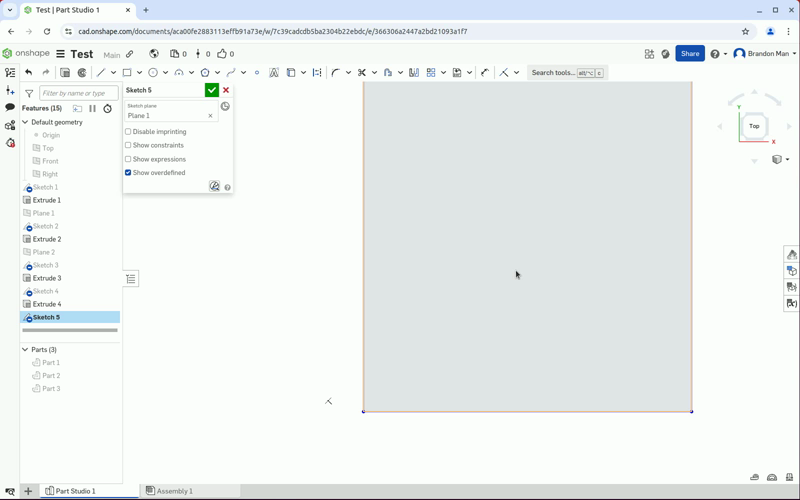
scroll(-6)
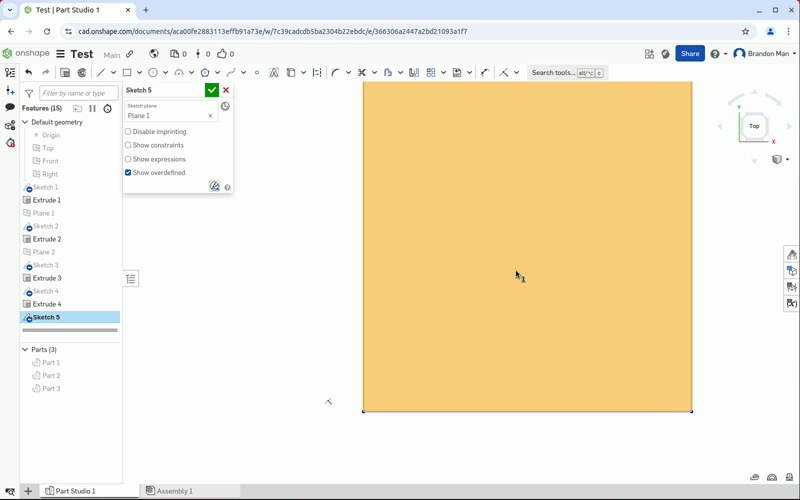
scroll(-6)
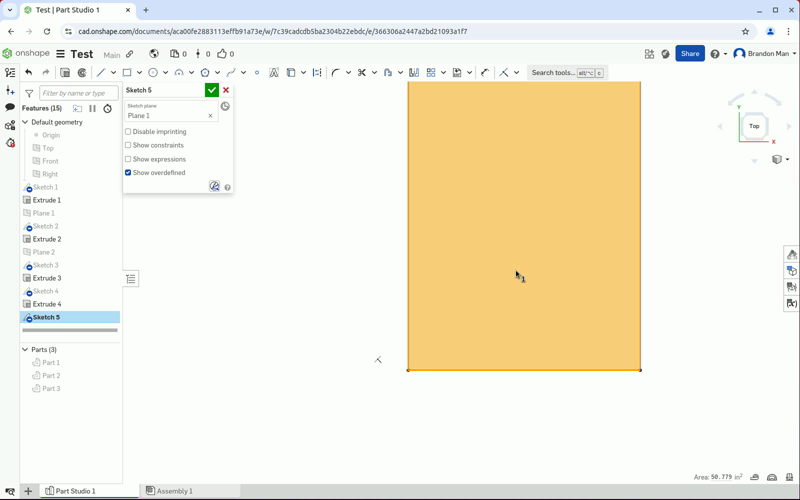
scroll(-6)
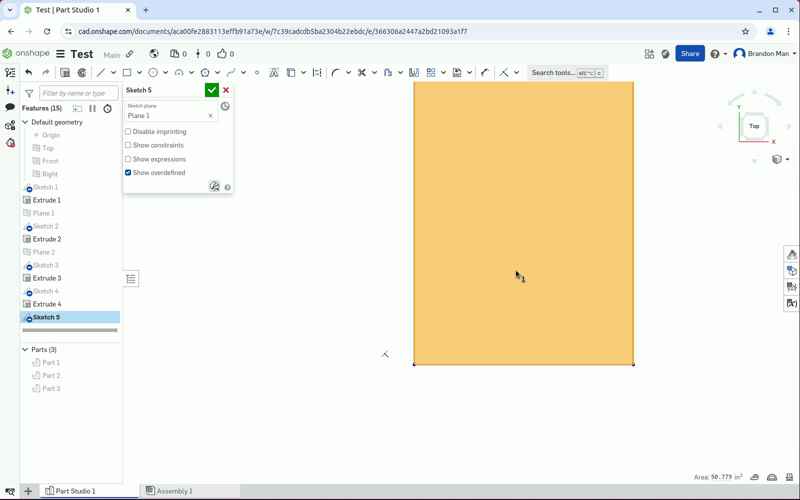
scroll(-6)
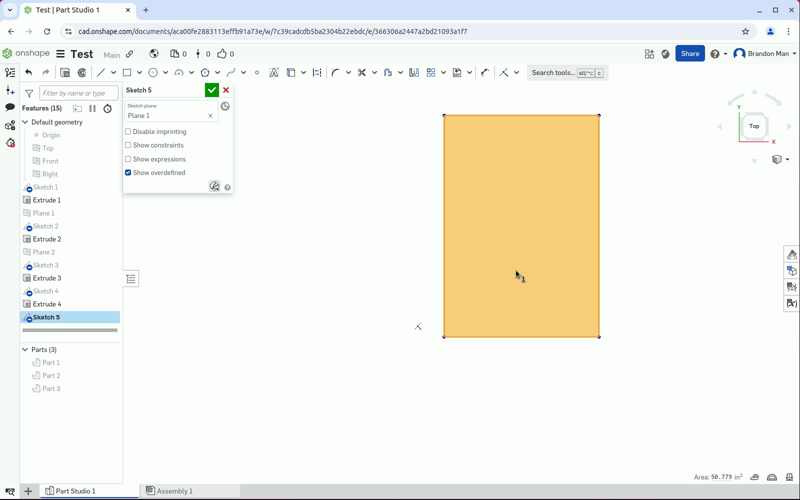
scroll(-6)
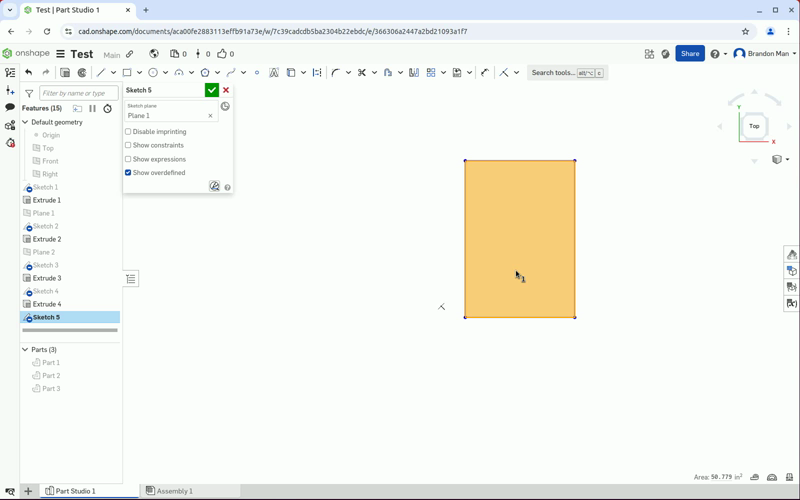
scroll(-6)
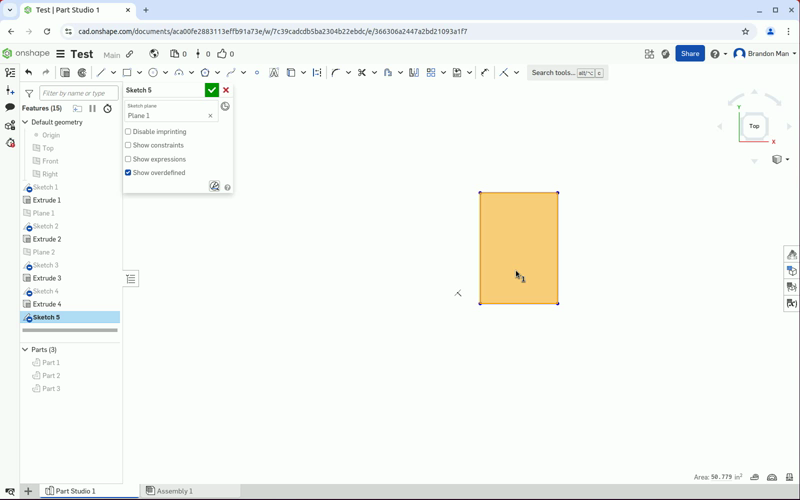
scroll(-6)
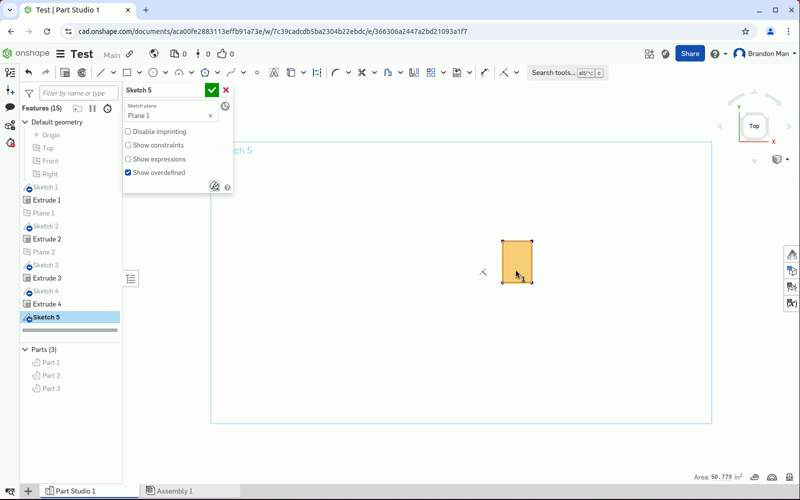
mouse_move(73, 352)
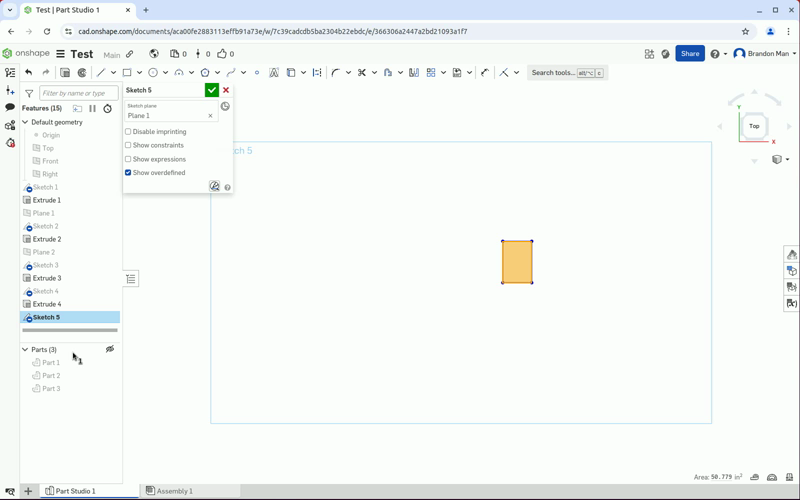
key(shift+y)
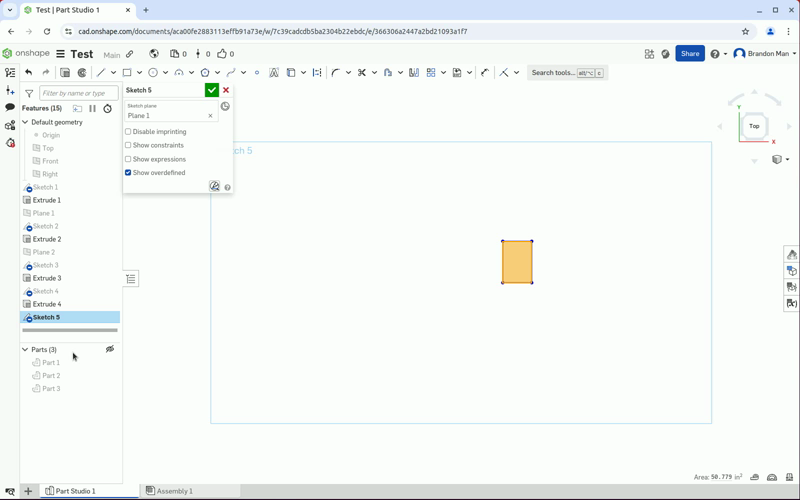
key(shift+e)
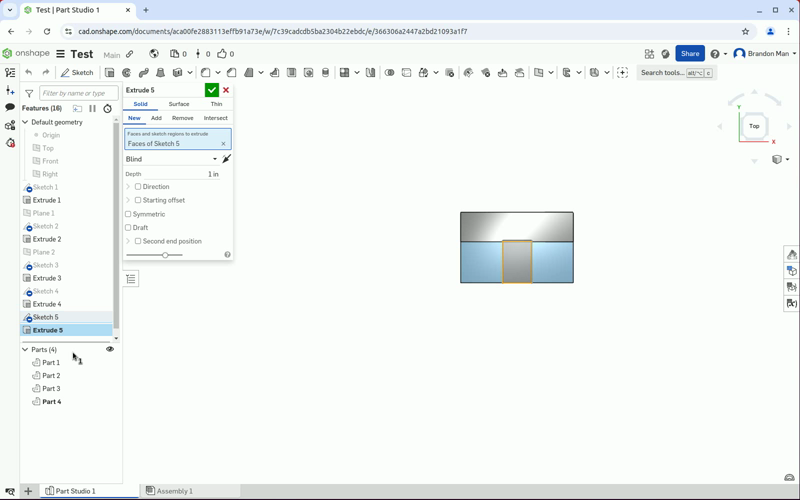
mouse_move(143, 106)
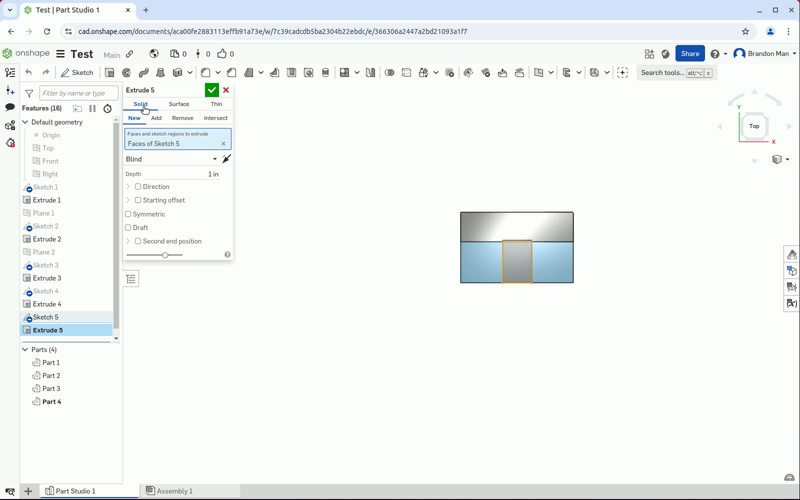
click(143, 106)
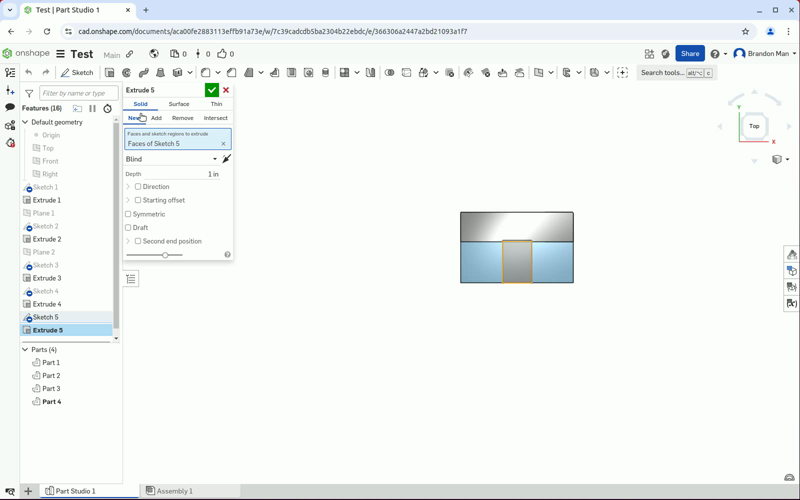
mouse_move(137, 120)
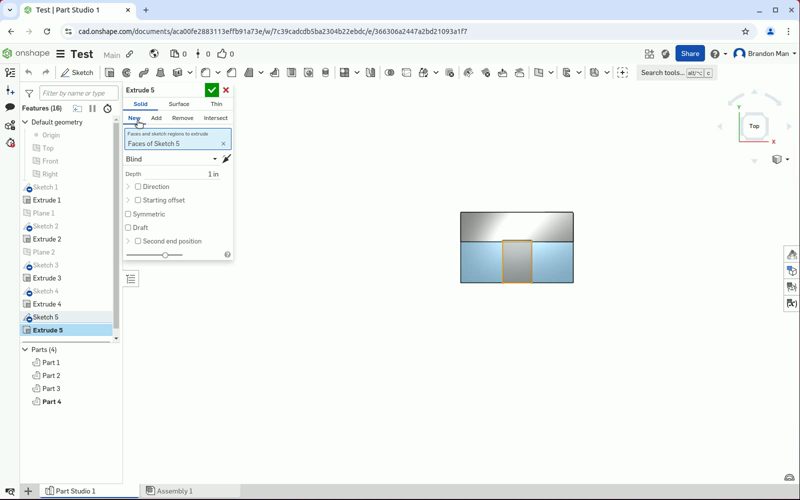
click(137, 120)
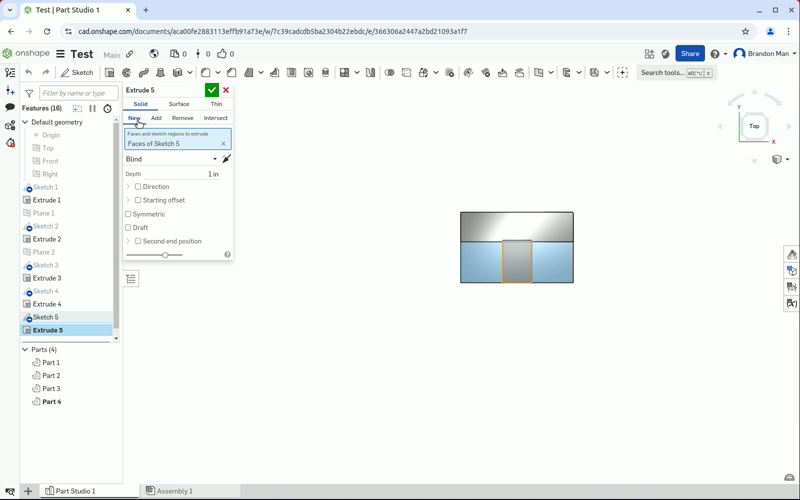
key(tab, 4)
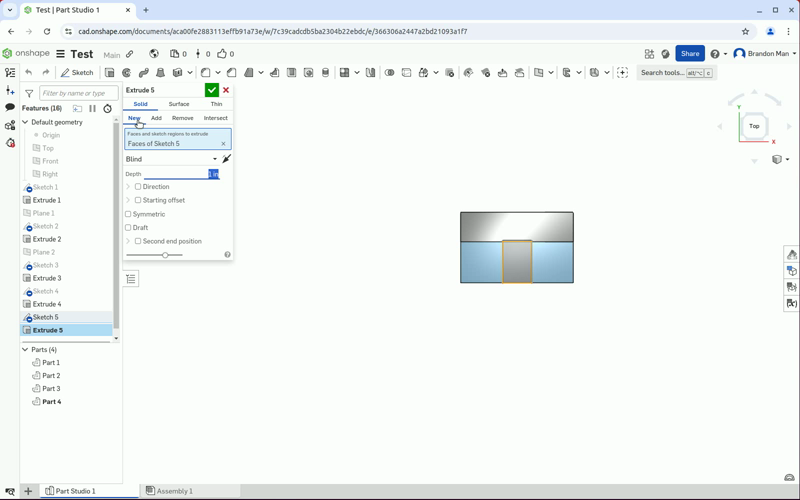
text(8.666)
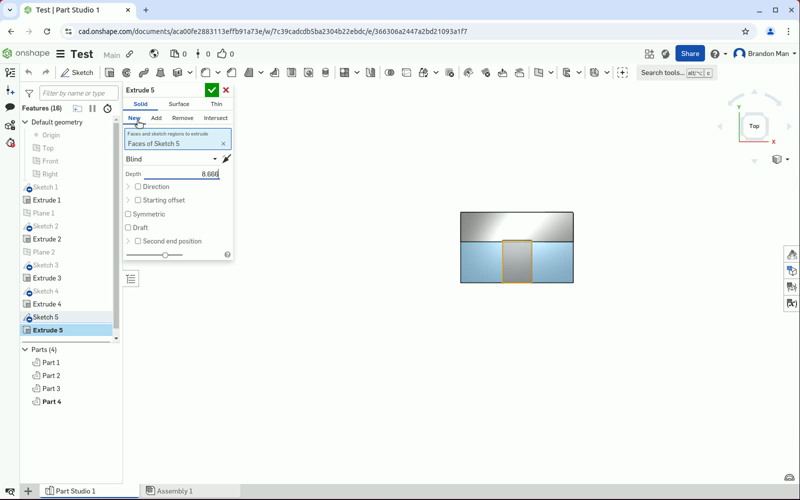
key(enter)
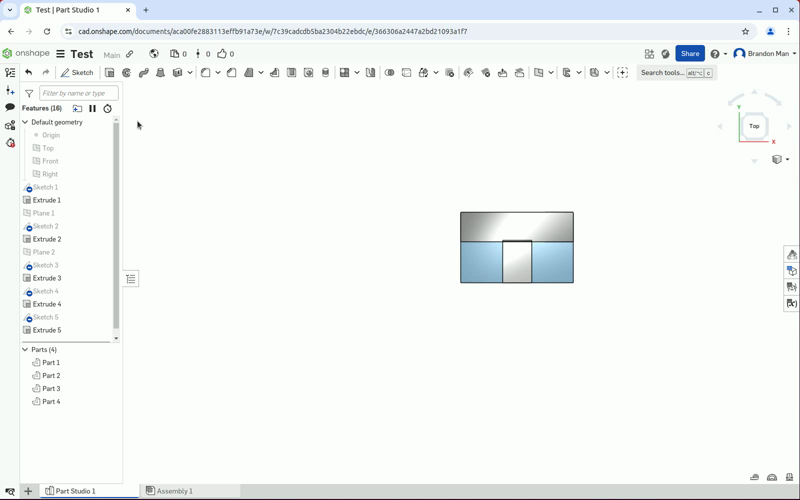
key(shift+h)
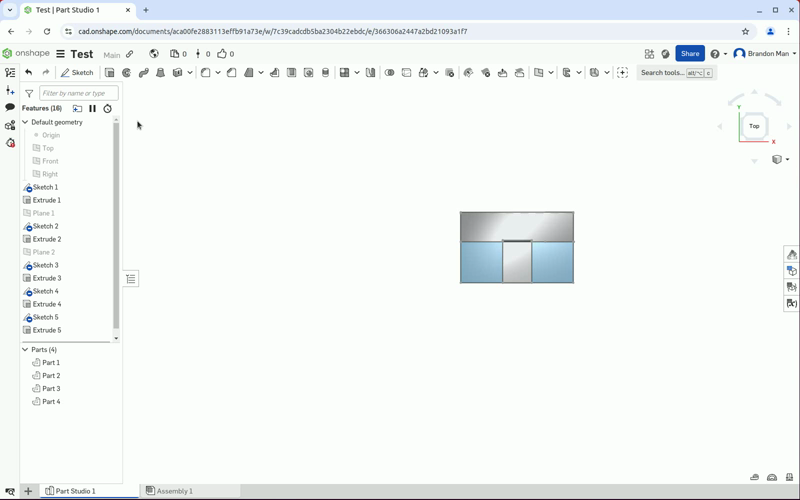
key(shift+h)
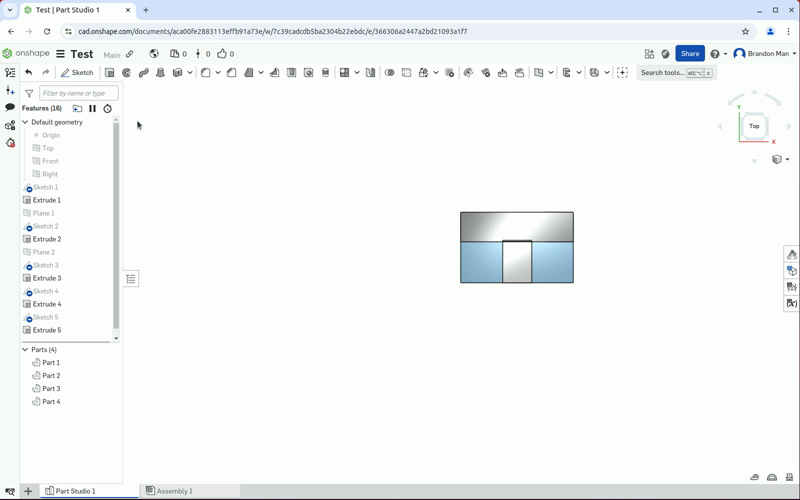
mouse_move(69, 189)
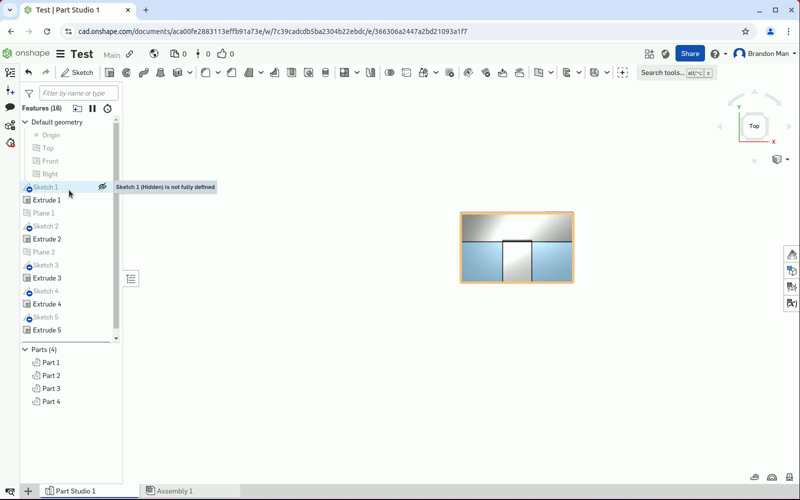
click(69, 189)
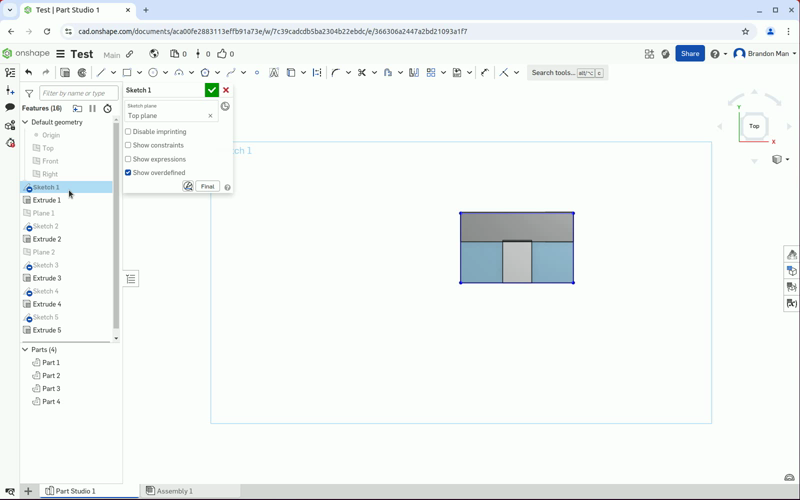
mouse_move(229, 92)
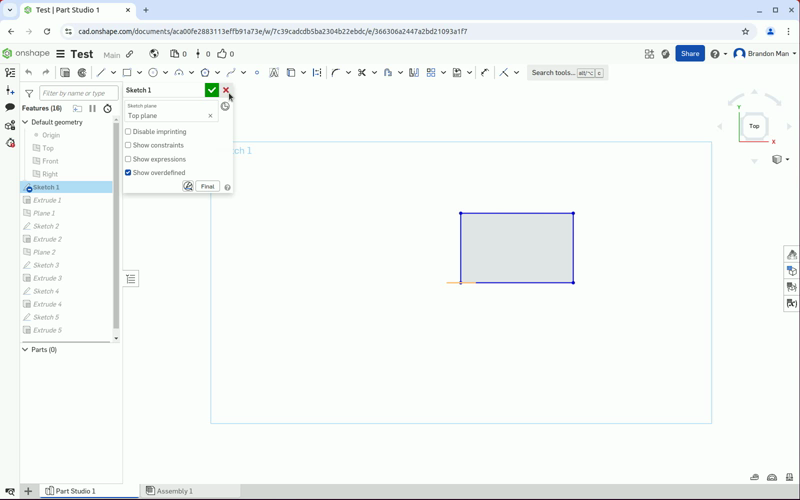
click(229, 92)
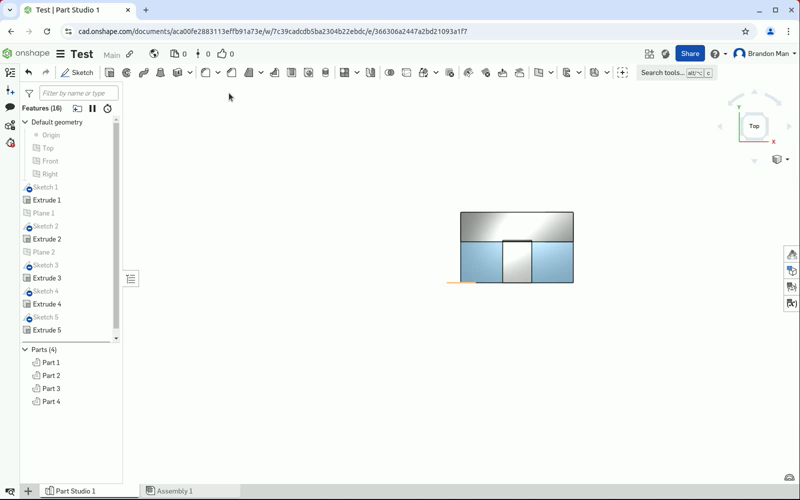
mouse_move(73, 352)
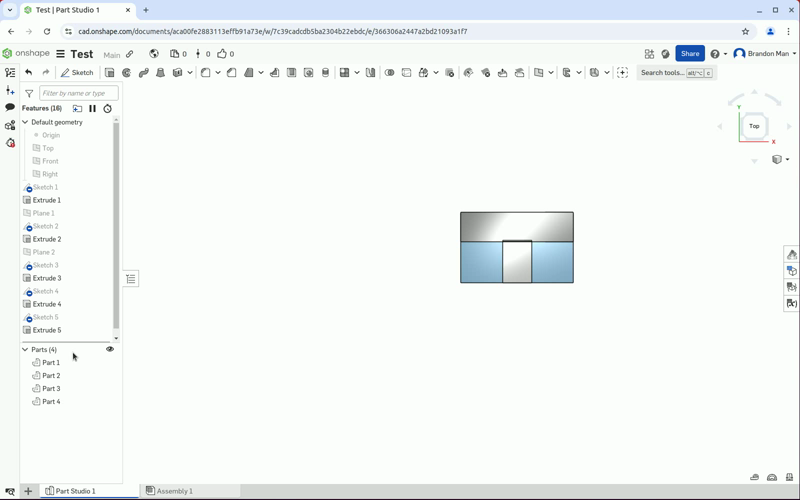
key(y)
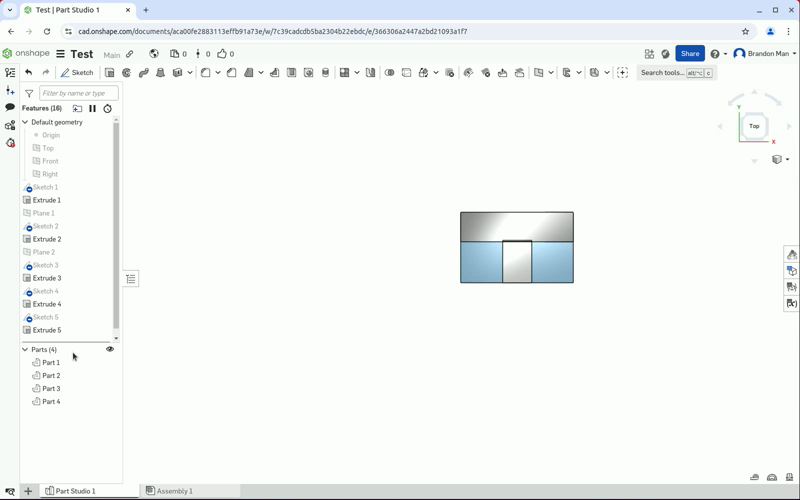
key(shift+p)
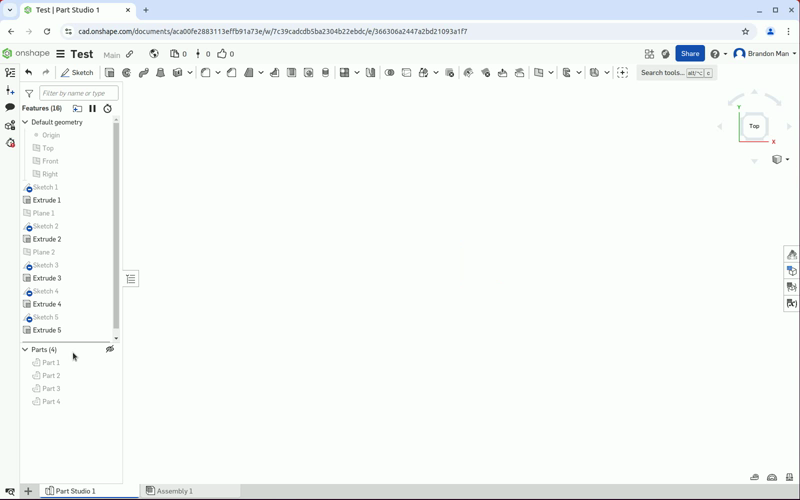
key(space)
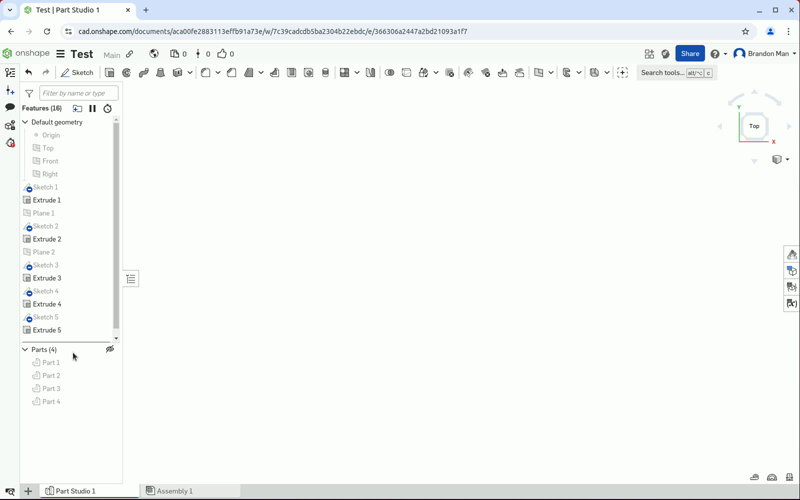
key_down(shift)
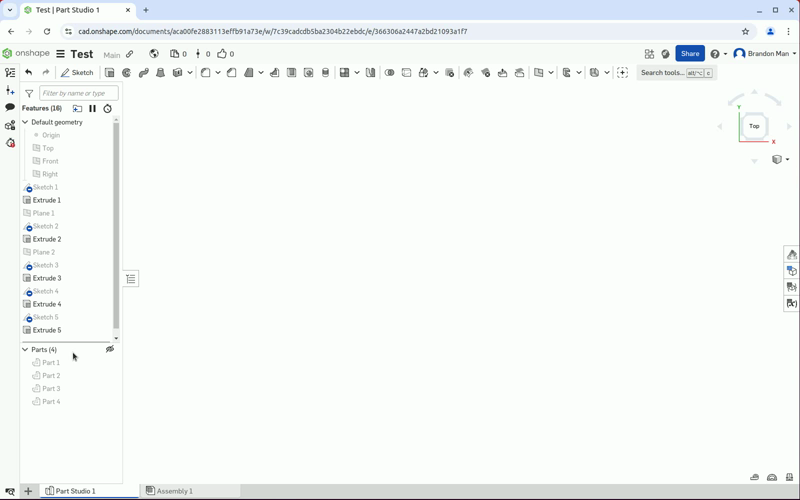
key(up)
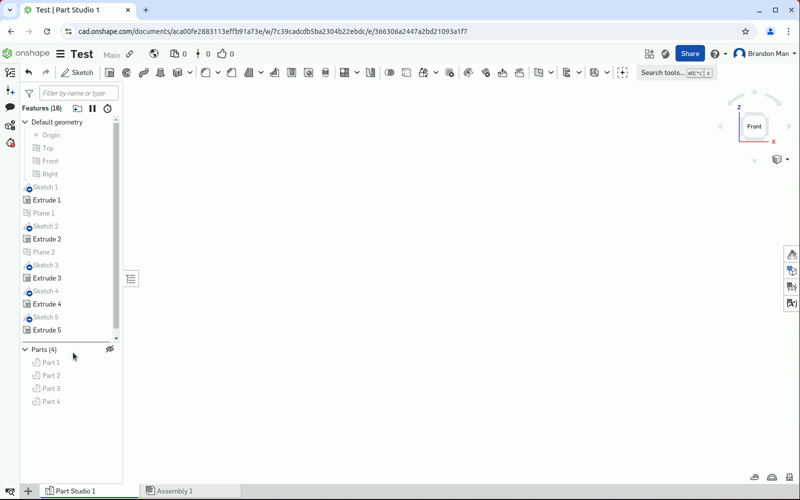
key_up(shift)
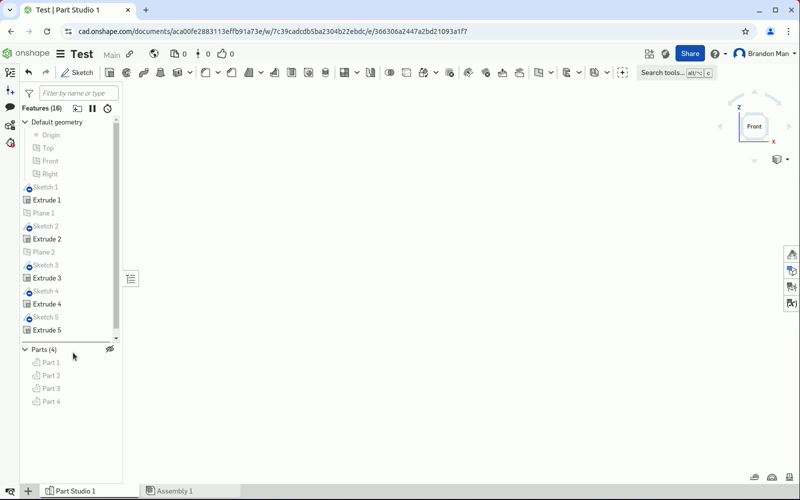
key(space)
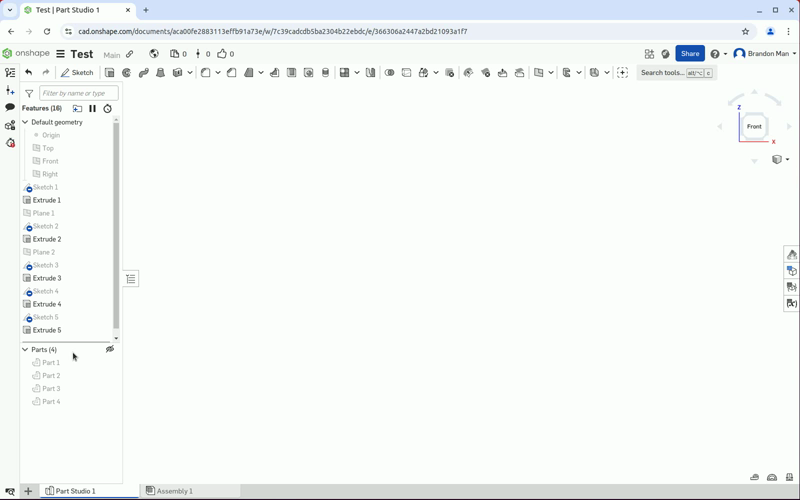
key_down(shift)
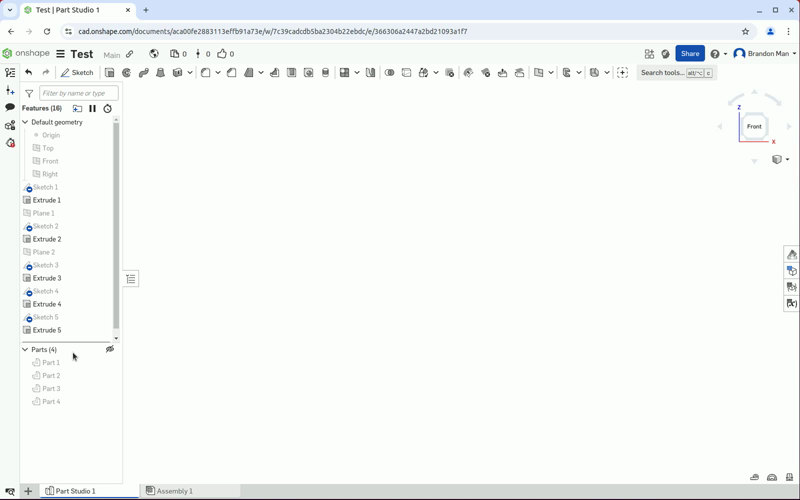
key(left)
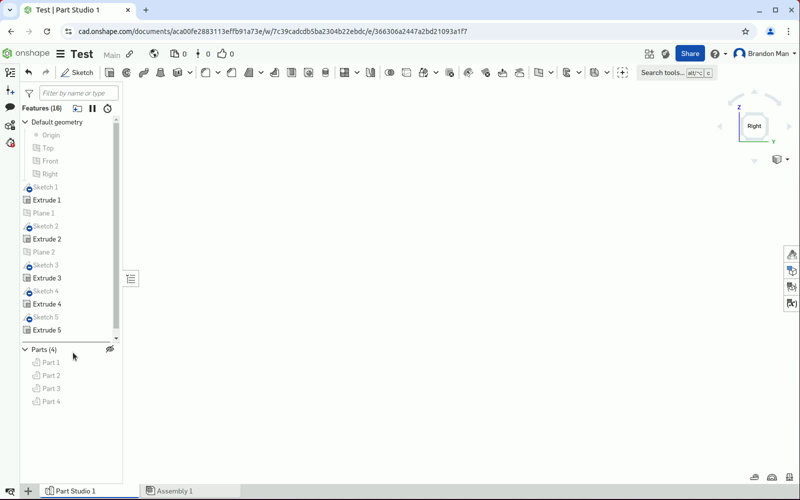
key_up(shift)
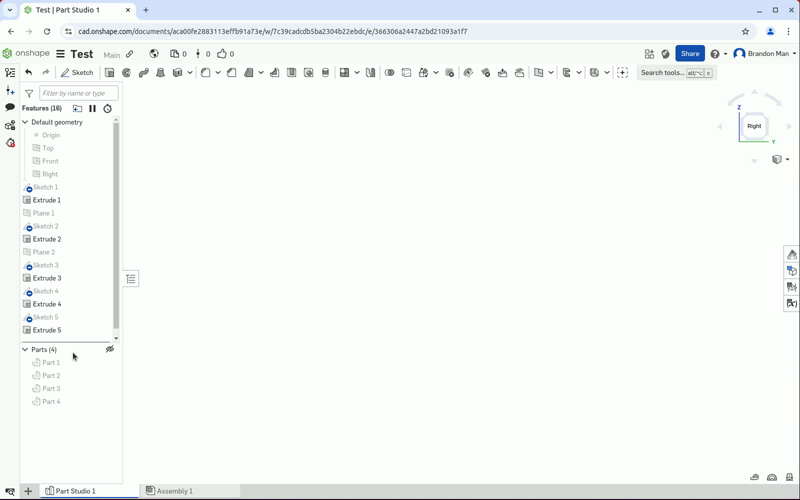
mouse_move(73, 352)
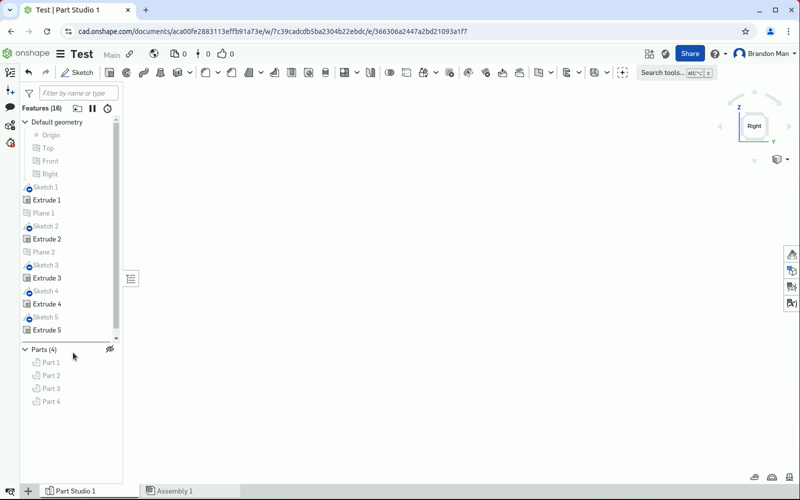
key(shift+y)
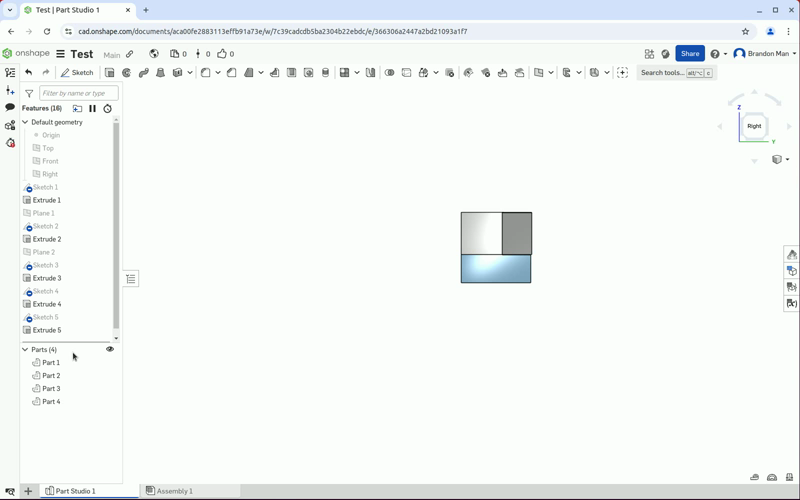
mouse_move(541, 75)
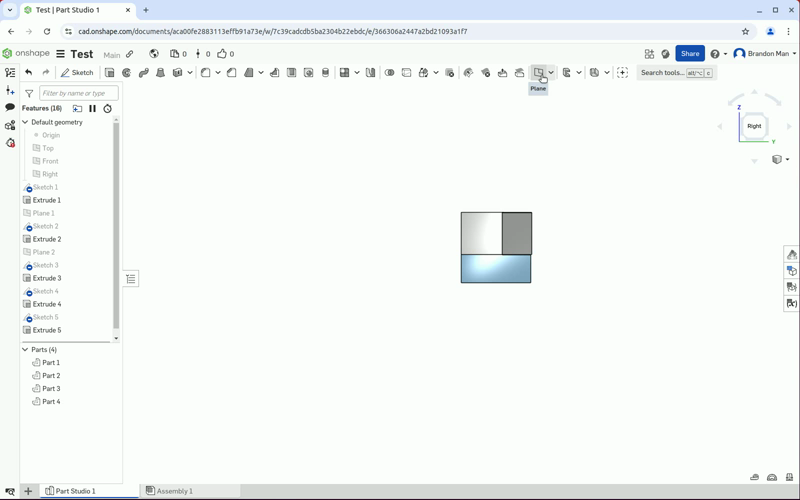
click(541, 75)
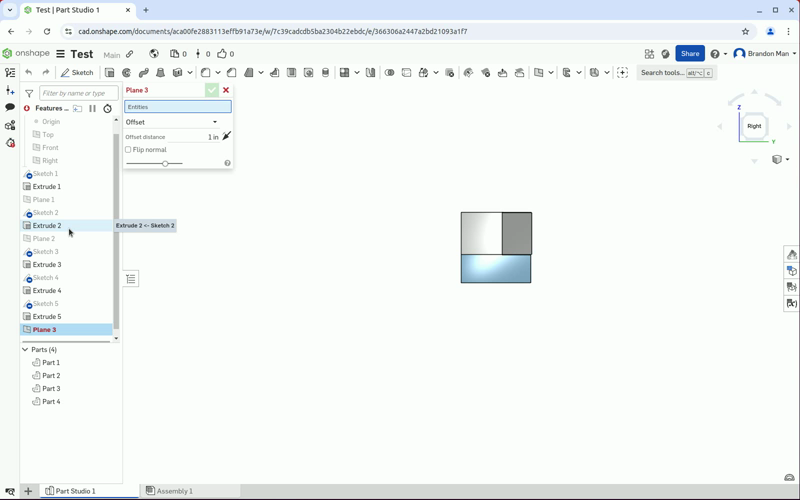
scroll(3)
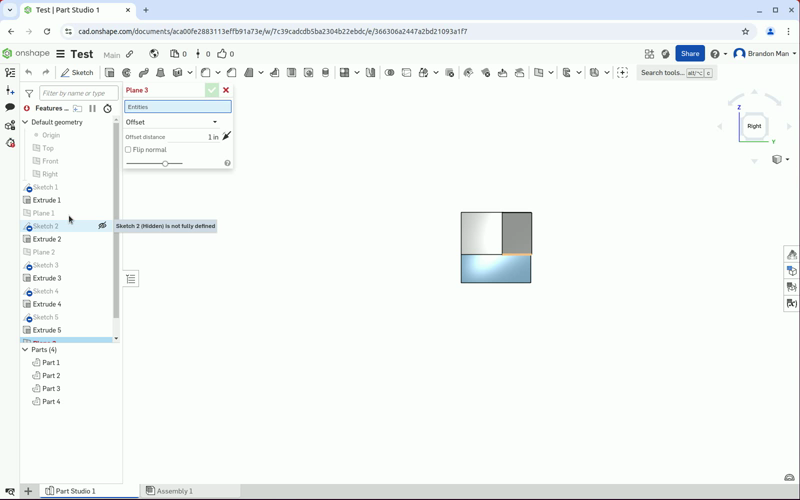
mouse_move(69, 176)
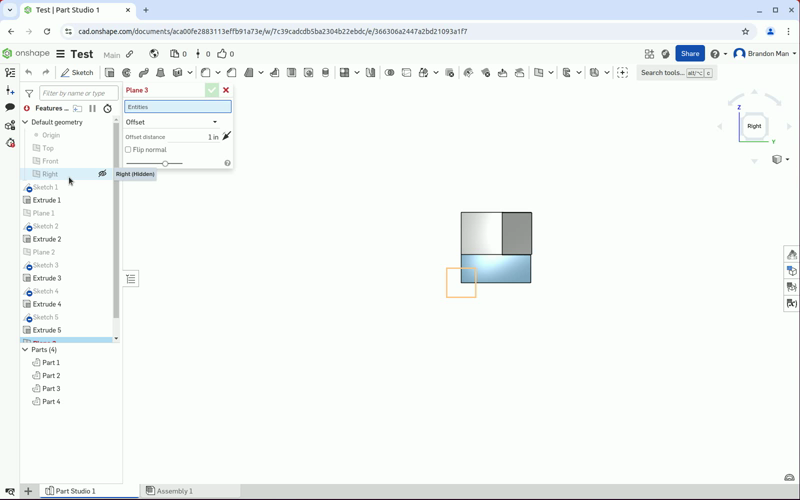
click(69, 176)
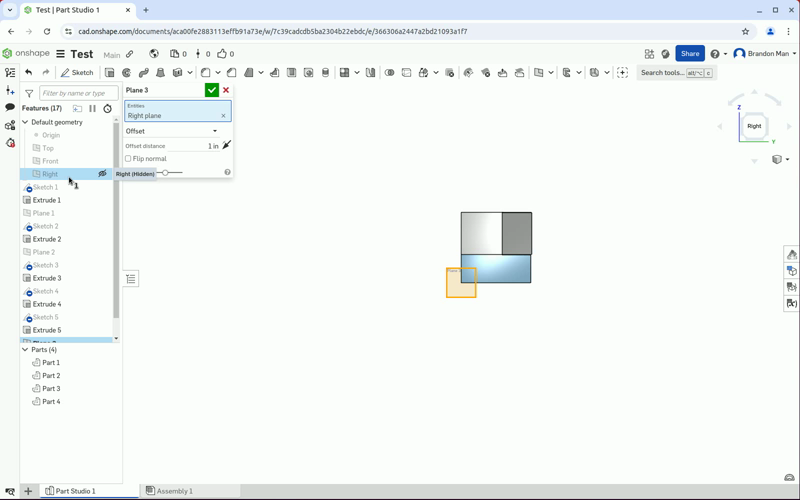
key(tab, 2)
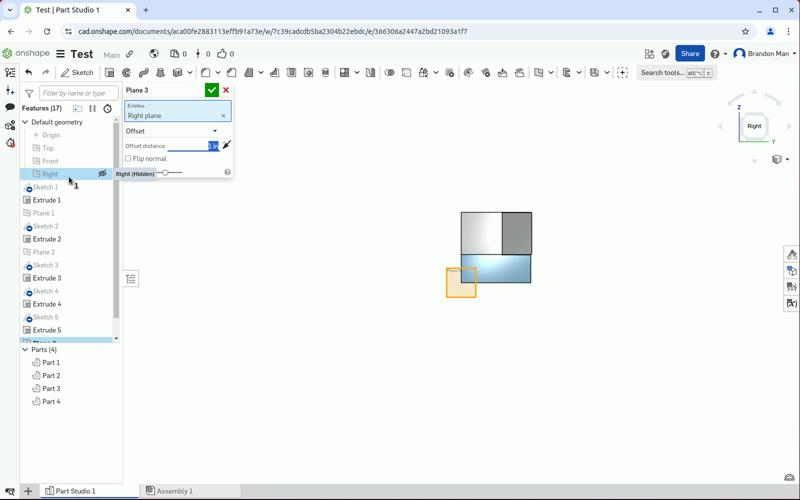
text(14.45)
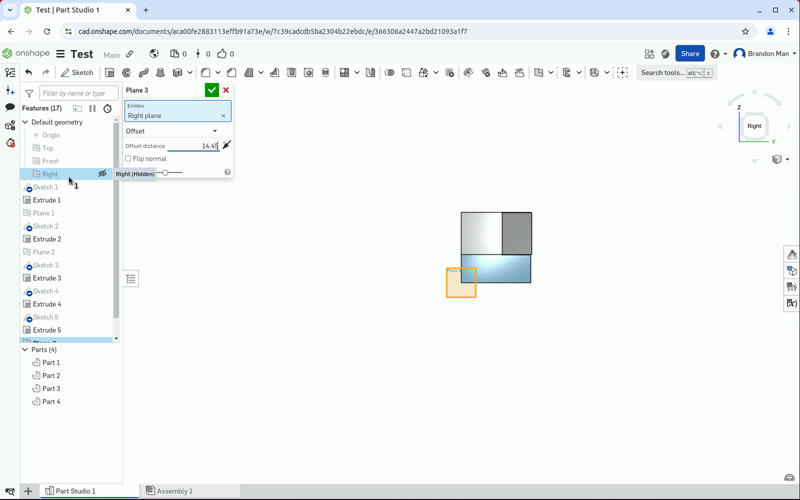
key(enter, 2)
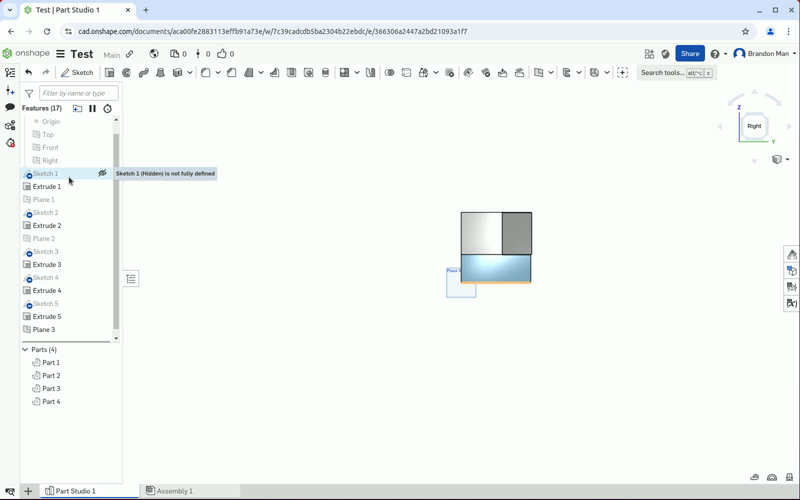
key(shift+s)
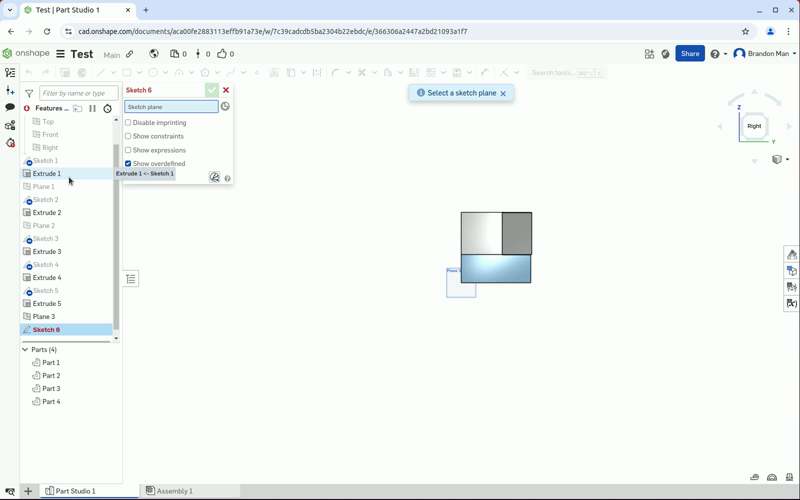
mouse_move(69, 319)
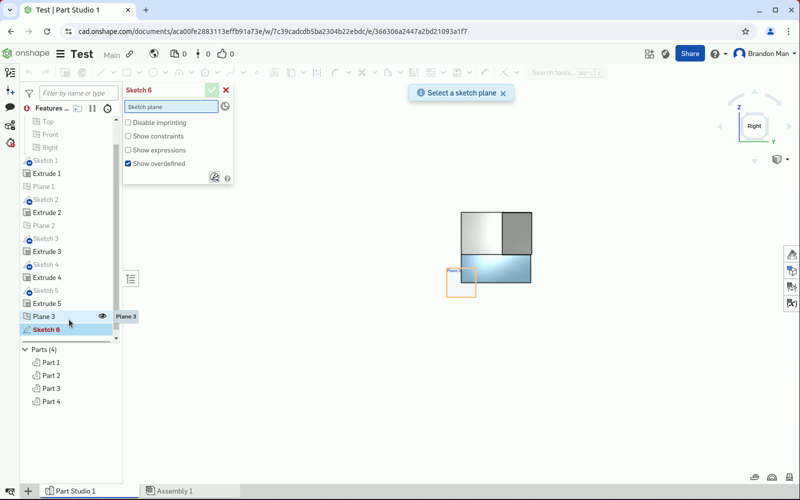
click(69, 319)
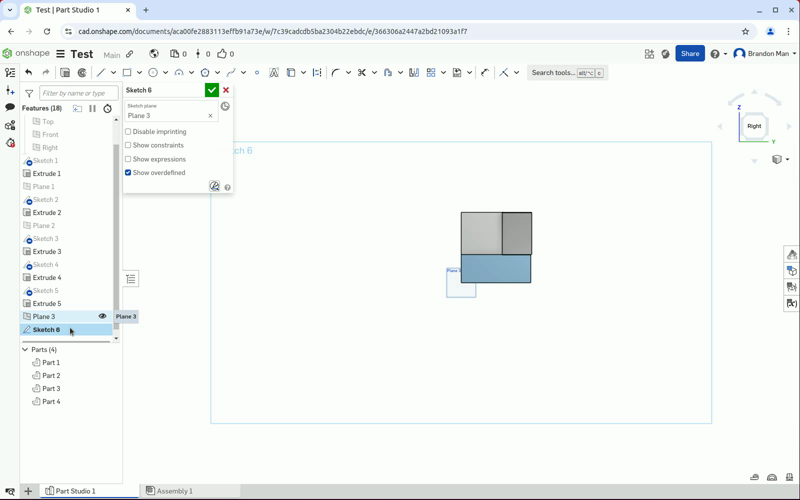
mouse_move(73, 352)
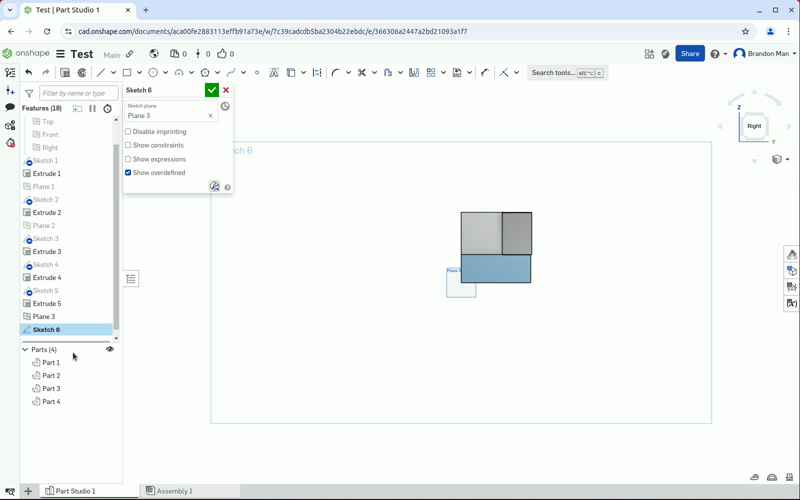
key(y)
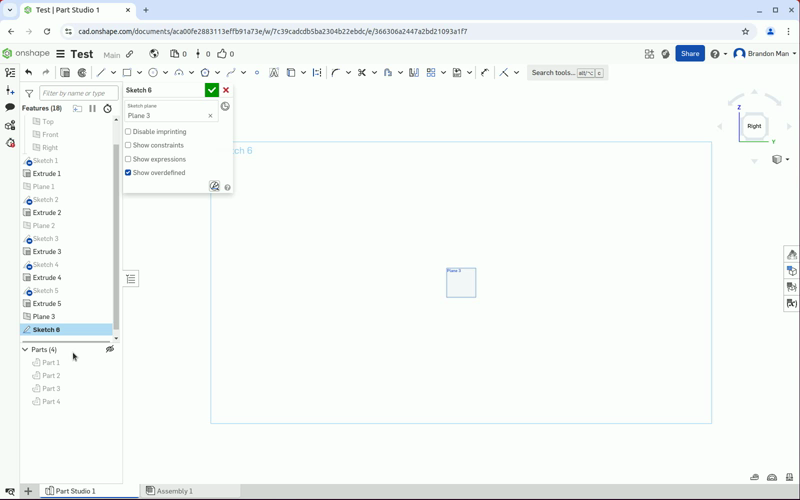
key(l)
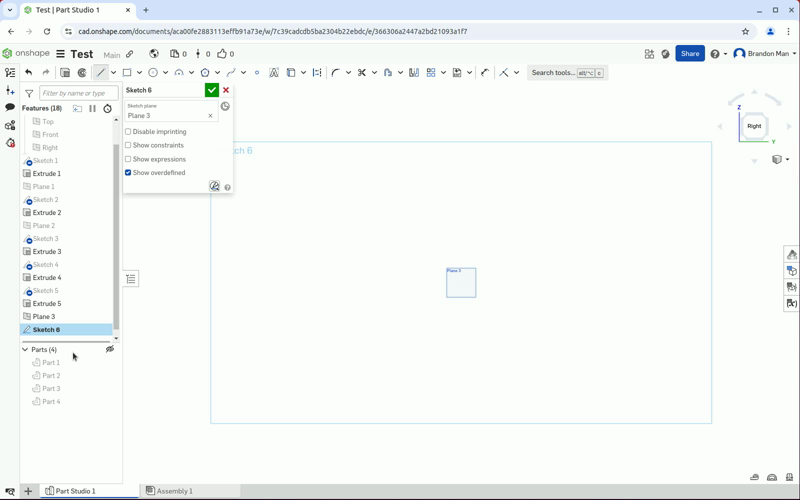
key_down(shift)
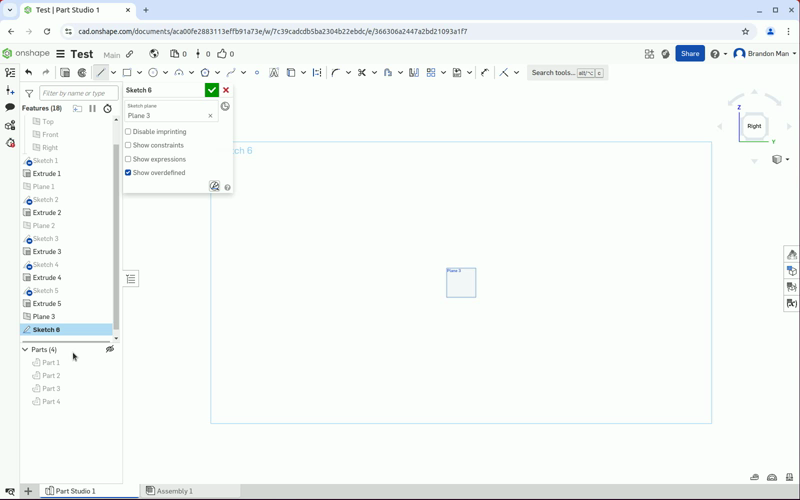
mouse_move(460, 254)
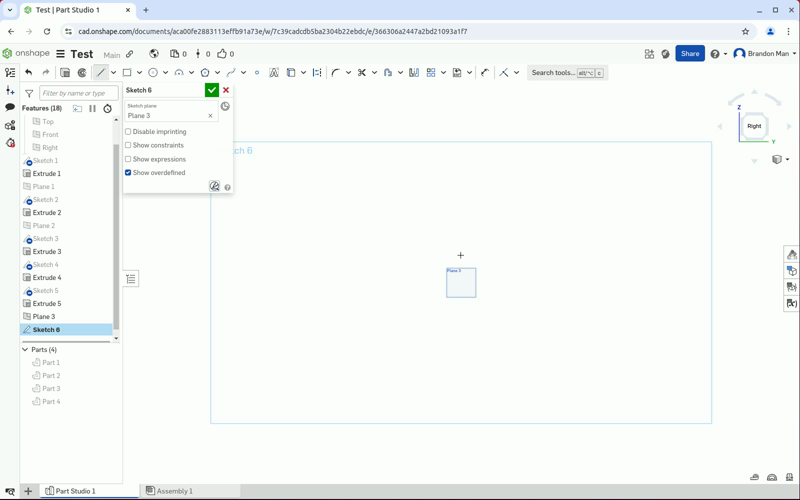
click(460, 254)
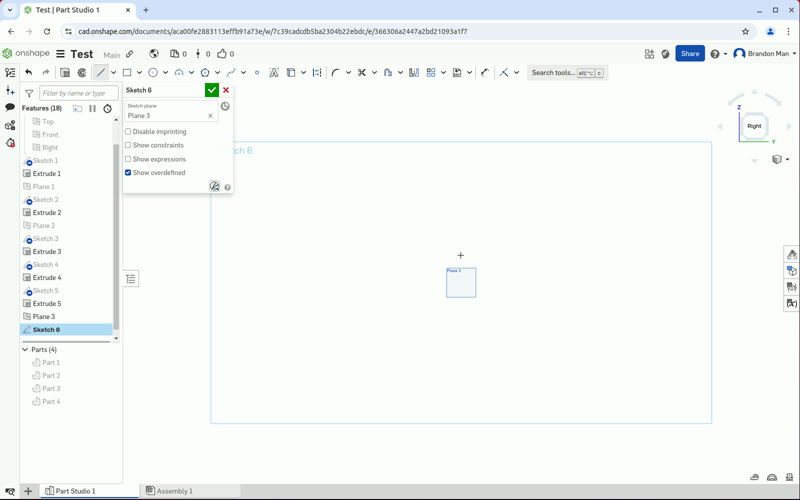
key_up(shift)
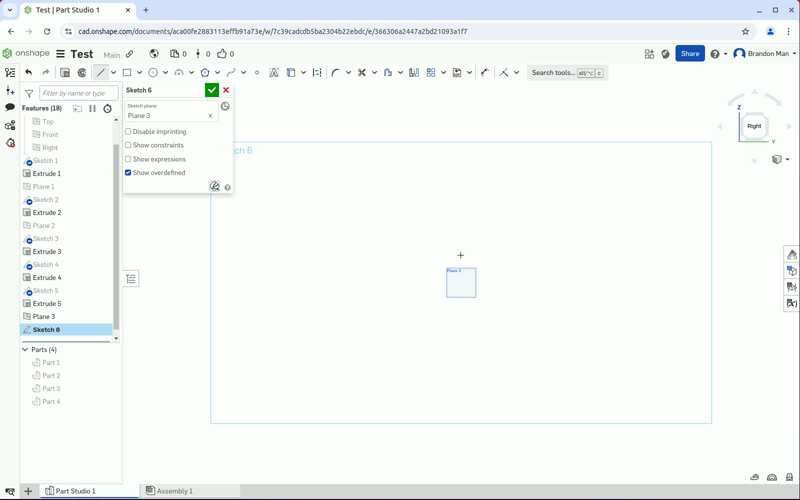
key_down(shift)
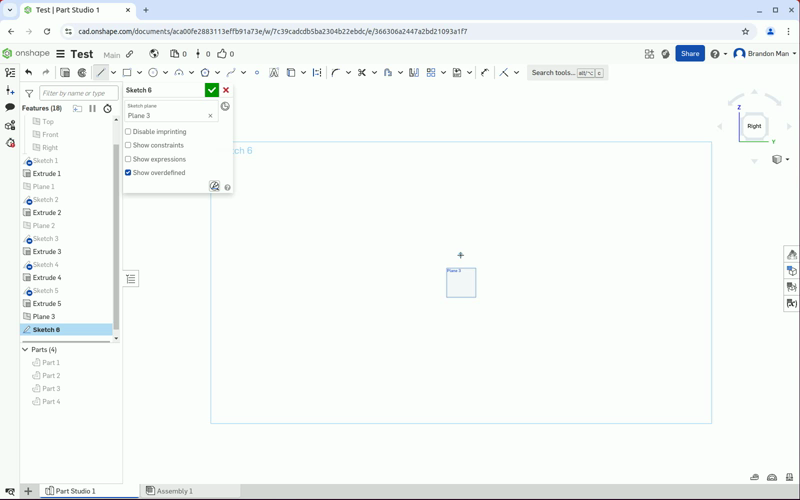
mouse_move(490, 254)
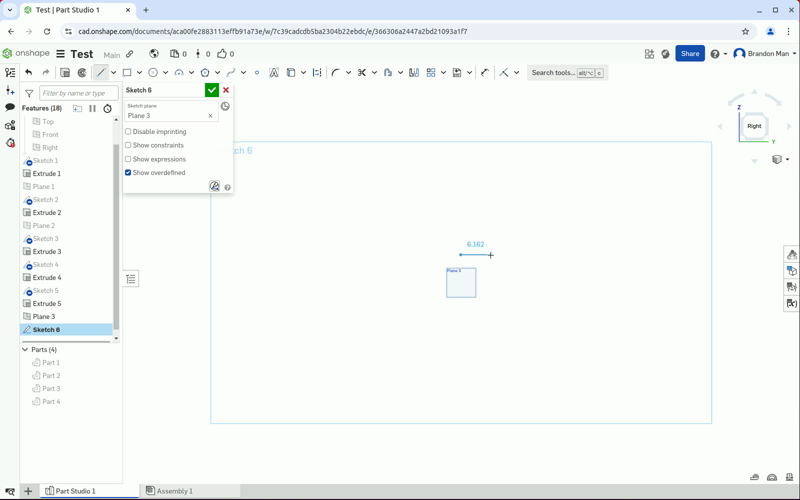
mouse_move(502, 211)
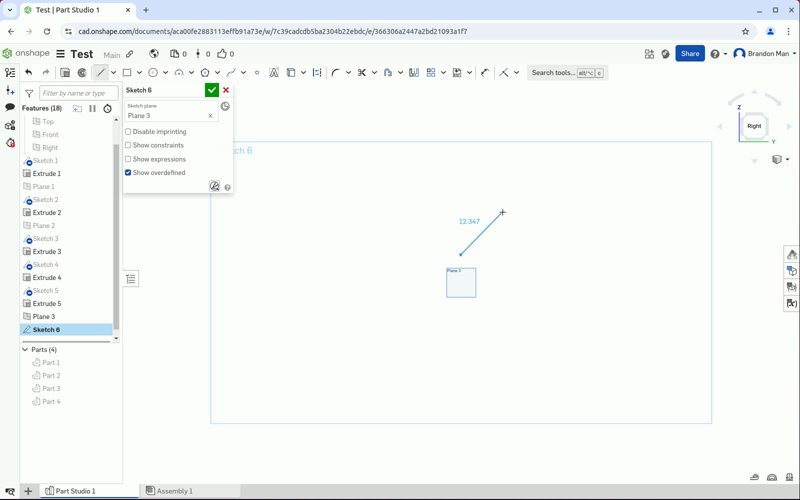
click(502, 211)
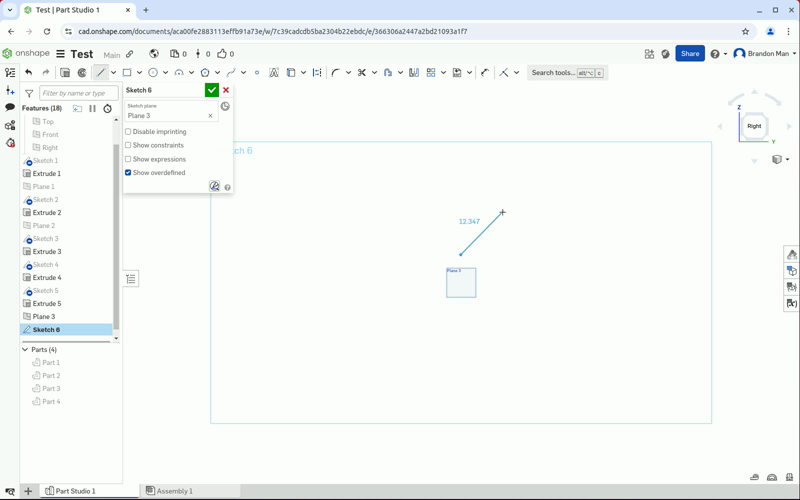
key_up(shift)
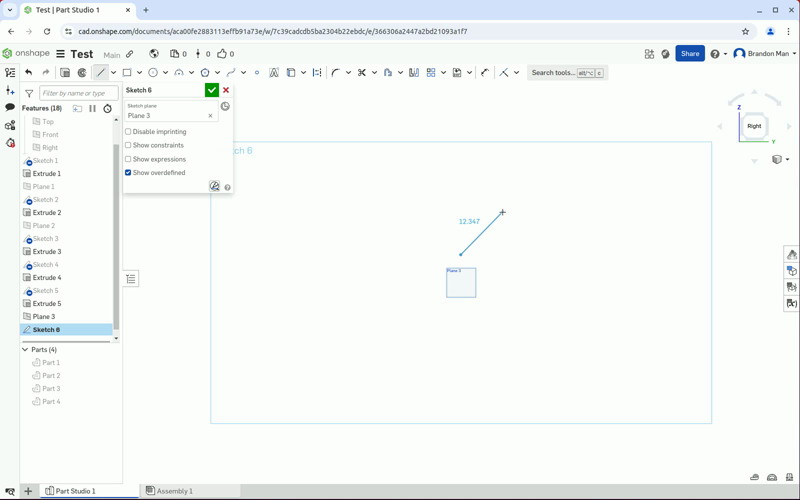
key_down(shift)
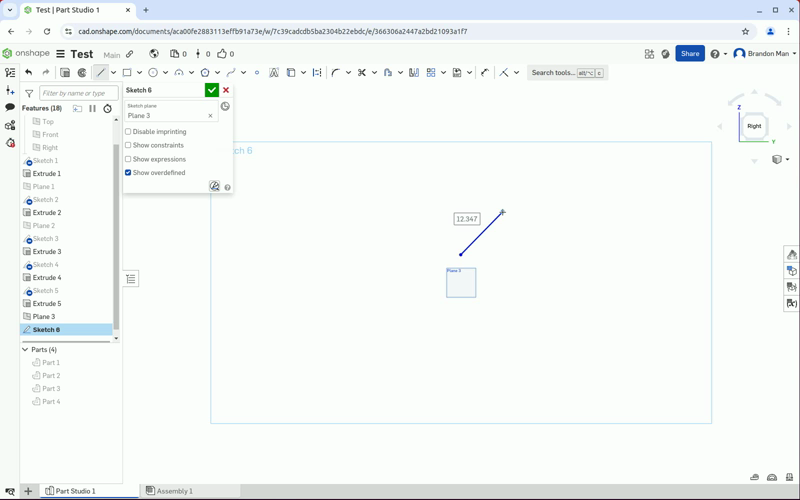
mouse_move(532, 211)
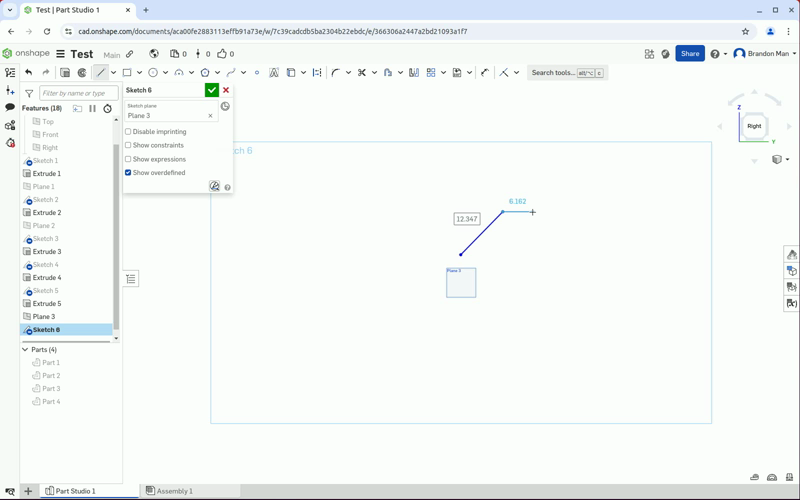
mouse_move(460, 211)
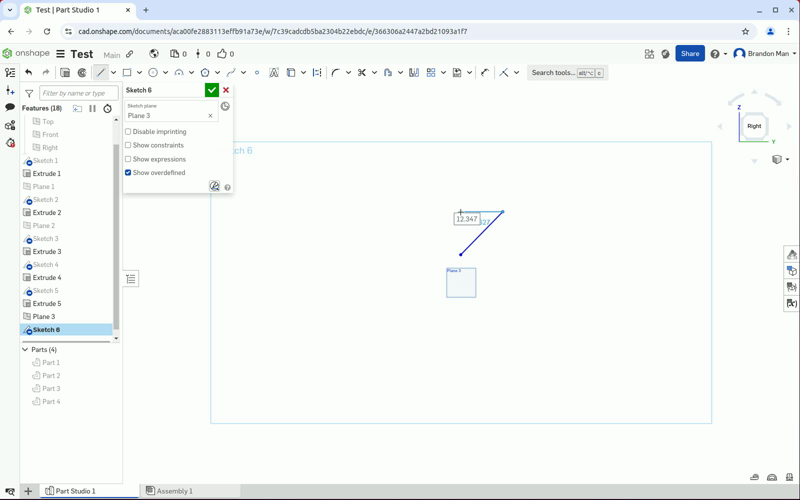
click(460, 211)
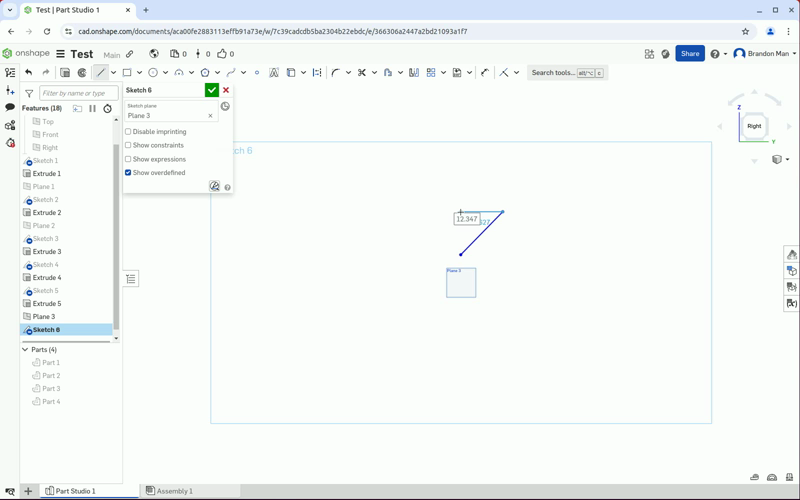
key_up(shift)
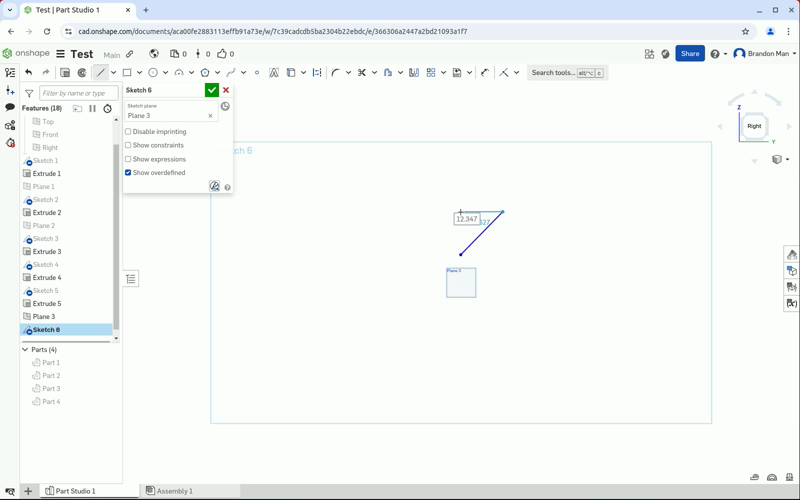
mouse_move(490, 211)
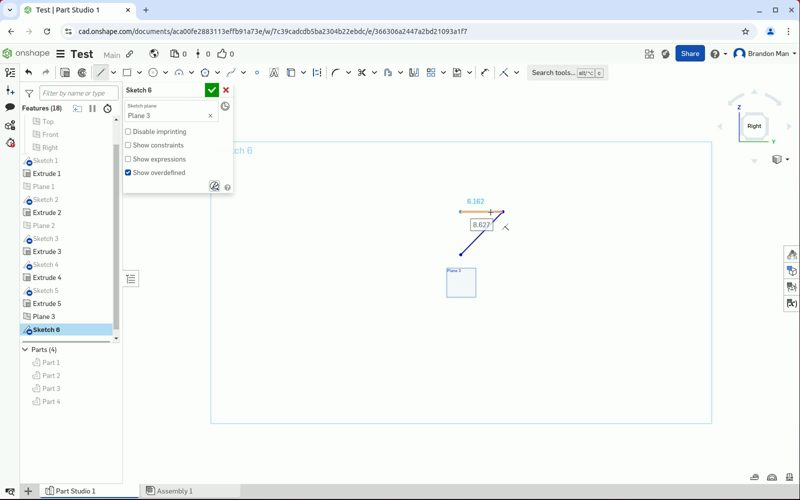
key_down(shift)
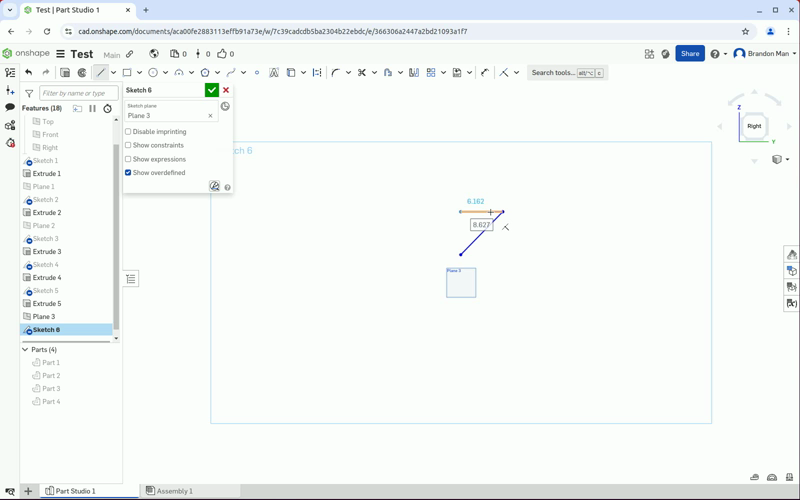
mouse_move(460, 254)
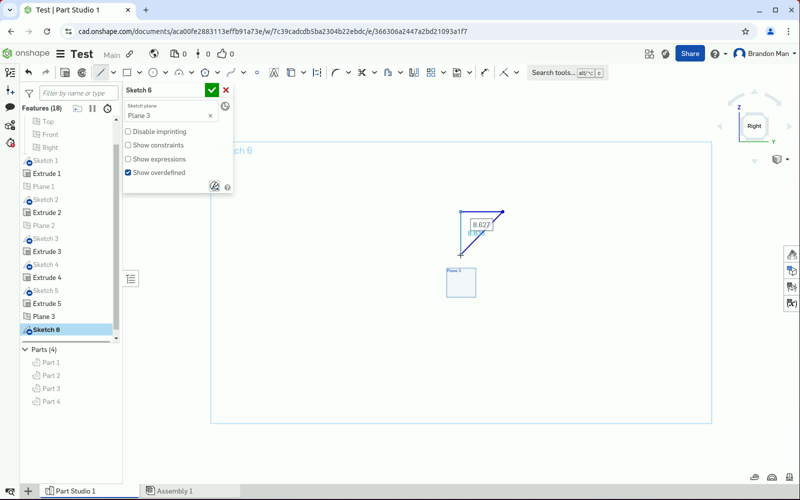
key_up(shift)
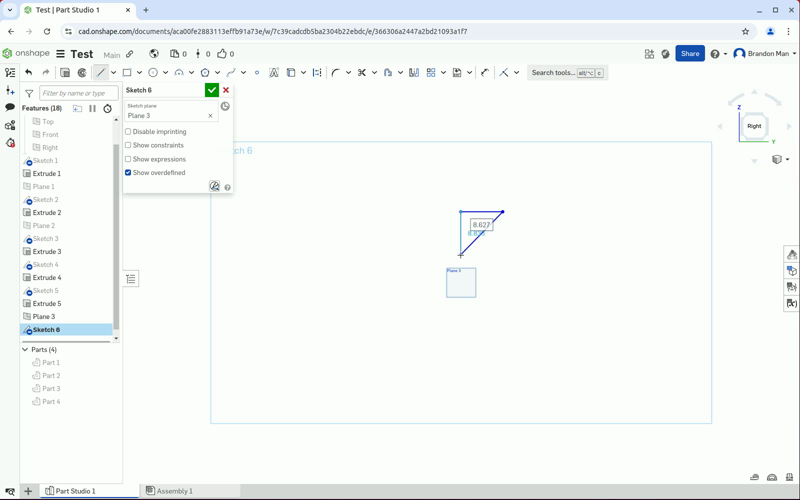
click(460, 254)
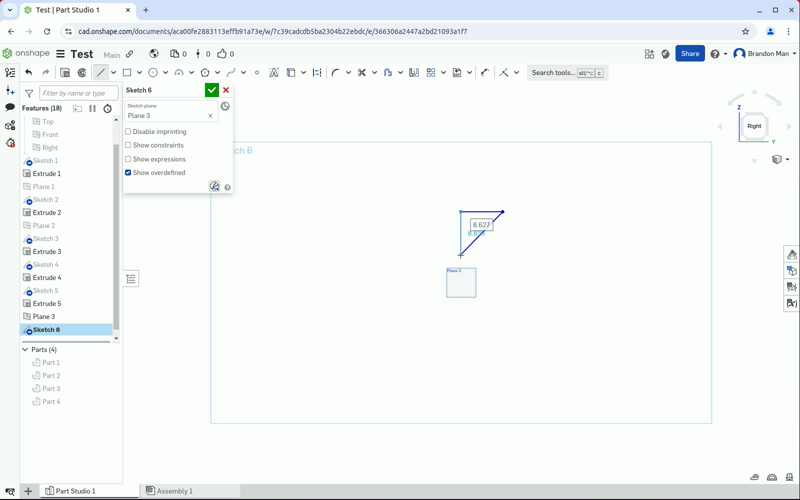
key(esc)
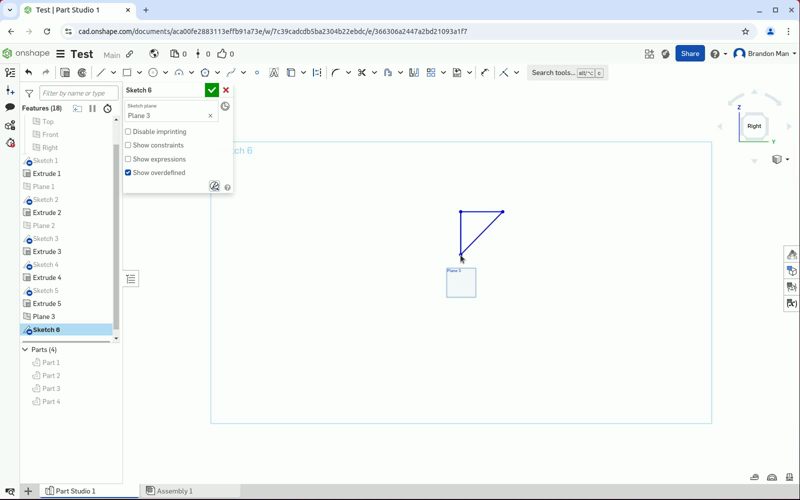
mouse_move(480, 221)
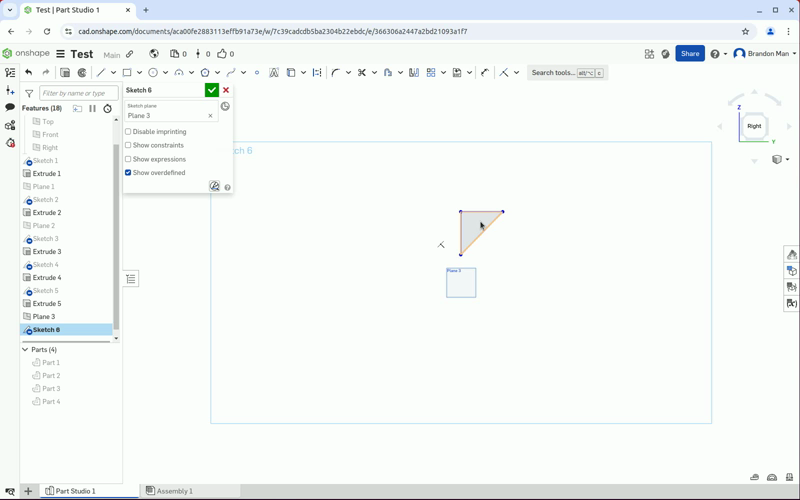
scroll(6)
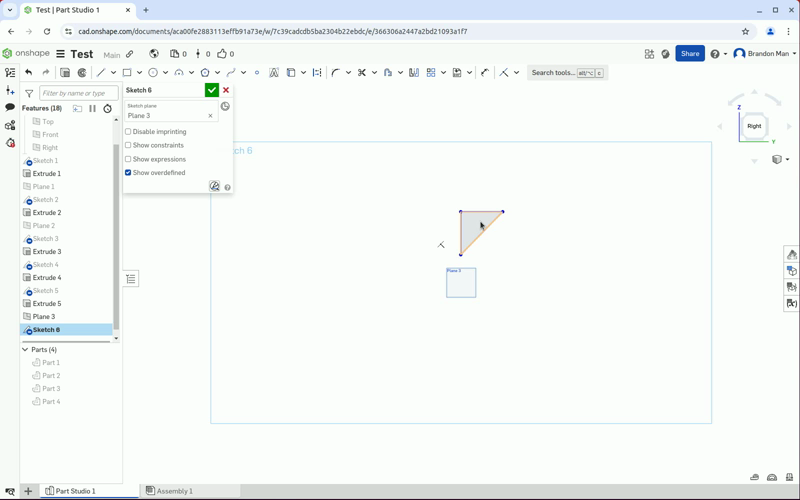
scroll(6)
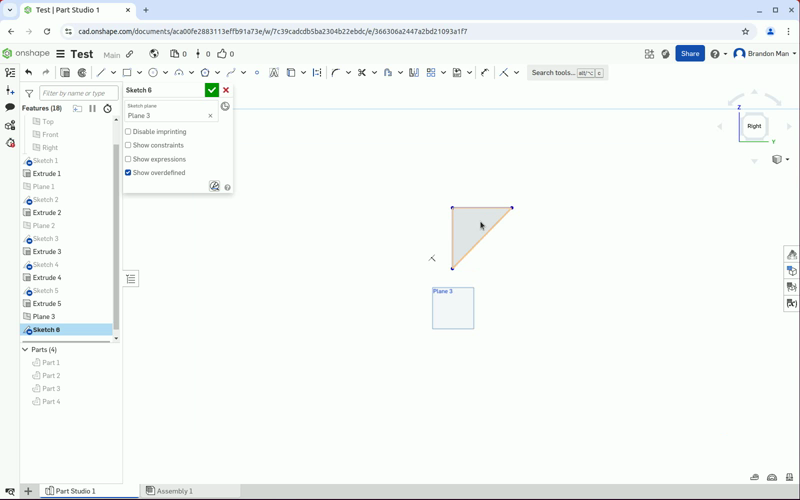
scroll(6)
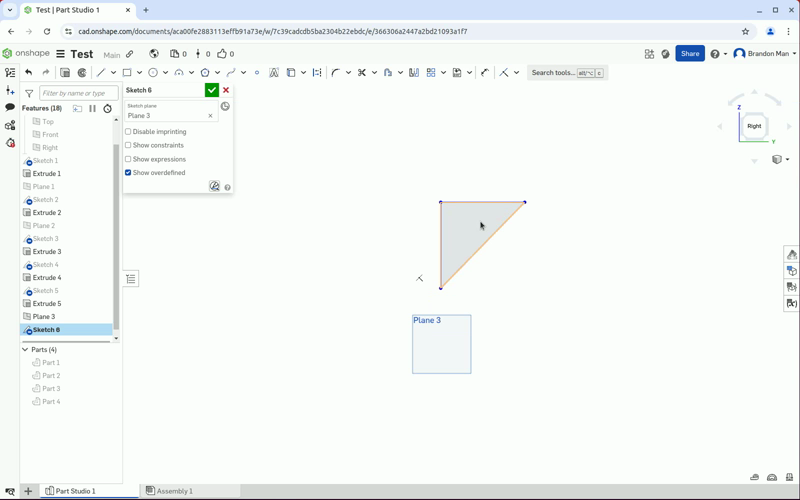
scroll(6)
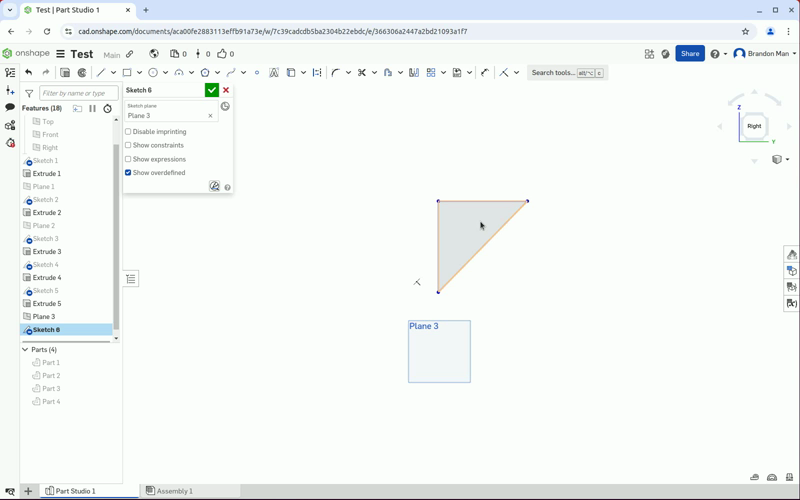
scroll(6)
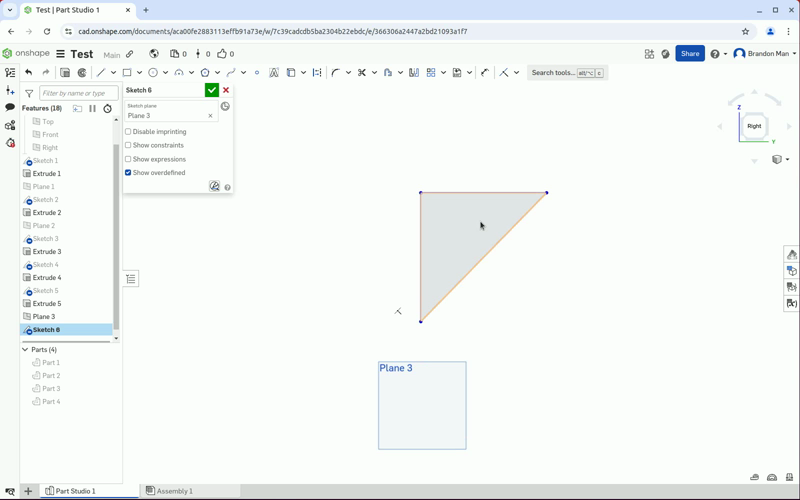
scroll(6)
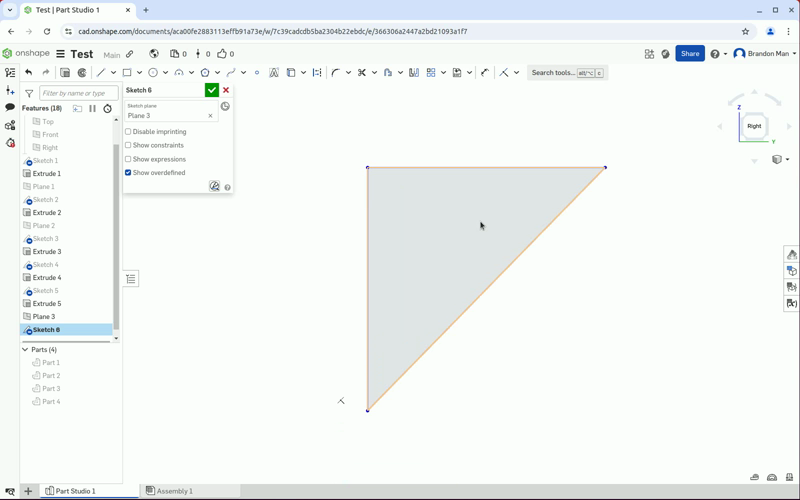
scroll(6)
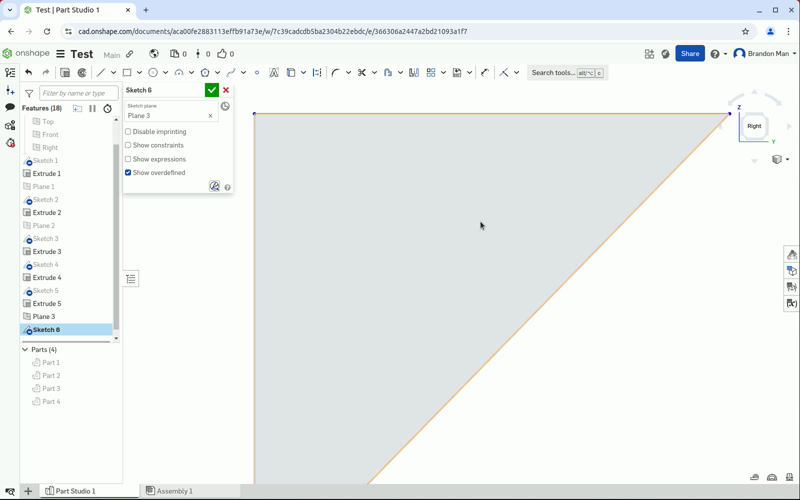
click(480, 221)
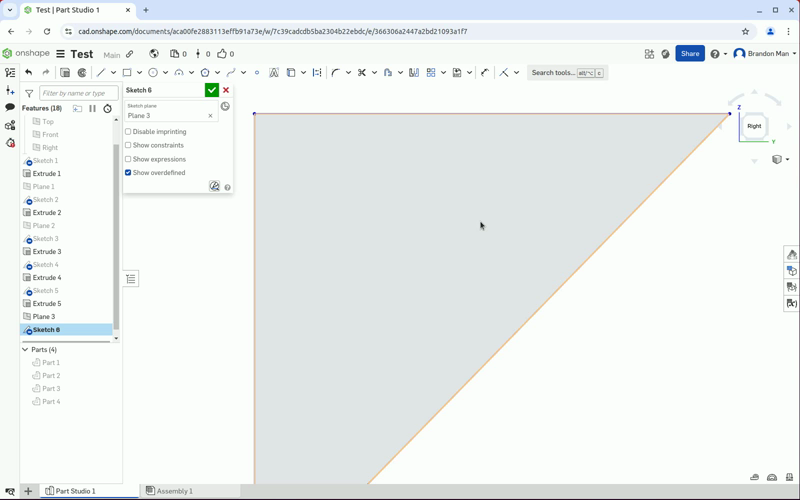
scroll(-6)
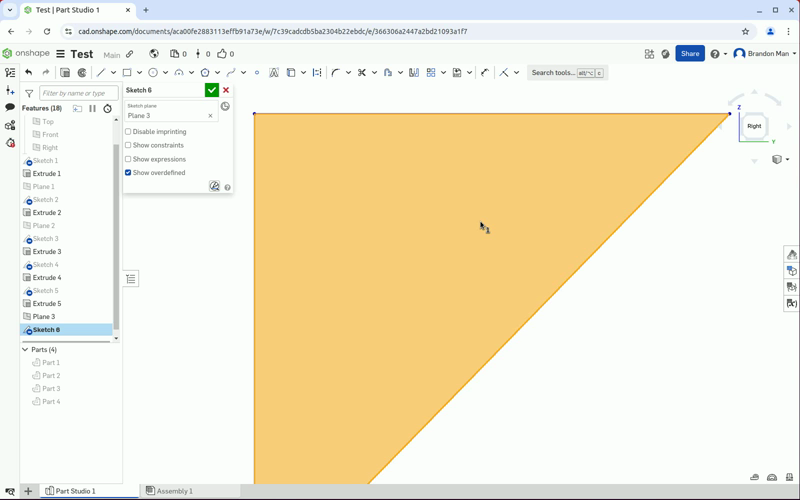
scroll(-6)
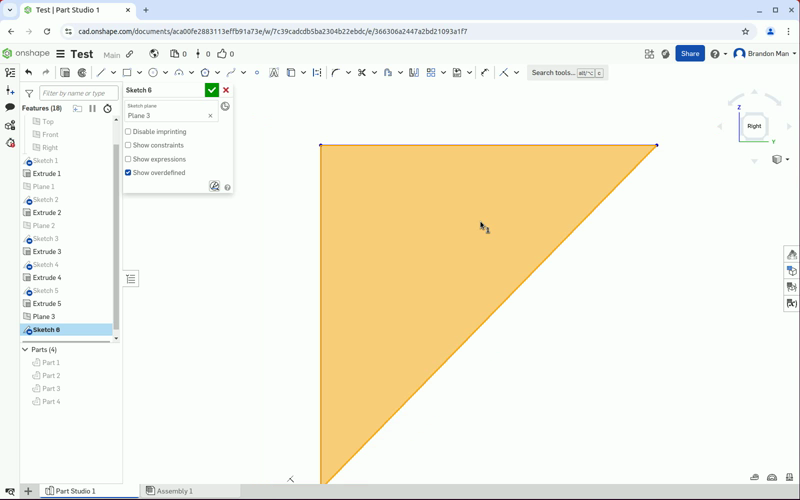
scroll(-6)
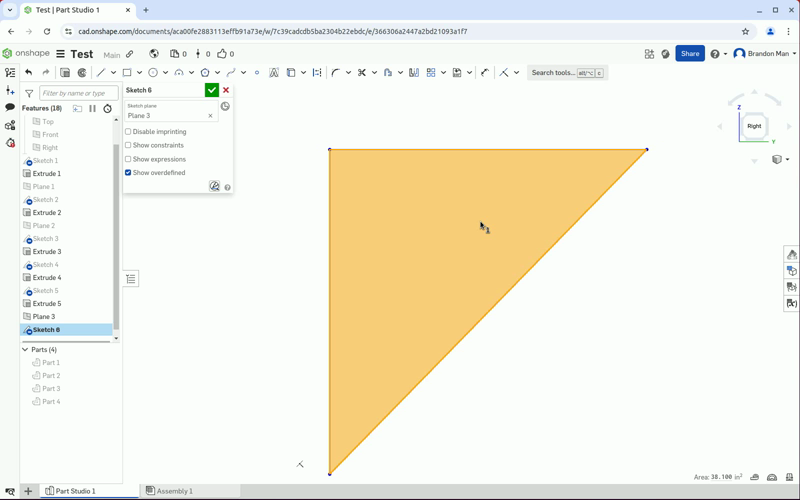
scroll(-6)
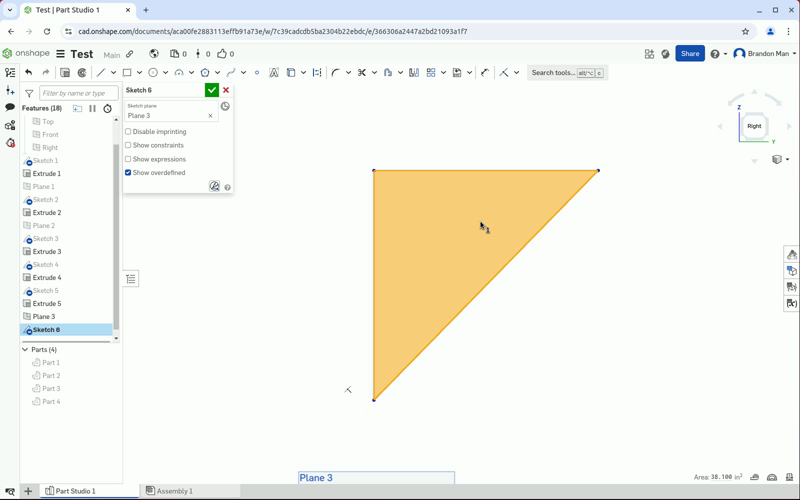
scroll(-6)
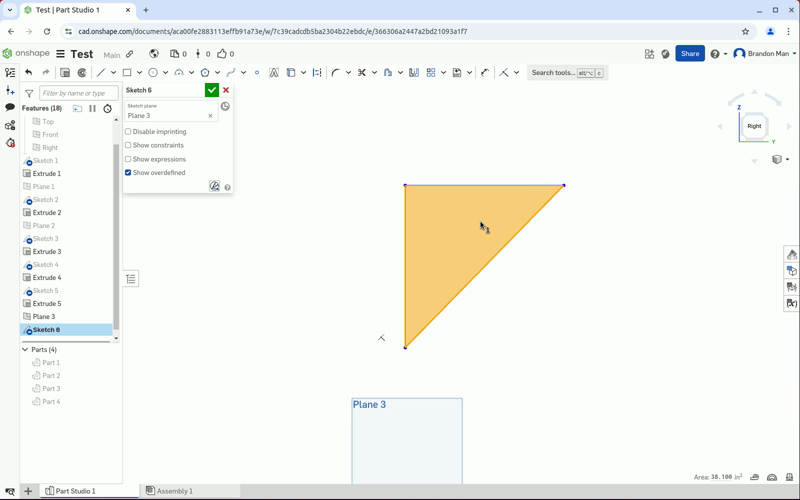
scroll(-6)
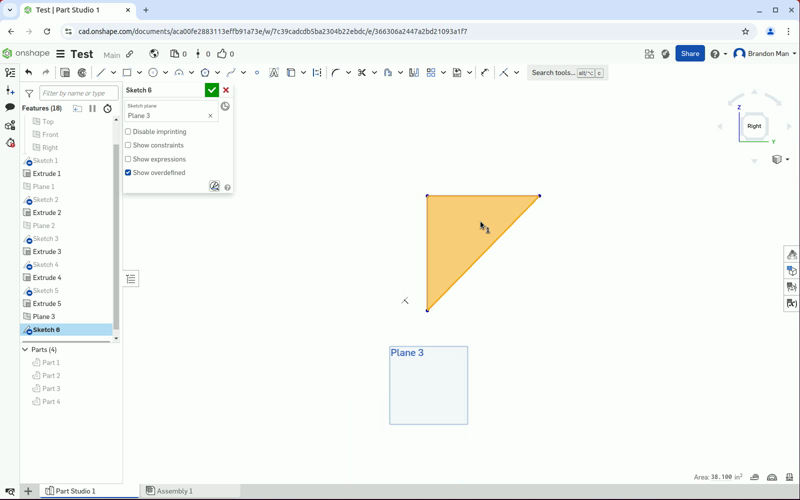
scroll(-6)
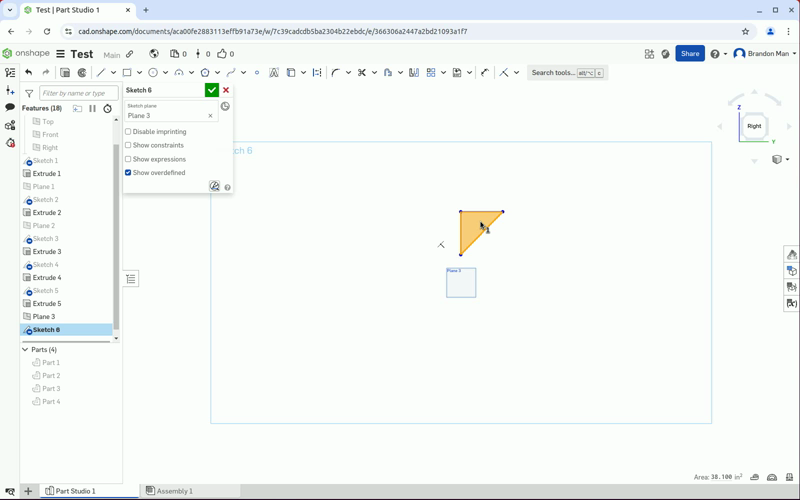
mouse_move(73, 352)
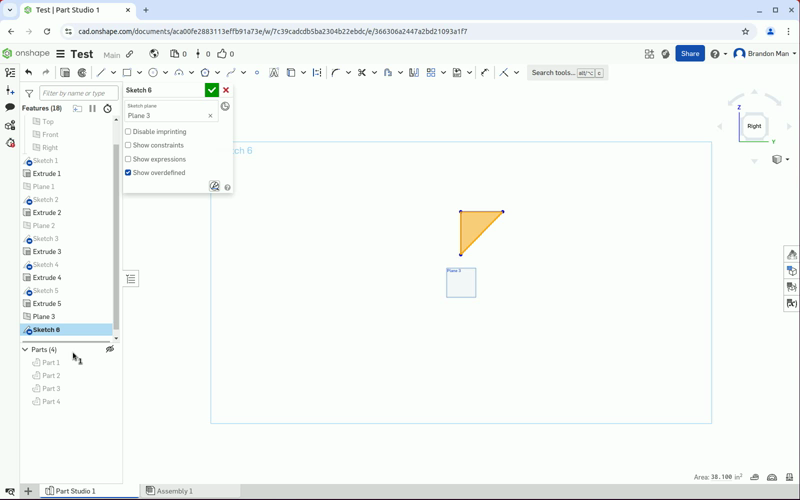
key(shift+y)
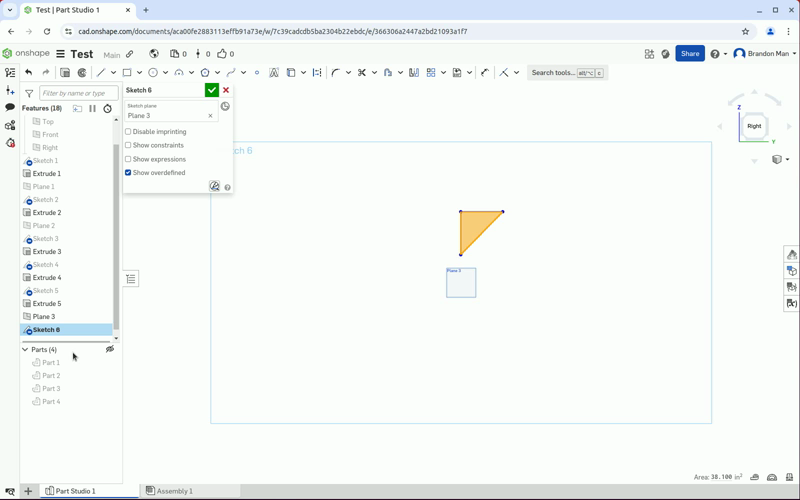
key(shift+e)
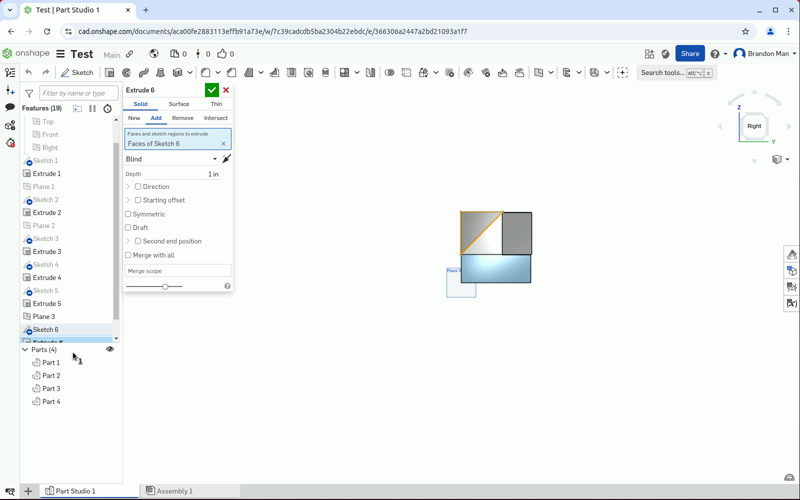
mouse_move(143, 106)
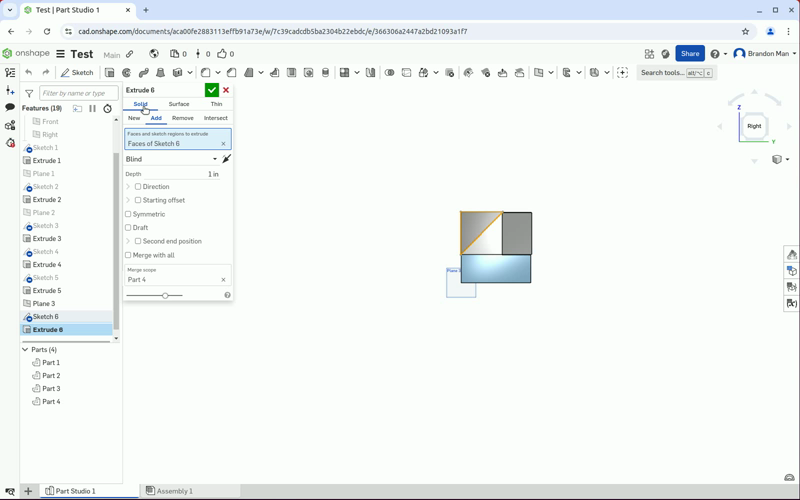
click(143, 106)
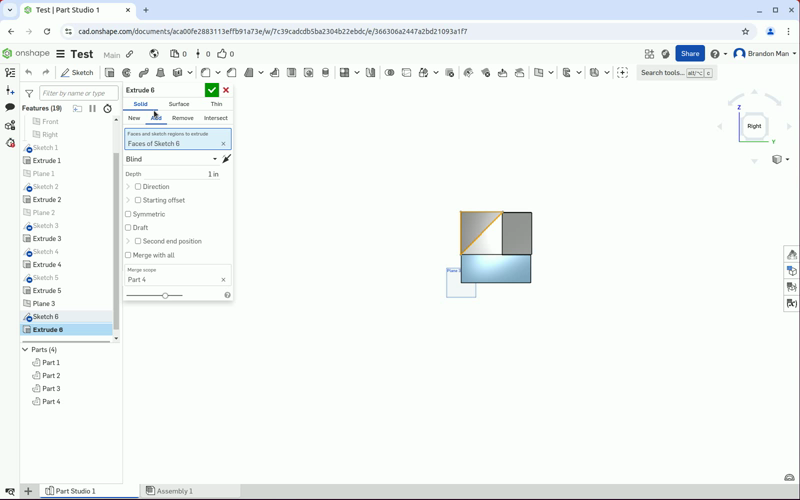
mouse_move(186, 120)
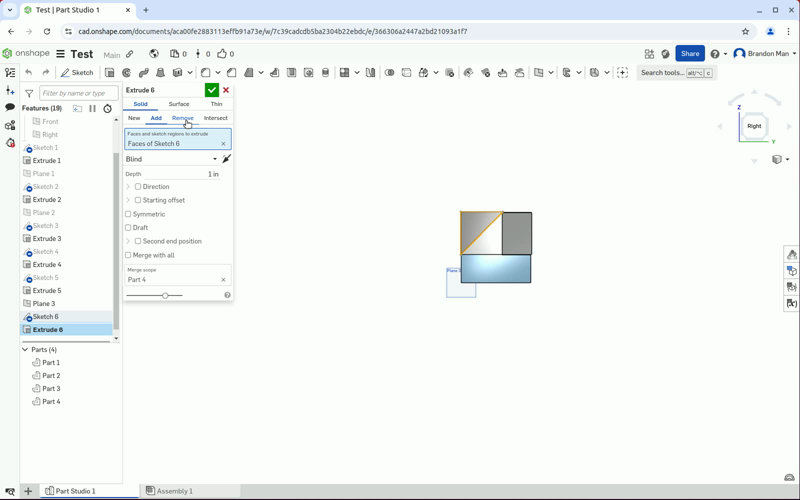
click(186, 120)
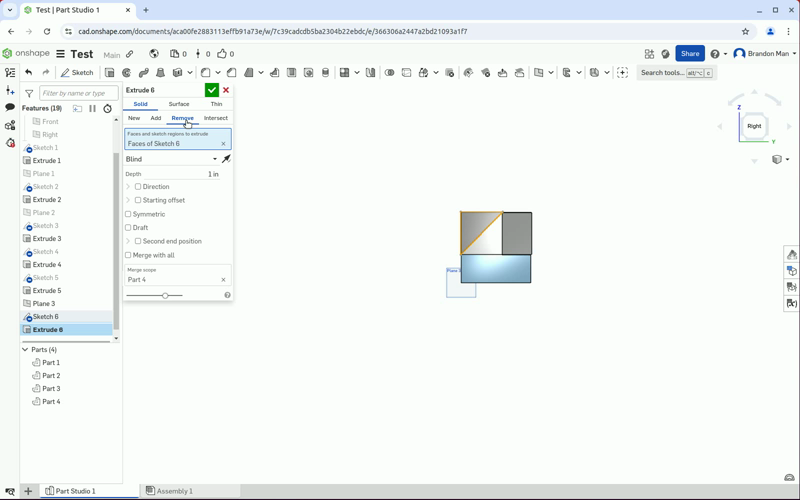
key(tab, 4)
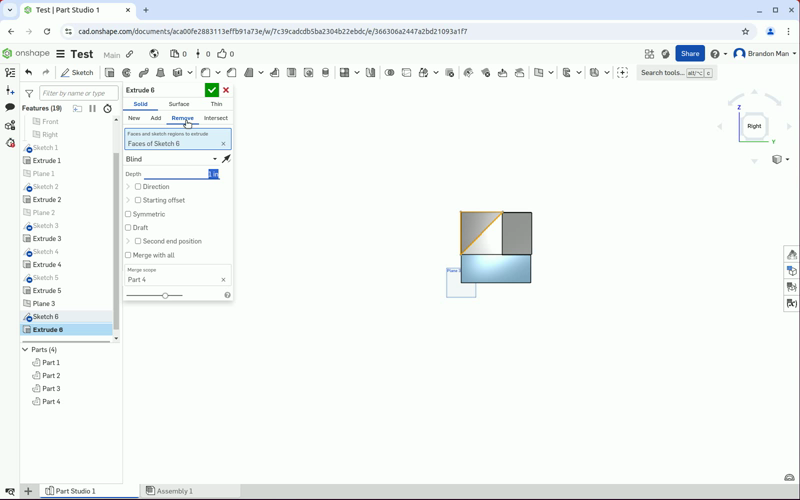
text(8.666)
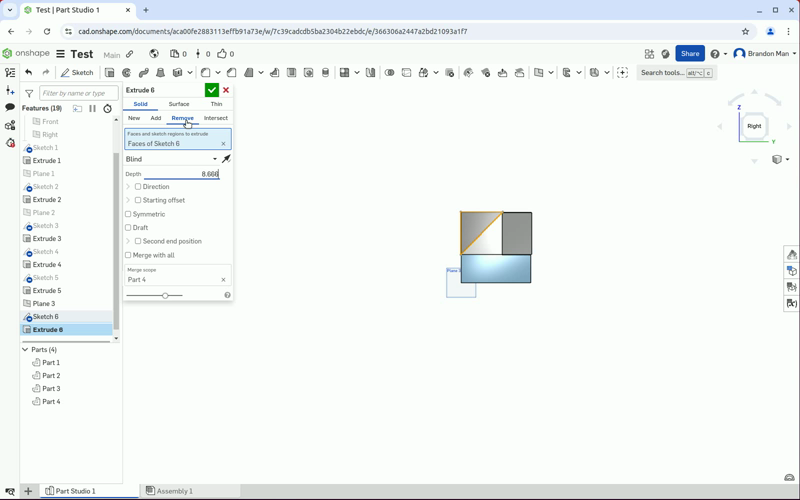
key(tab, 6)
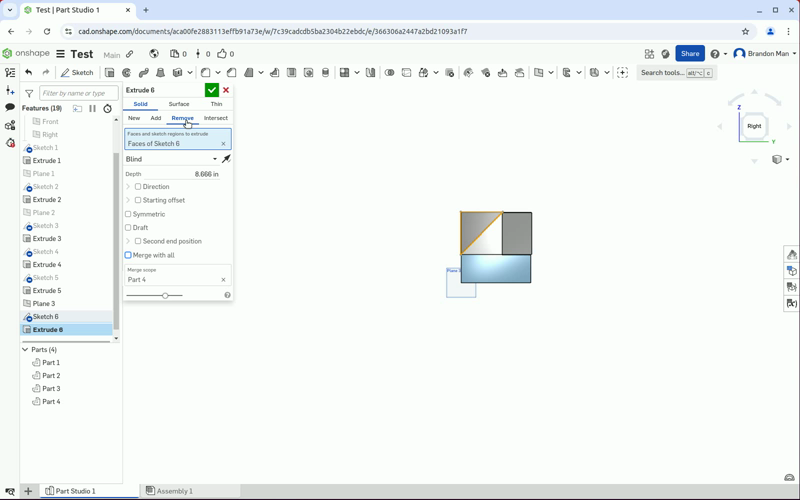
key(space)
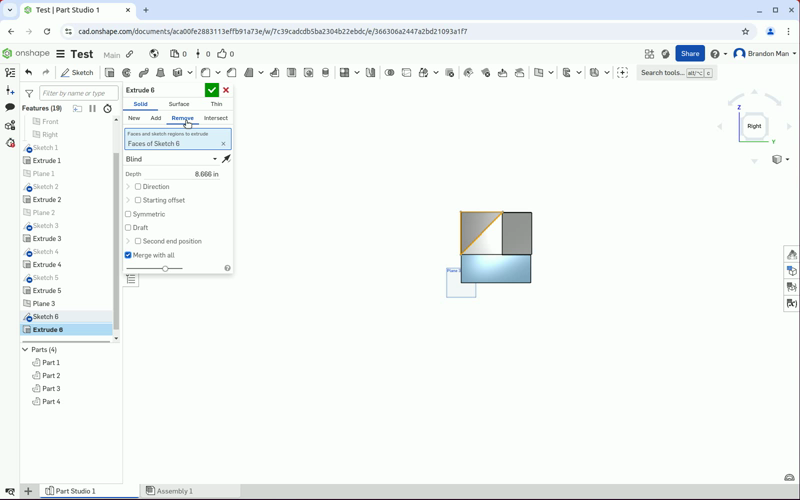
key(enter)
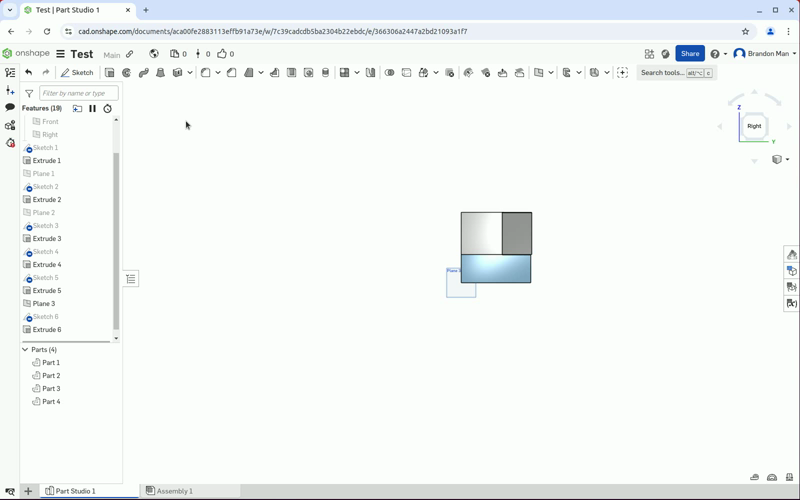
key(shift+h)
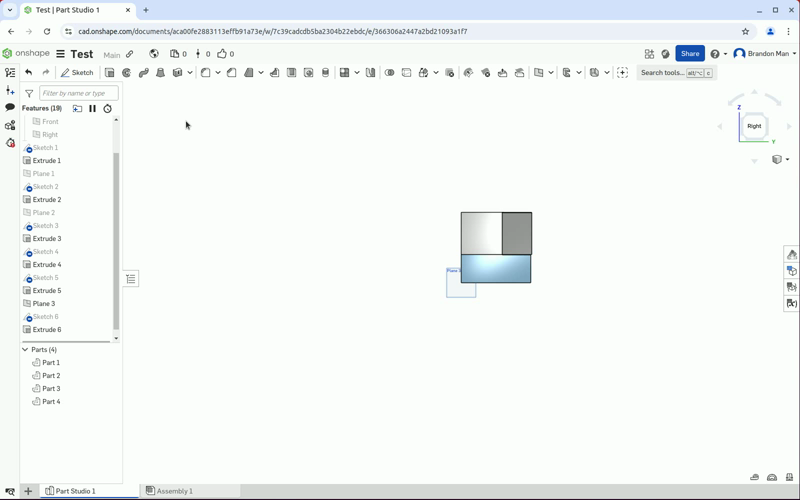
key(shift+h)
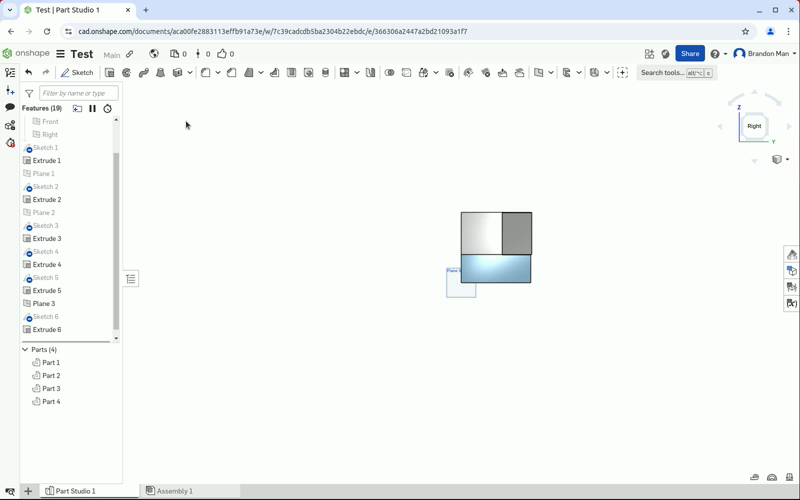
key(shift+7)
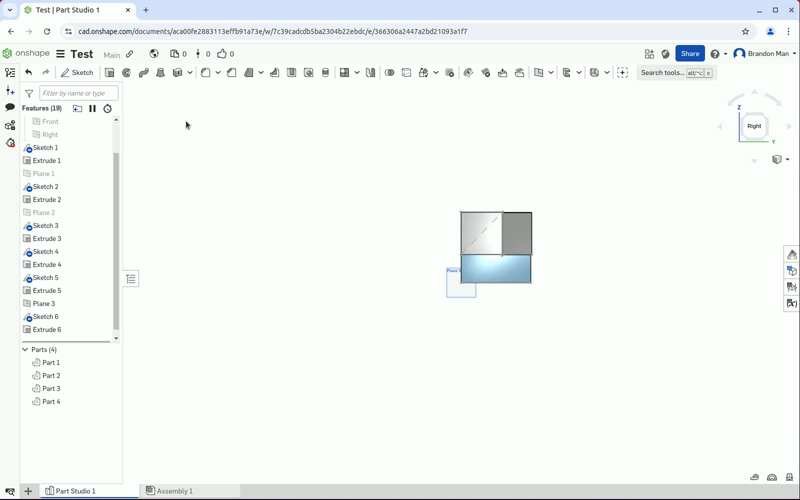
key(right, 2)
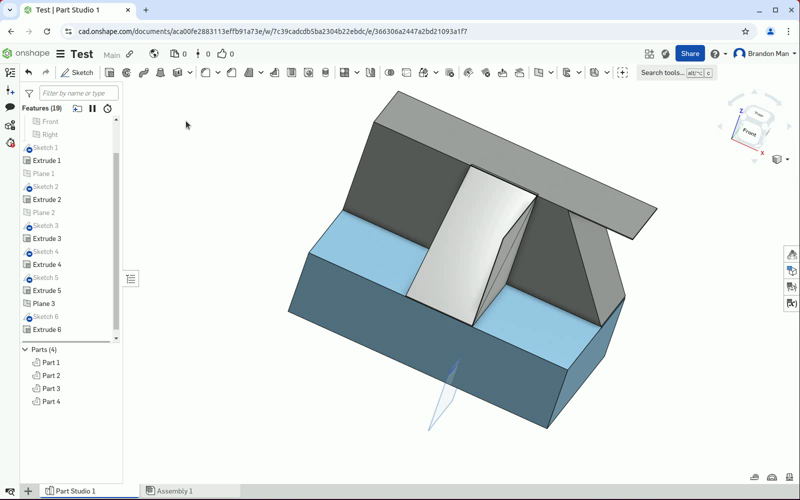
key(down, 2)
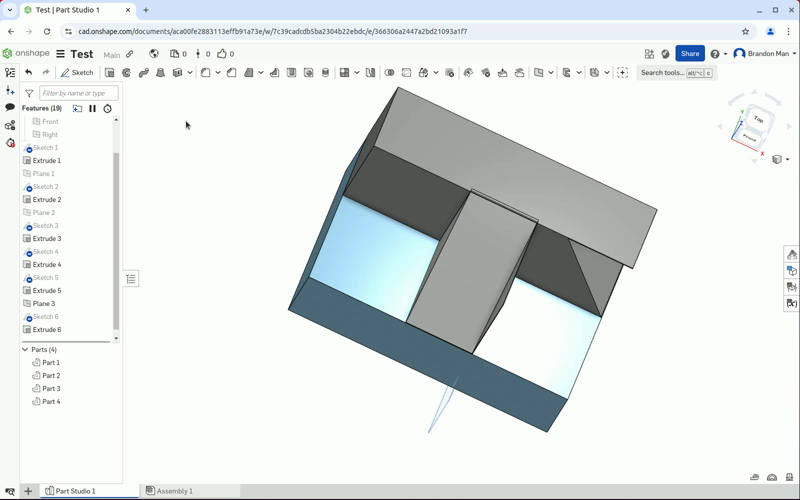
key(up, 2)
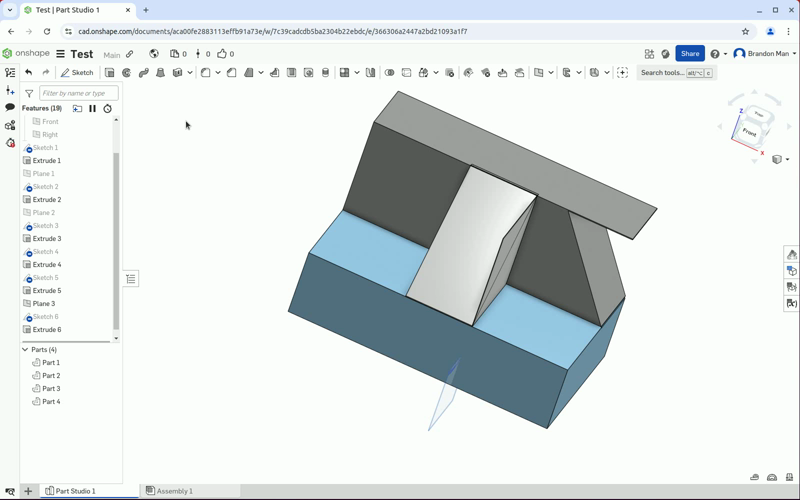
key(left, 2)
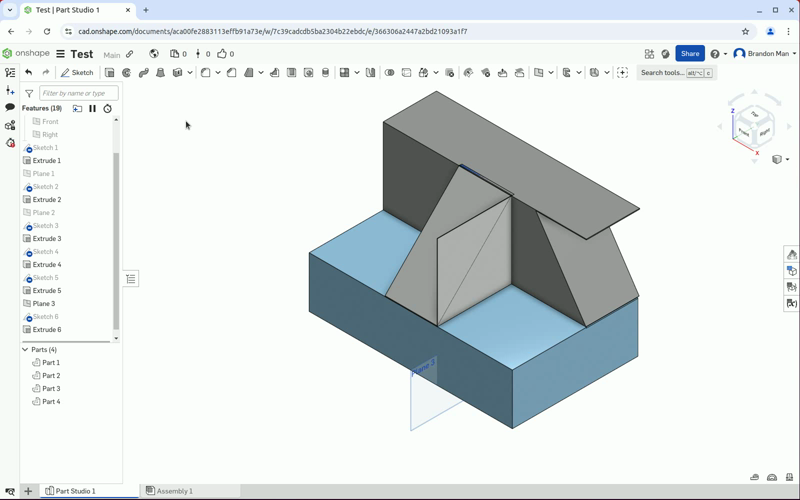
mouse_move(69, 150)
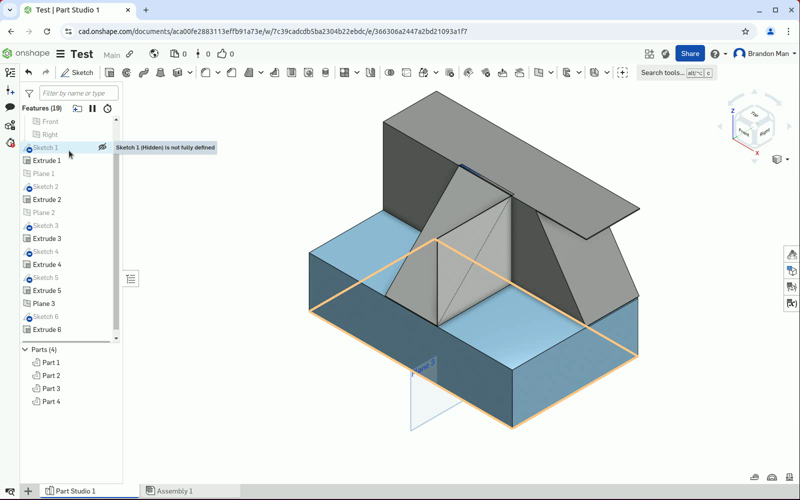
click(69, 150)